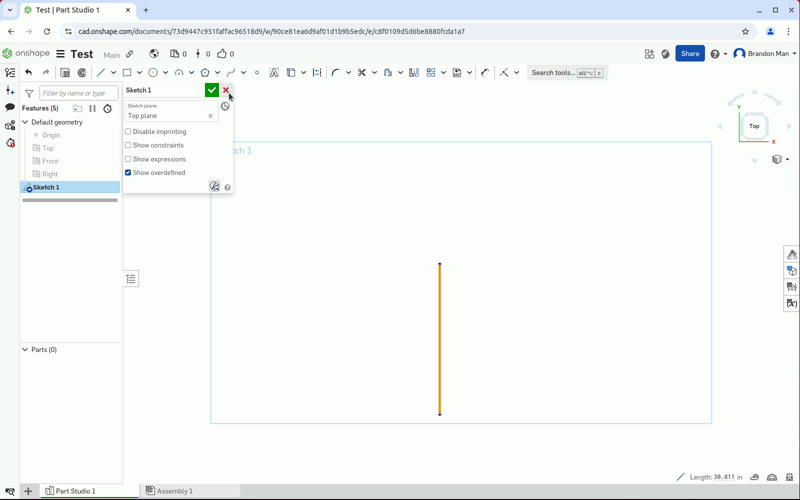
key(shift+h)
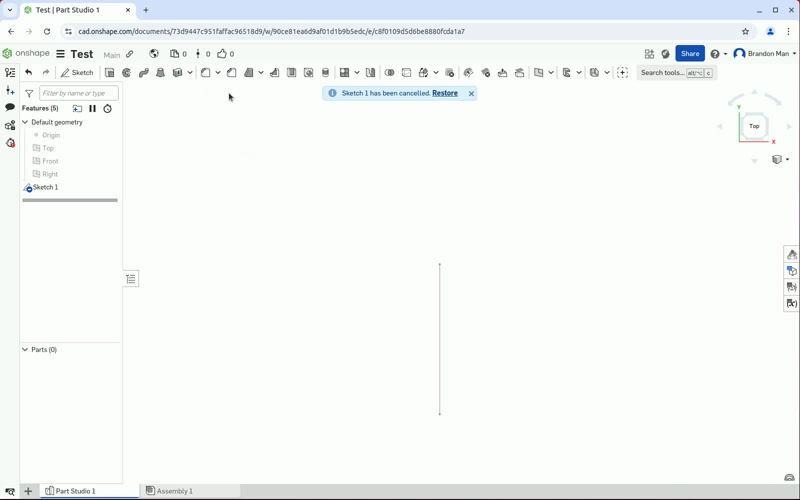
key(shift+s)
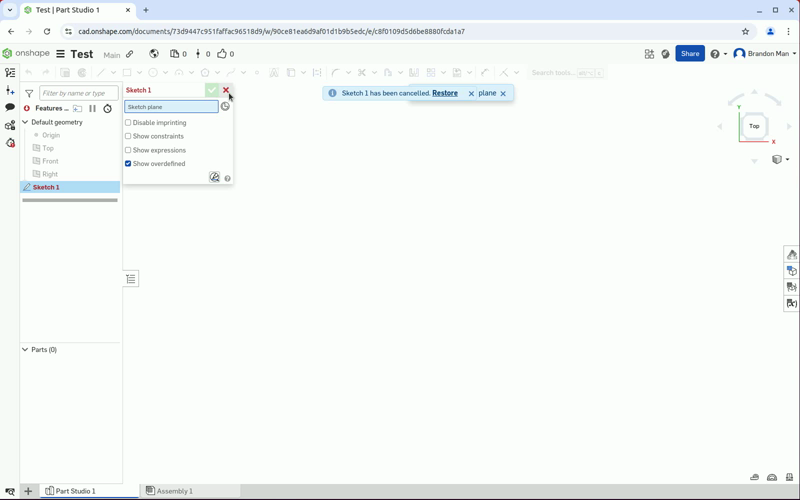
mouse_move(73, 150)
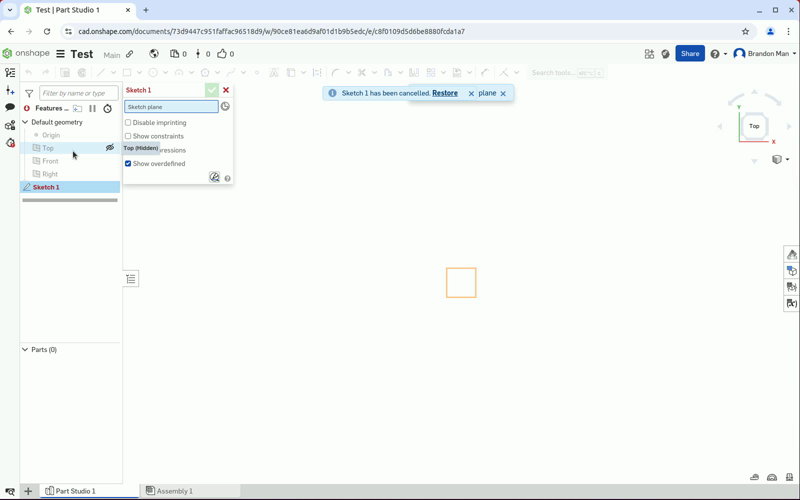
click(73, 150)
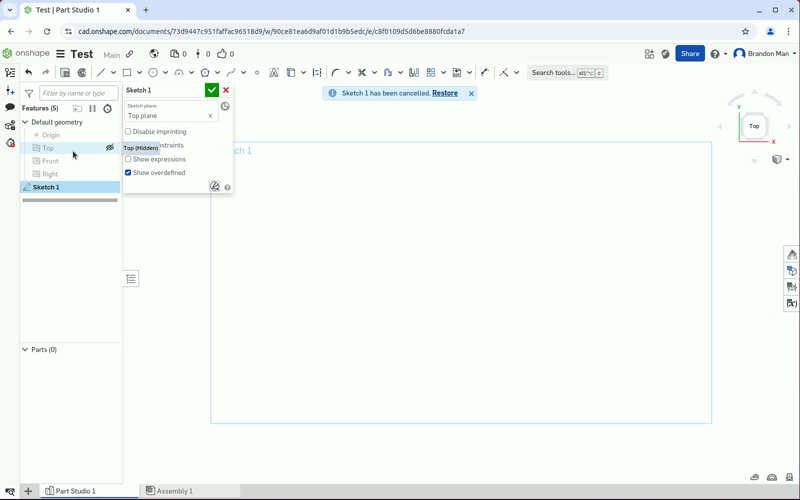
mouse_move(73, 352)
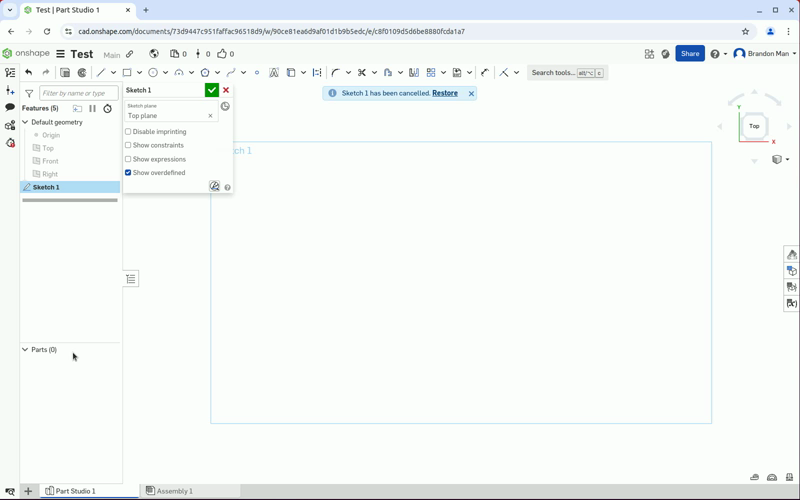
key(y)
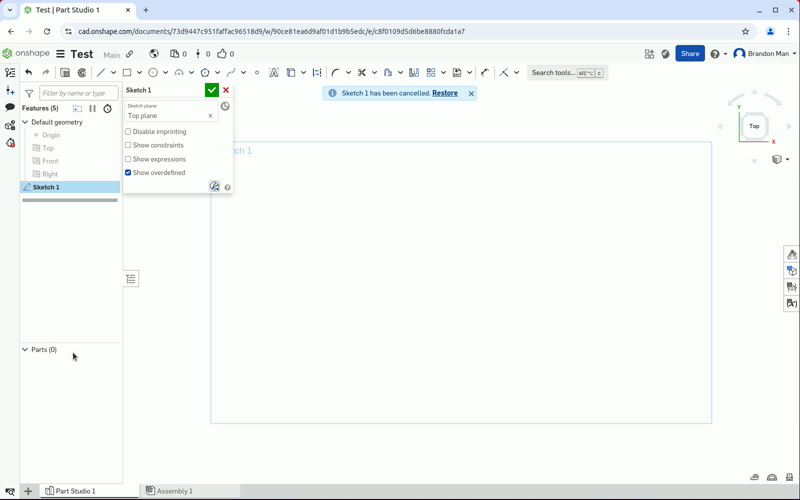
key(l)
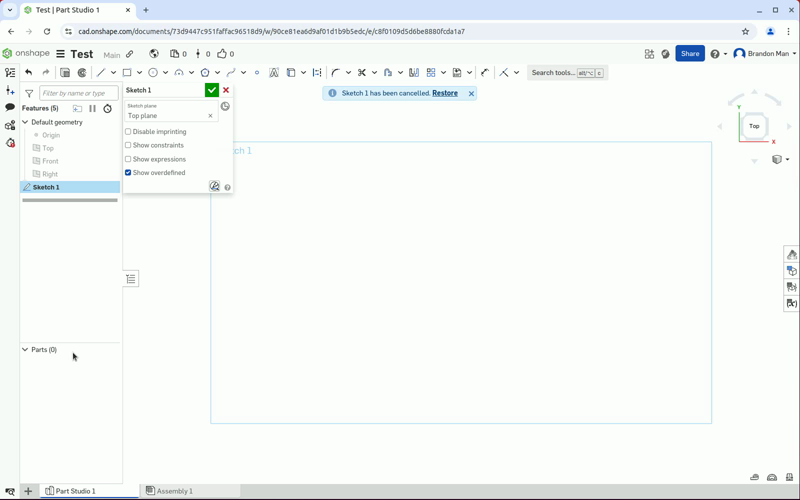
key_down(shift)
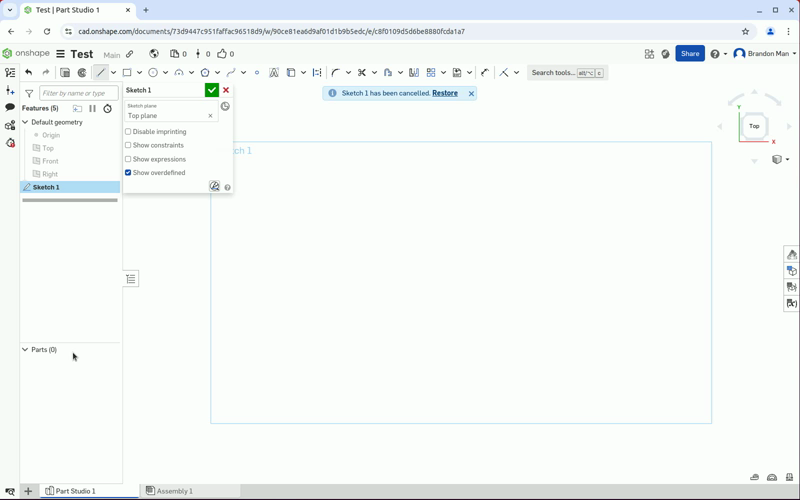
mouse_move(375, 360)
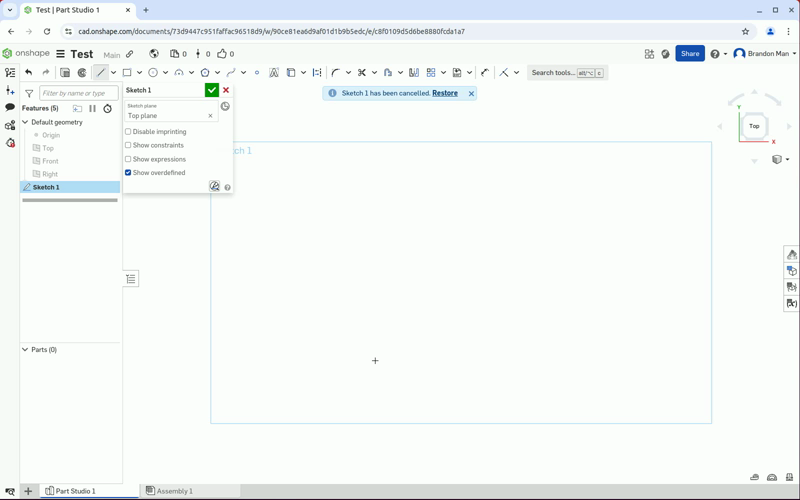
click(375, 360)
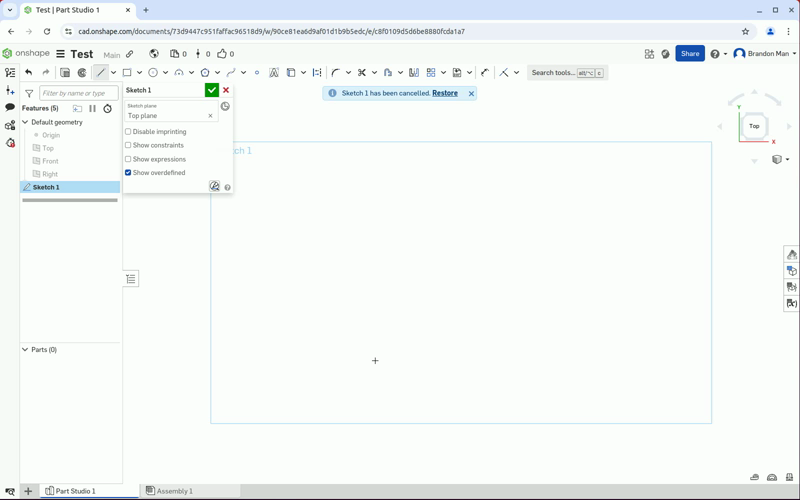
key_up(shift)
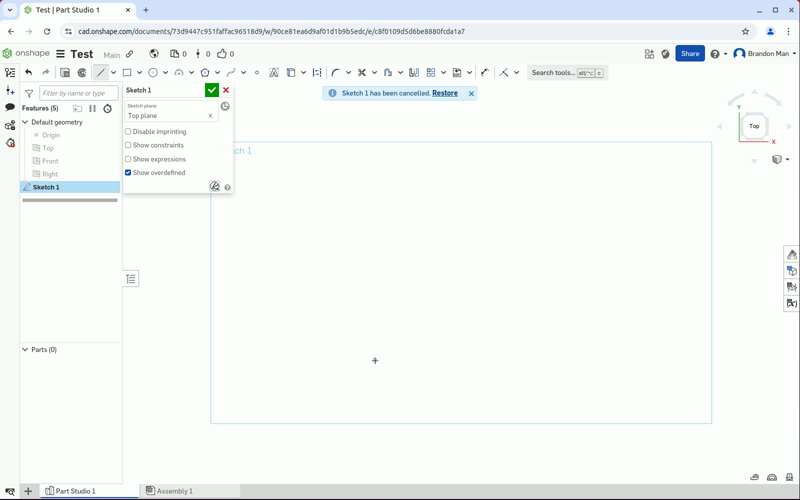
key_down(shift)
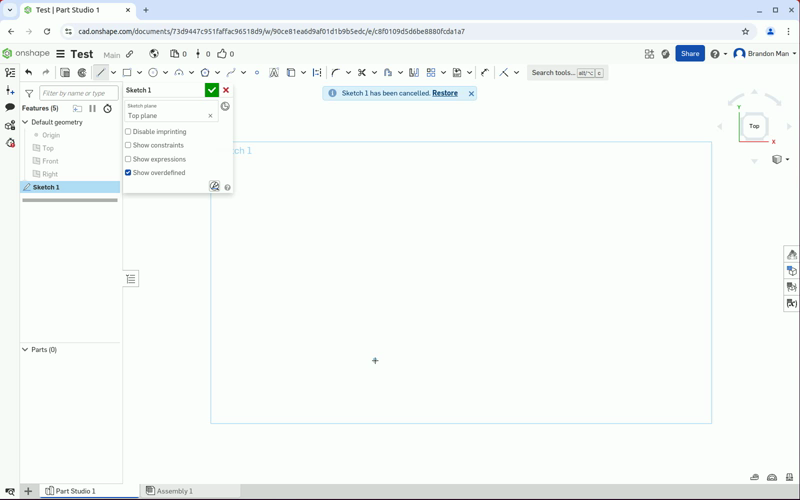
mouse_move(405, 360)
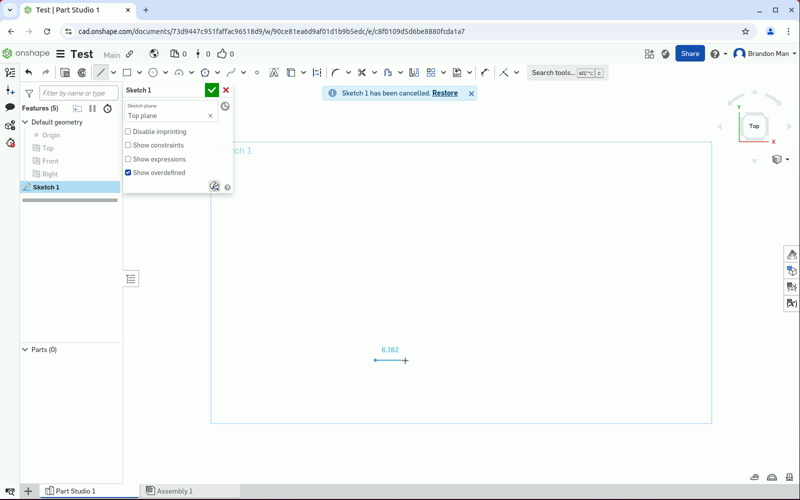
mouse_move(381, 397)
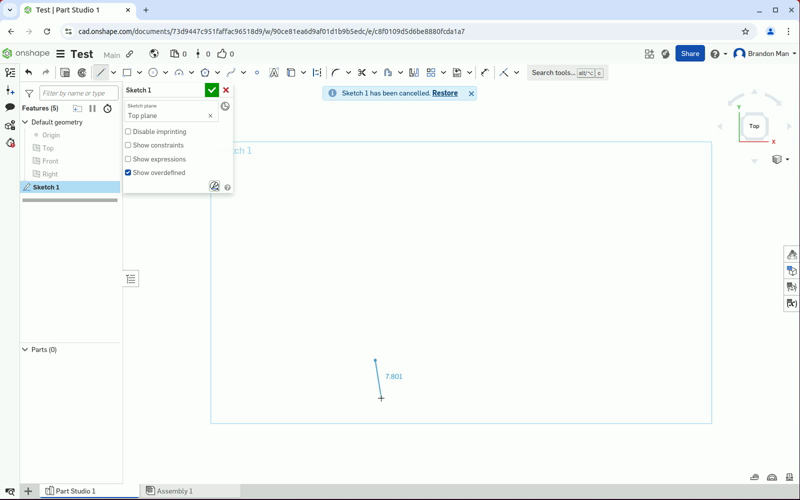
click(381, 397)
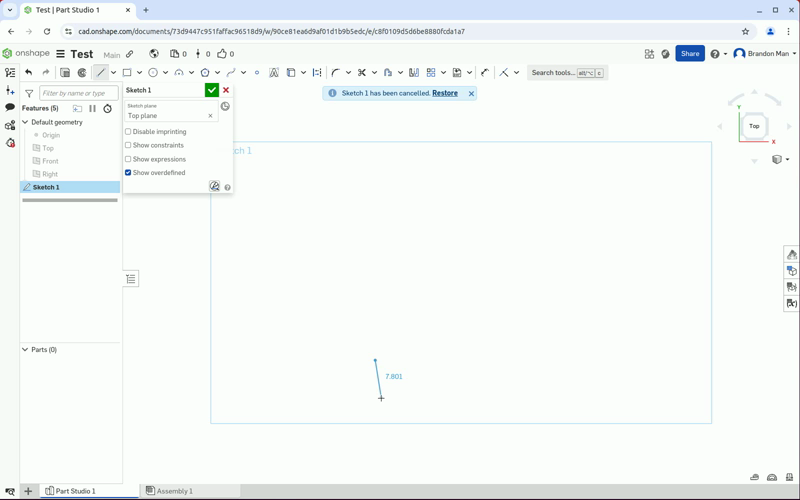
key_up(shift)
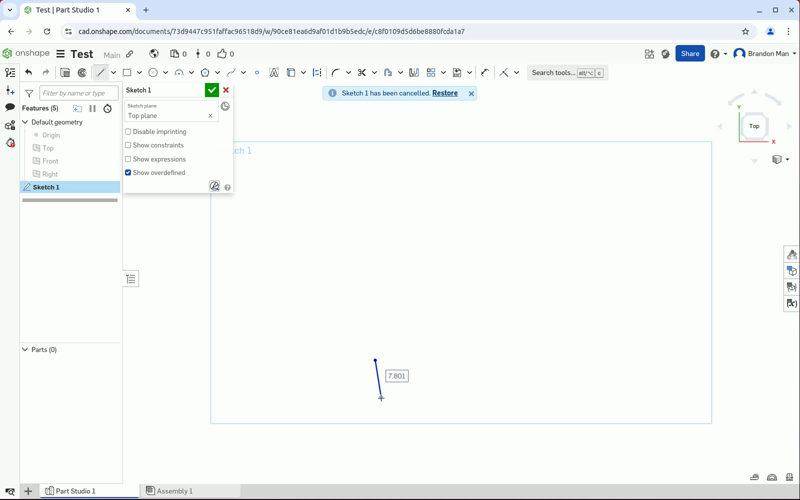
key(esc)
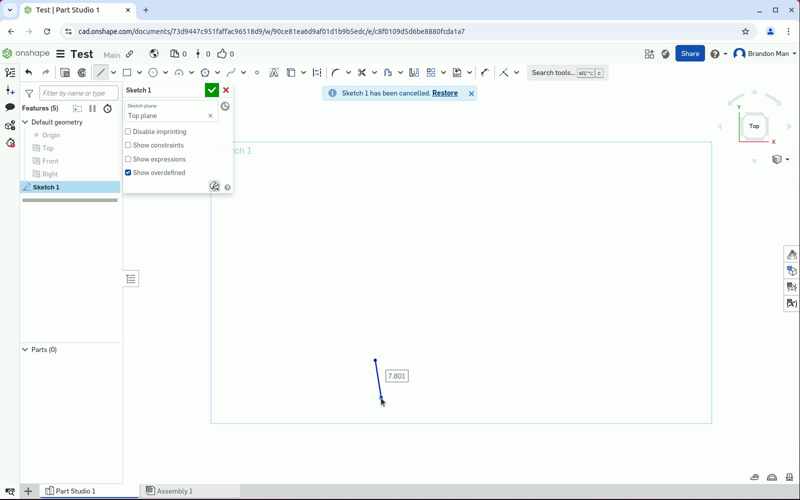
key(a)
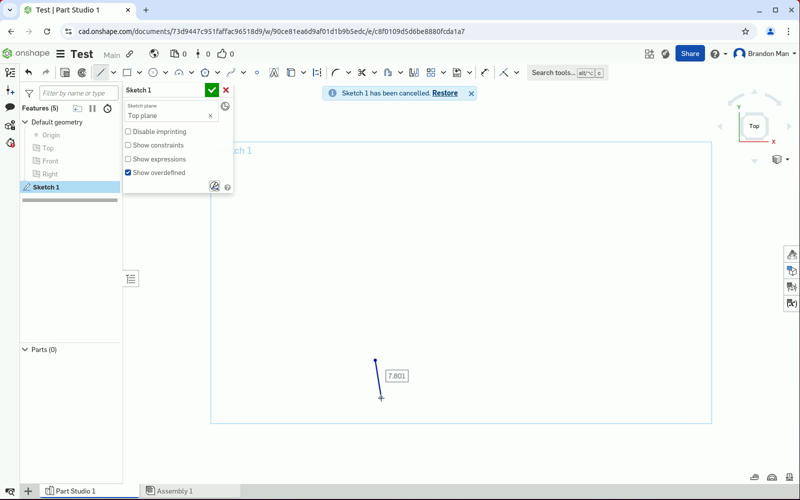
mouse_move(381, 397)
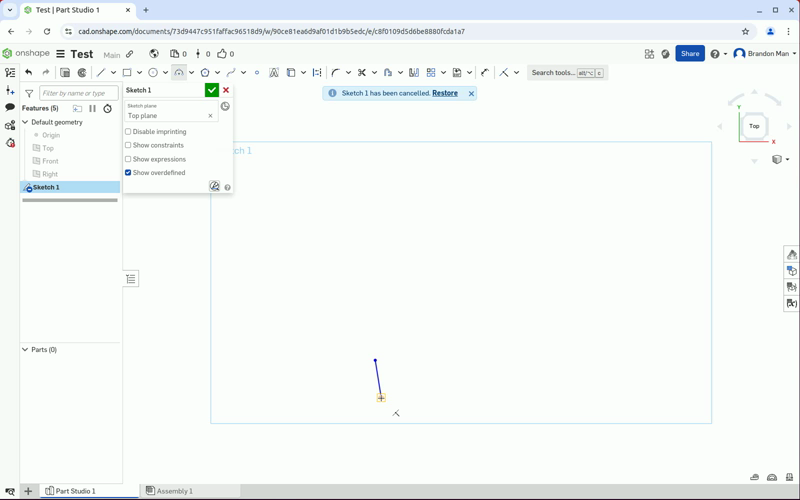
click(381, 397)
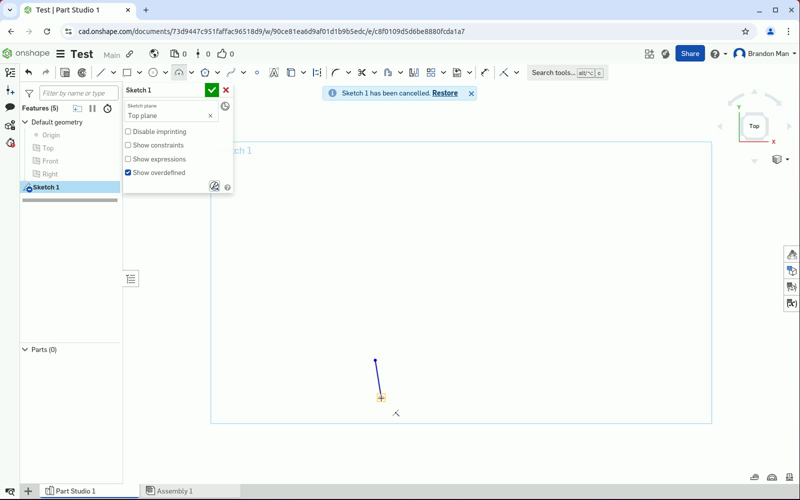
key_down(shift)
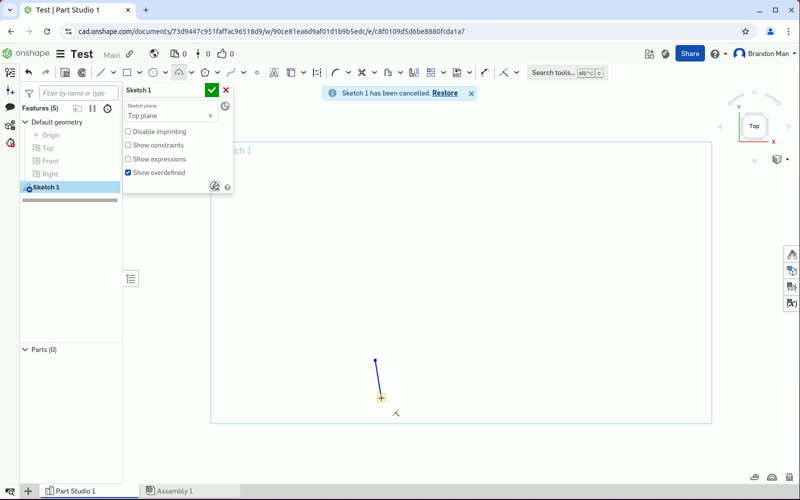
mouse_move(385, 396)
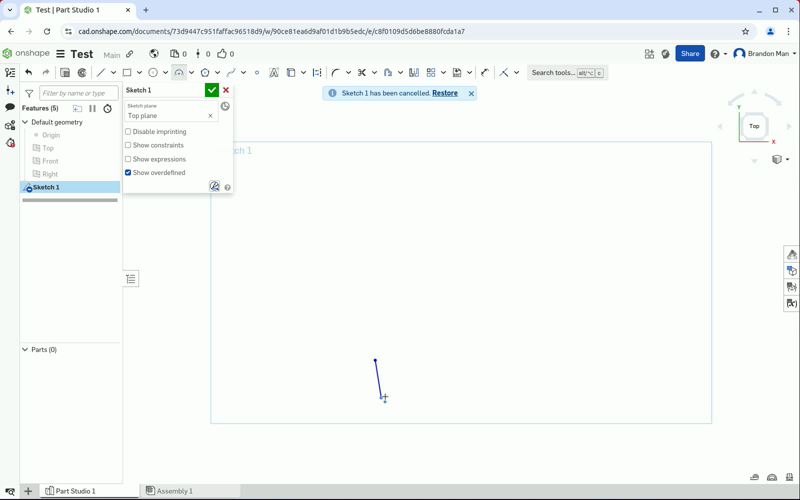
scroll(6)
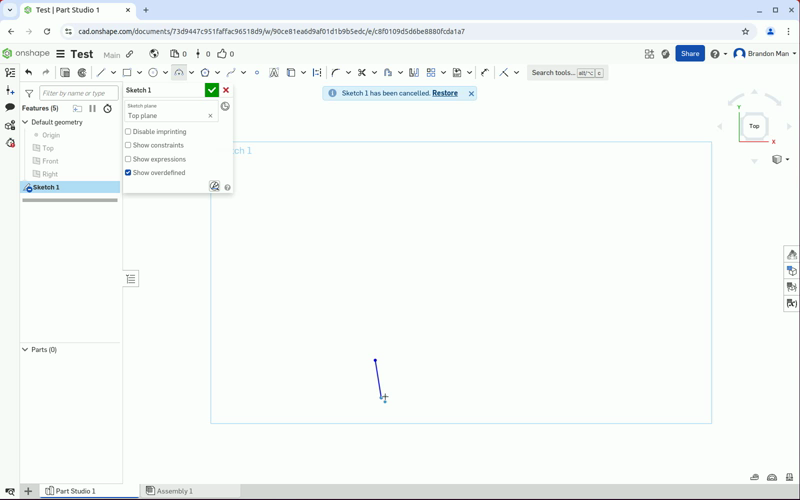
scroll(6)
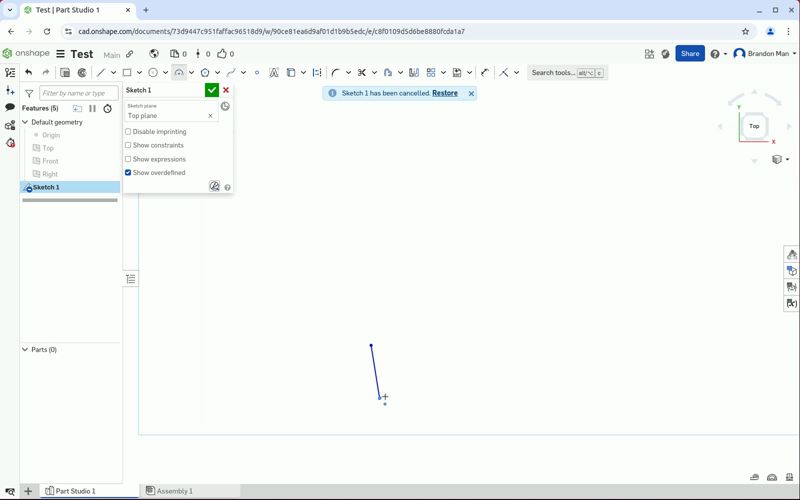
scroll(6)
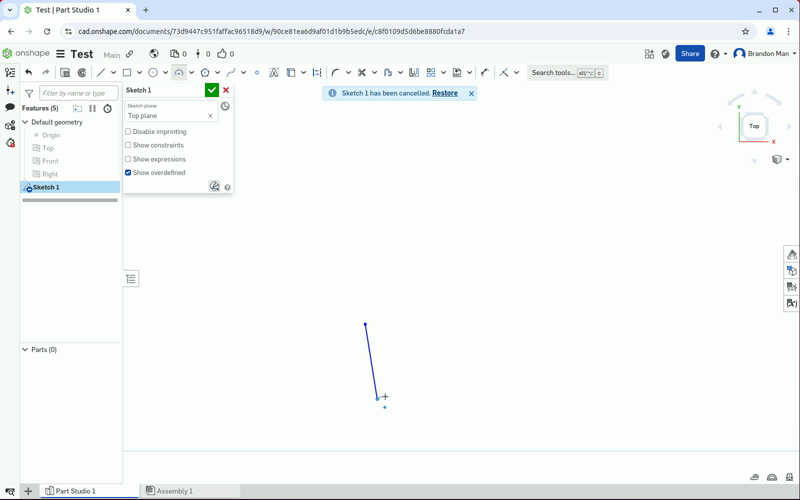
scroll(6)
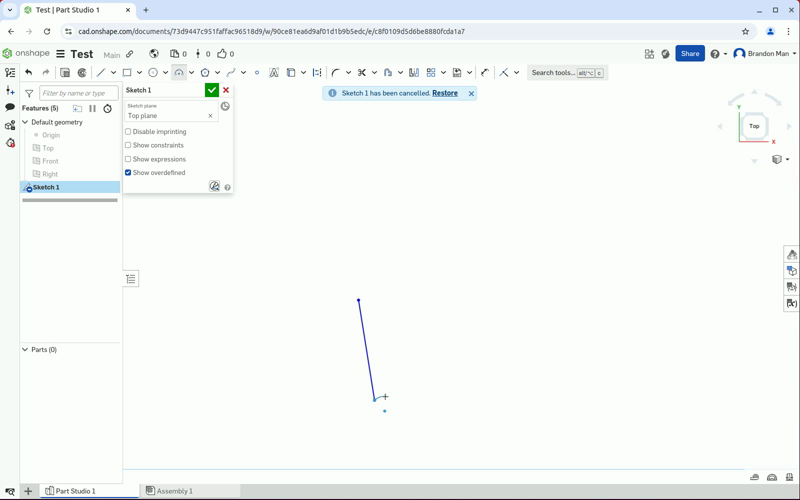
scroll(6)
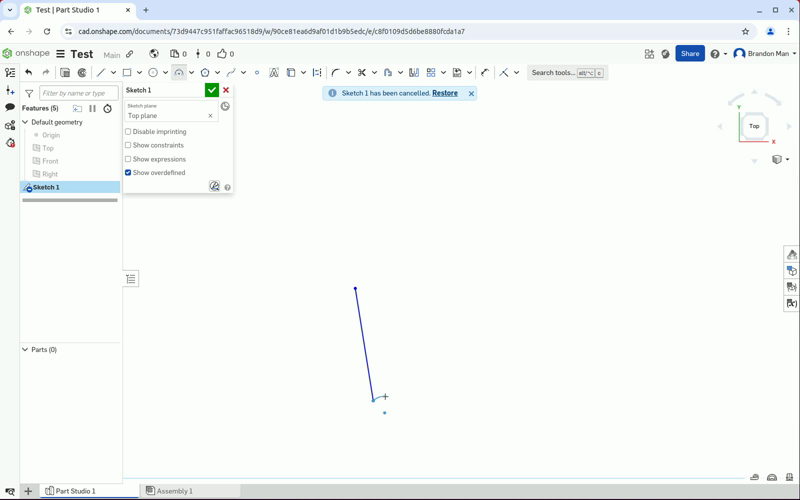
scroll(6)
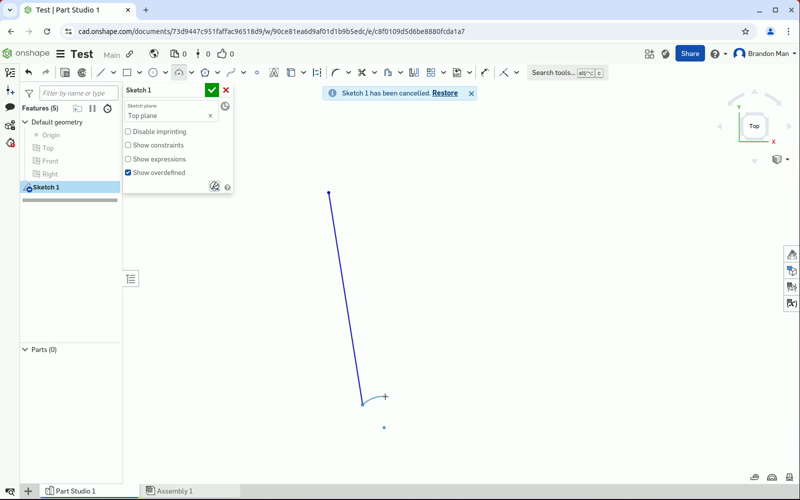
scroll(6)
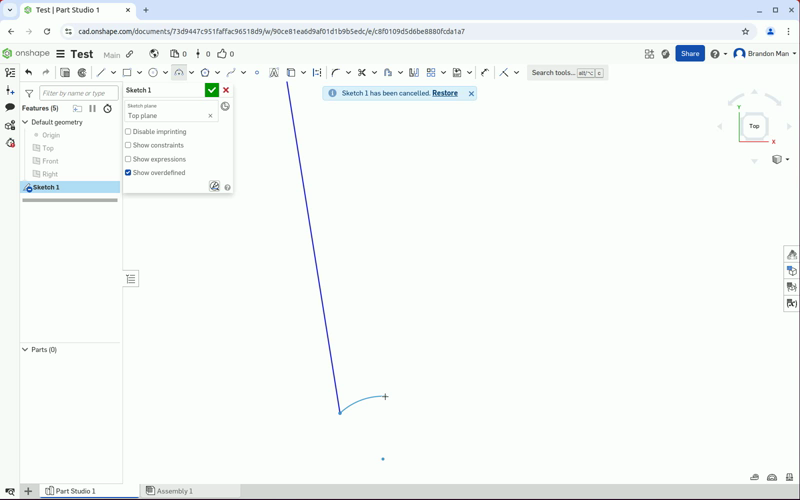
click(385, 396)
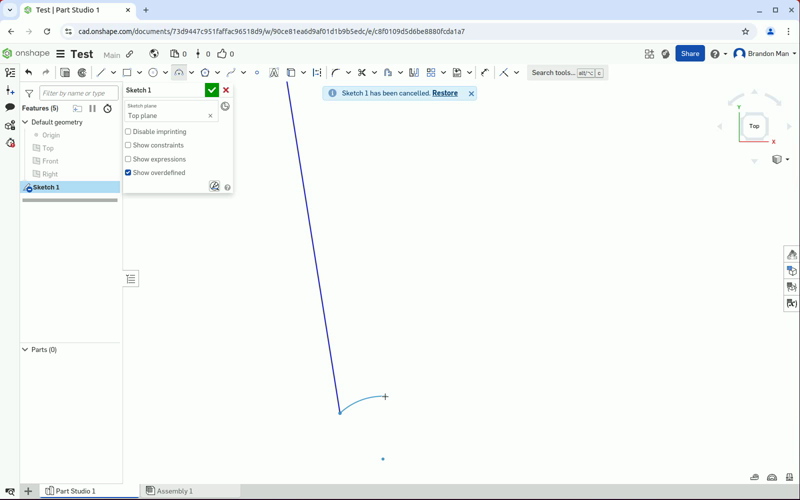
scroll(-6)
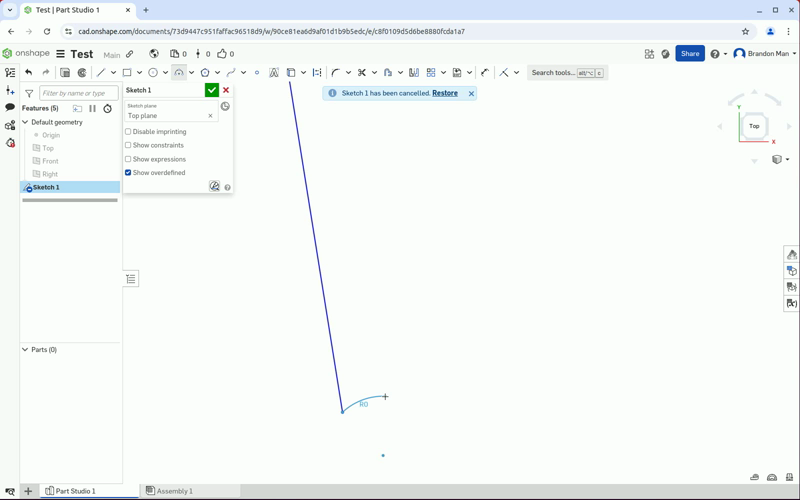
scroll(-6)
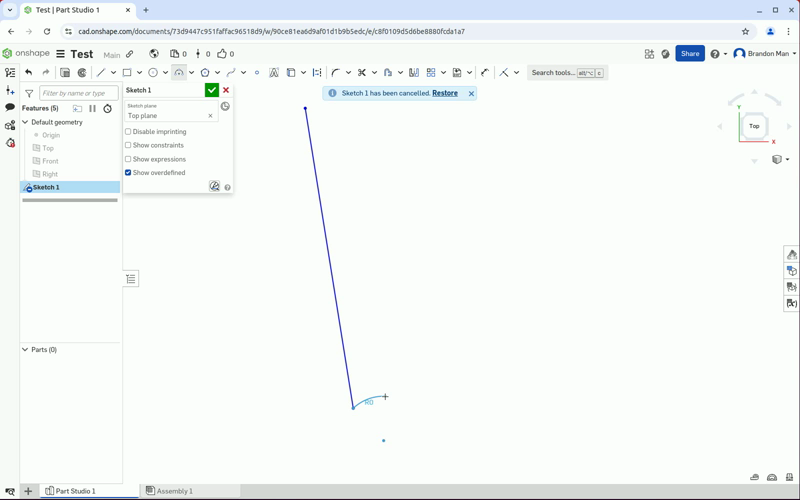
scroll(-6)
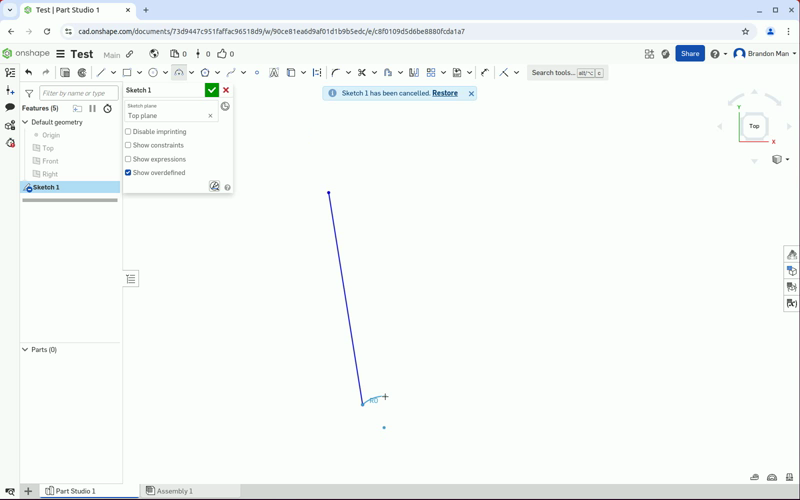
scroll(-6)
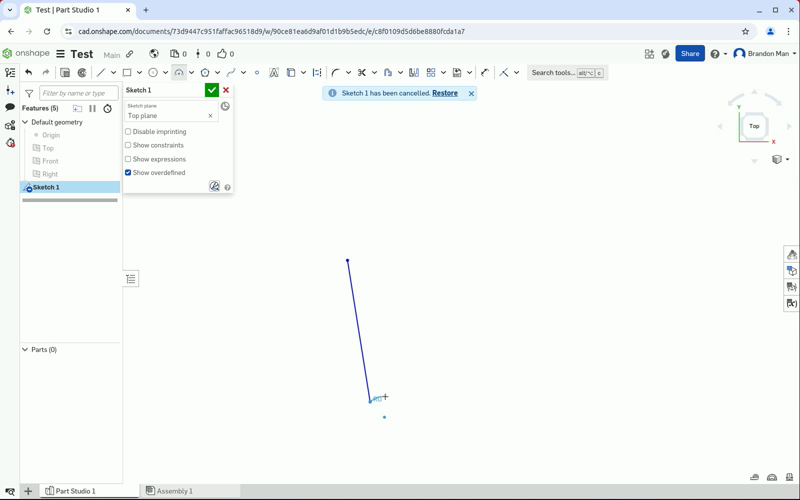
scroll(-6)
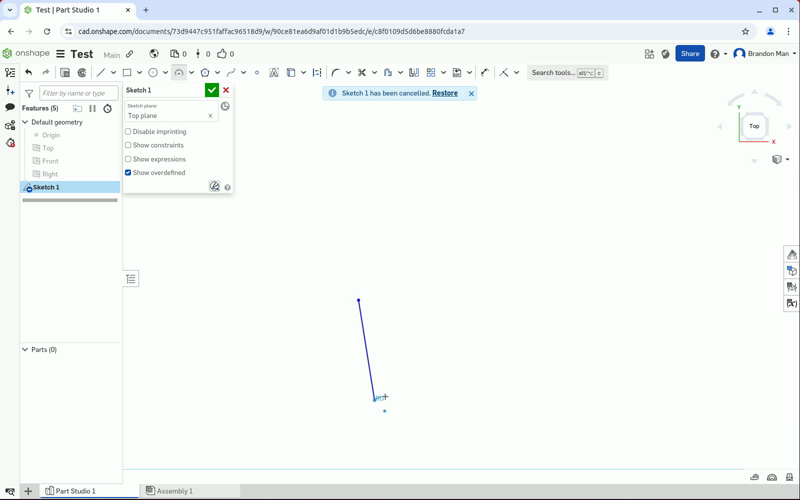
scroll(-6)
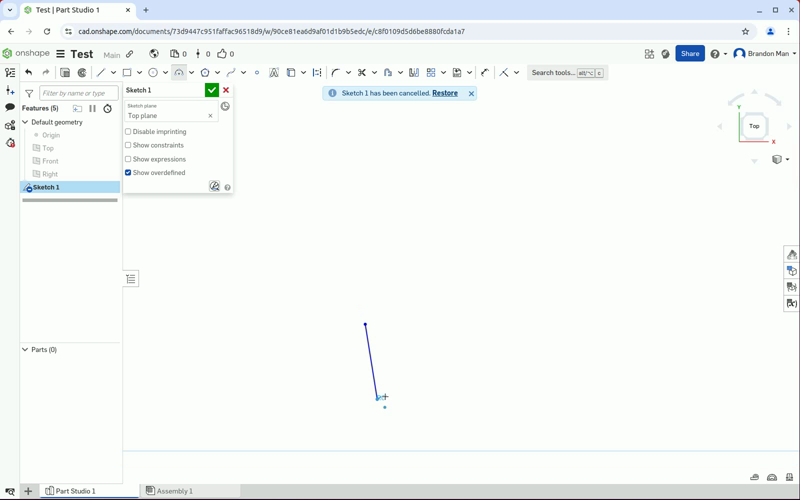
scroll(-6)
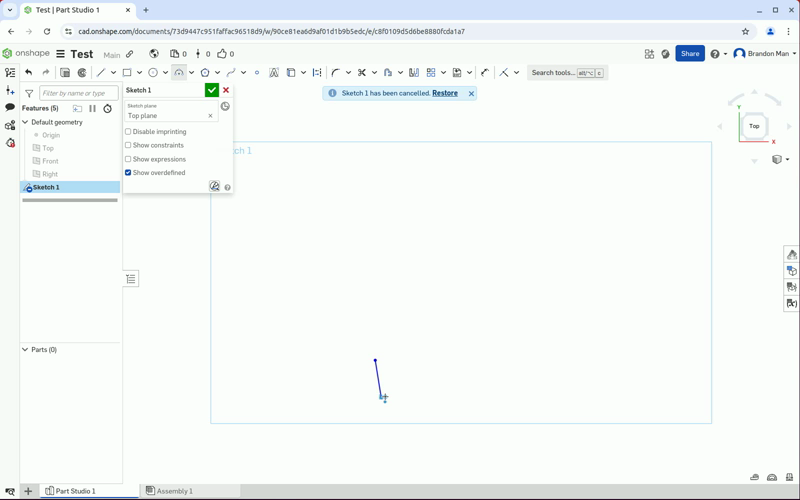
mouse_move(383, 397)
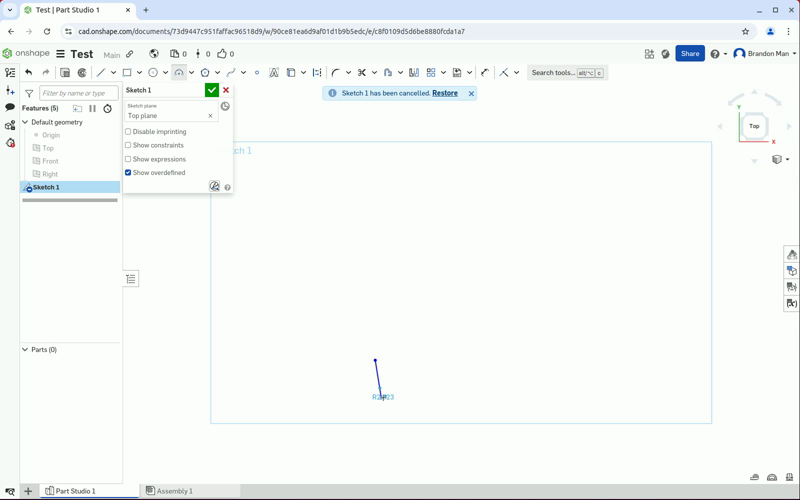
scroll(6)
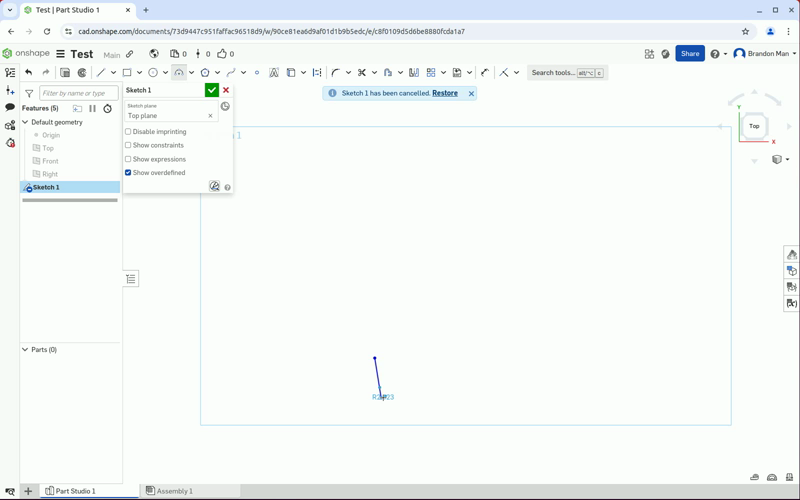
scroll(6)
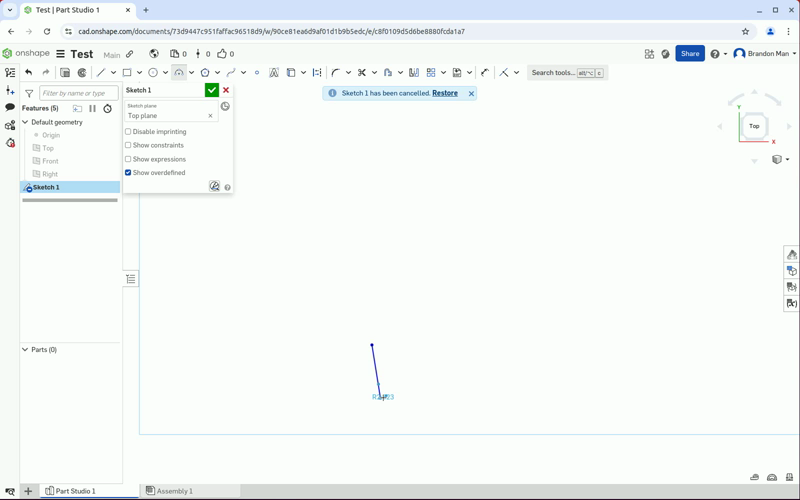
scroll(6)
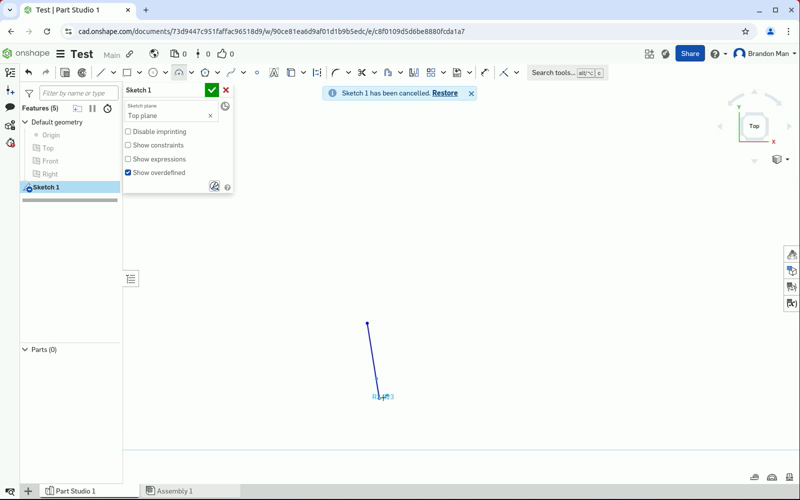
scroll(6)
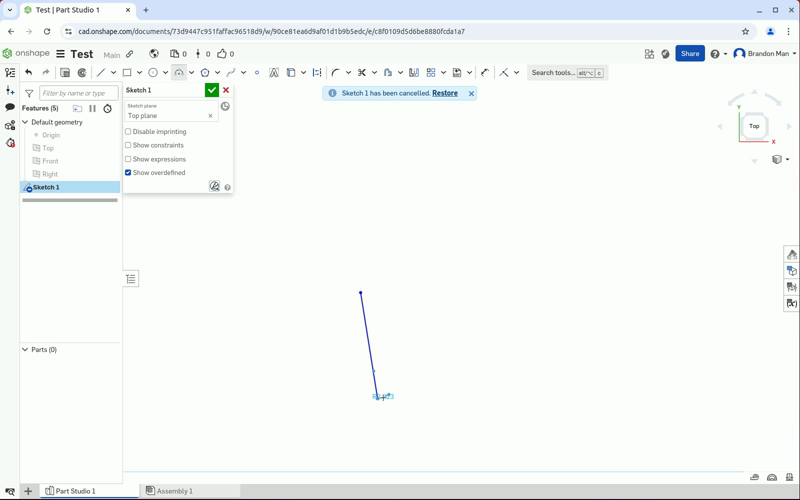
scroll(6)
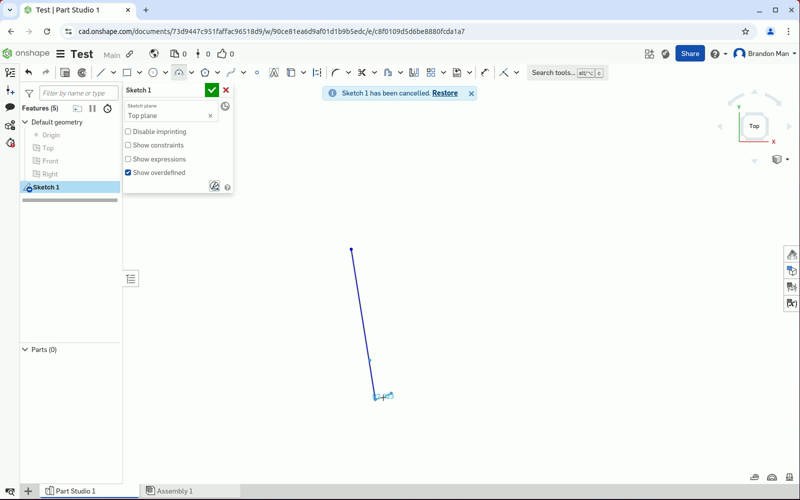
scroll(6)
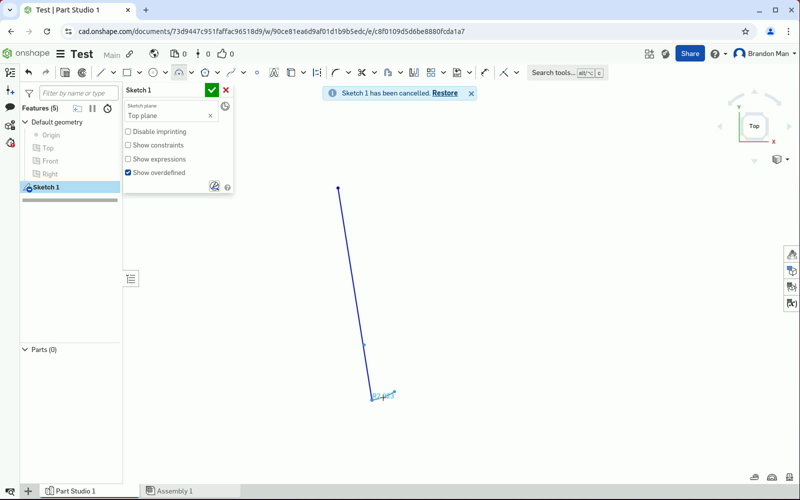
scroll(6)
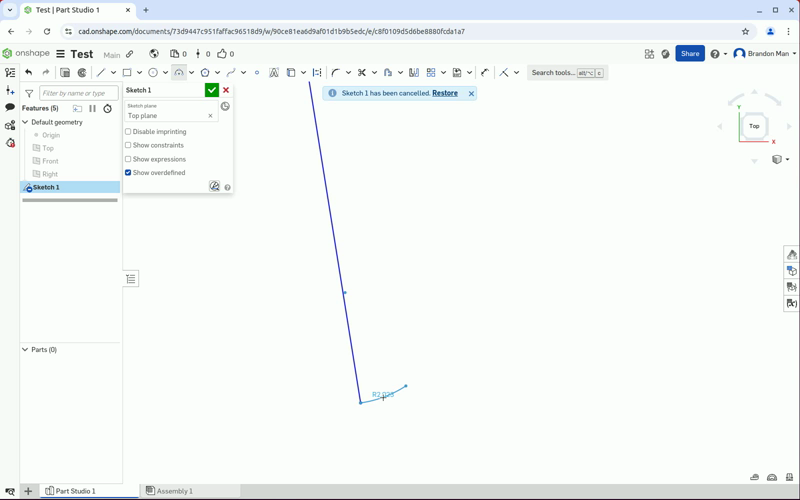
click(383, 397)
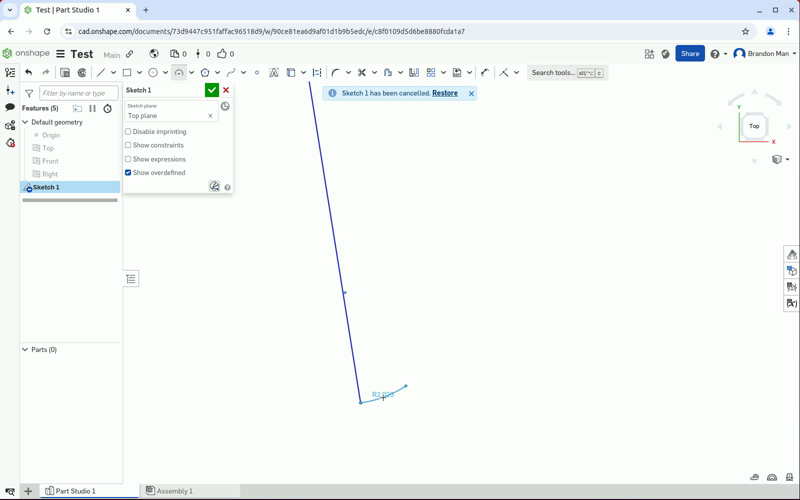
scroll(-6)
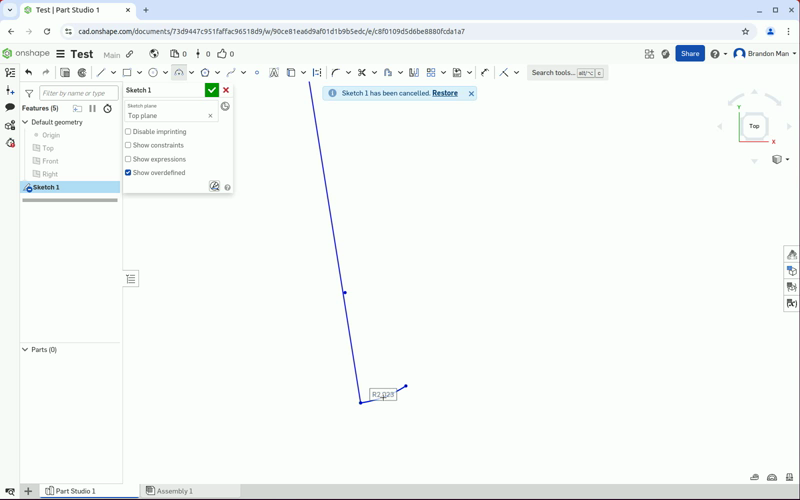
scroll(-6)
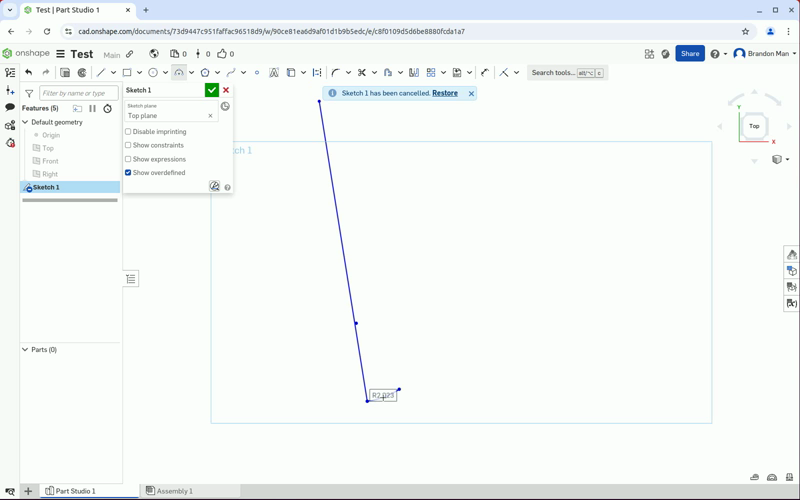
scroll(-6)
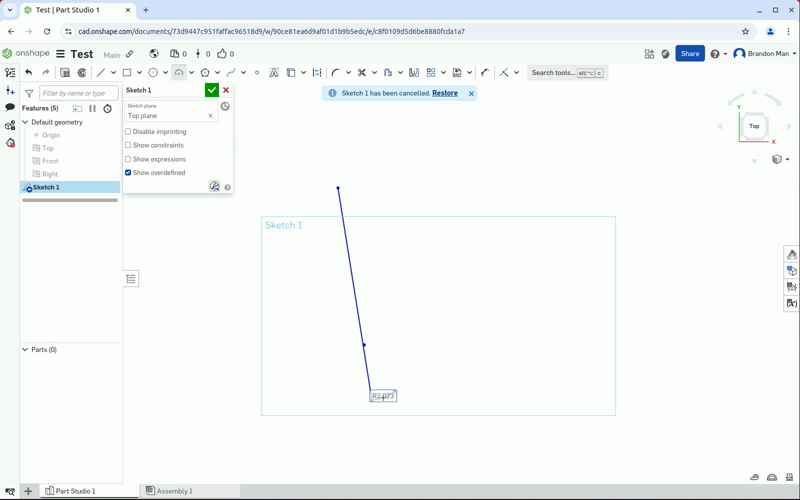
scroll(-6)
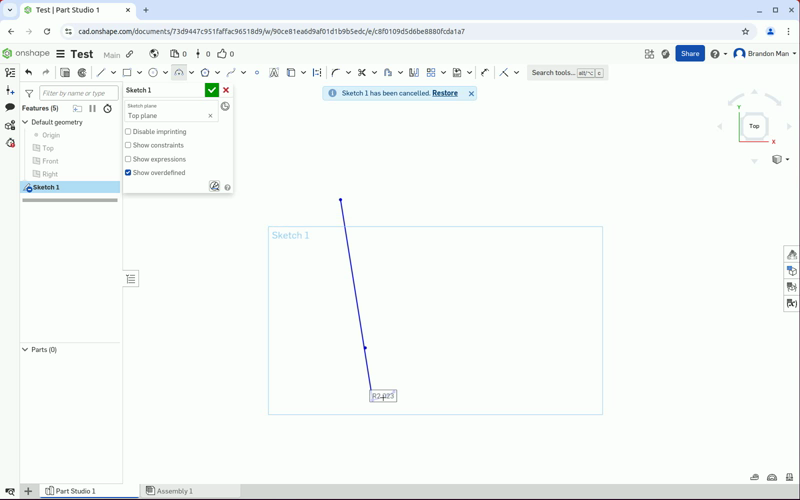
scroll(-6)
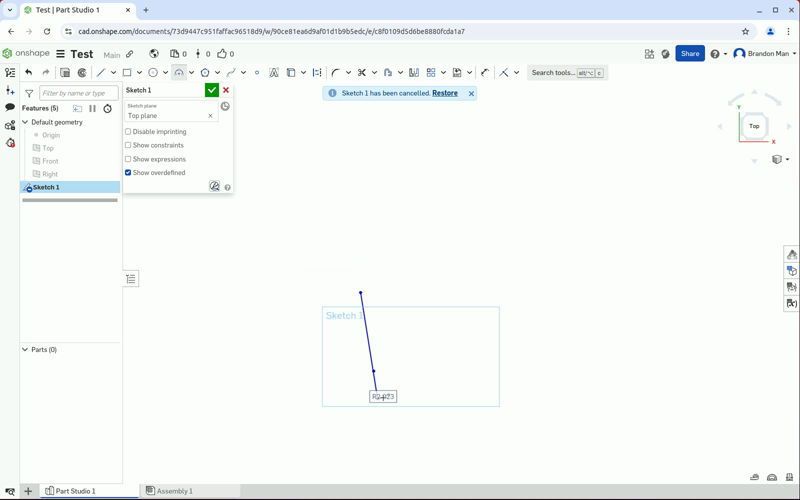
scroll(-6)
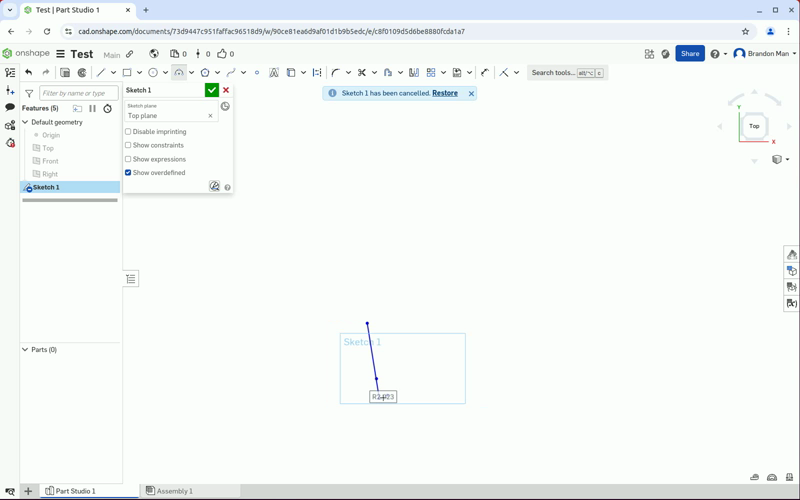
scroll(-6)
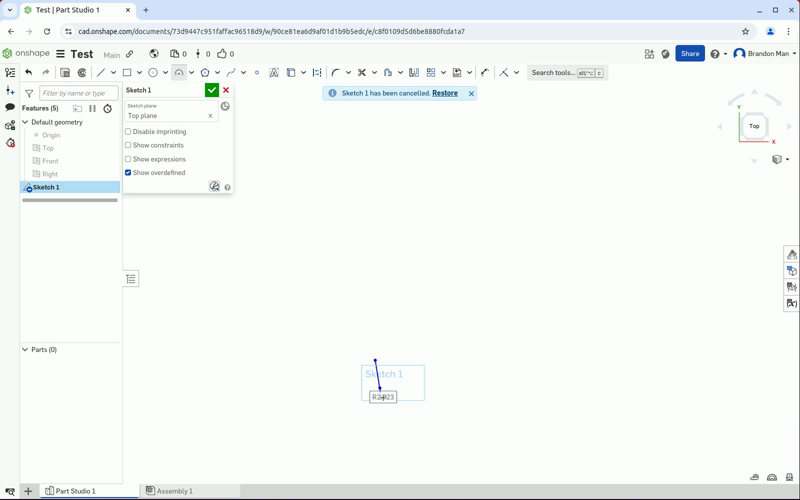
key_up(shift)
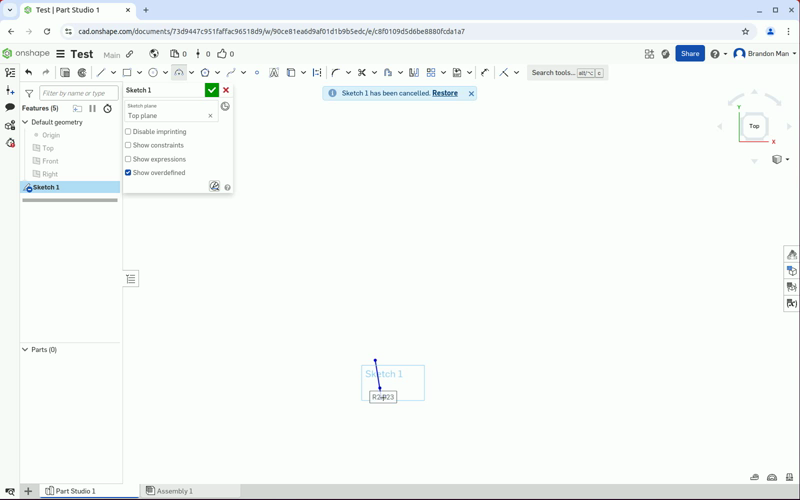
mouse_move(385, 396)
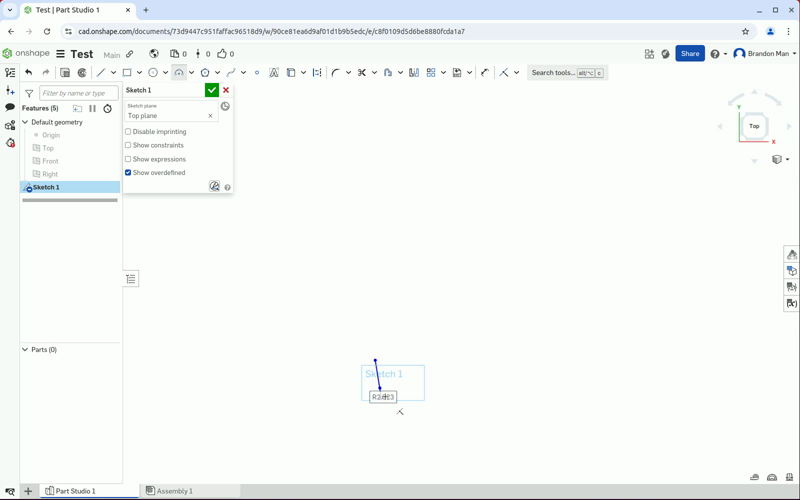
scroll(6)
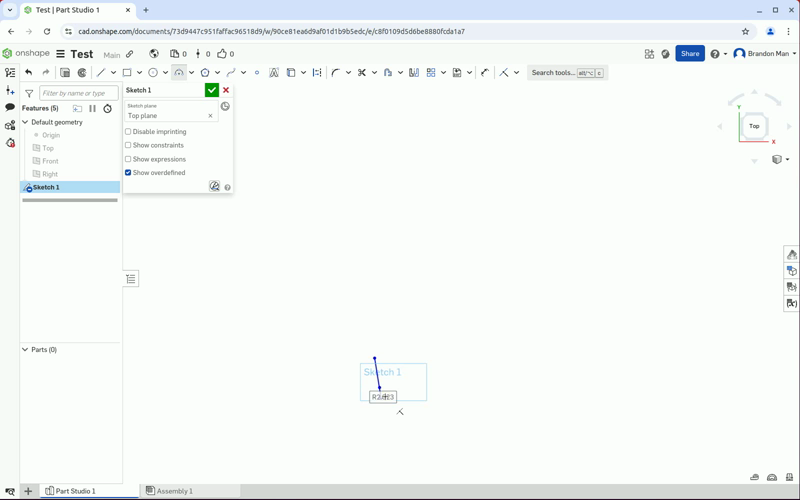
scroll(6)
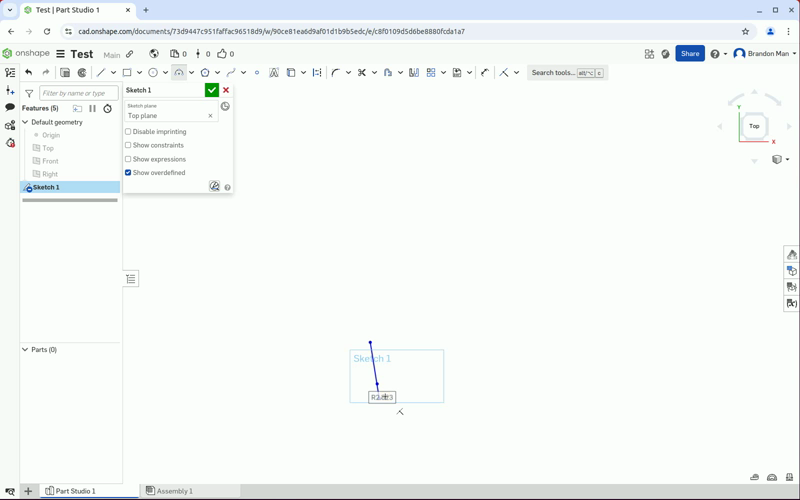
scroll(6)
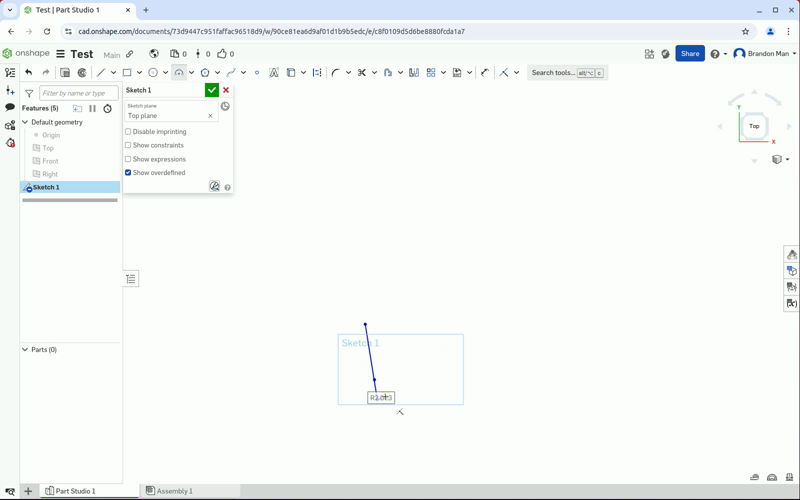
scroll(6)
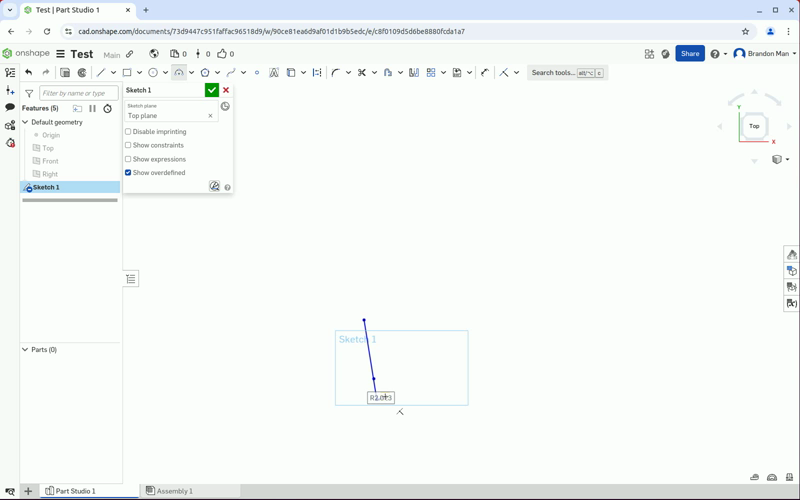
scroll(6)
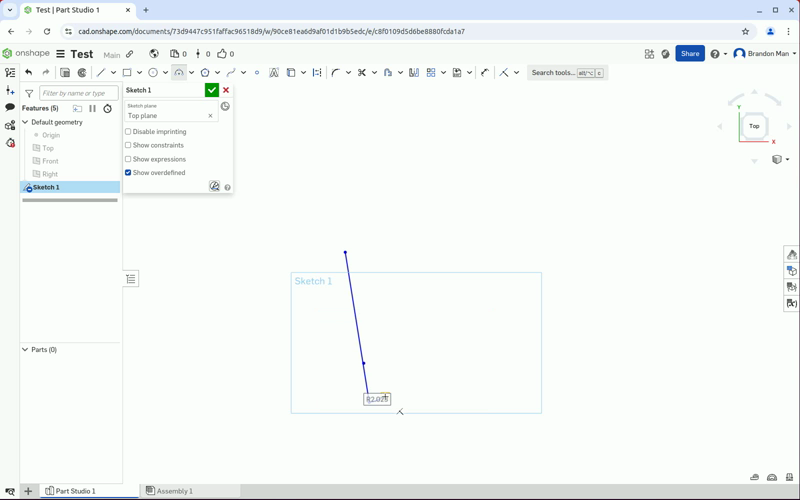
scroll(6)
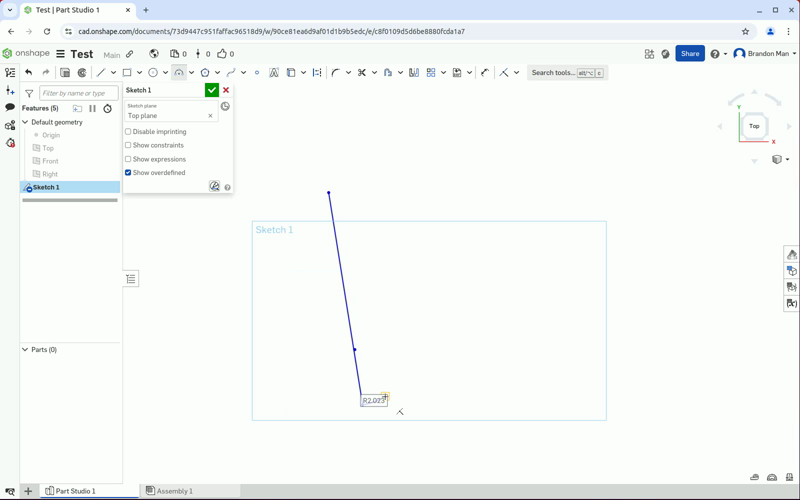
scroll(6)
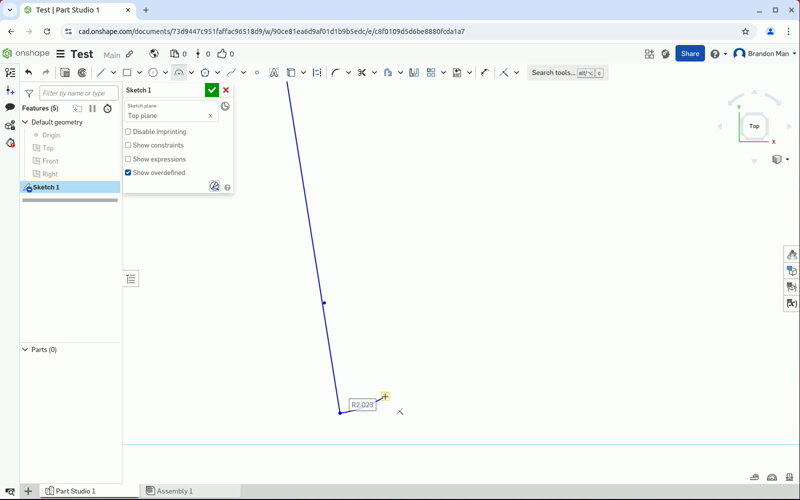
click(385, 396)
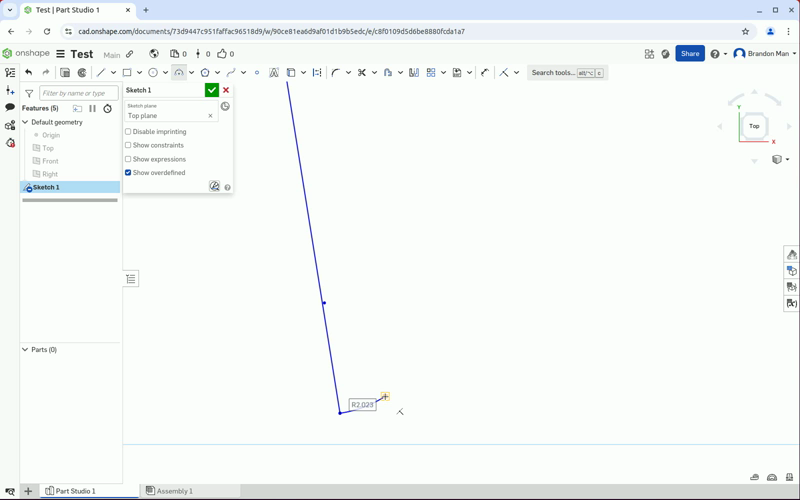
scroll(-6)
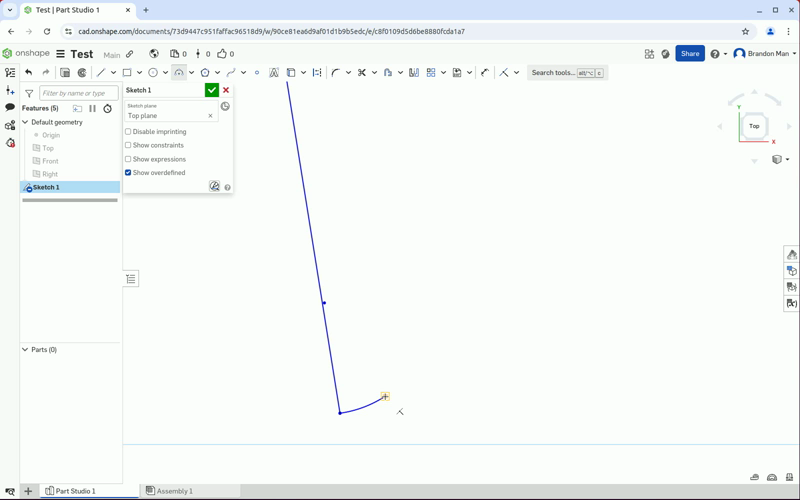
scroll(-6)
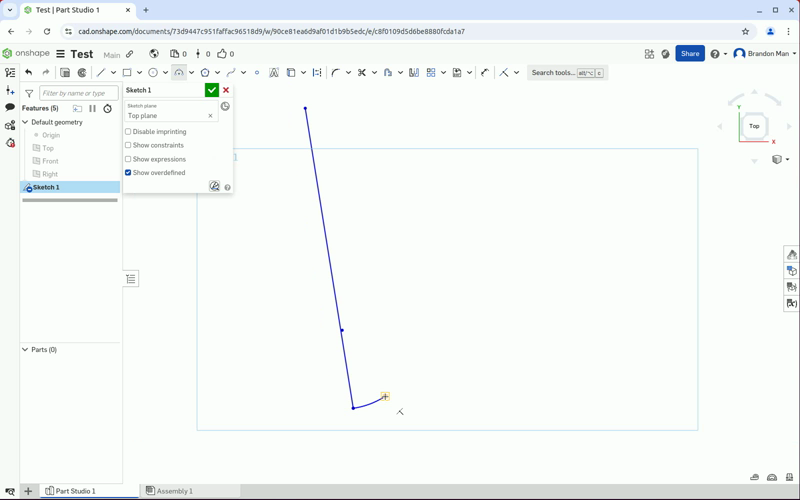
scroll(-6)
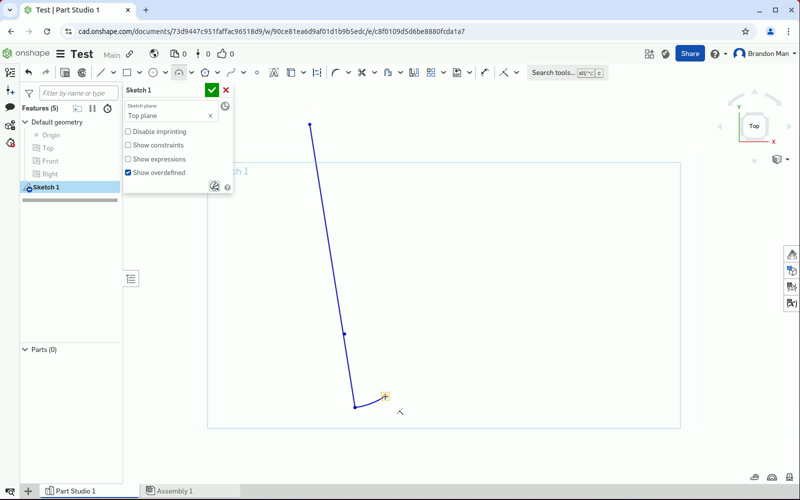
scroll(-6)
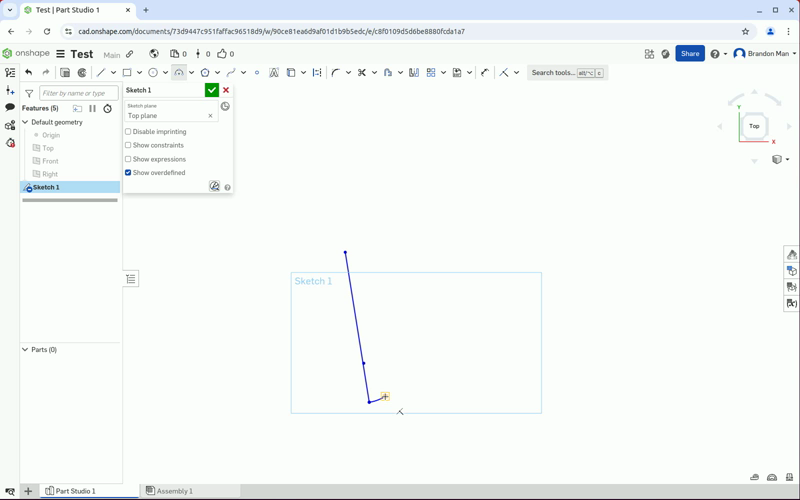
scroll(-6)
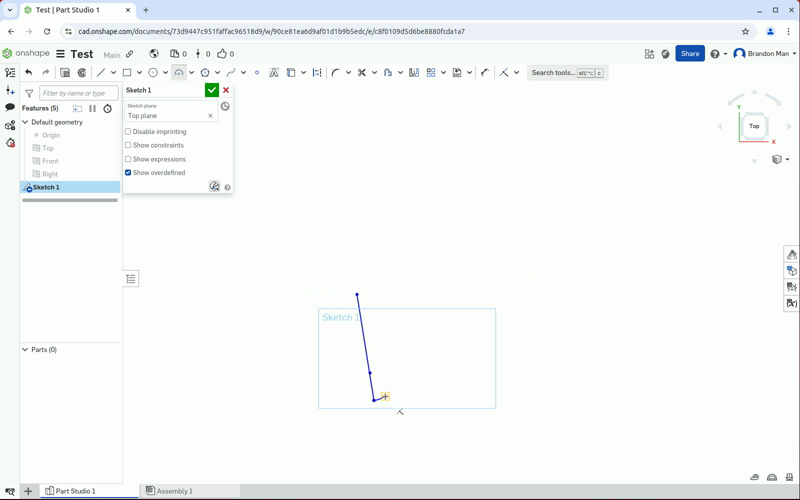
scroll(-6)
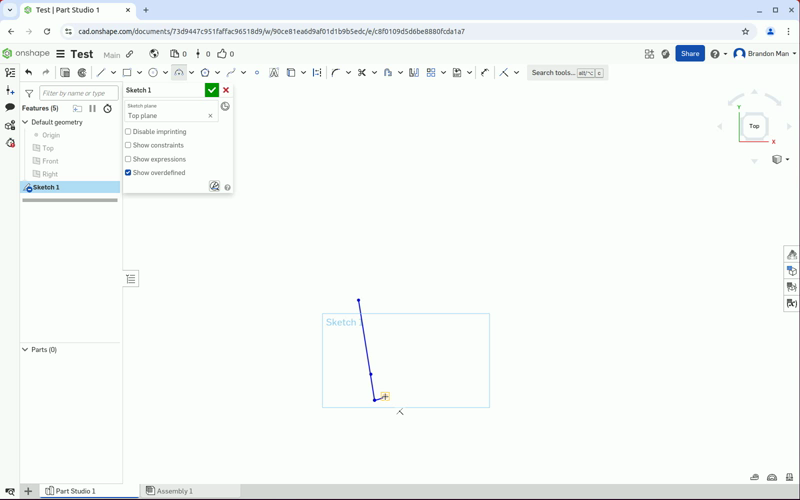
scroll(-6)
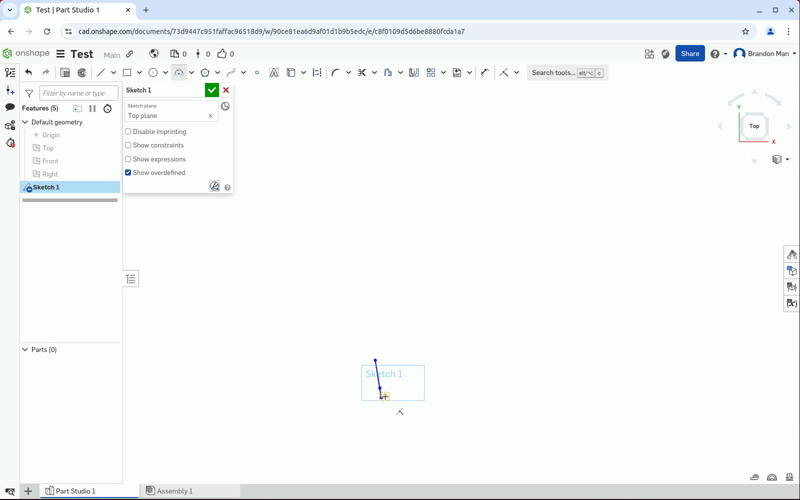
key_down(shift)
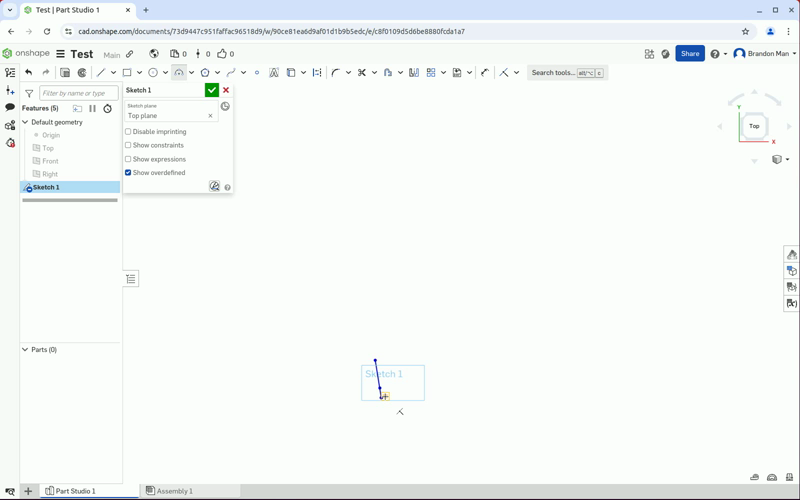
mouse_move(389, 372)
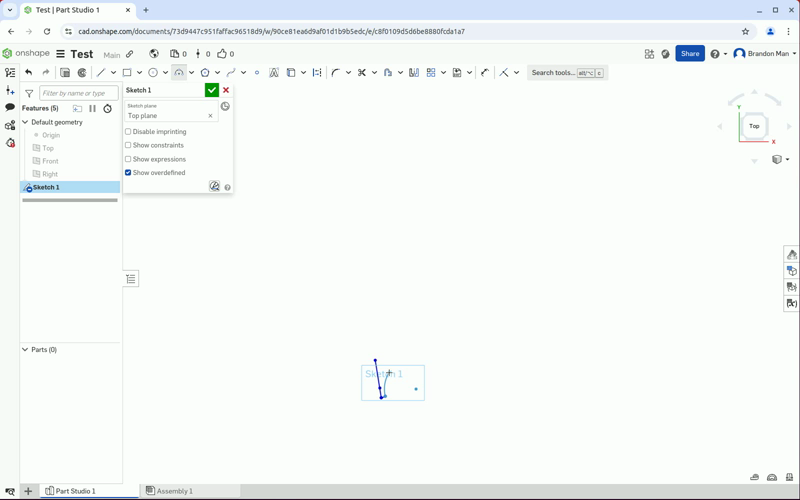
click(389, 372)
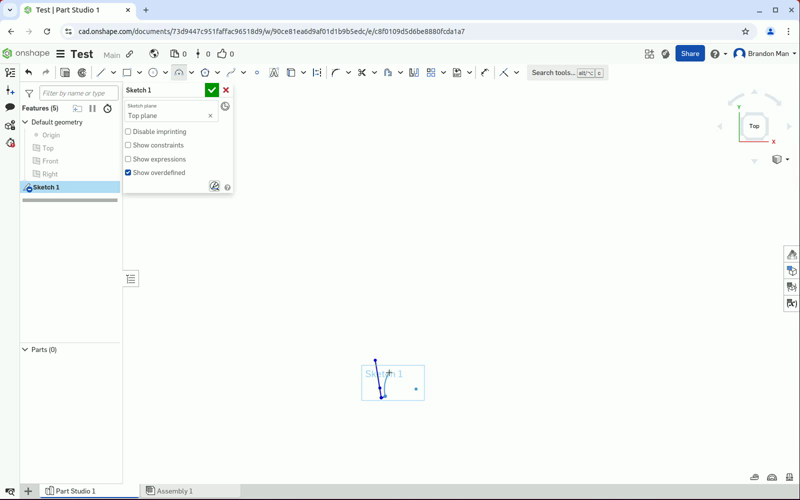
mouse_move(390, 384)
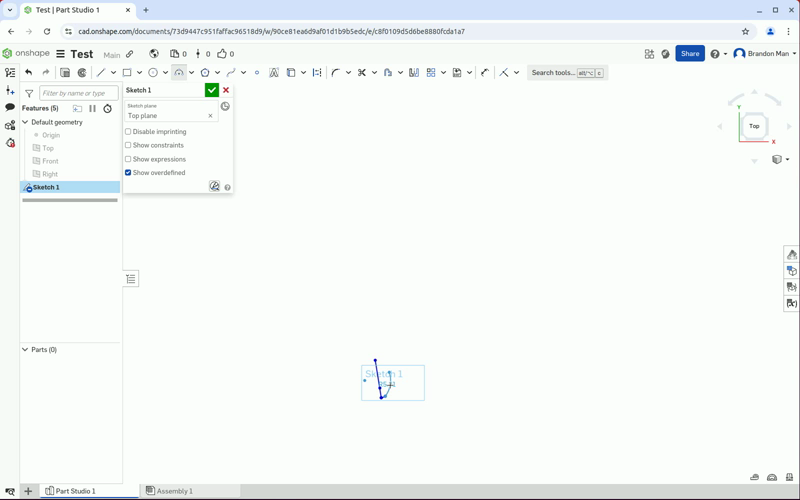
click(390, 384)
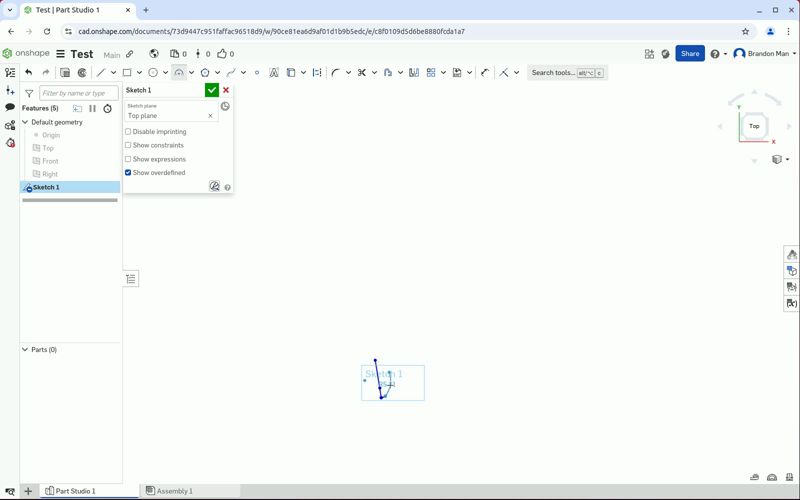
key_up(shift)
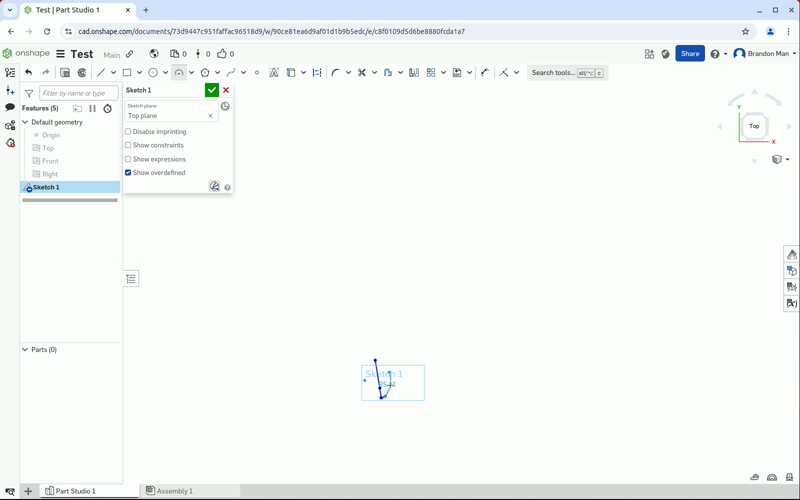
mouse_move(389, 372)
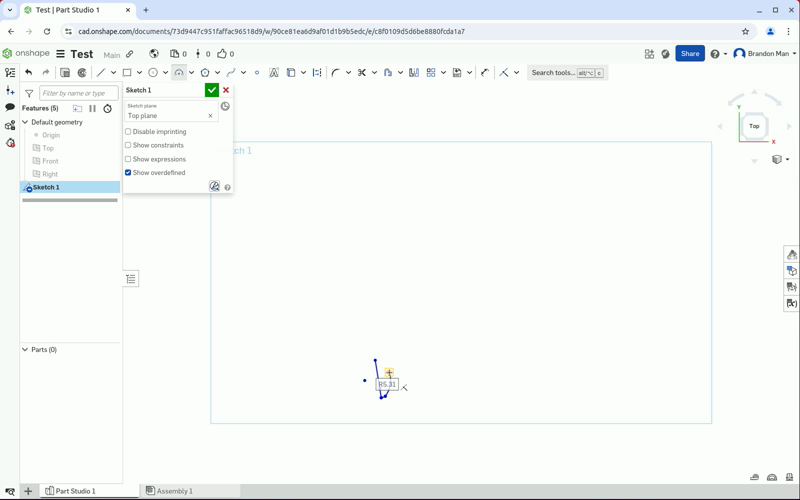
click(389, 372)
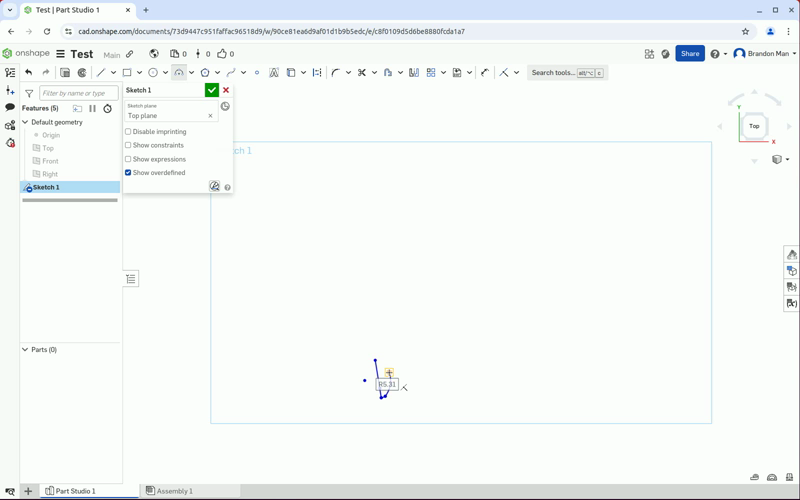
key_down(shift)
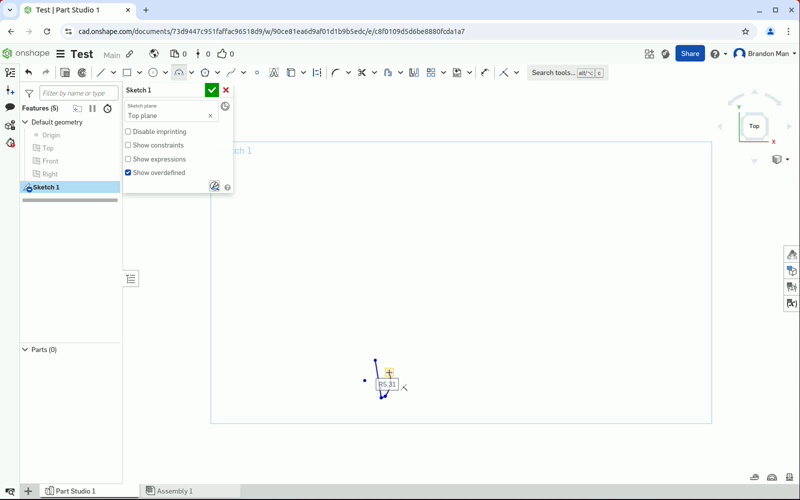
mouse_move(408, 332)
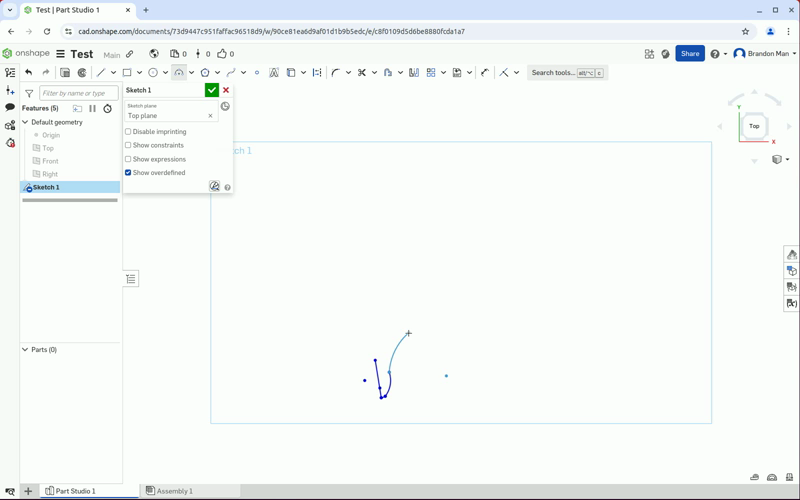
click(408, 332)
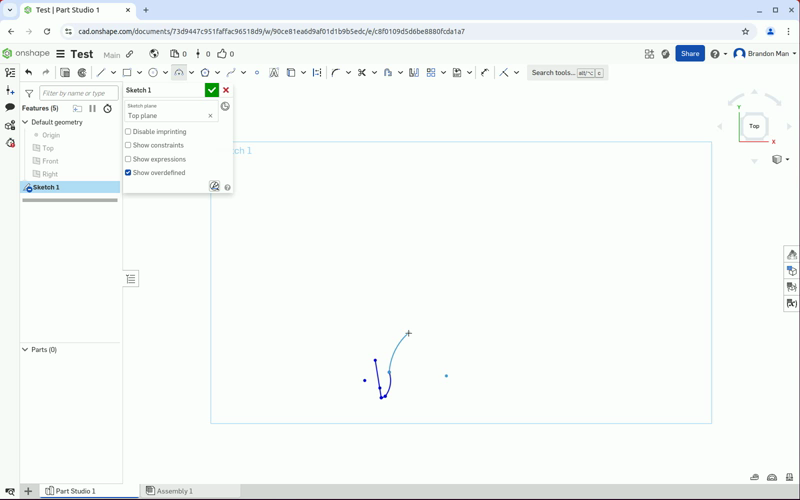
mouse_move(390, 348)
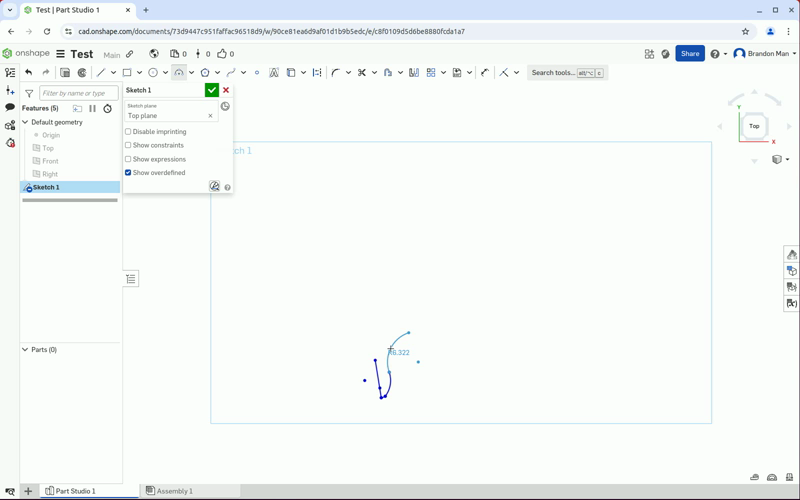
click(390, 348)
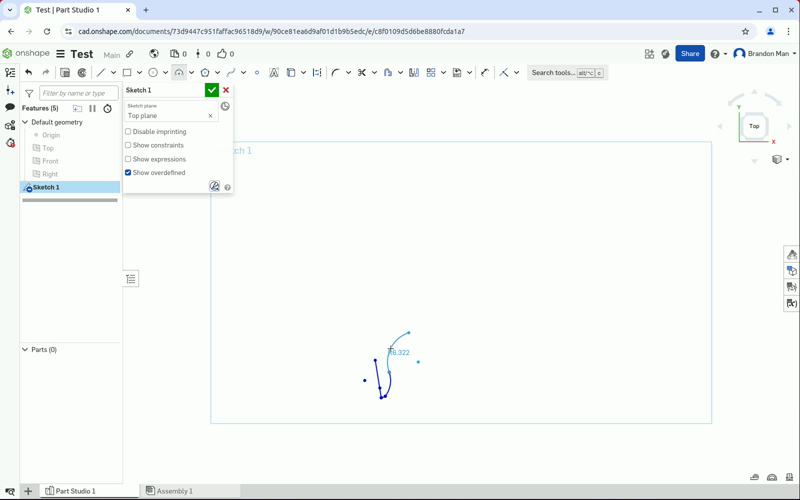
key_up(shift)
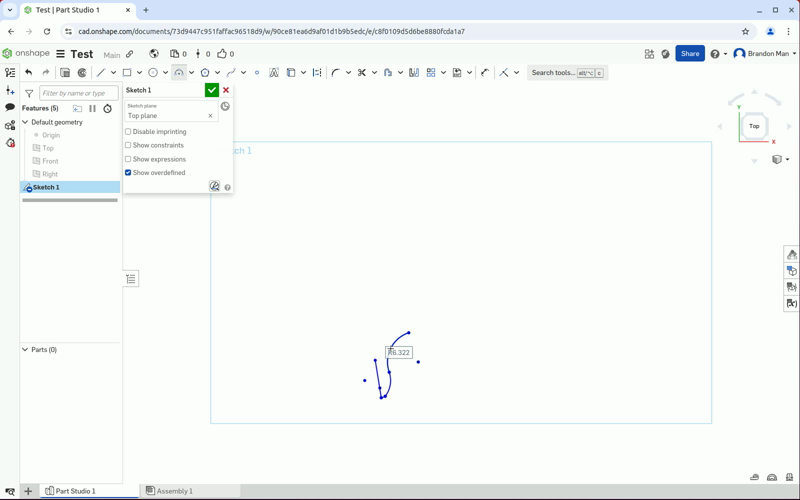
mouse_move(408, 332)
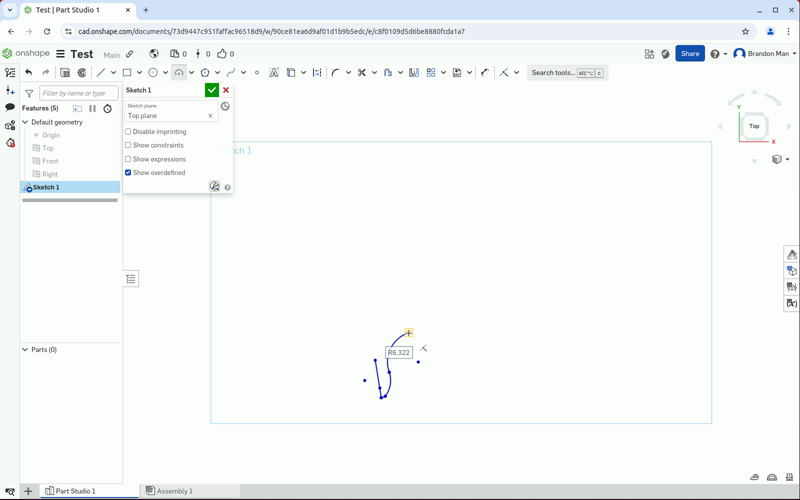
click(408, 332)
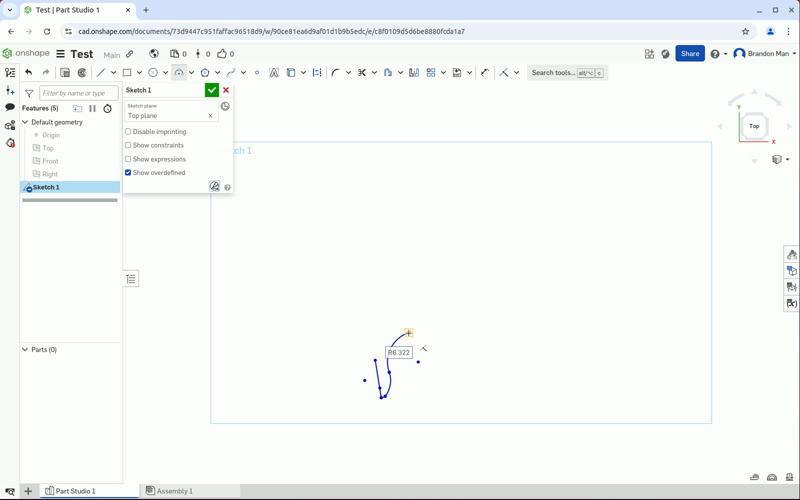
key_down(shift)
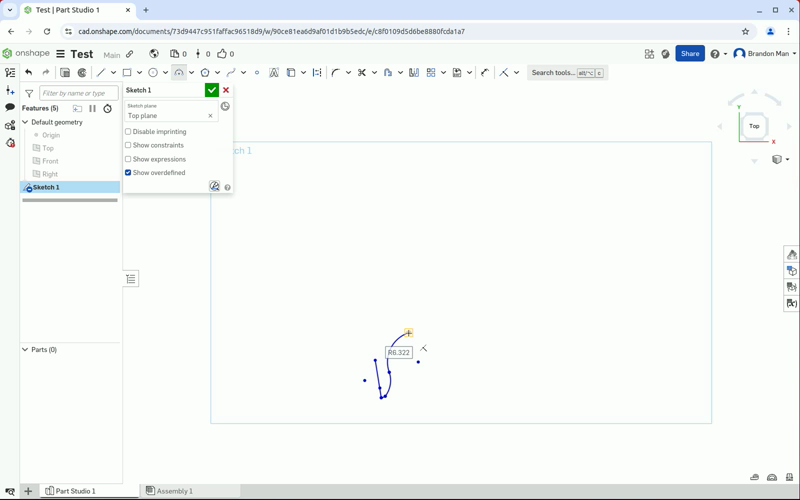
mouse_move(492, 243)
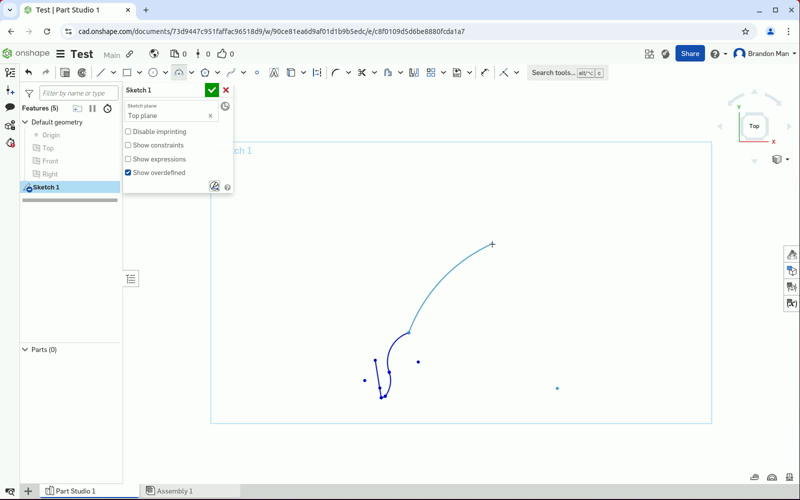
click(492, 243)
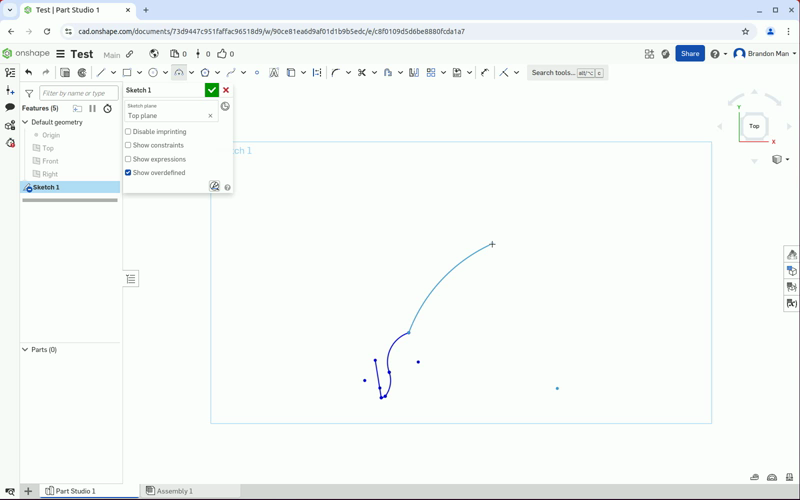
mouse_move(456, 293)
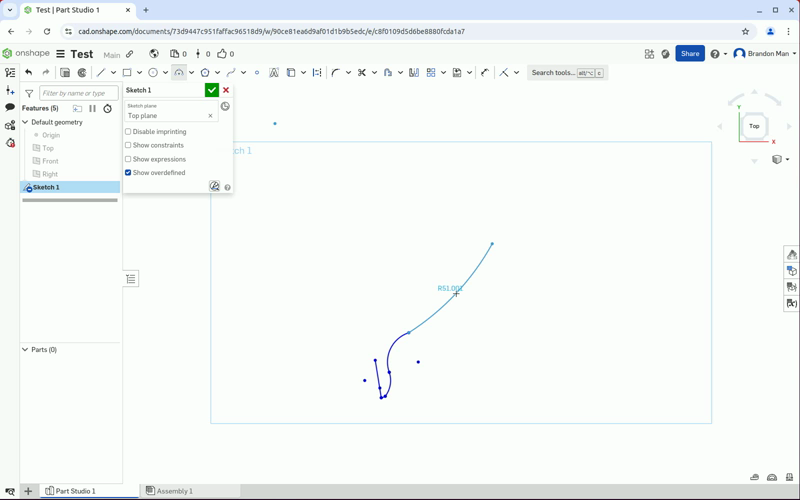
click(456, 293)
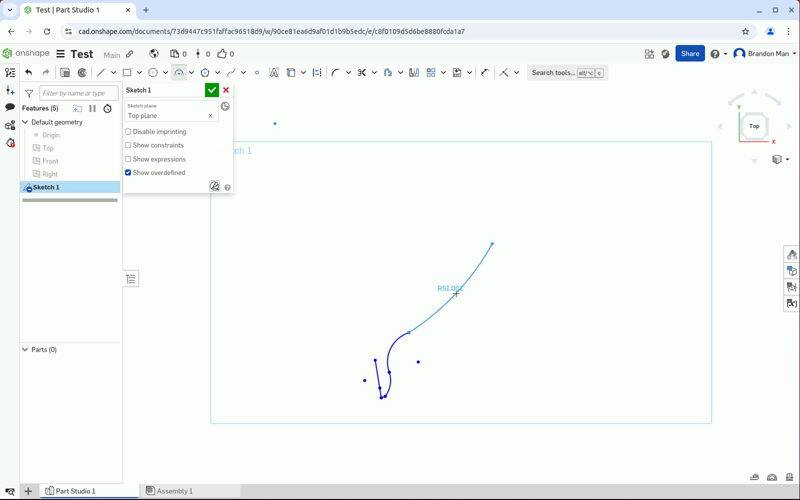
key_up(shift)
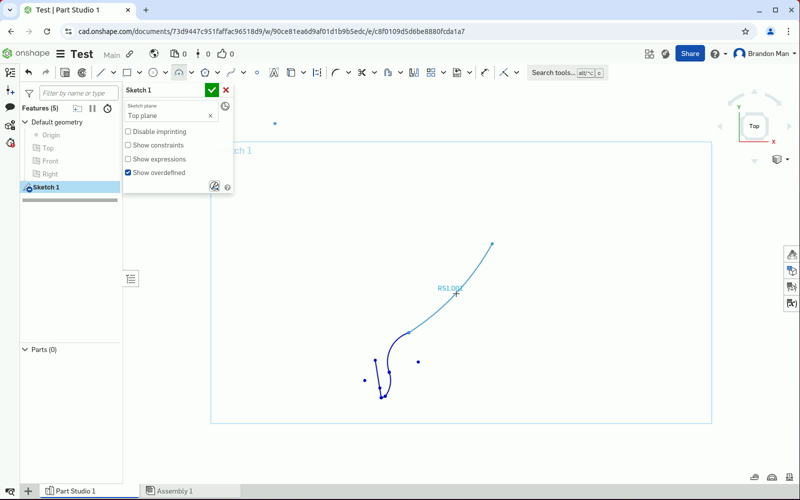
mouse_move(492, 243)
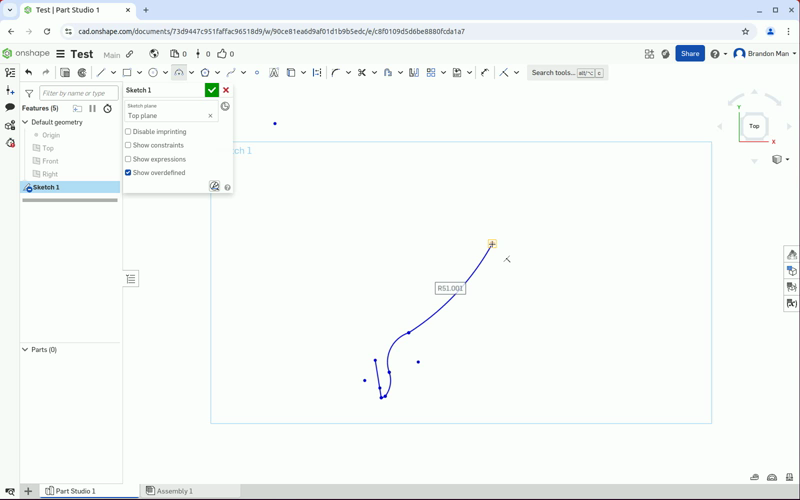
click(492, 243)
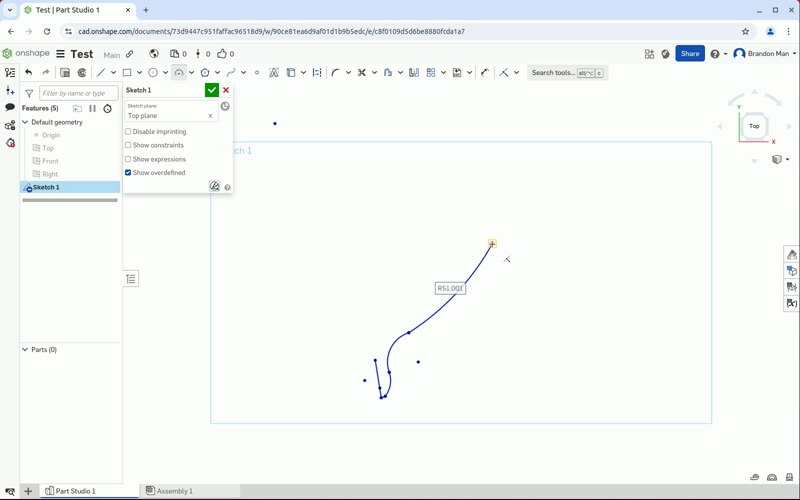
key_down(shift)
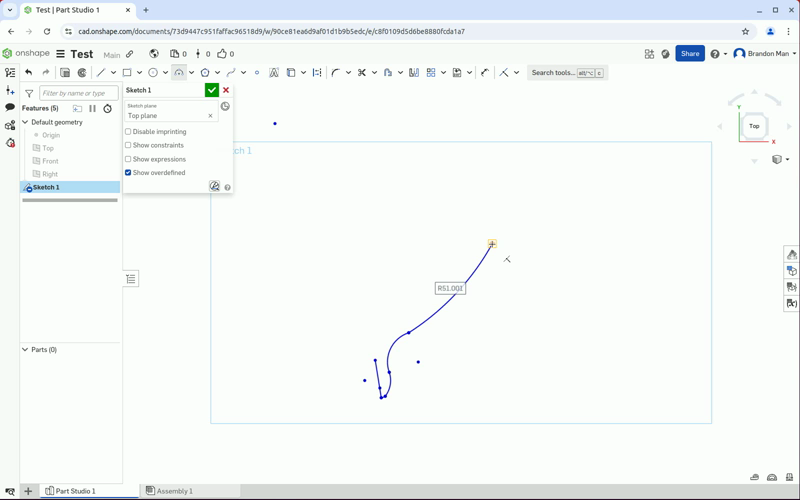
mouse_move(527, 219)
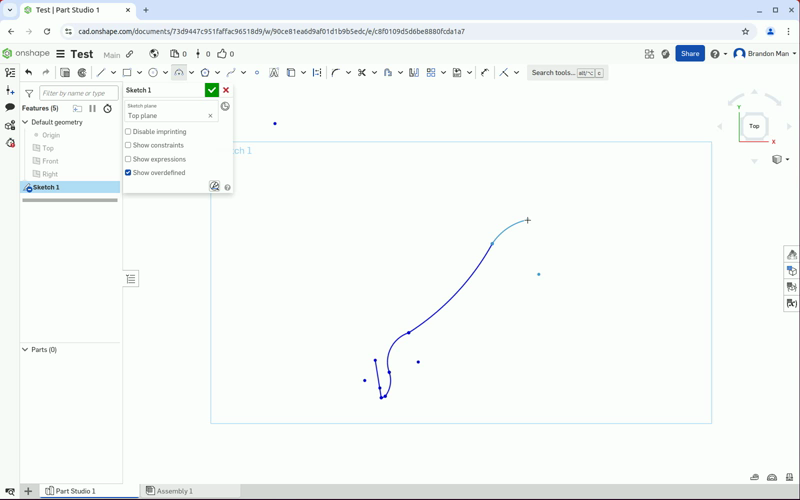
click(527, 219)
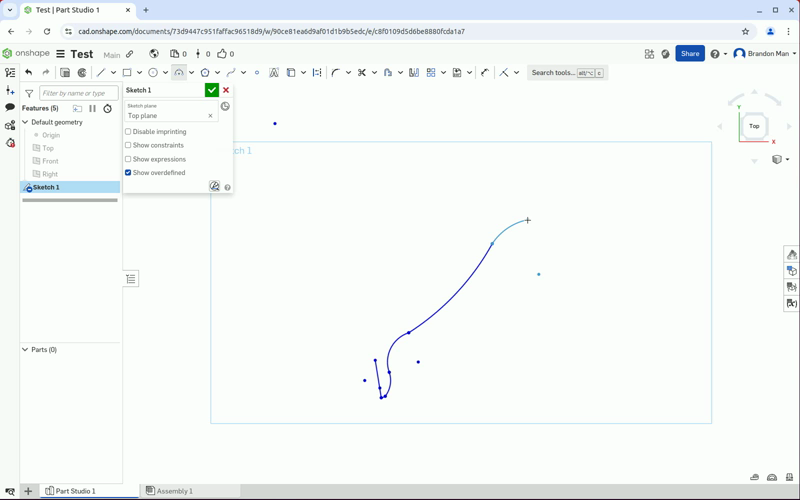
mouse_move(504, 224)
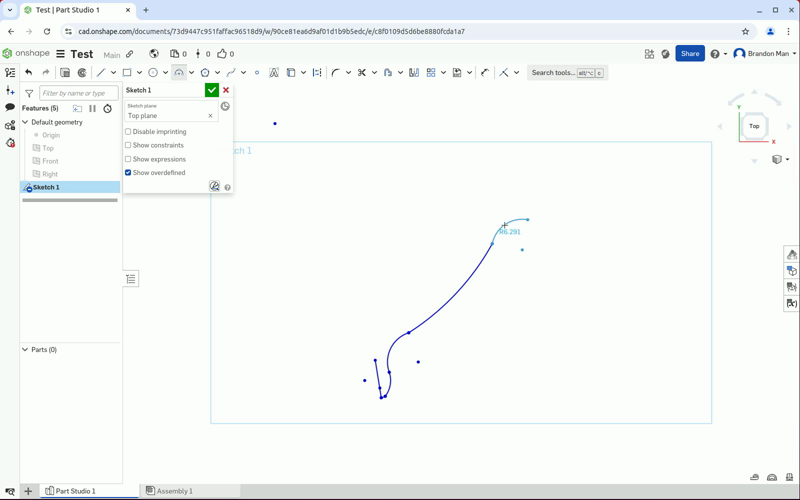
click(504, 224)
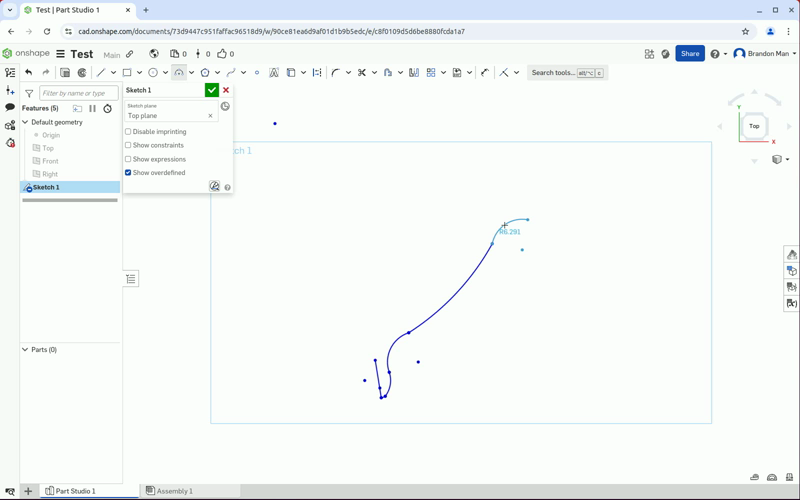
key_up(shift)
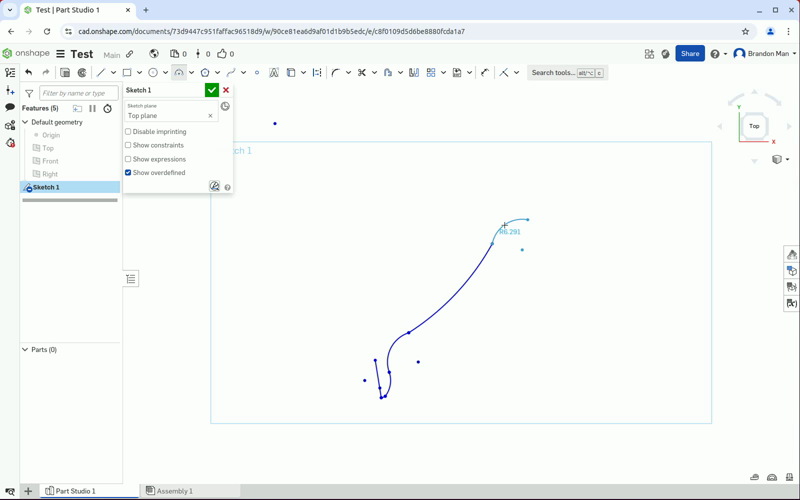
key(esc)
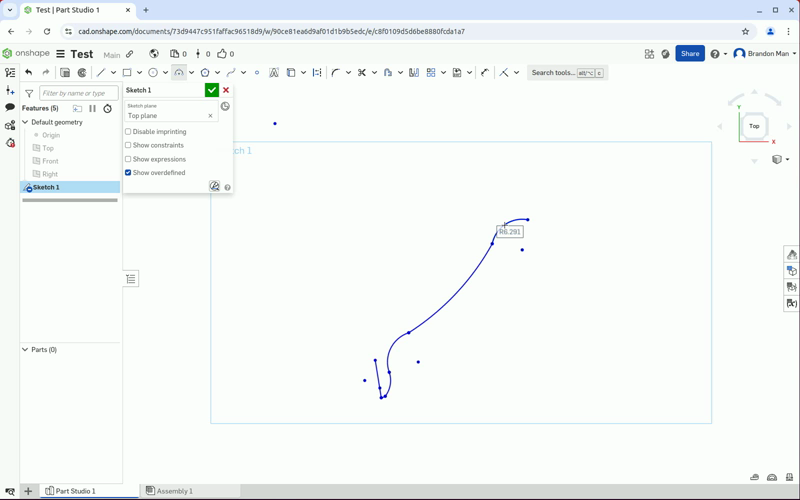
key(l)
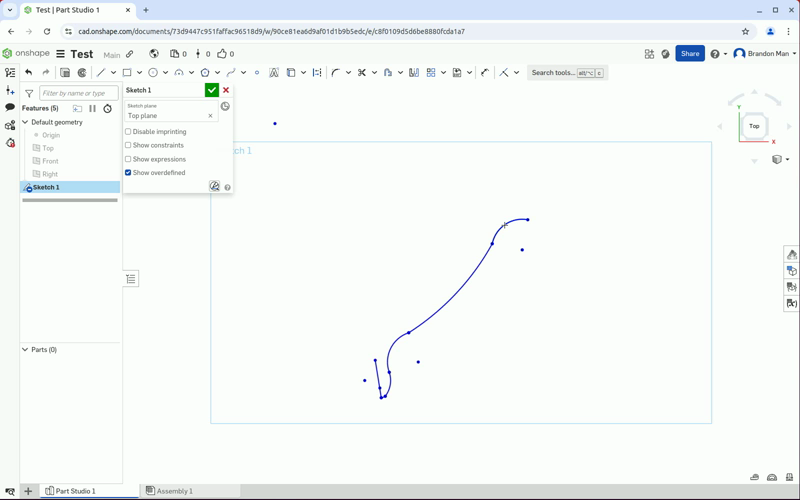
mouse_move(527, 219)
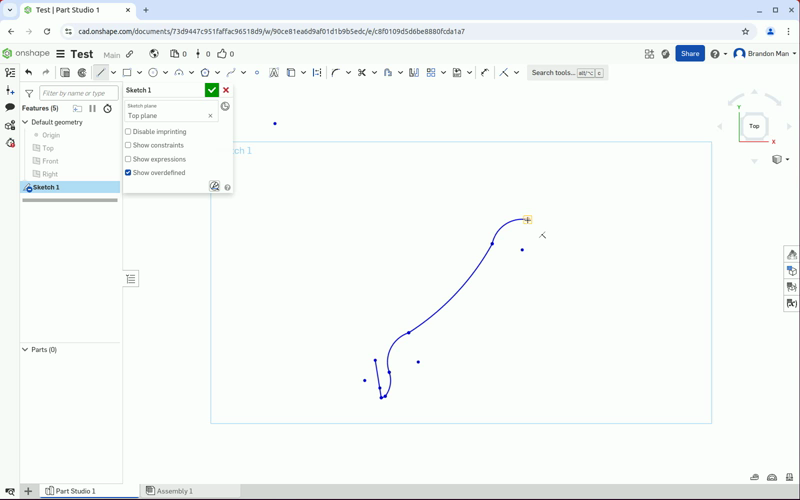
click(527, 219)
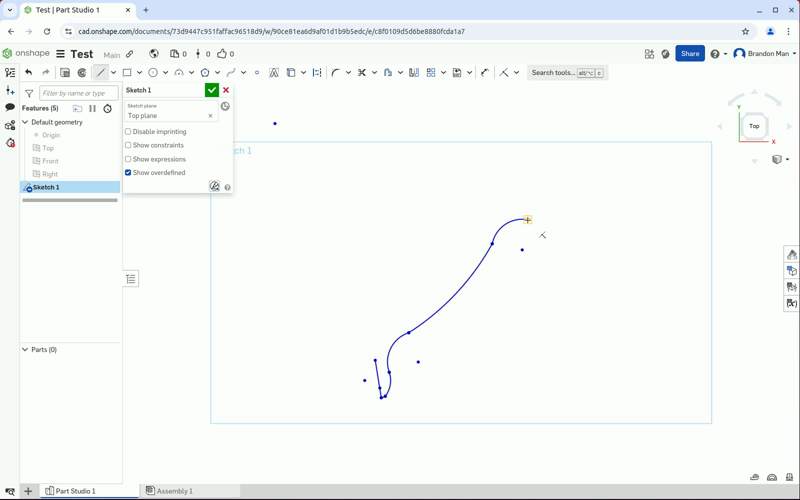
key_down(shift)
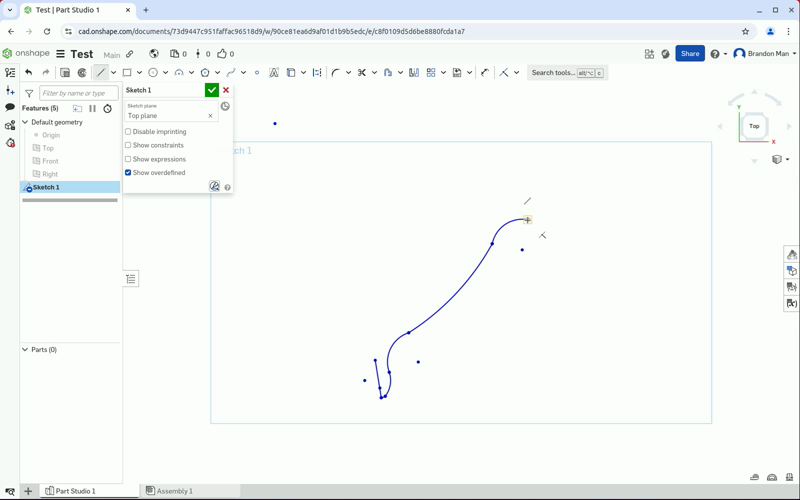
mouse_move(557, 219)
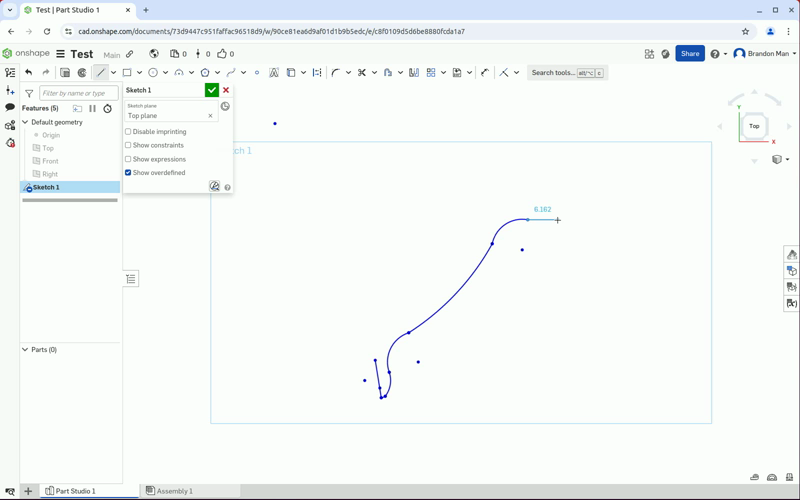
mouse_move(563, 227)
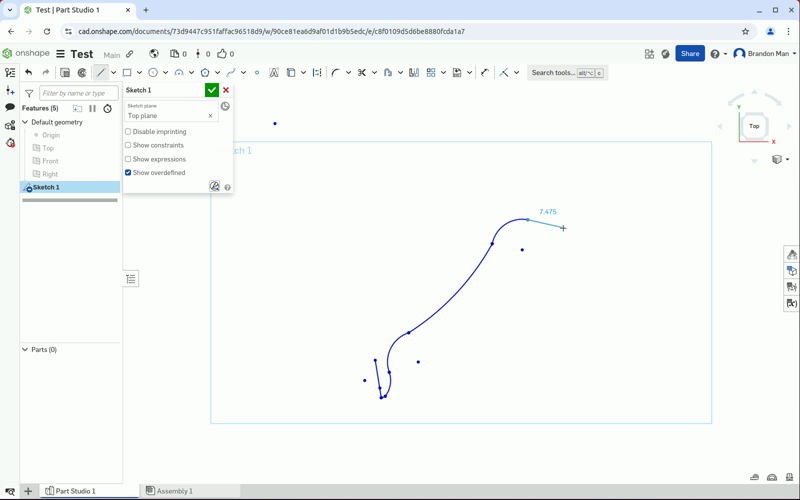
click(563, 227)
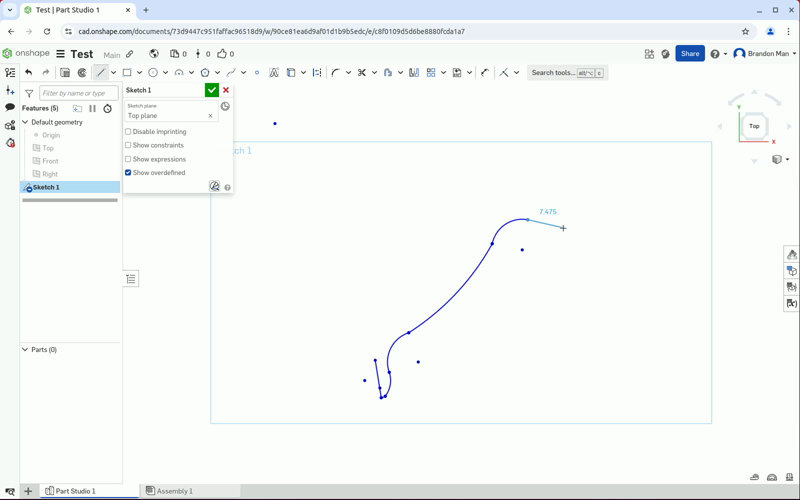
key_up(shift)
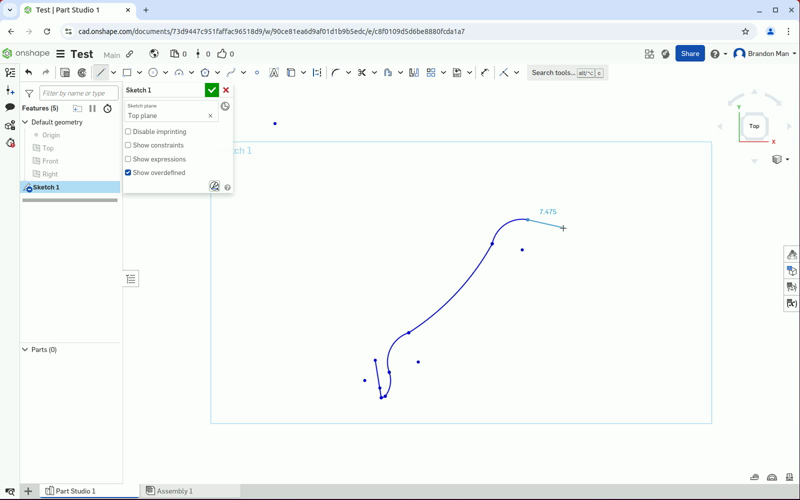
key(esc)
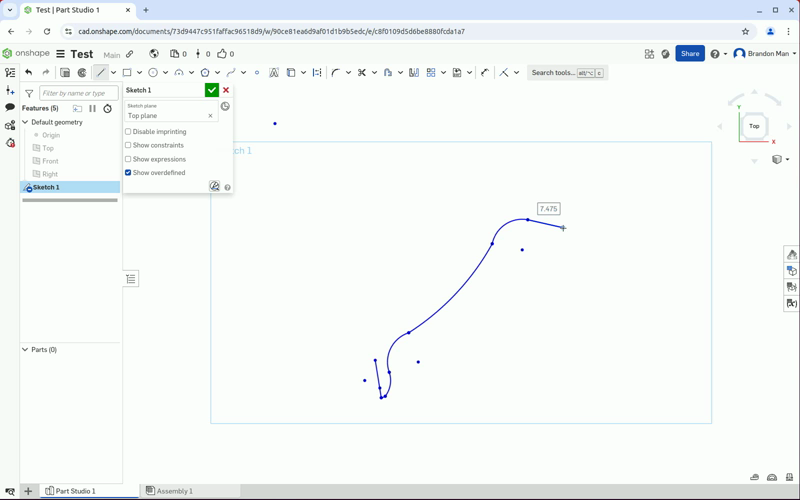
key(a)
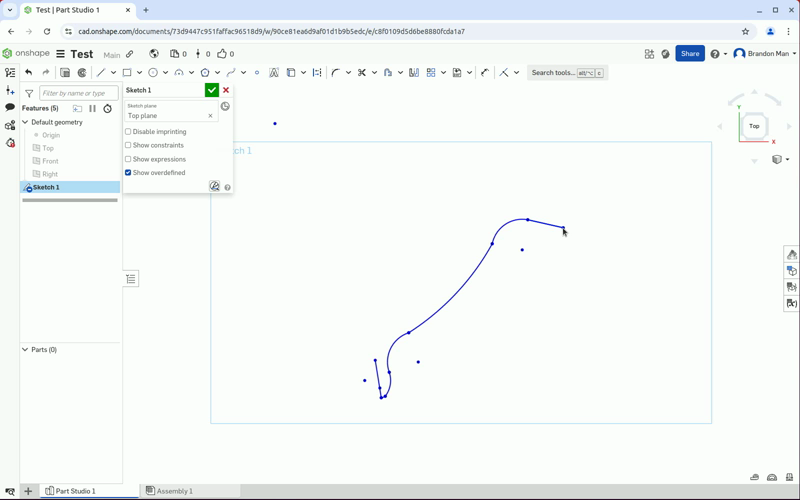
mouse_move(563, 227)
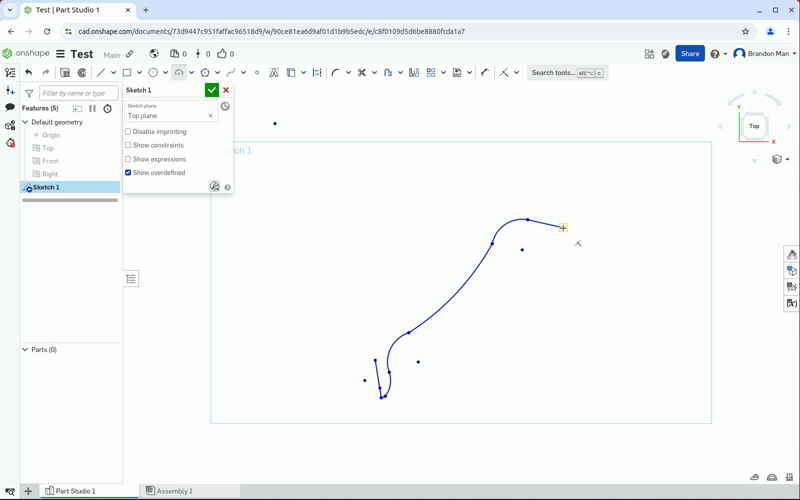
click(563, 227)
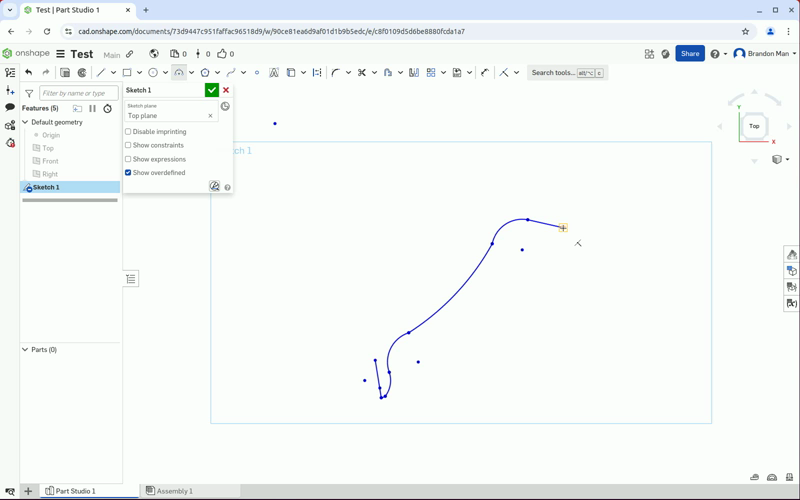
key_down(shift)
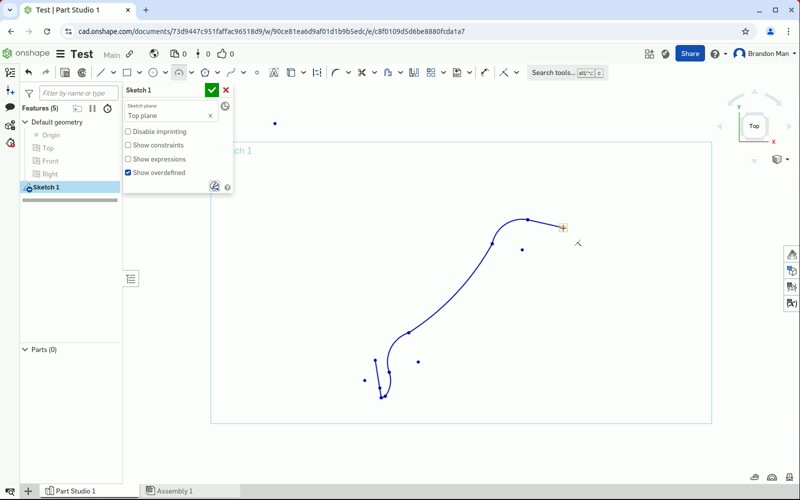
mouse_move(541, 216)
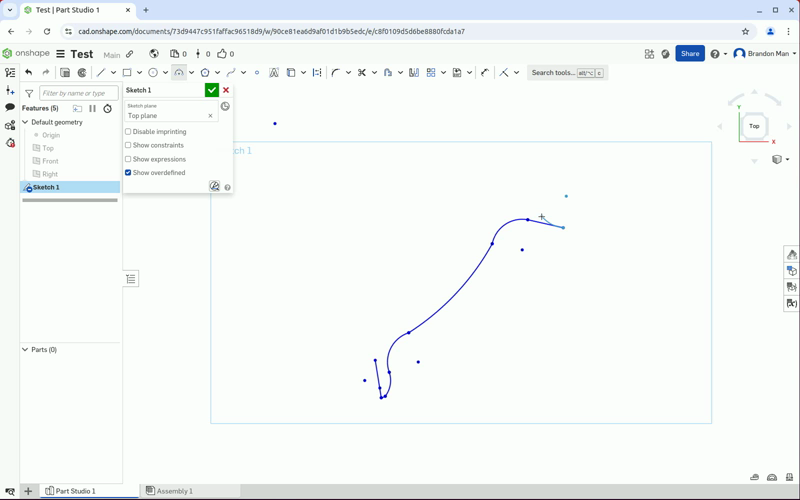
click(541, 216)
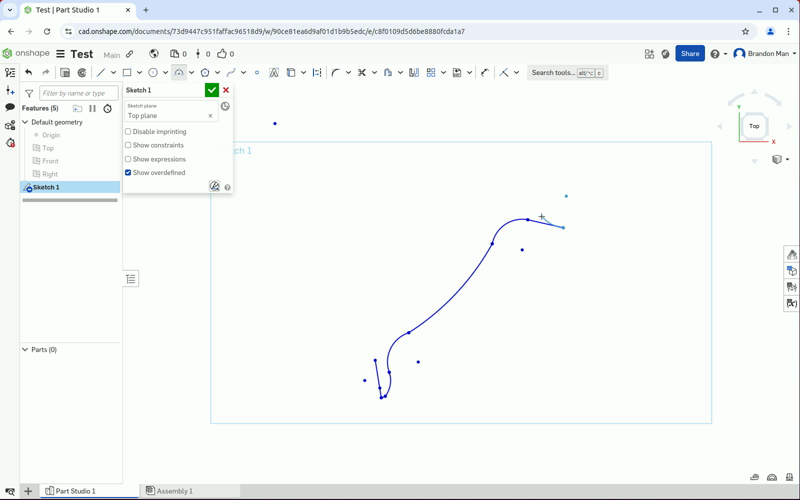
mouse_move(552, 220)
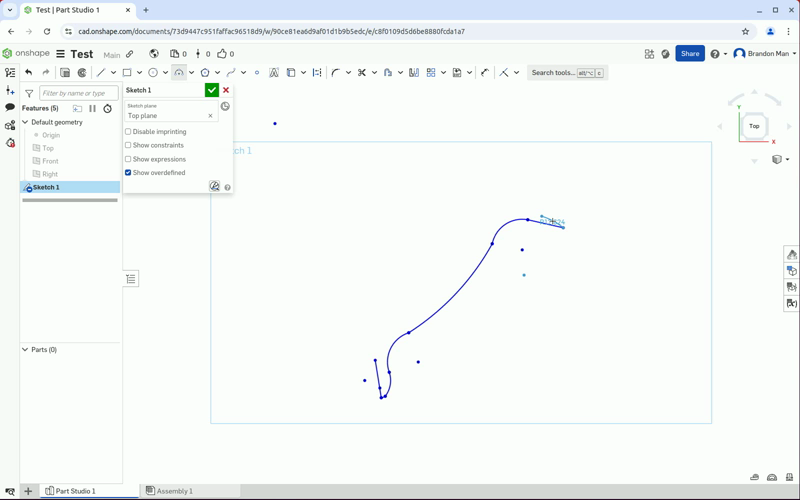
click(552, 220)
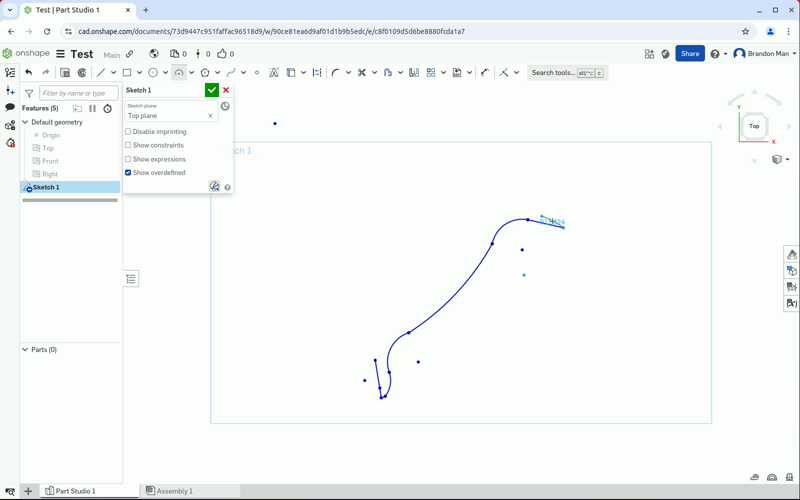
key_up(shift)
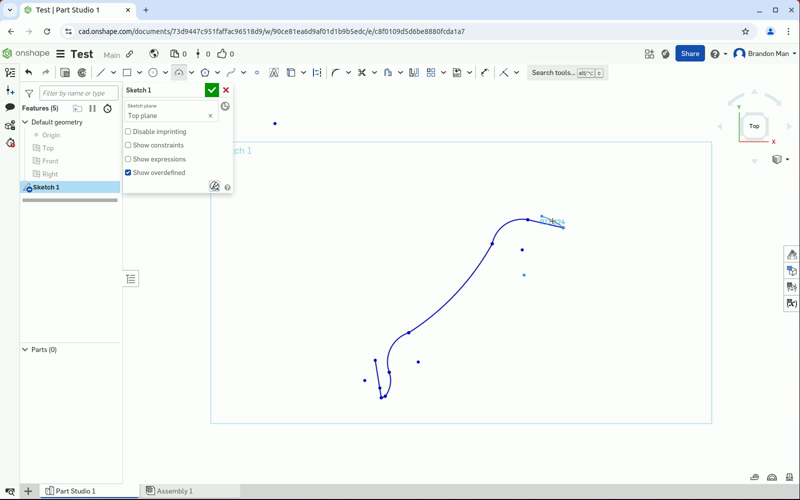
mouse_move(541, 216)
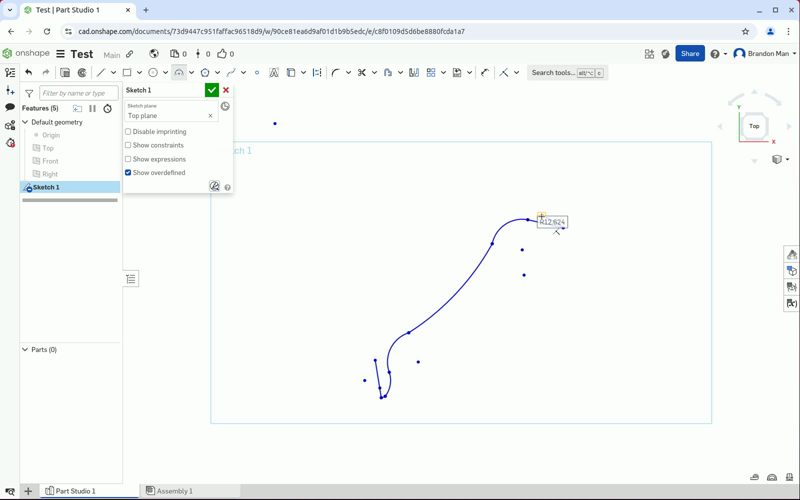
click(541, 216)
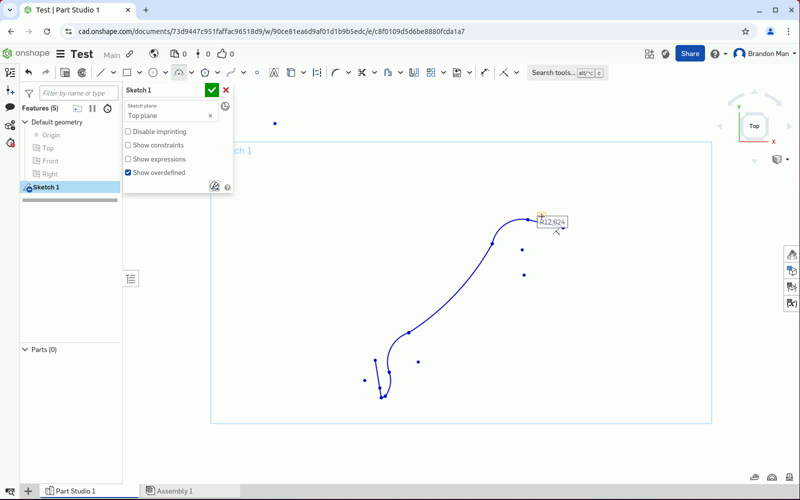
key_down(shift)
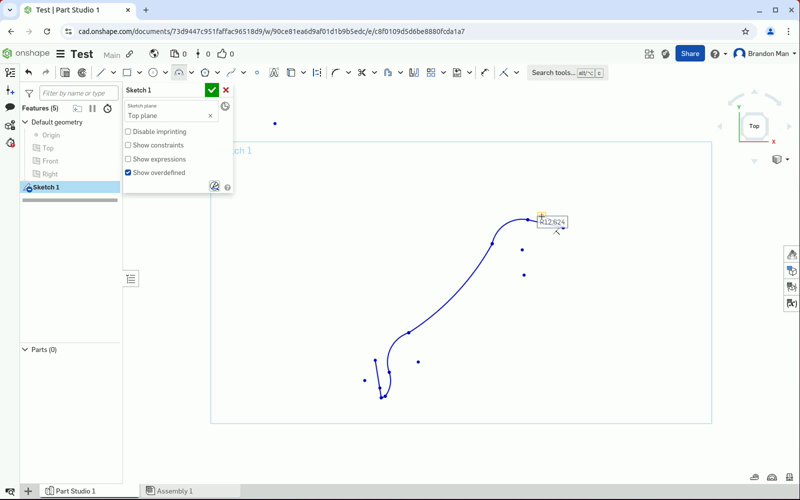
mouse_move(535, 213)
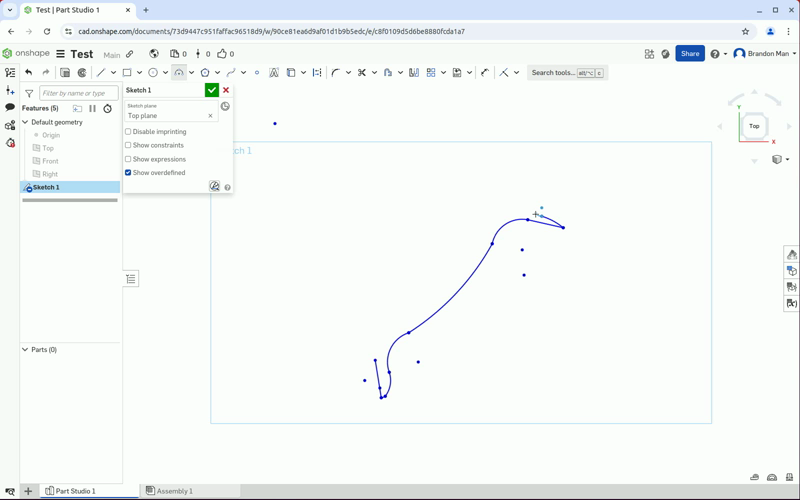
scroll(6)
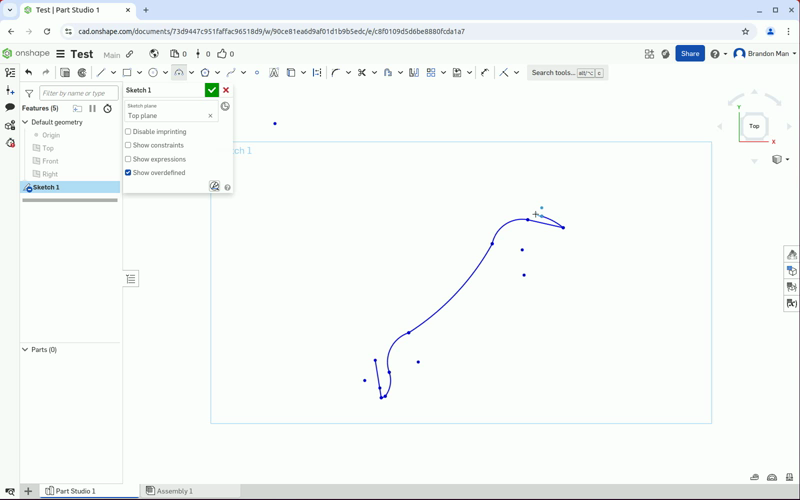
scroll(6)
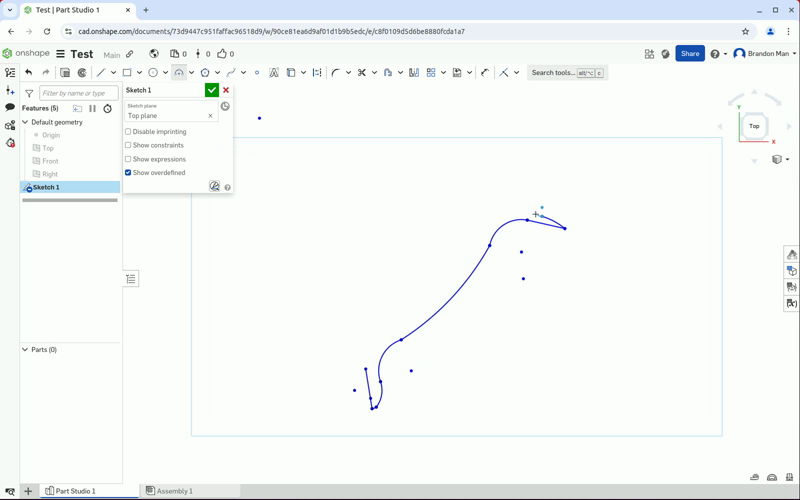
scroll(6)
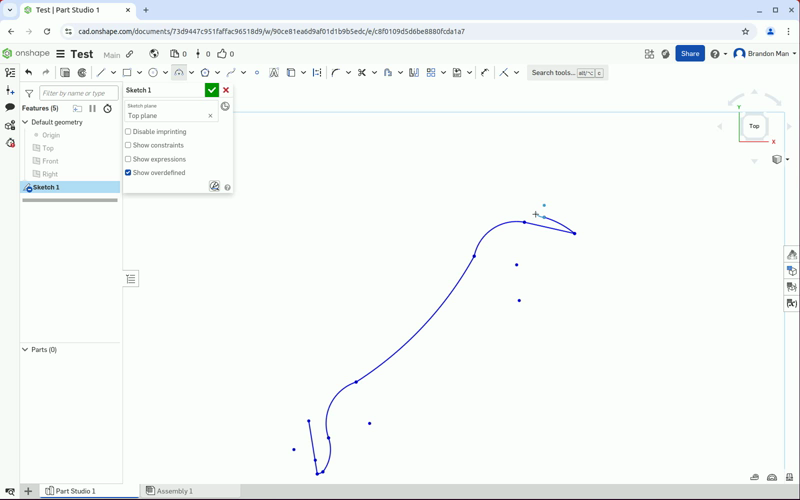
scroll(6)
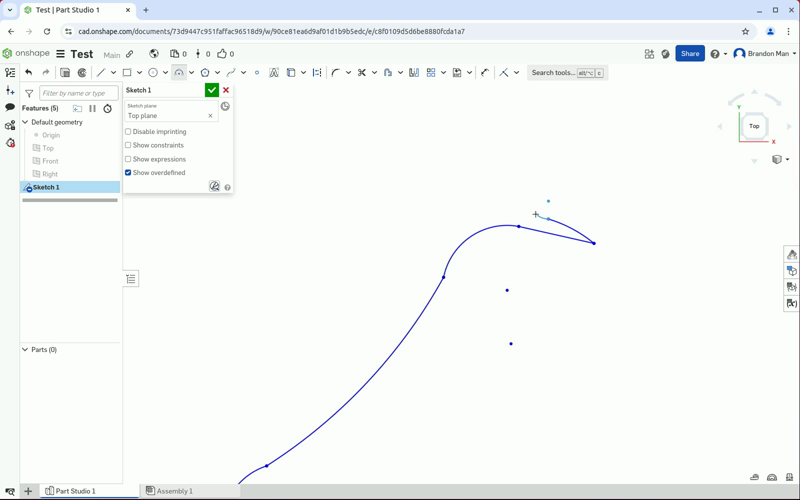
scroll(6)
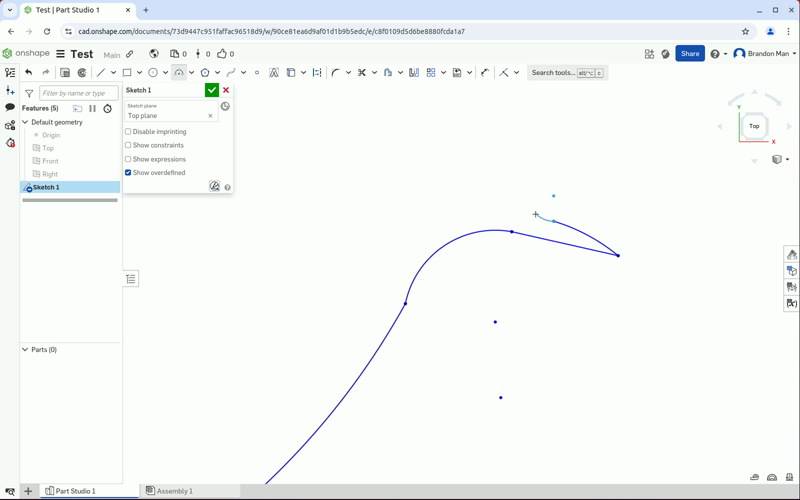
scroll(6)
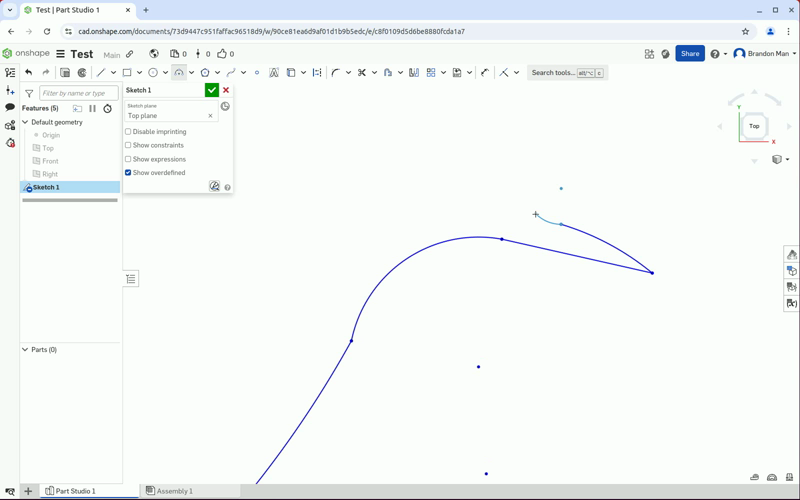
scroll(6)
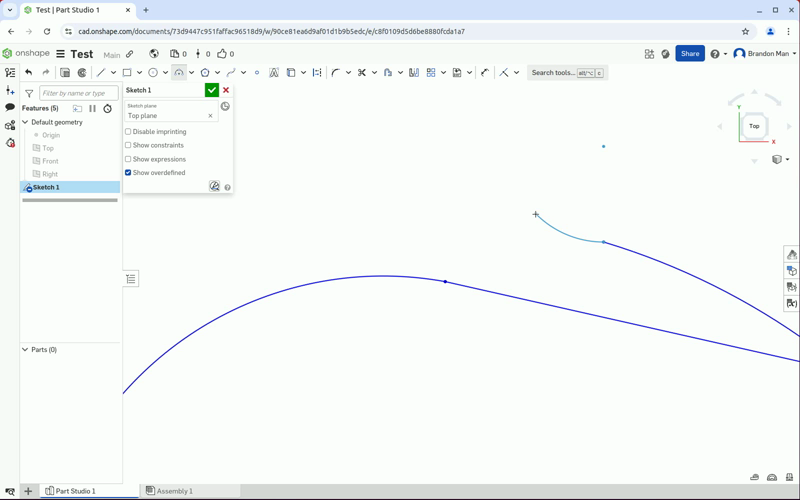
click(535, 213)
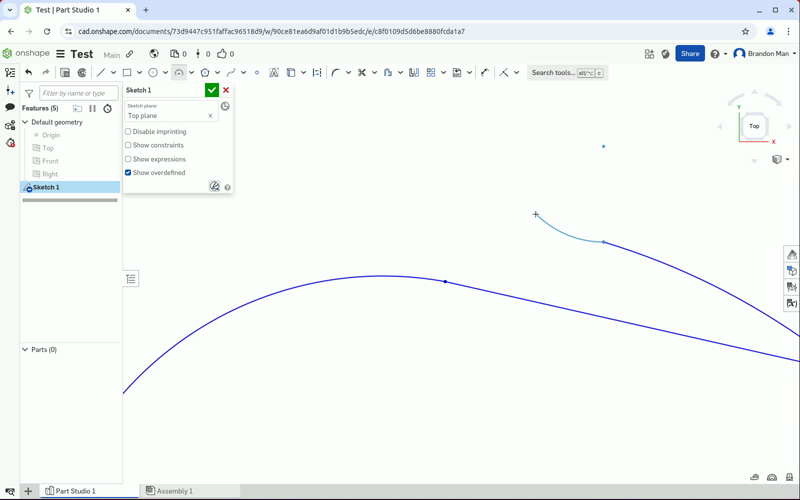
scroll(-6)
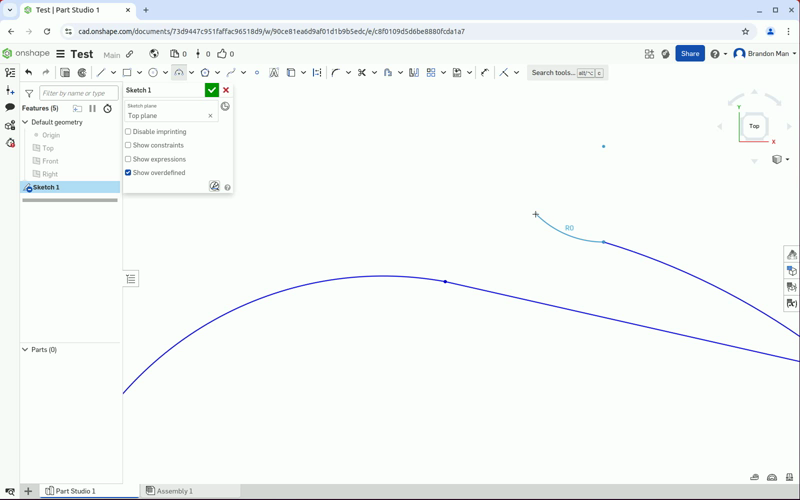
scroll(-6)
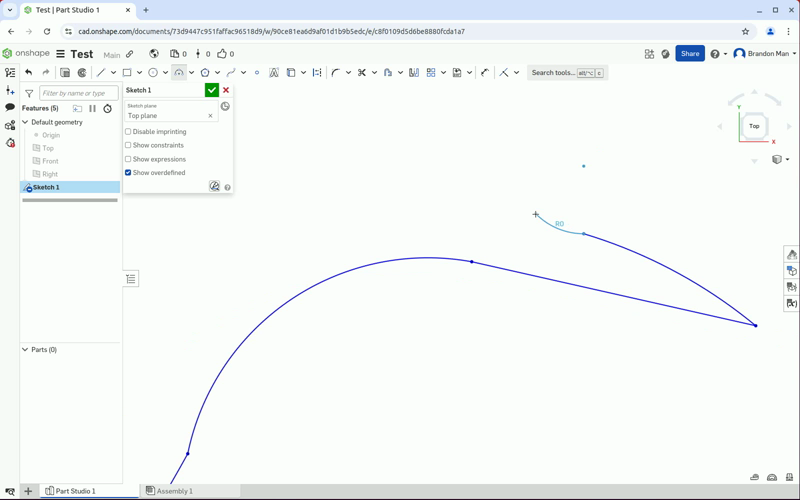
scroll(-6)
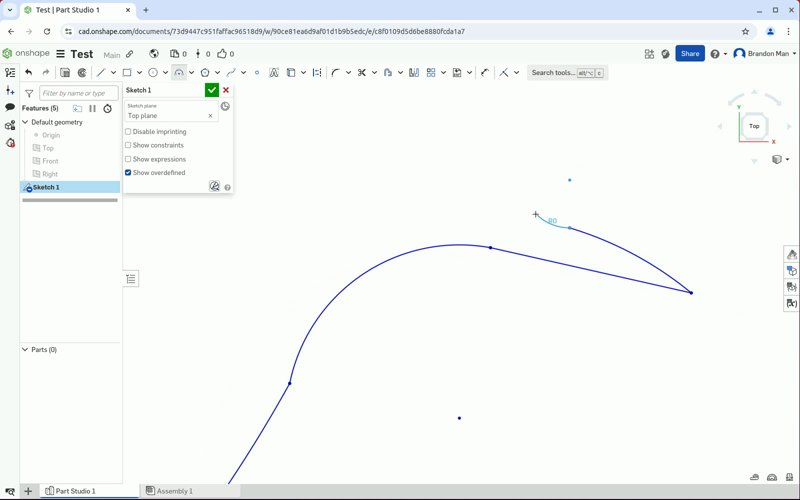
scroll(-6)
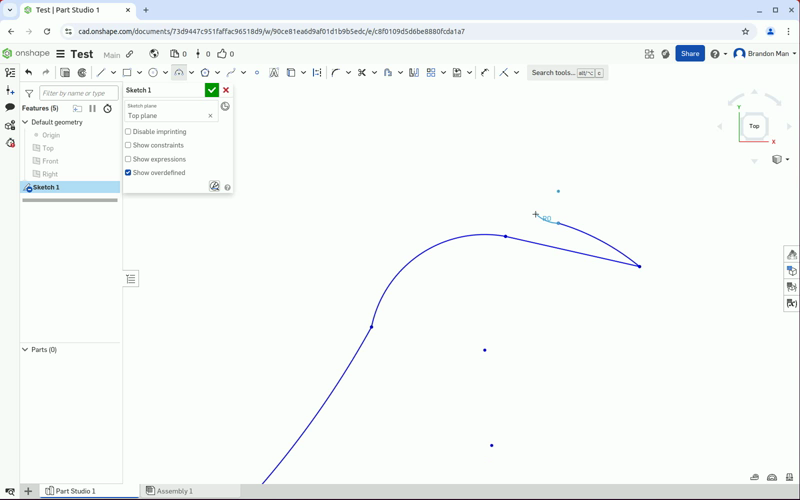
scroll(-6)
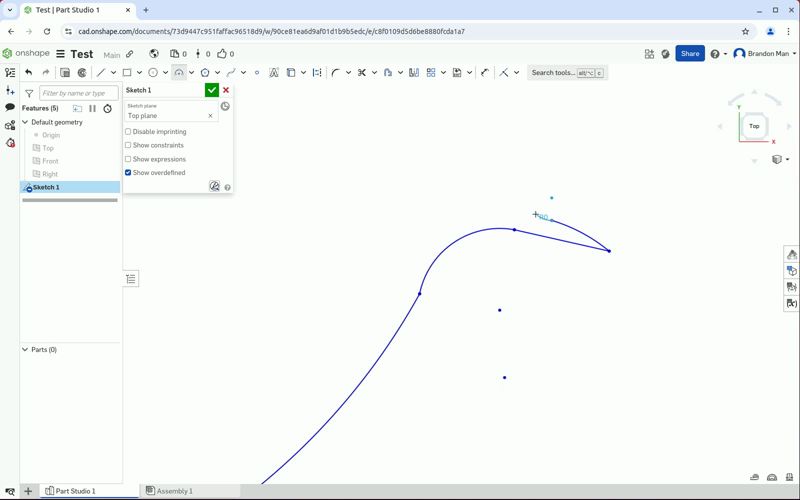
scroll(-6)
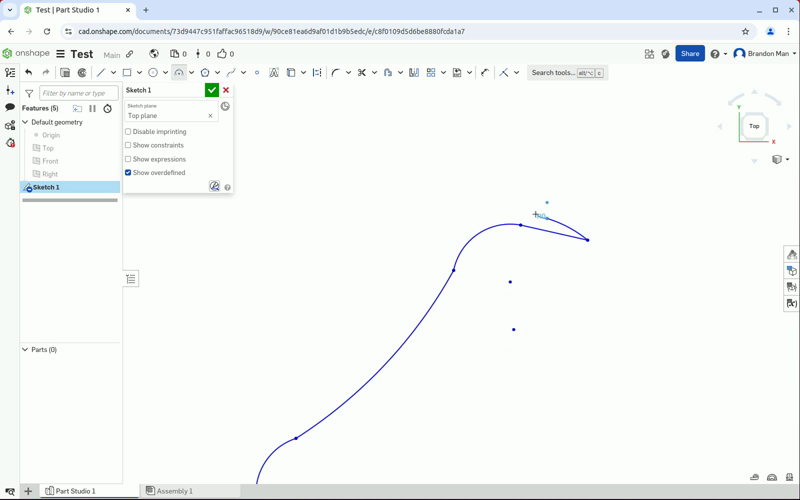
scroll(-6)
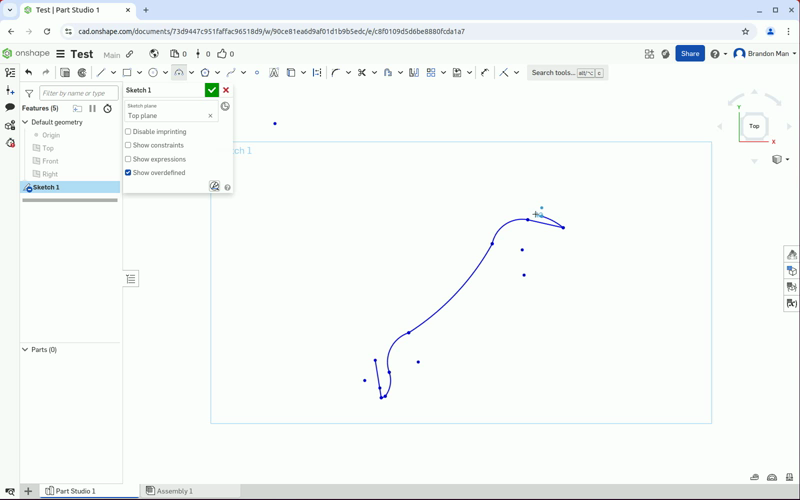
mouse_move(537, 216)
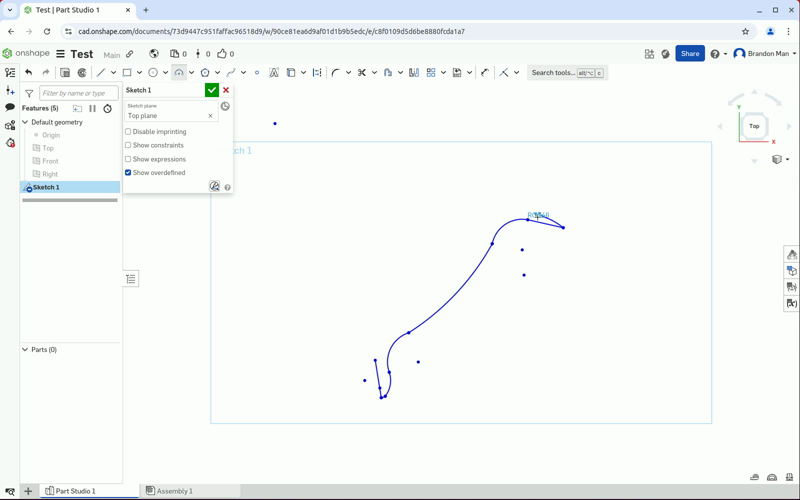
scroll(6)
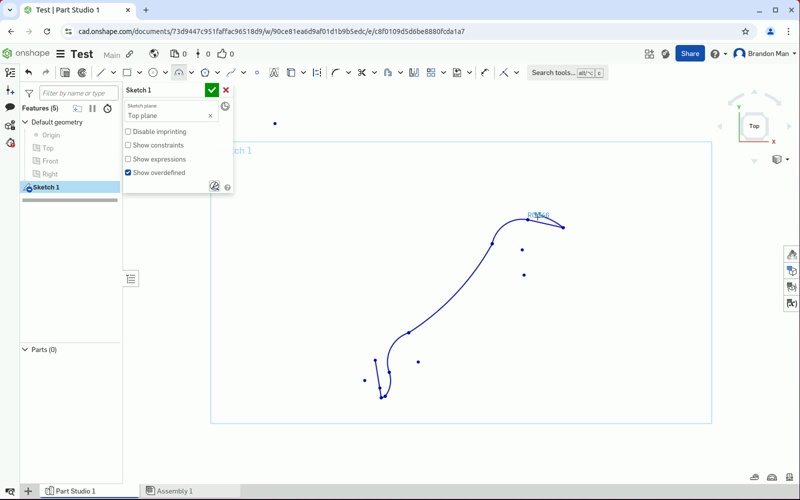
scroll(6)
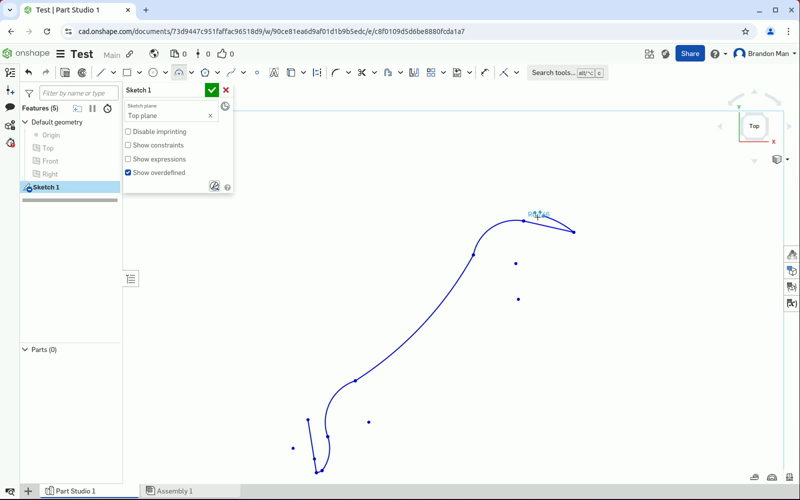
scroll(6)
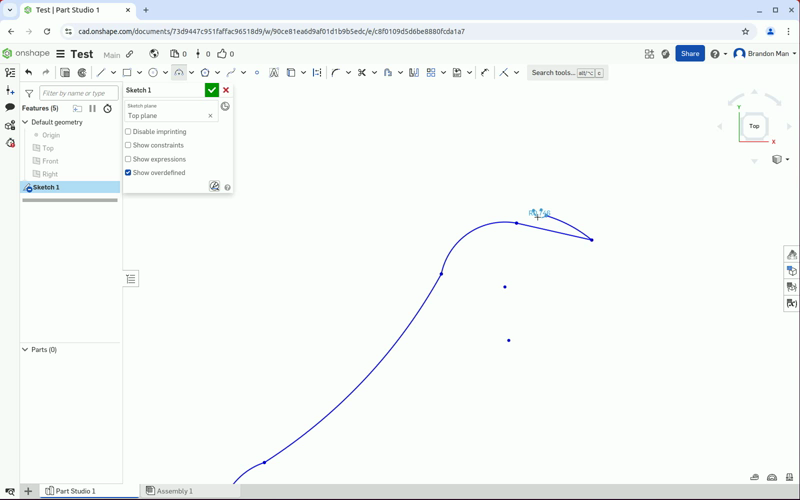
scroll(6)
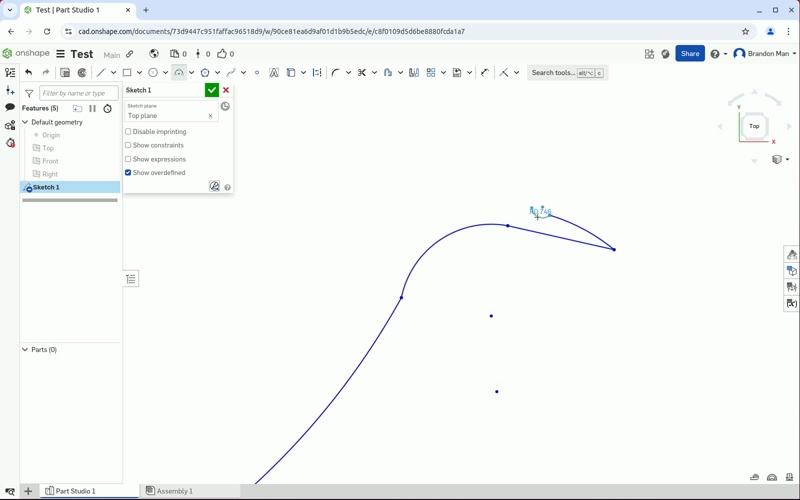
scroll(6)
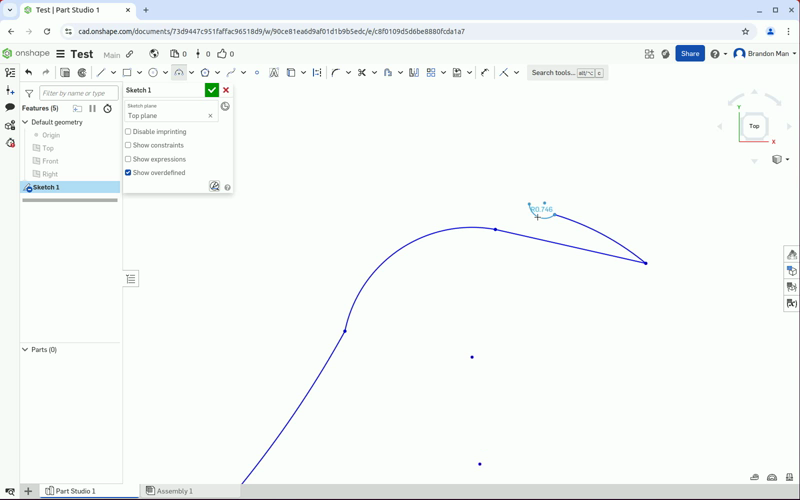
scroll(6)
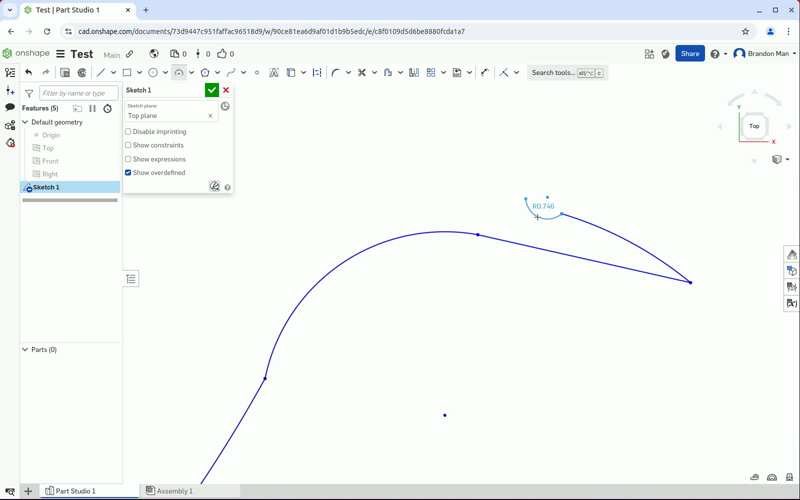
scroll(6)
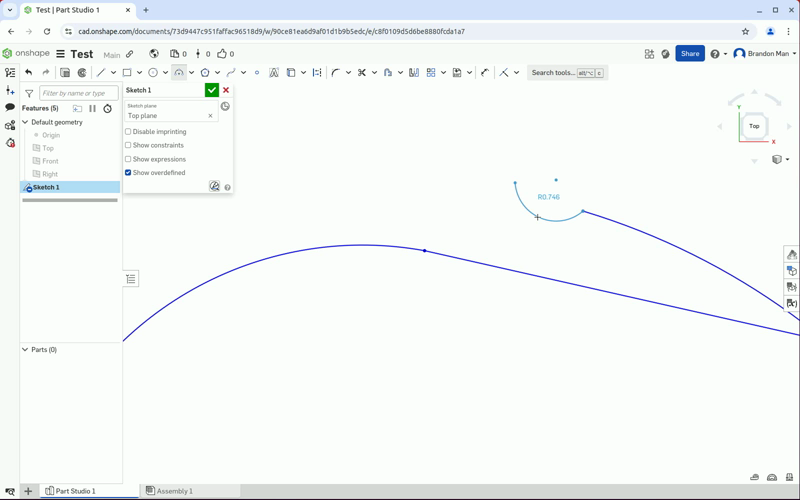
click(537, 216)
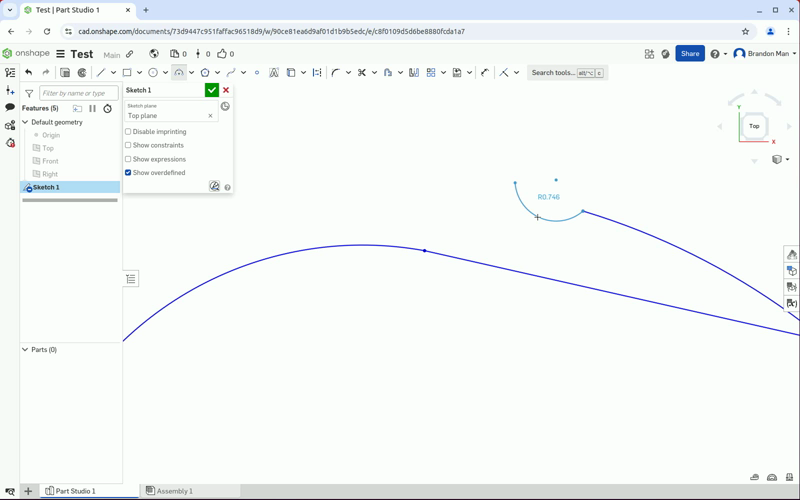
scroll(-6)
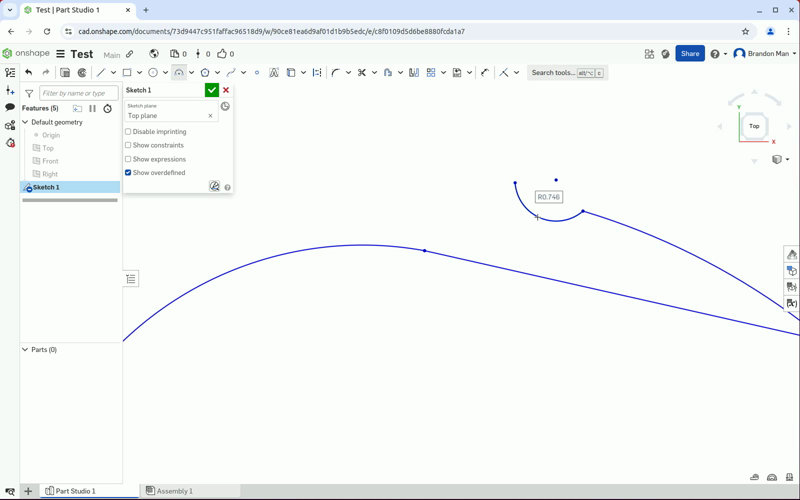
scroll(-6)
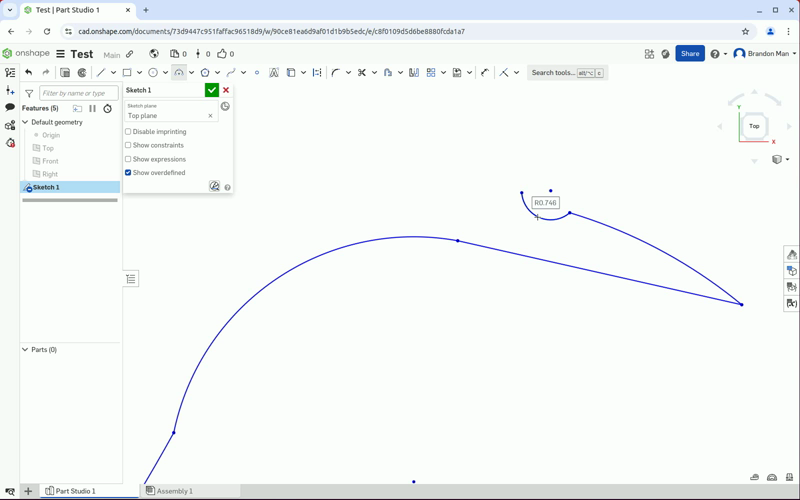
scroll(-6)
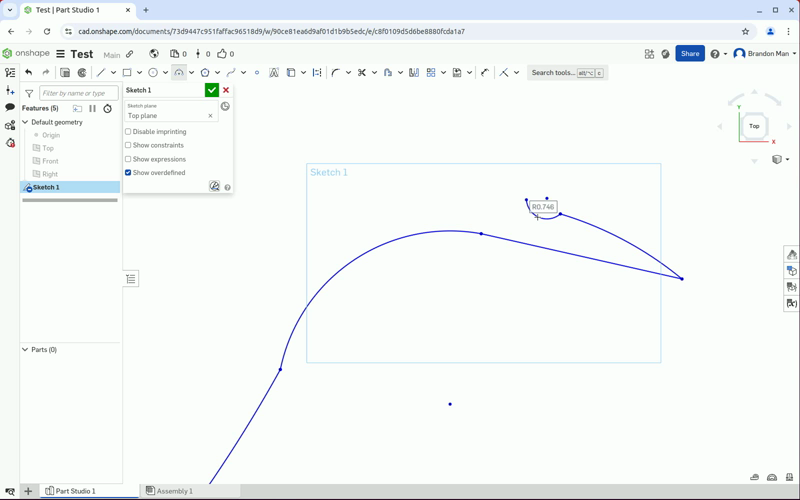
scroll(-6)
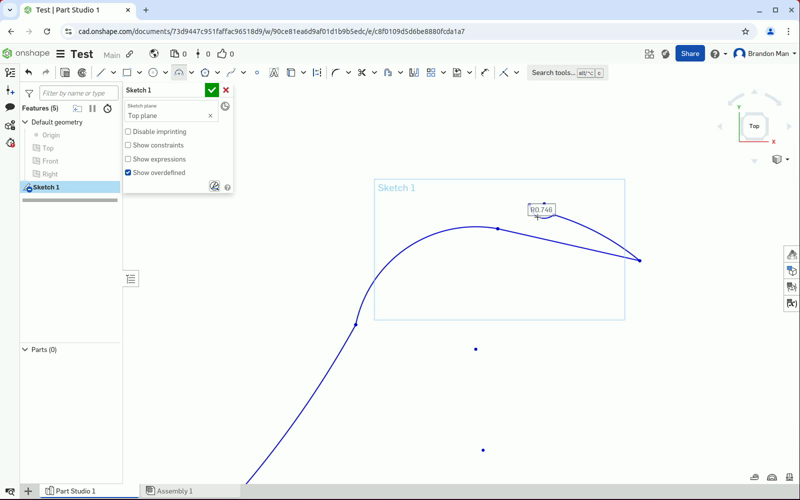
scroll(-6)
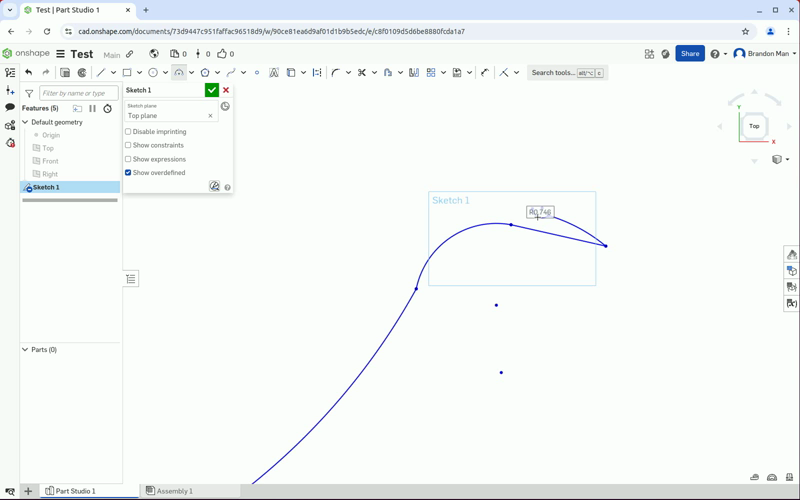
scroll(-6)
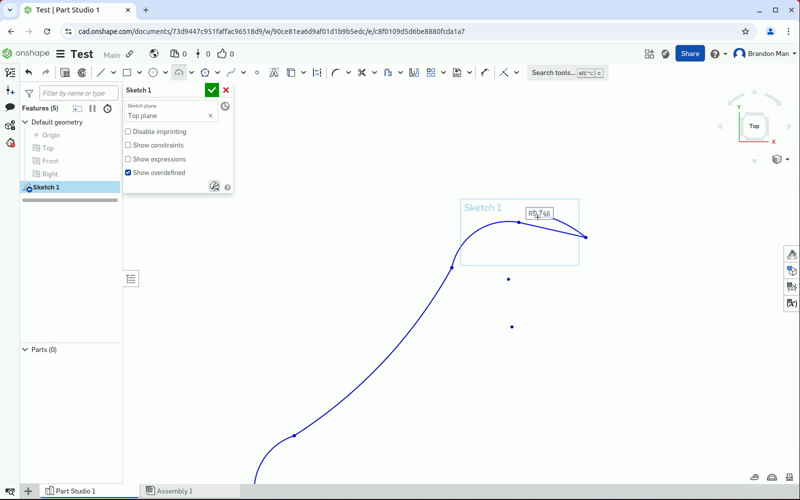
scroll(-6)
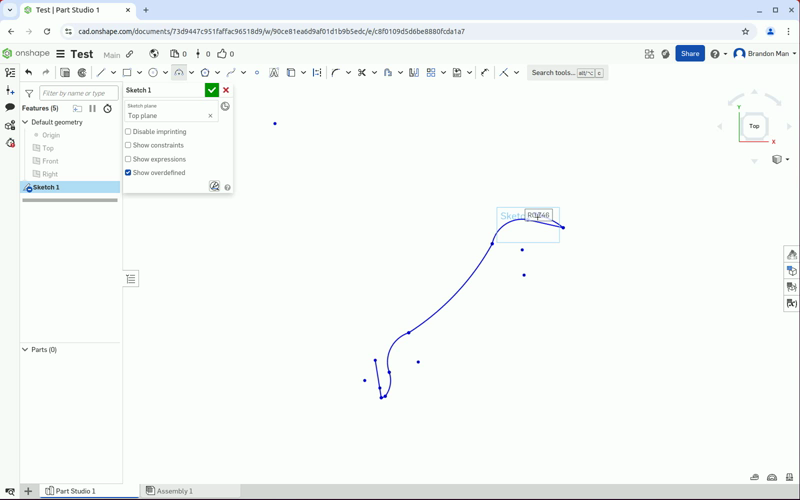
key_up(shift)
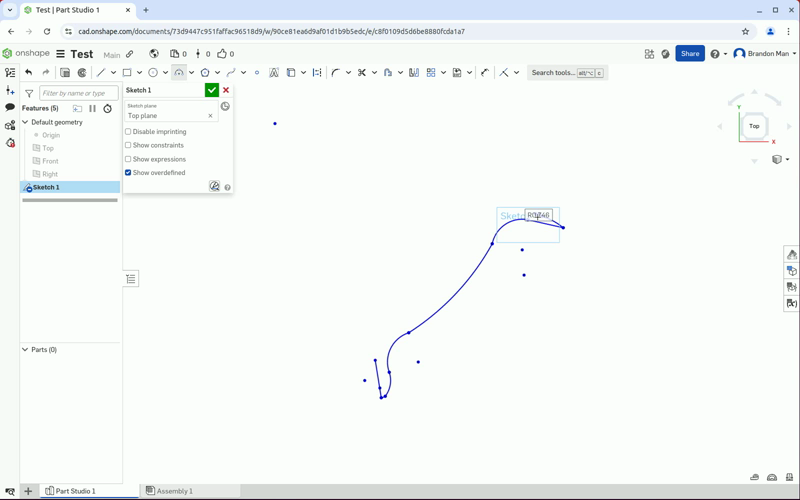
mouse_move(535, 213)
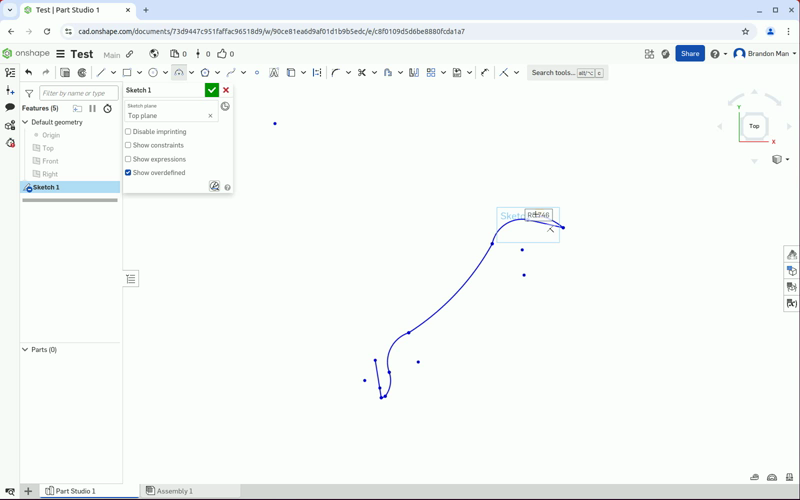
scroll(6)
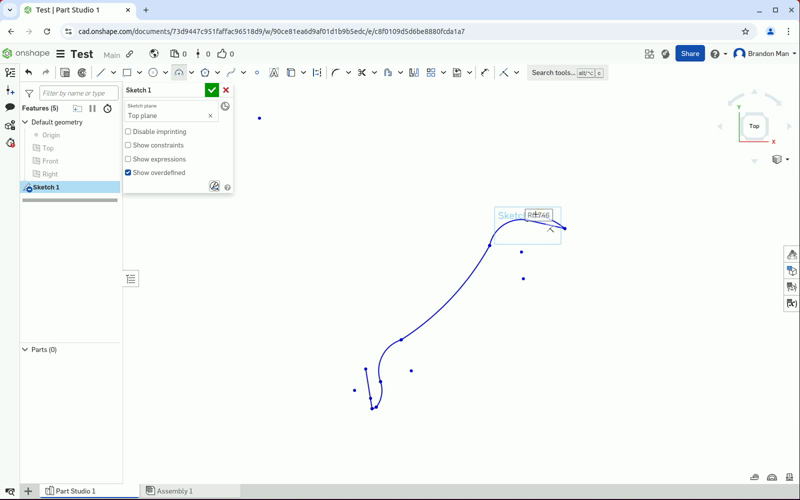
scroll(6)
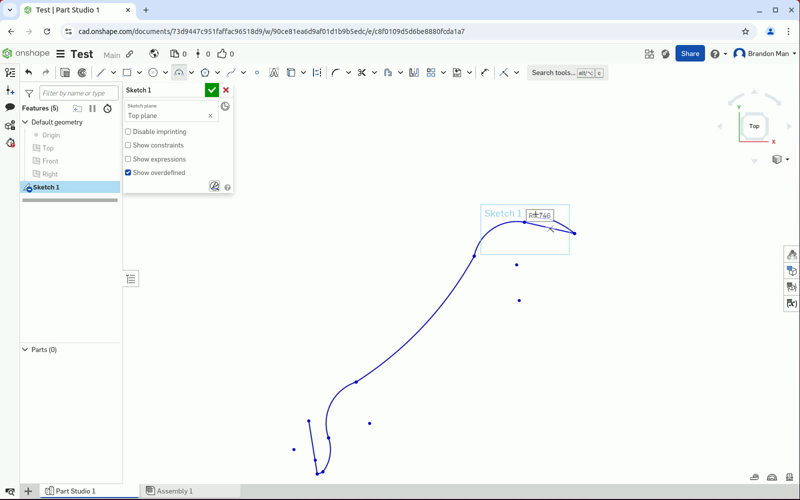
scroll(6)
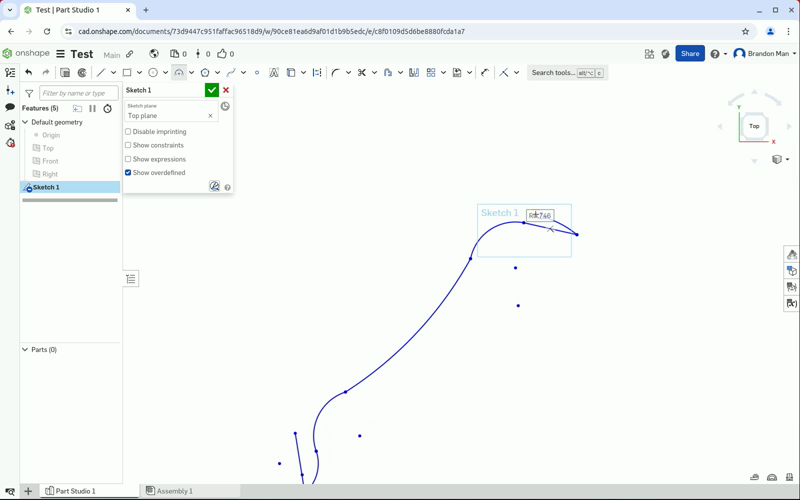
scroll(6)
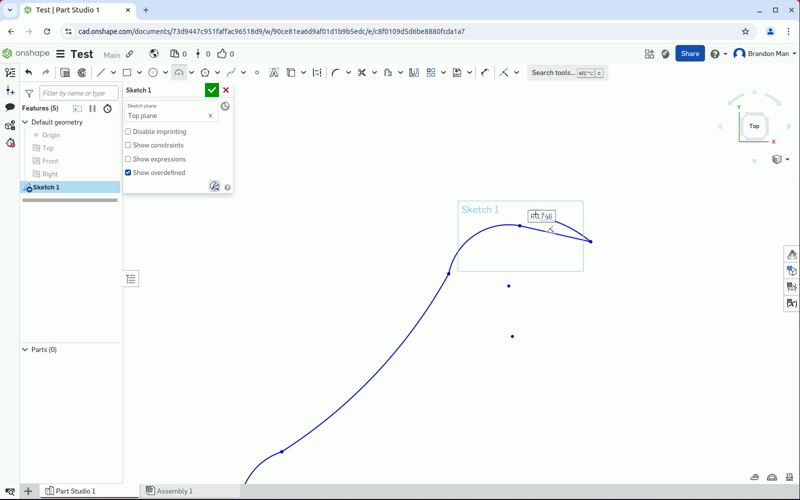
scroll(6)
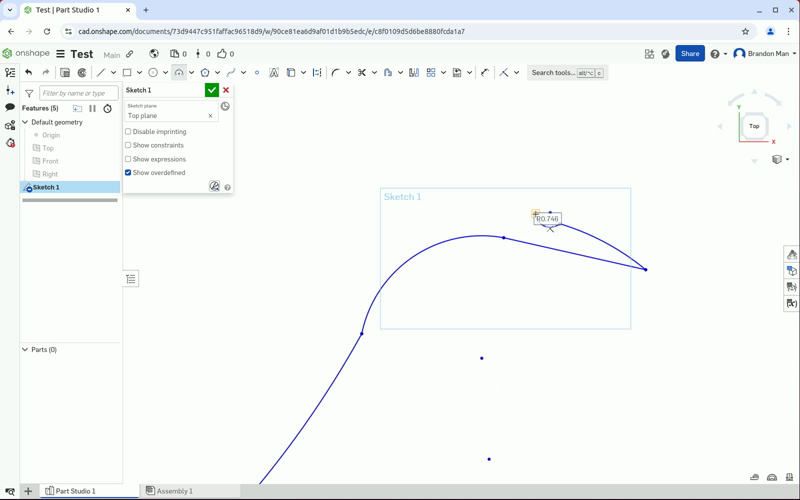
scroll(6)
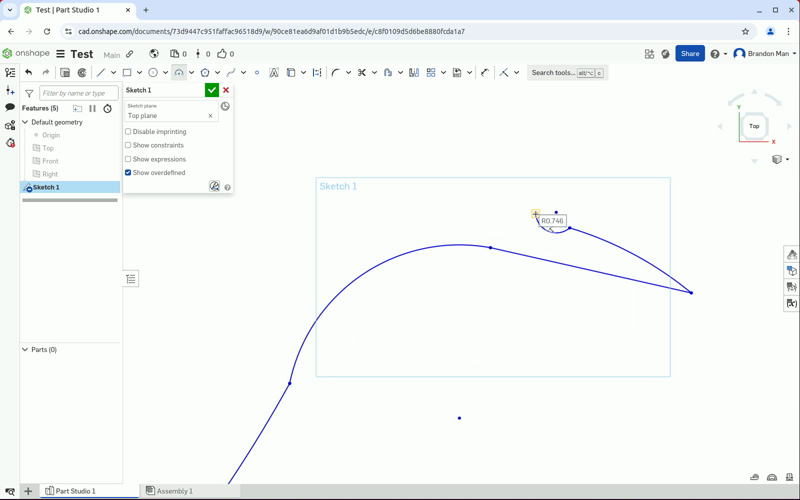
scroll(6)
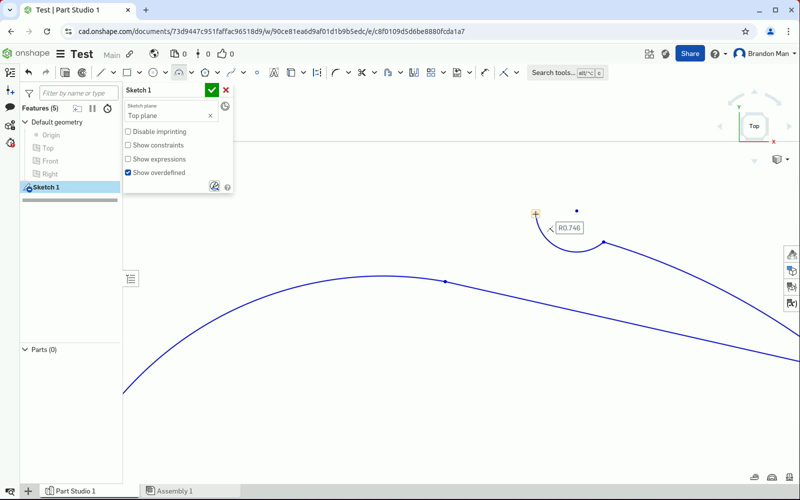
click(535, 213)
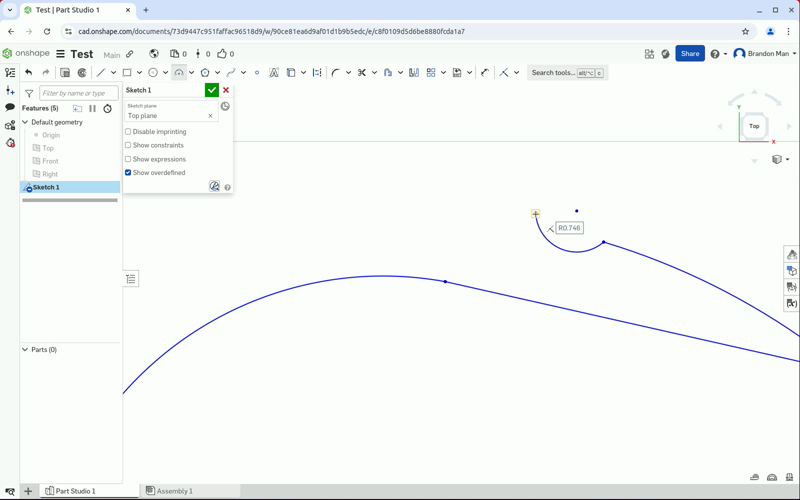
scroll(-6)
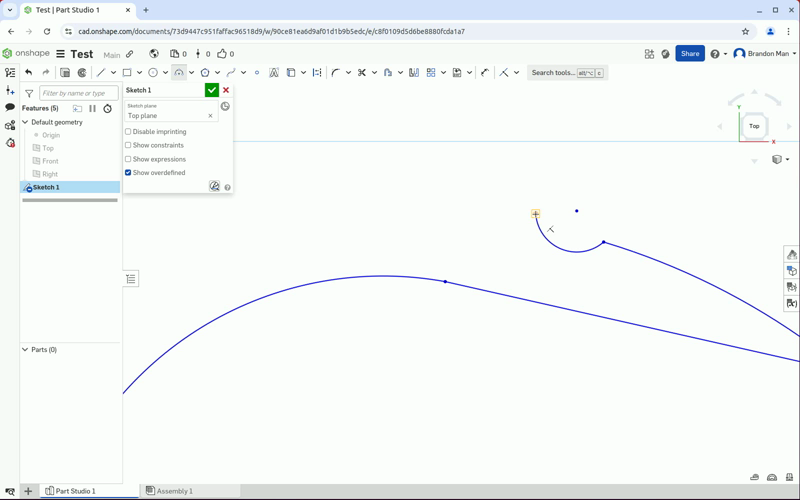
scroll(-6)
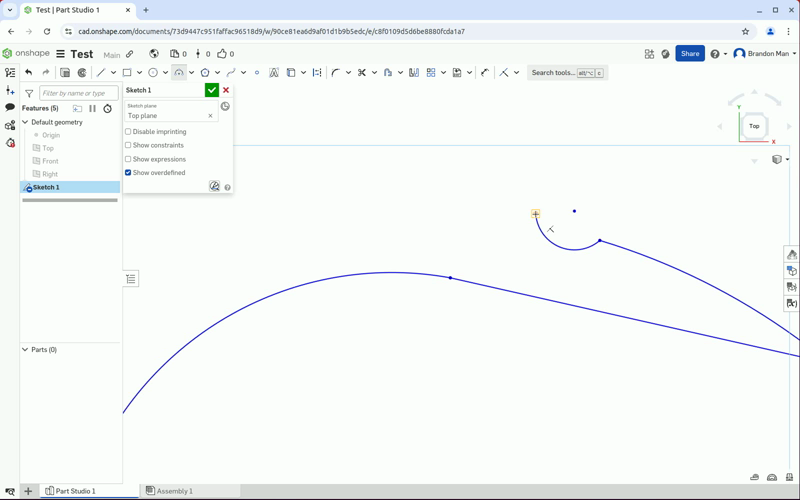
scroll(-6)
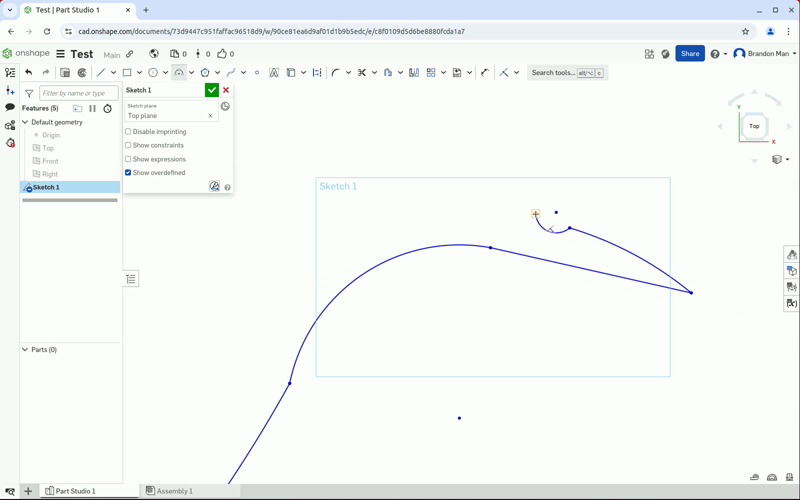
scroll(-6)
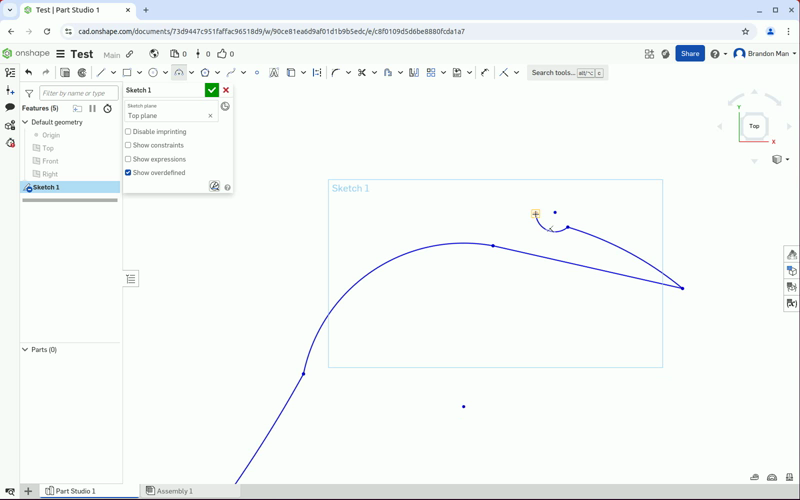
scroll(-6)
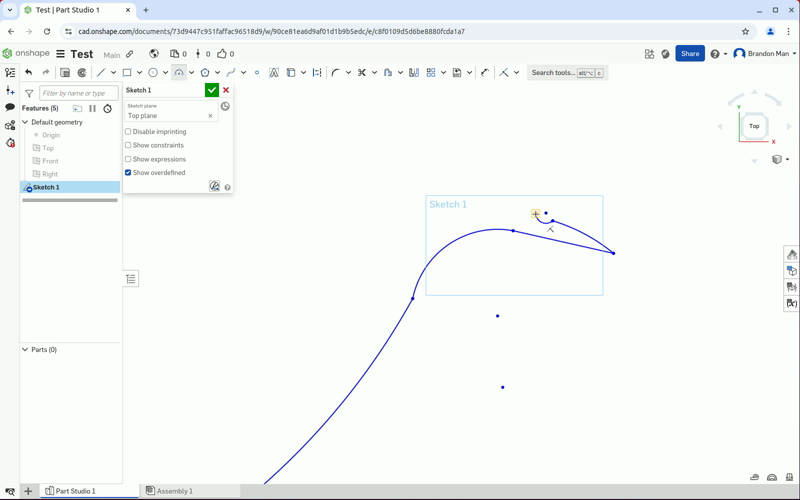
scroll(-6)
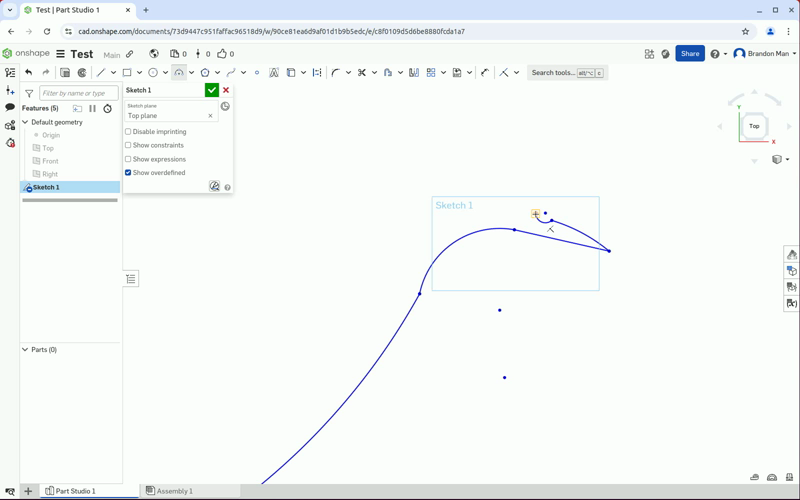
scroll(-6)
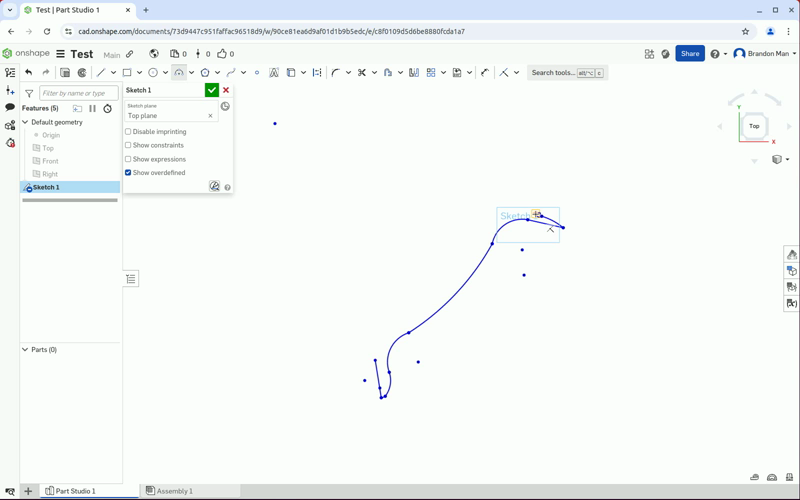
key_down(shift)
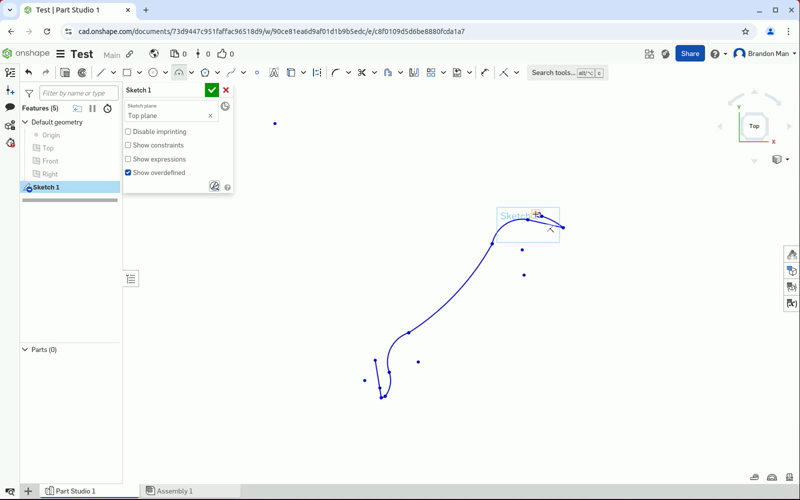
mouse_move(501, 217)
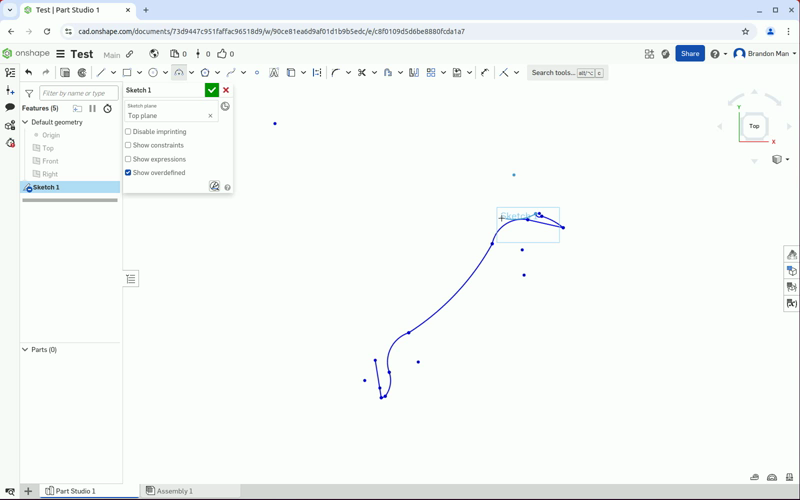
click(501, 217)
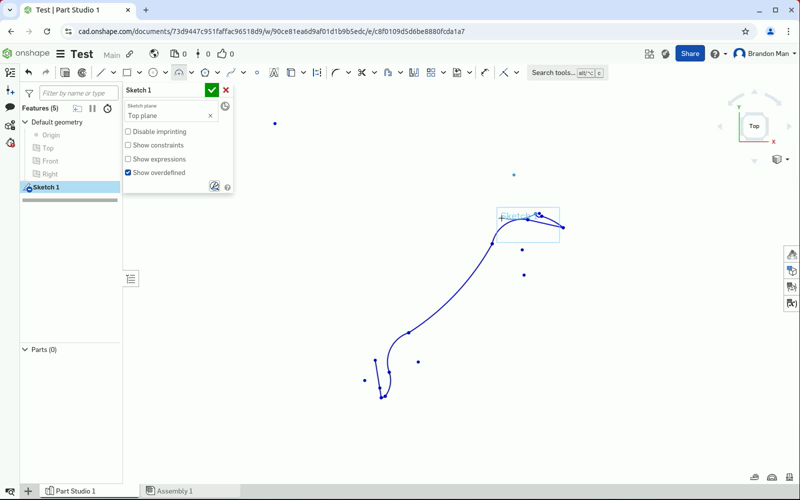
mouse_move(518, 212)
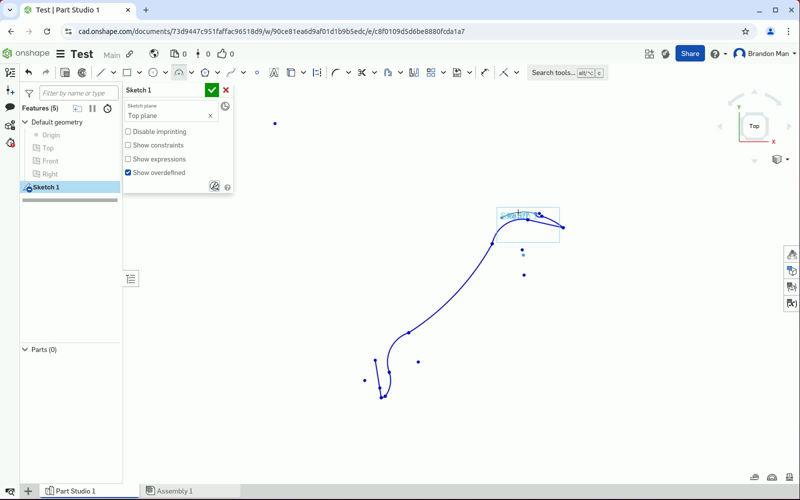
click(518, 212)
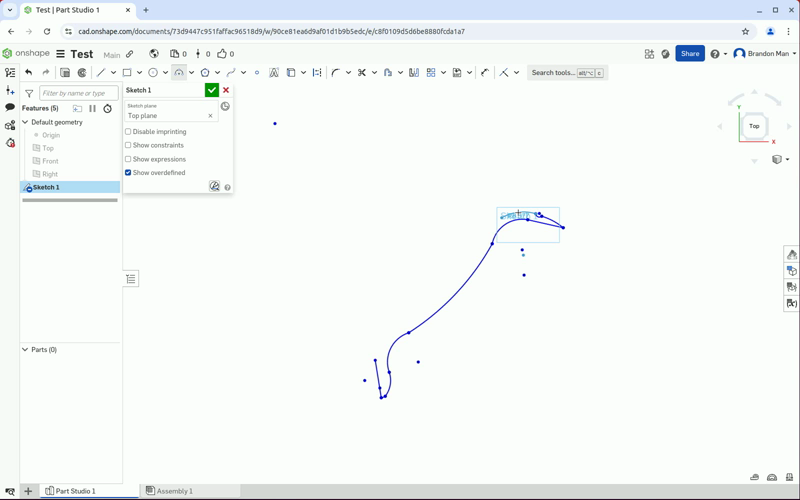
key_up(shift)
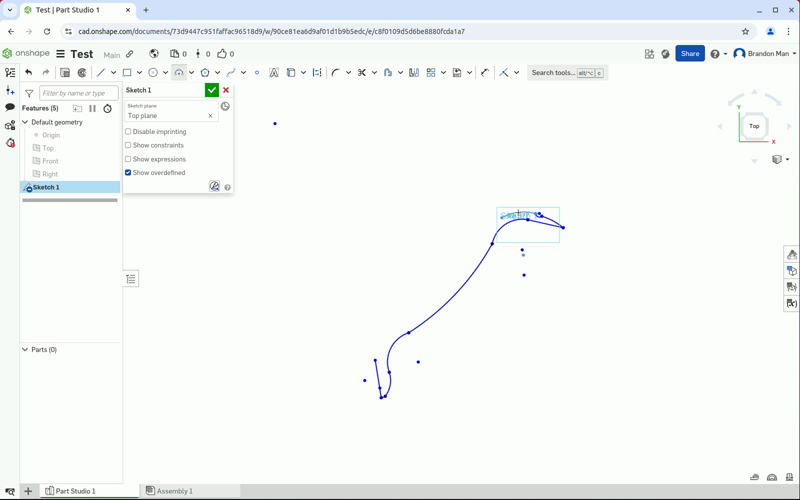
mouse_move(501, 217)
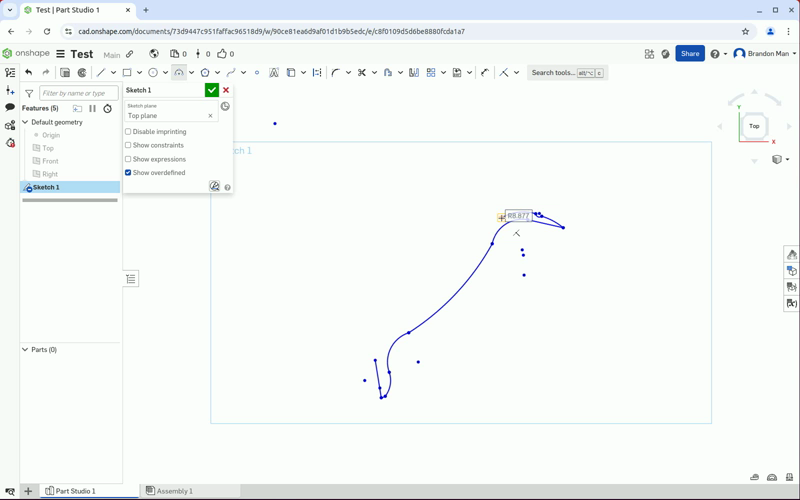
click(501, 217)
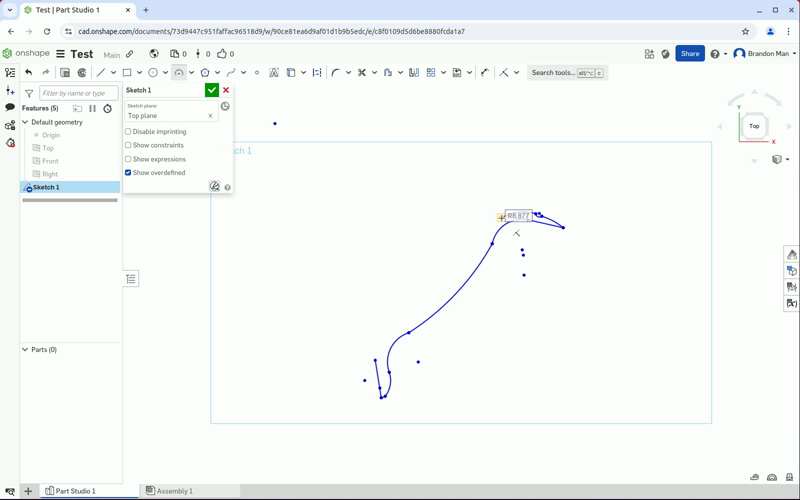
key_down(shift)
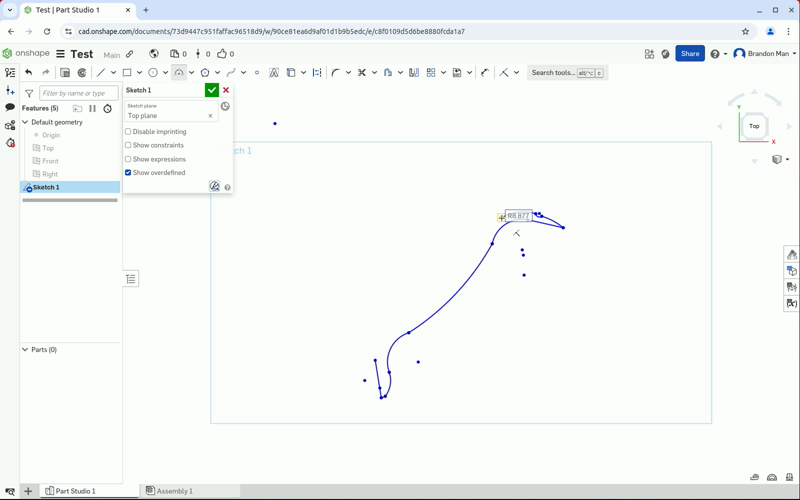
mouse_move(478, 229)
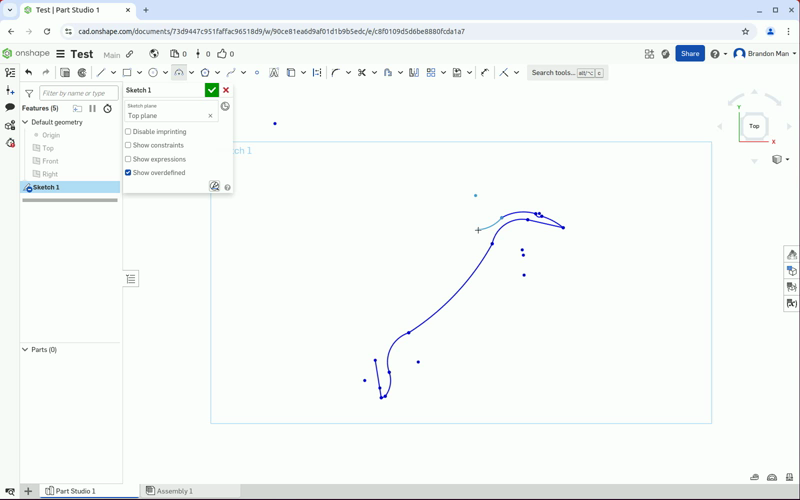
click(478, 229)
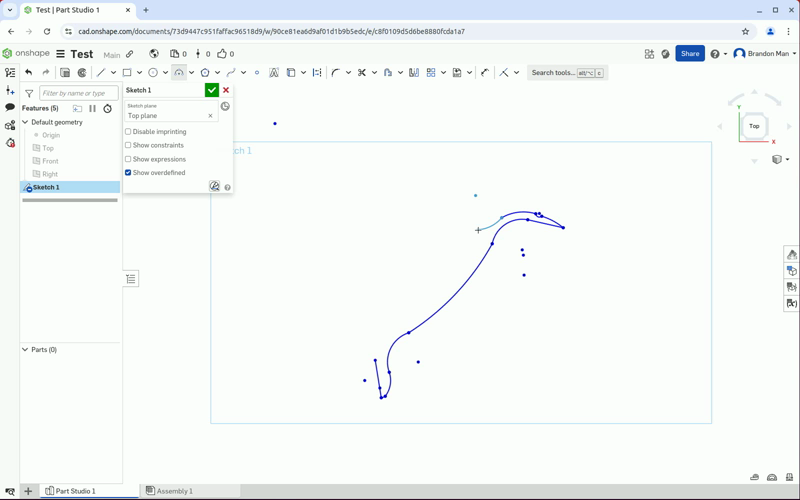
mouse_move(489, 223)
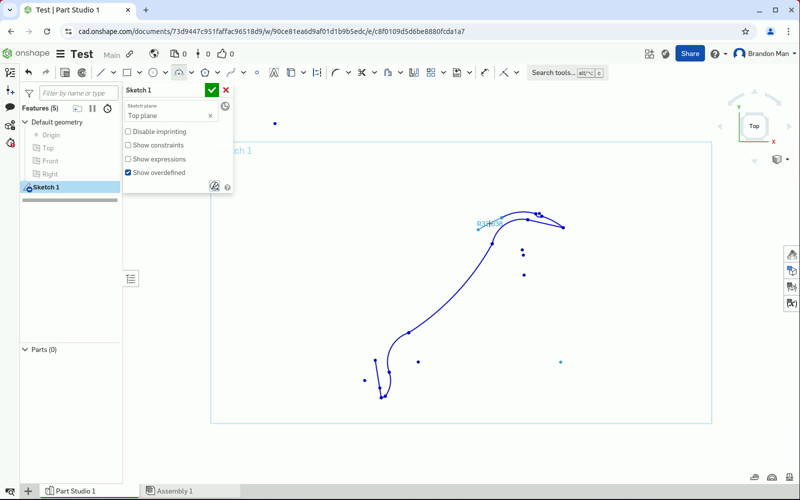
click(489, 223)
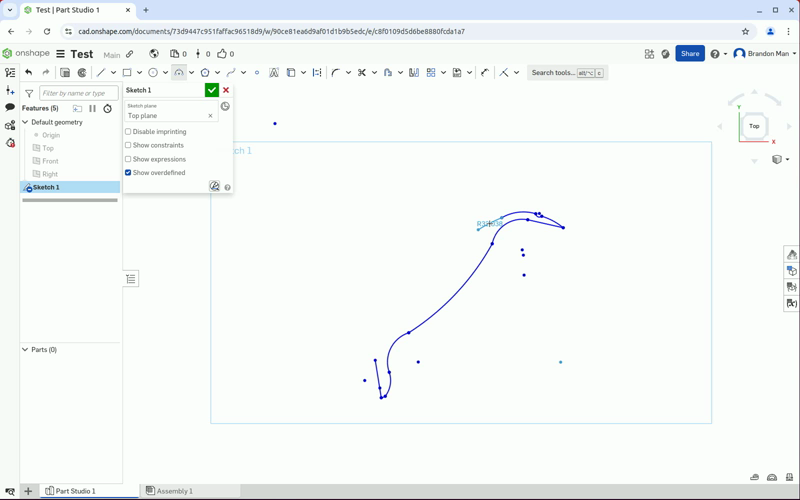
key_up(shift)
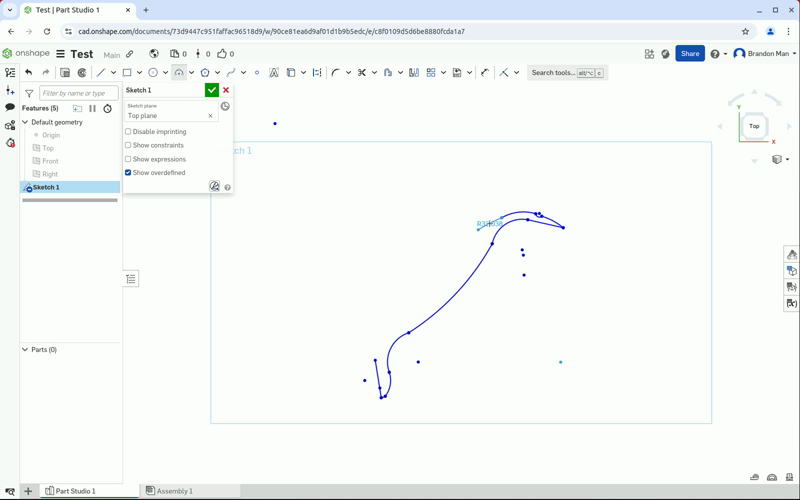
mouse_move(478, 229)
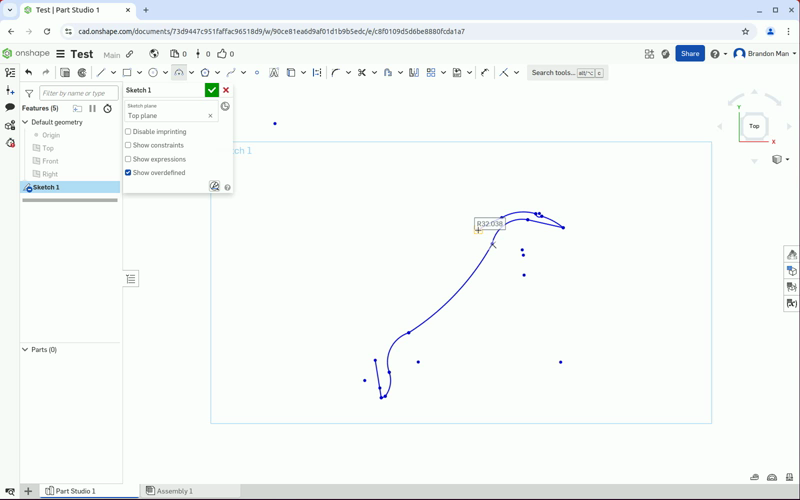
click(478, 229)
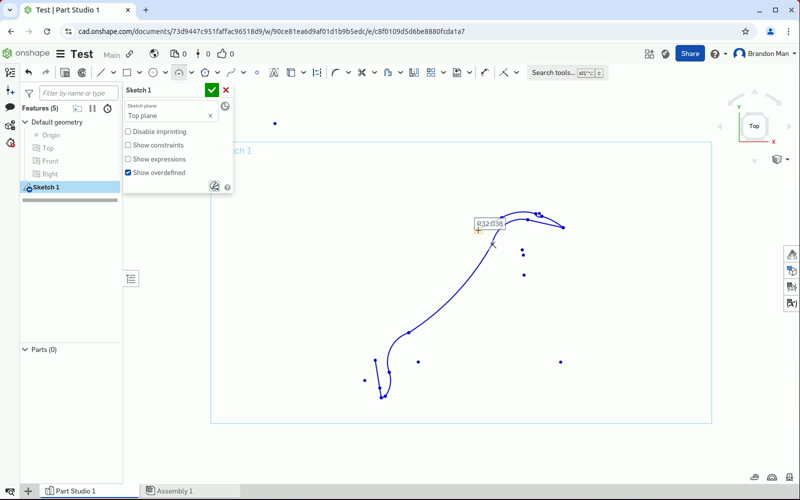
key_down(shift)
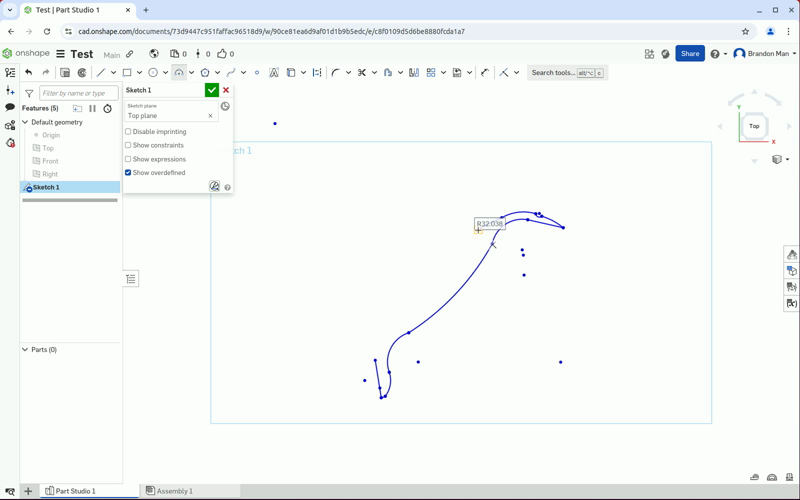
mouse_move(468, 237)
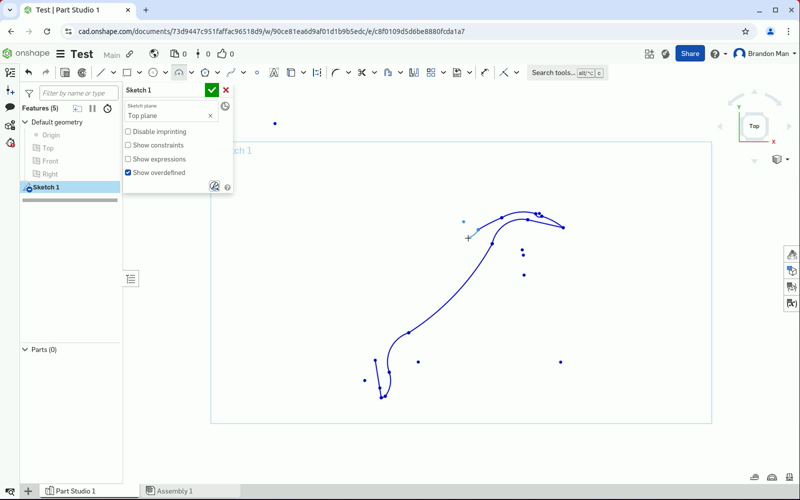
click(468, 237)
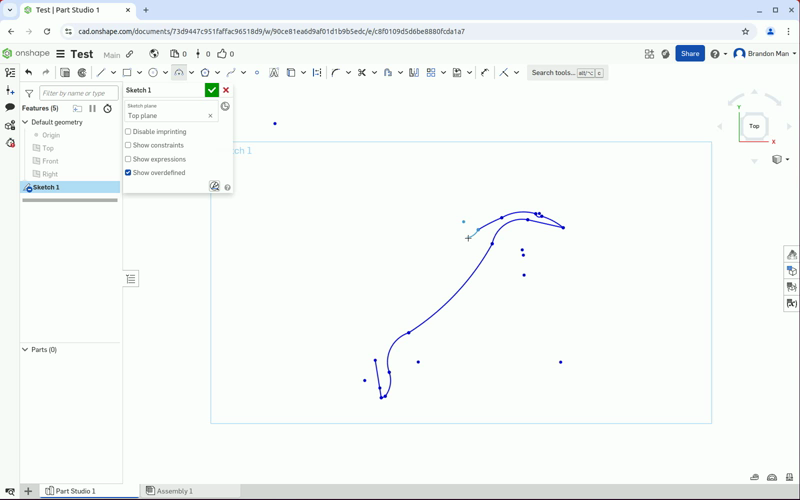
mouse_move(472, 232)
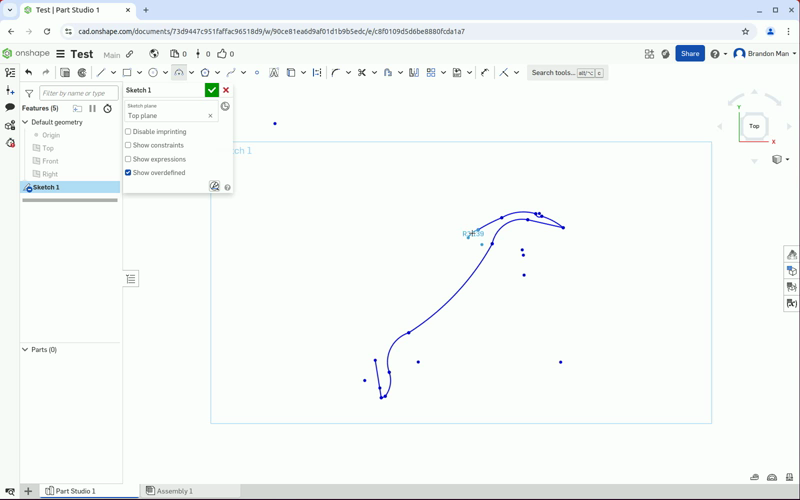
click(472, 232)
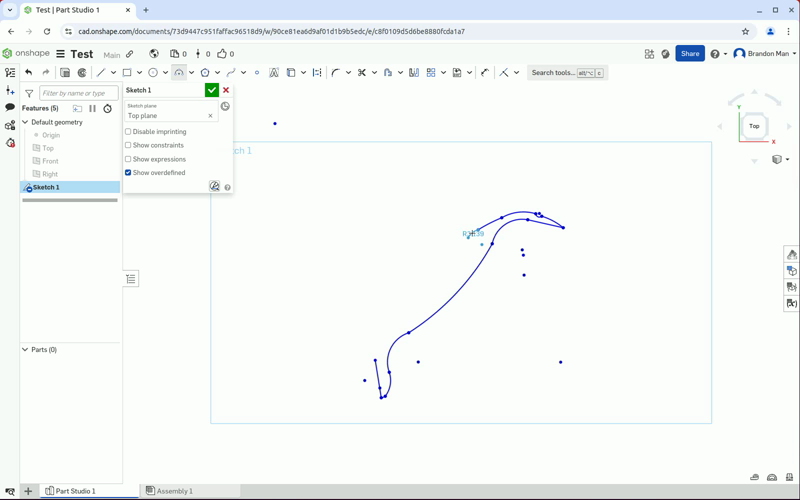
key_up(shift)
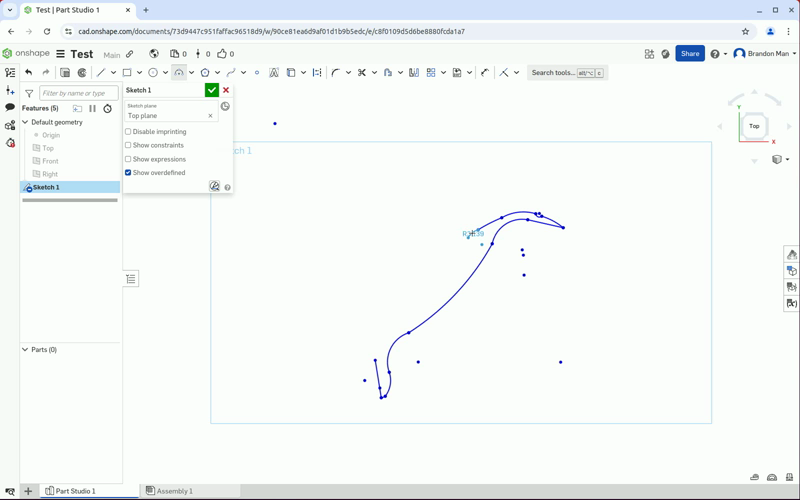
mouse_move(468, 237)
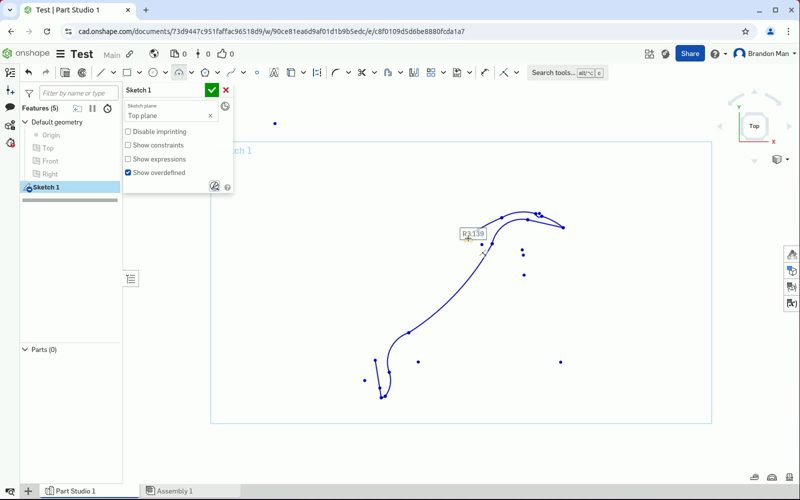
click(468, 237)
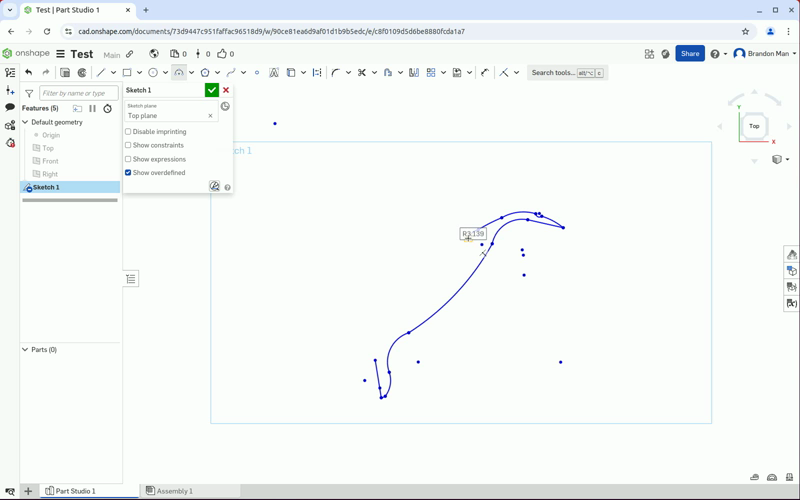
key_down(shift)
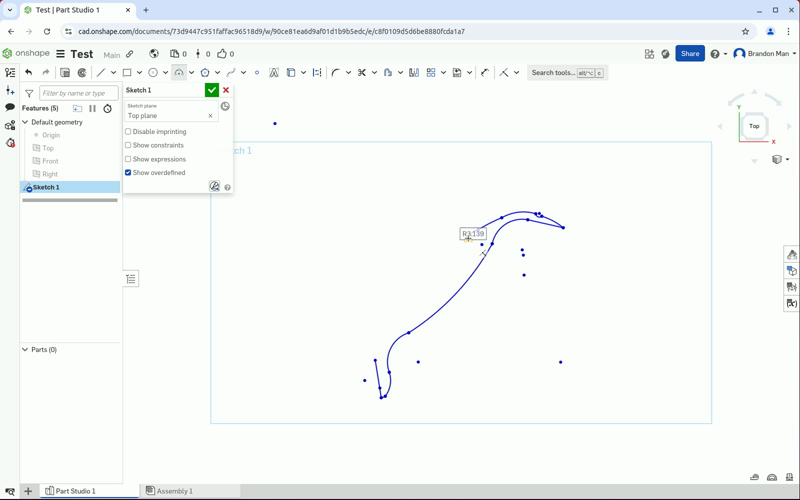
mouse_move(397, 312)
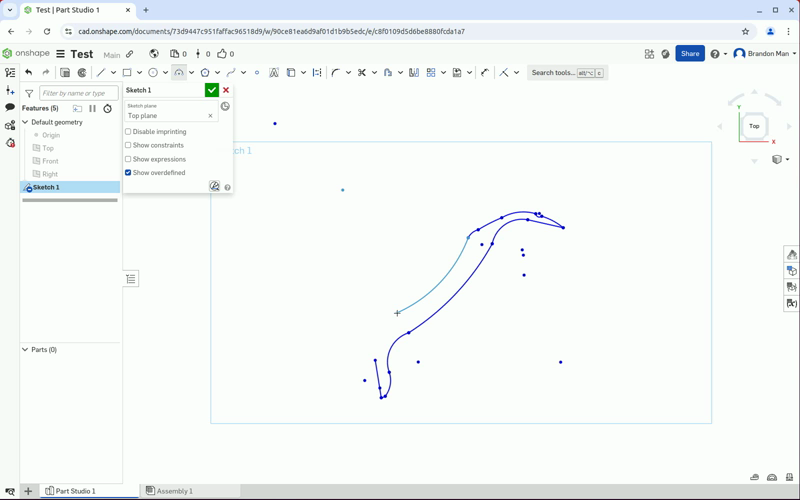
click(397, 312)
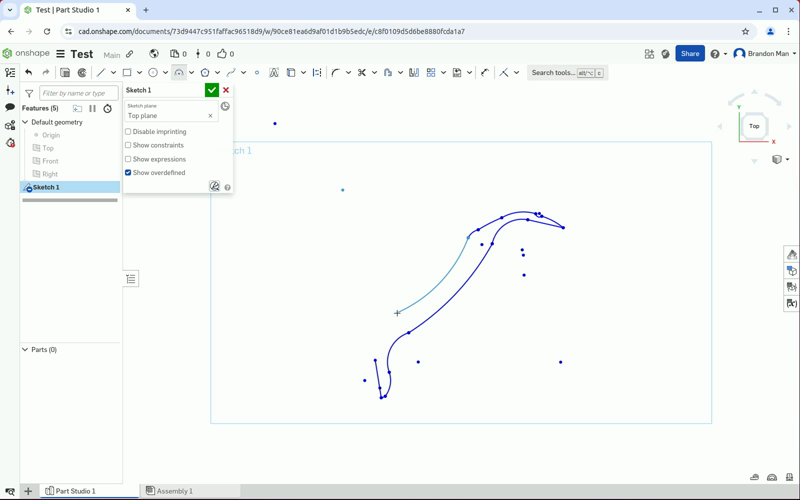
mouse_move(437, 279)
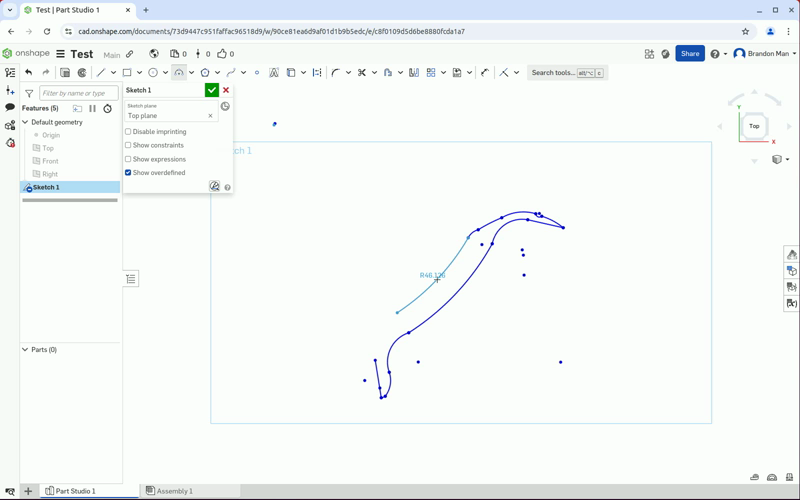
click(437, 279)
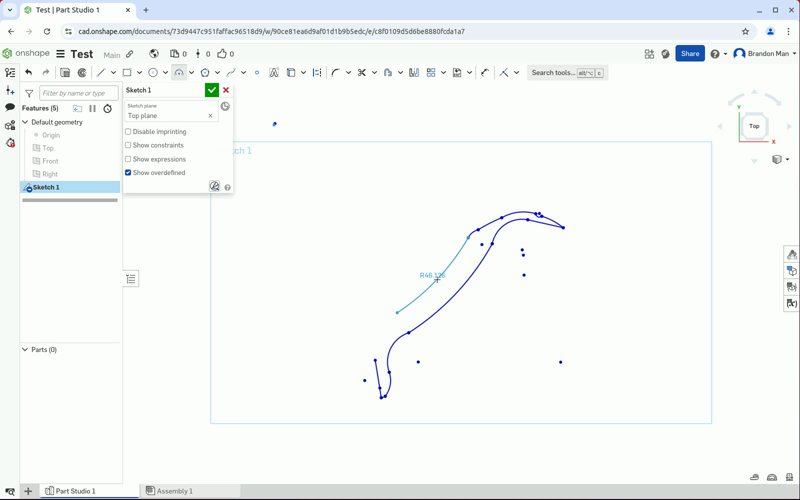
key_up(shift)
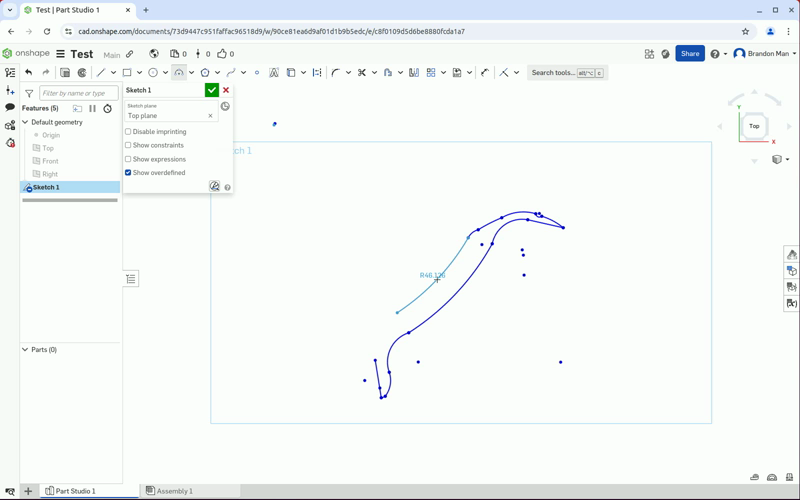
mouse_move(397, 312)
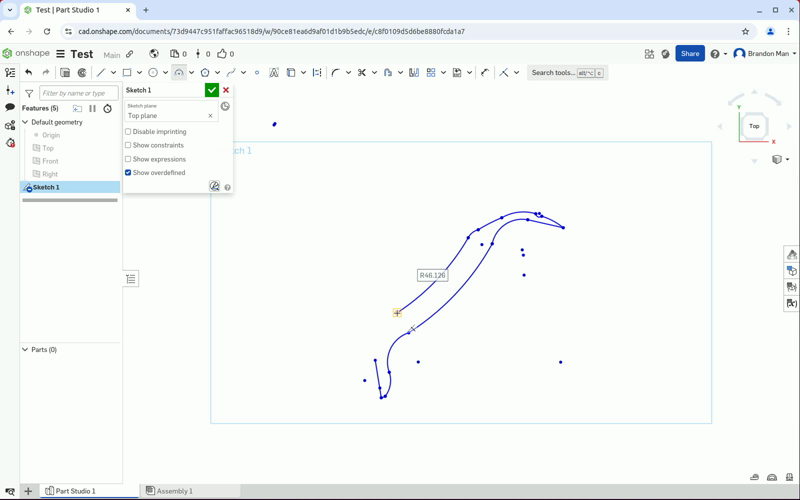
click(397, 312)
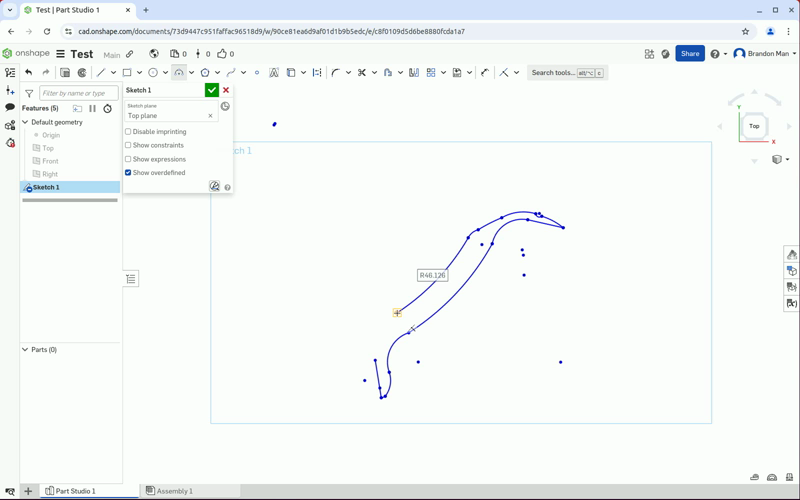
mouse_move(375, 360)
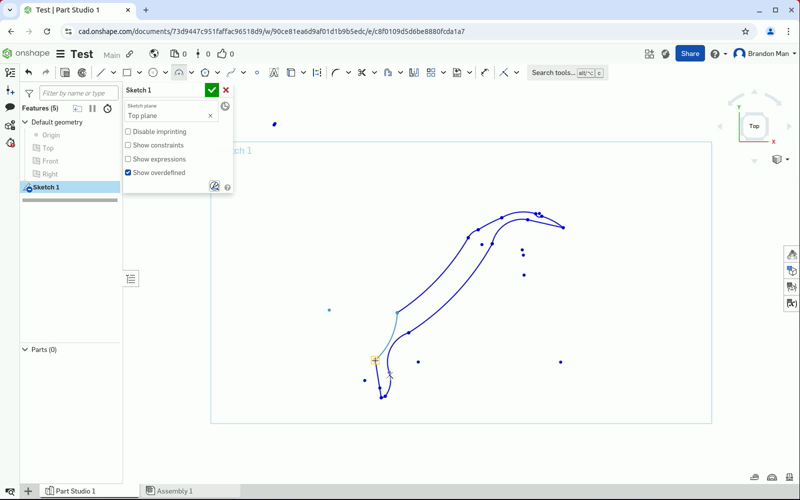
click(375, 360)
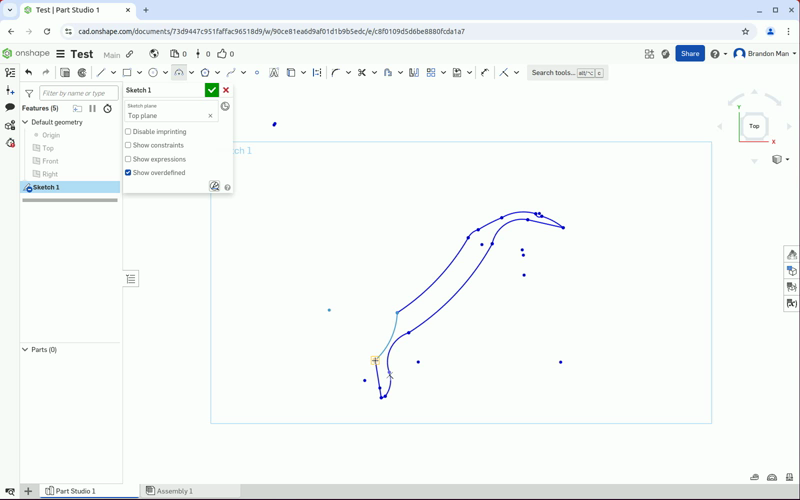
key_down(shift)
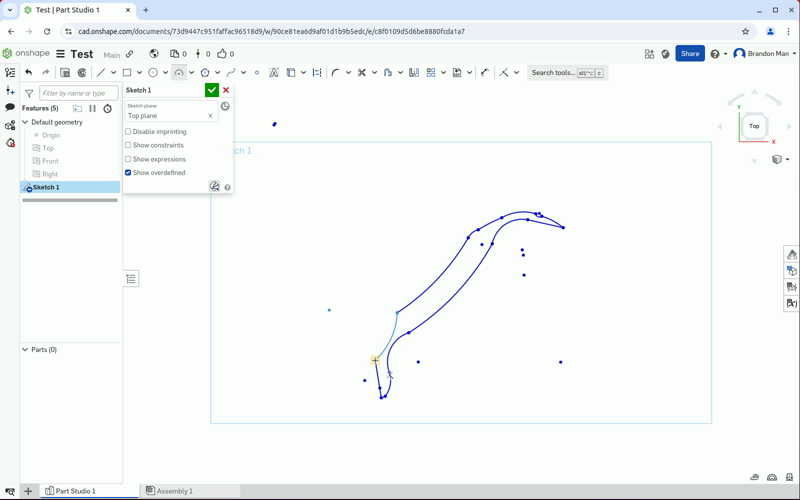
mouse_move(382, 335)
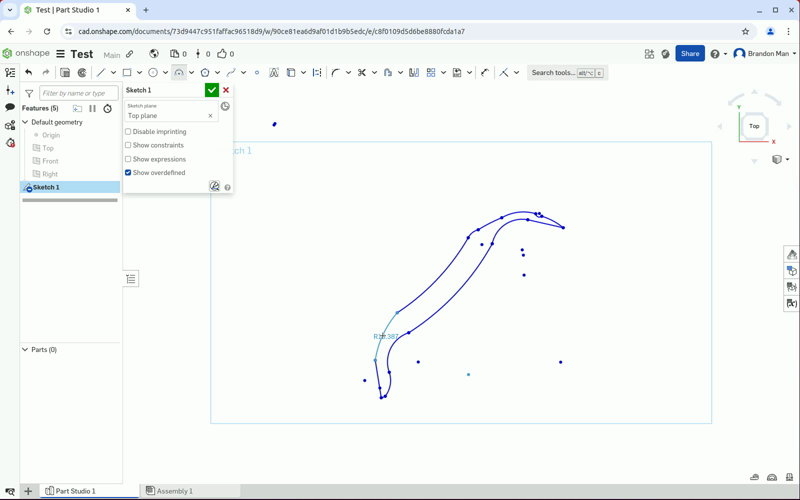
click(382, 335)
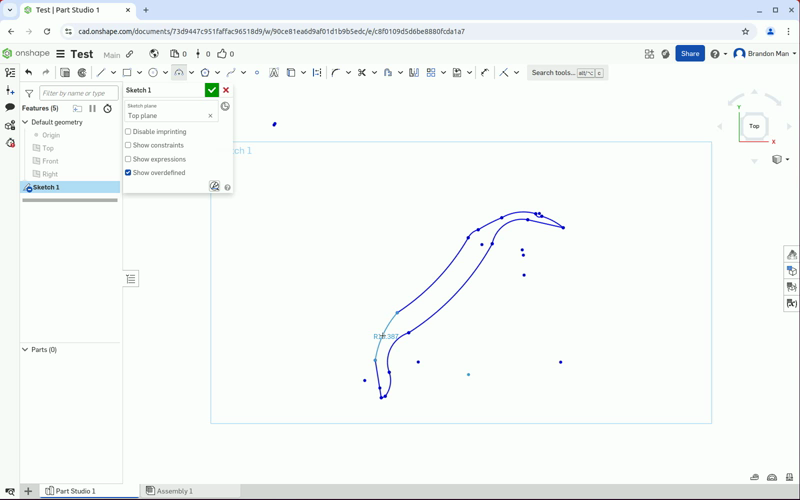
key_up(shift)
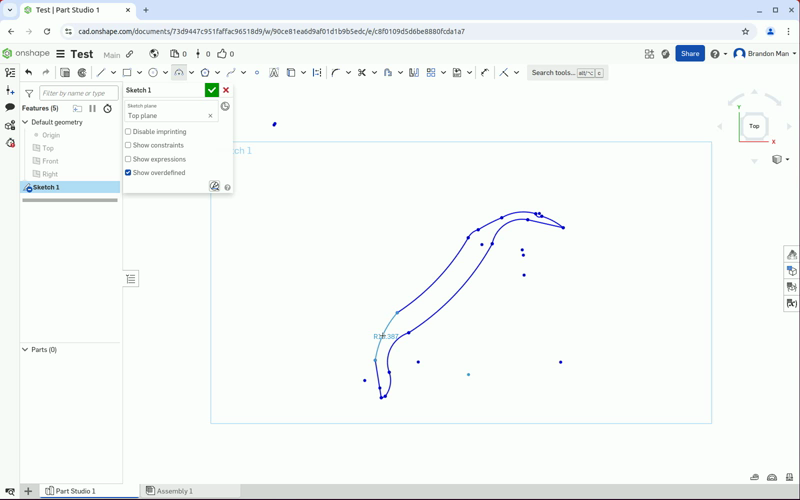
key(esc)
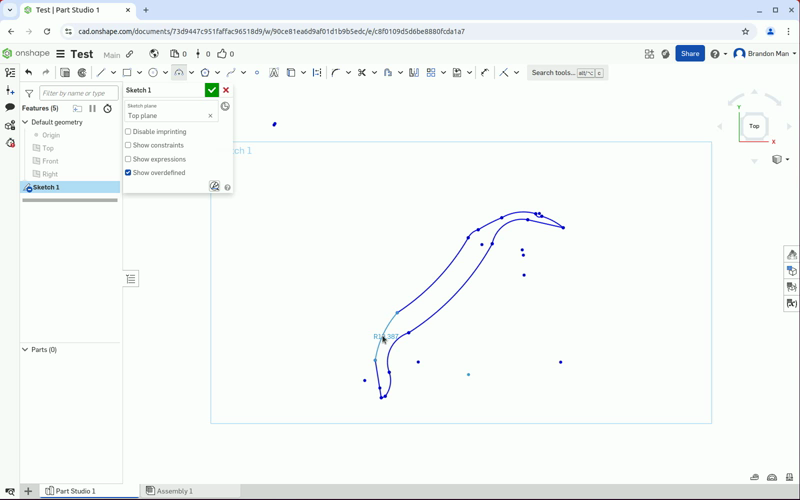
mouse_move(489, 233)
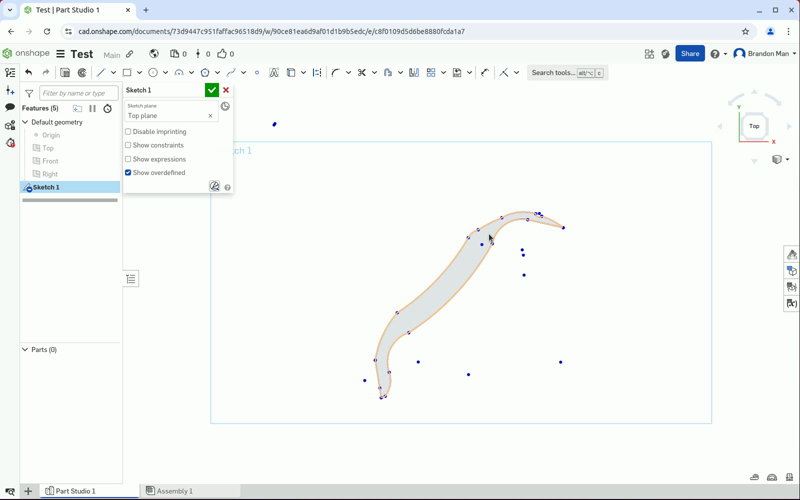
click(489, 233)
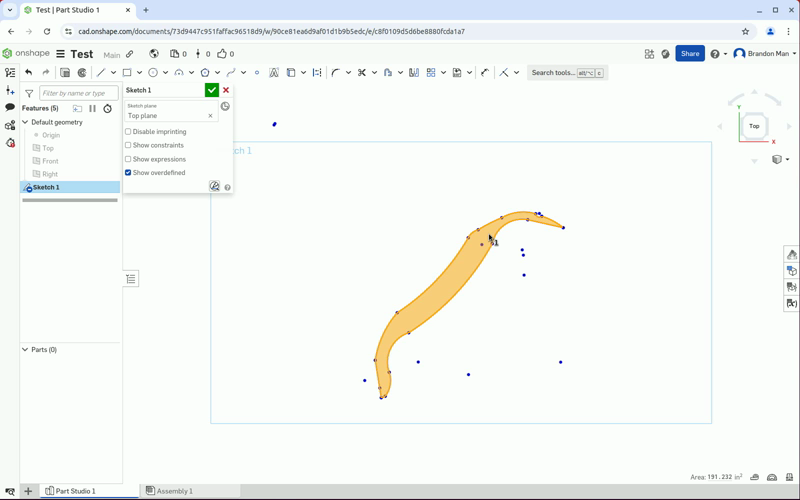
mouse_move(73, 352)
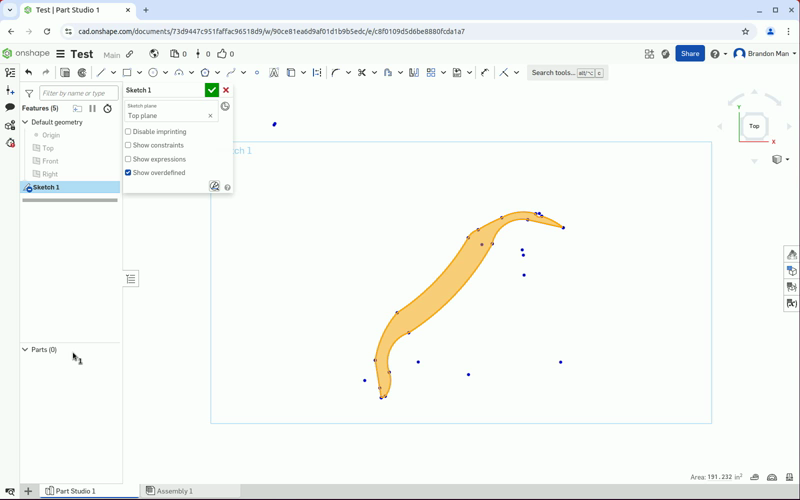
key(shift+y)
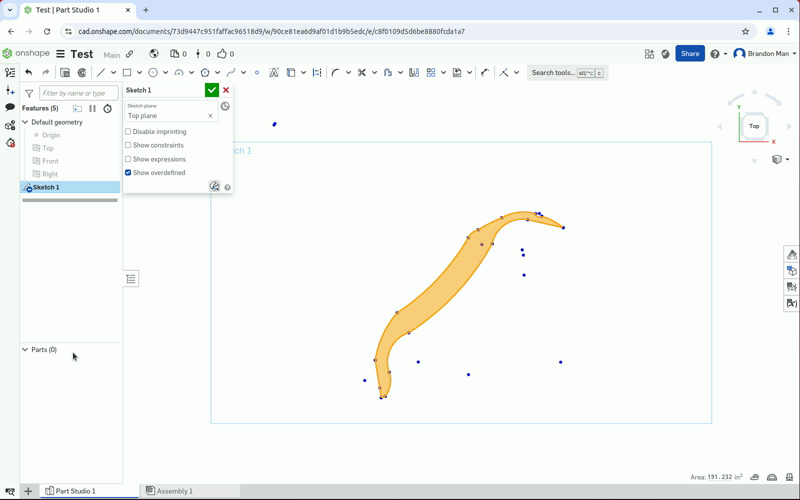
key(shift+e)
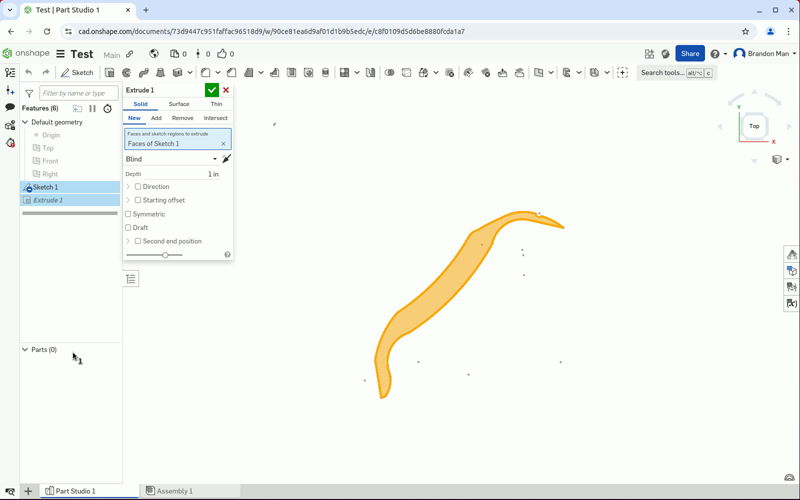
mouse_move(143, 106)
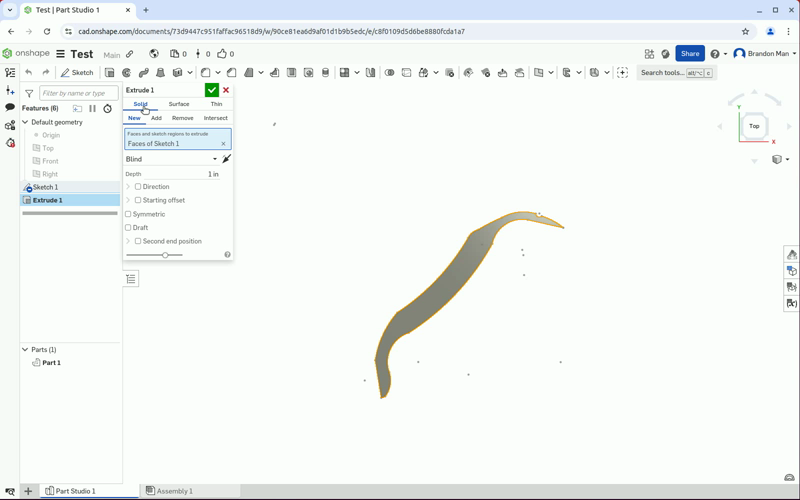
click(143, 106)
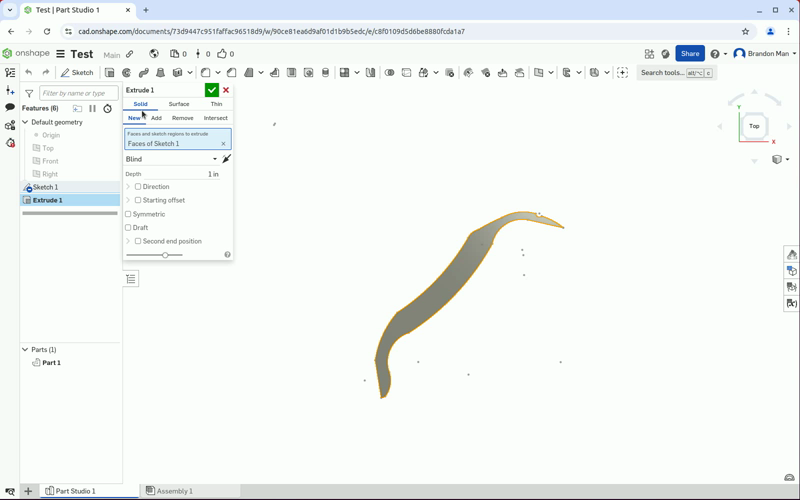
mouse_move(137, 120)
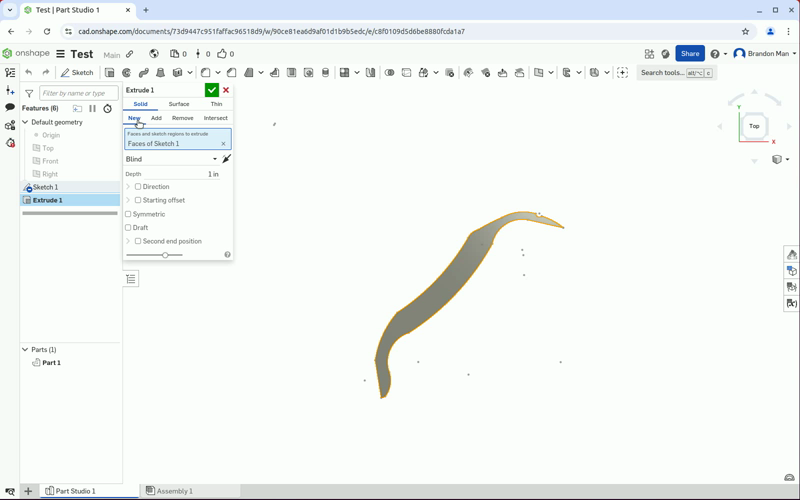
click(137, 120)
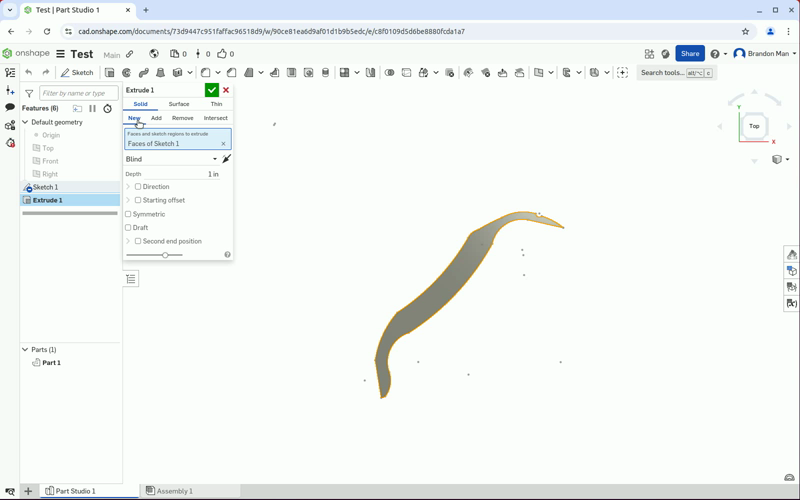
key(tab, 4)
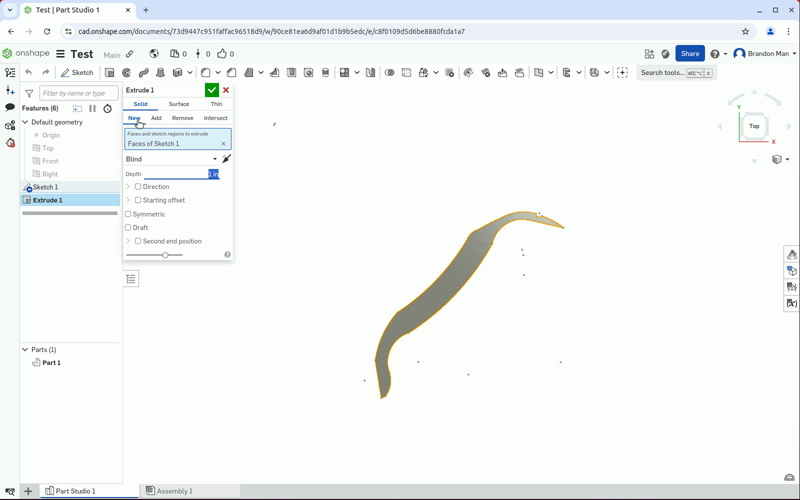
text(1.685)
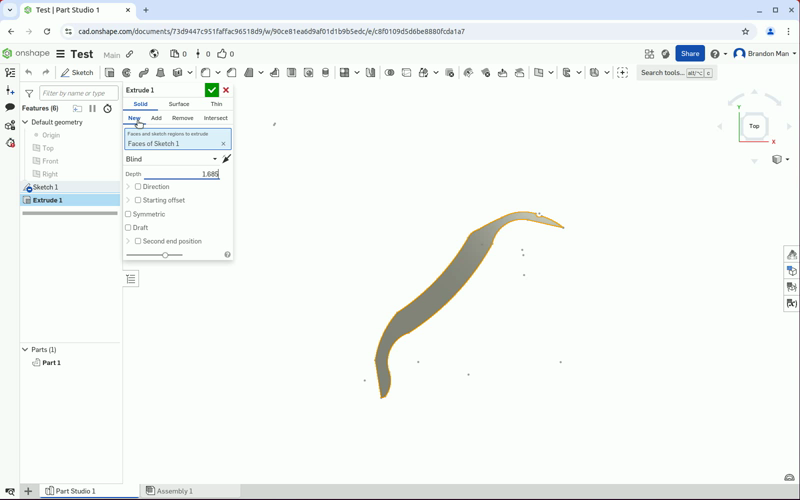
key(enter)
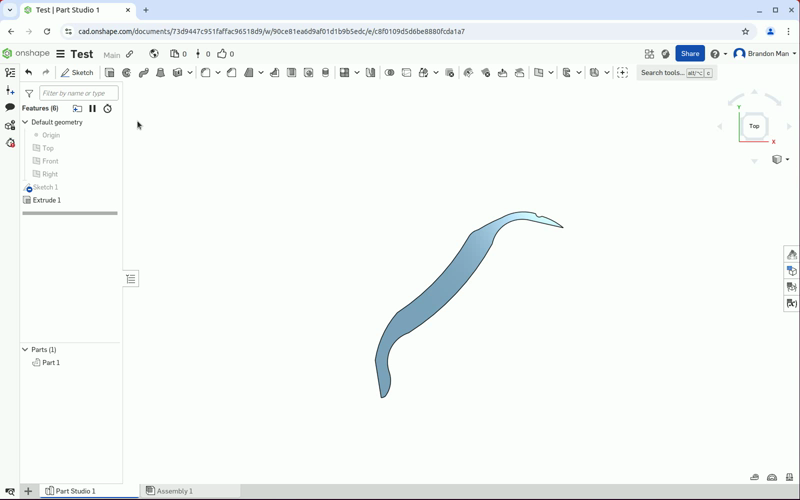
key(shift+h)
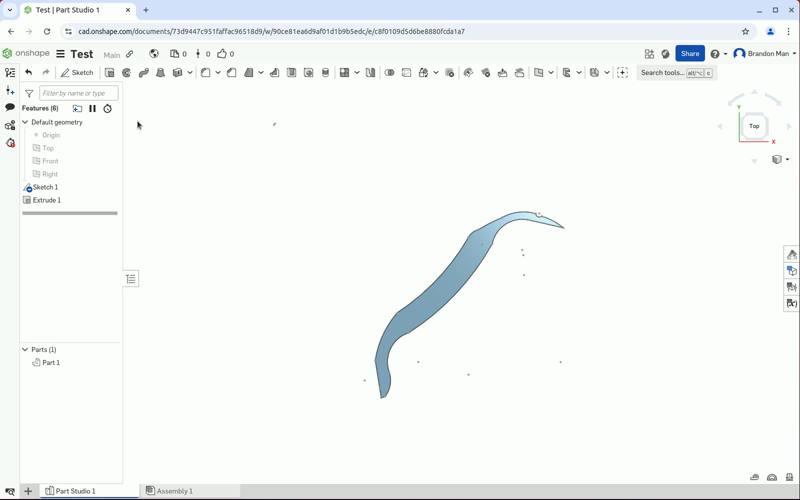
key(shift+h)
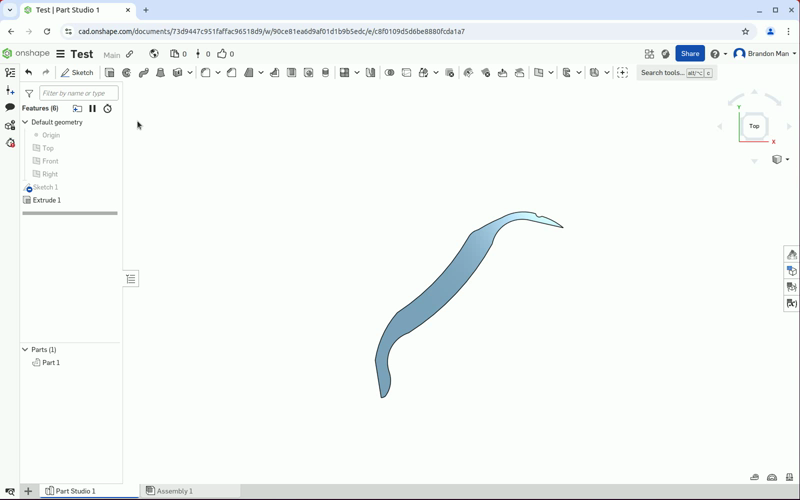
mouse_move(73, 189)
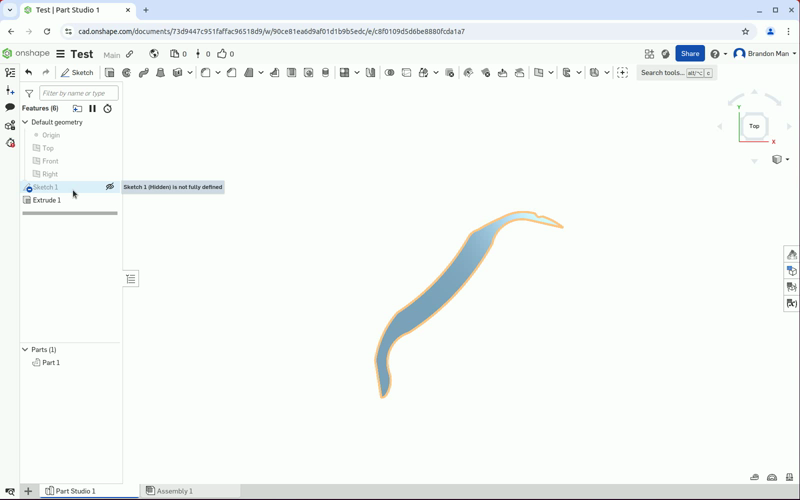
click(73, 189)
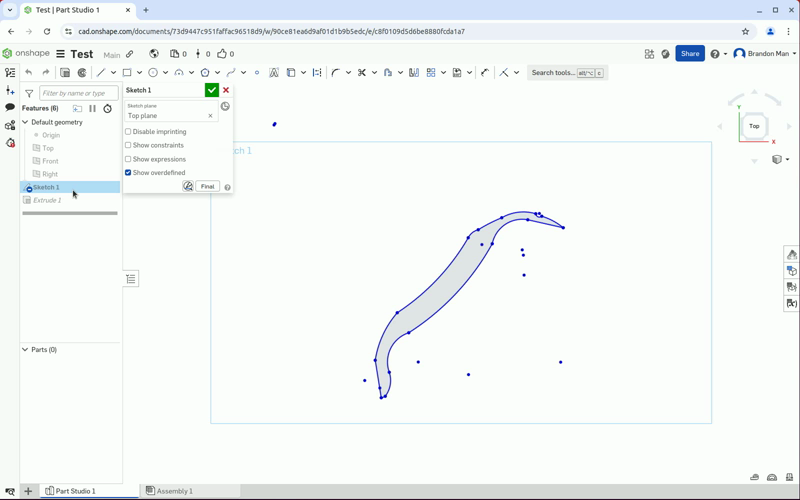
mouse_move(229, 92)
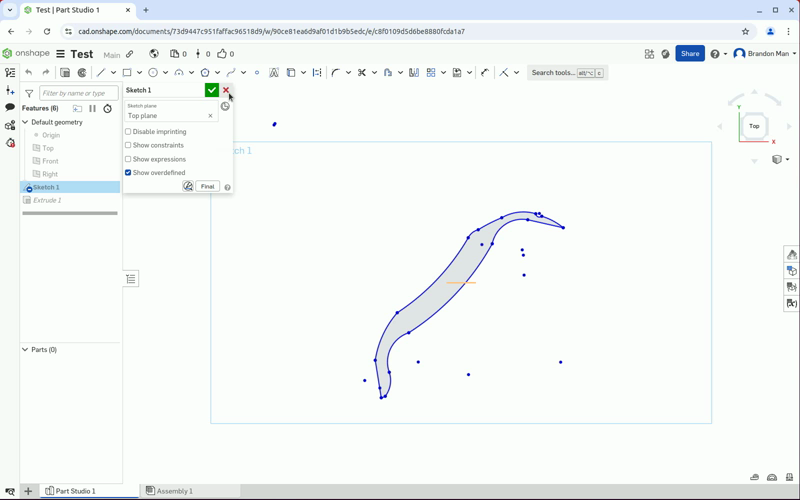
click(229, 92)
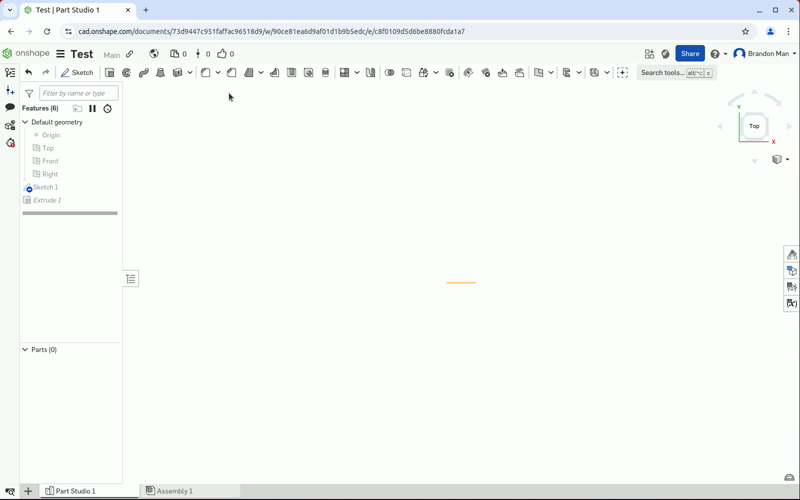
mouse_move(541, 75)
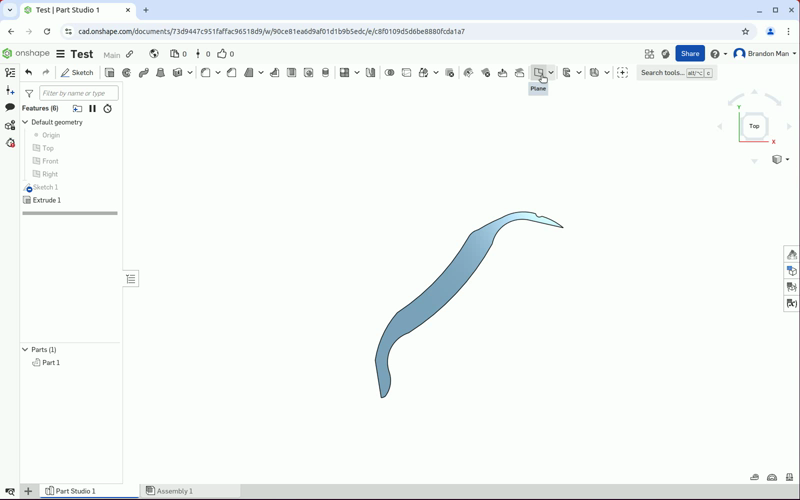
click(541, 75)
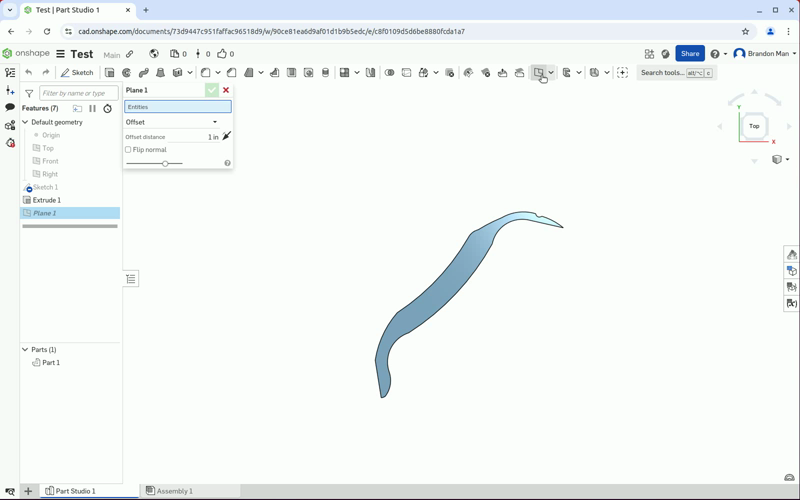
mouse_move(73, 150)
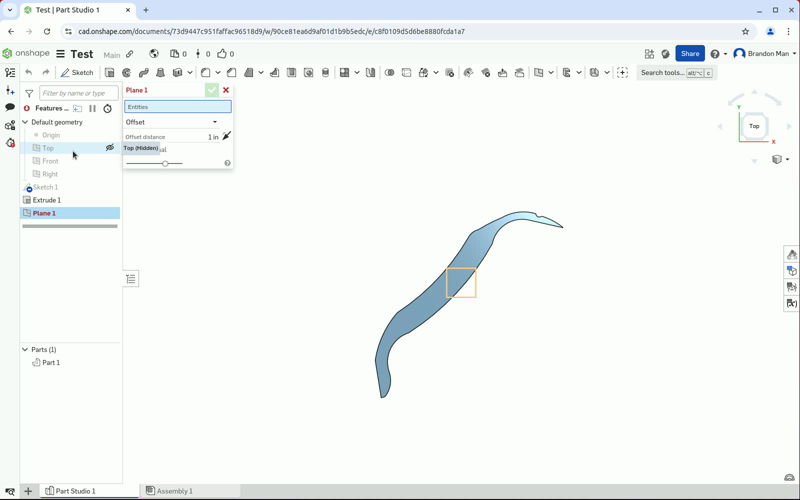
click(73, 150)
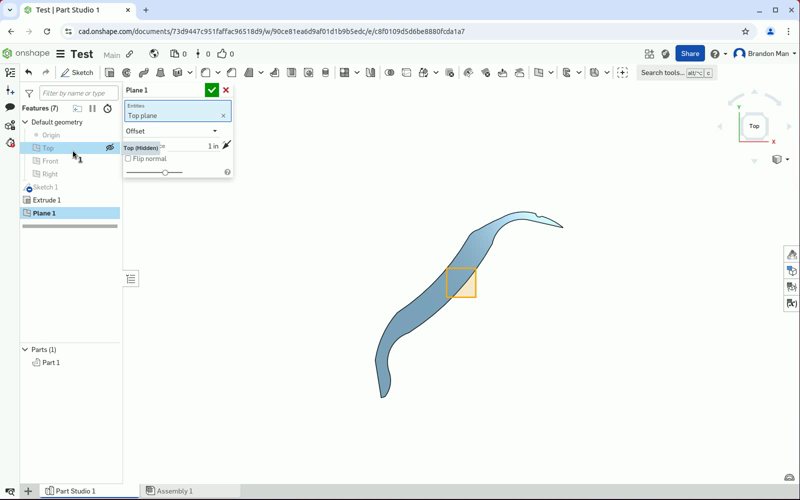
key(tab, 2)
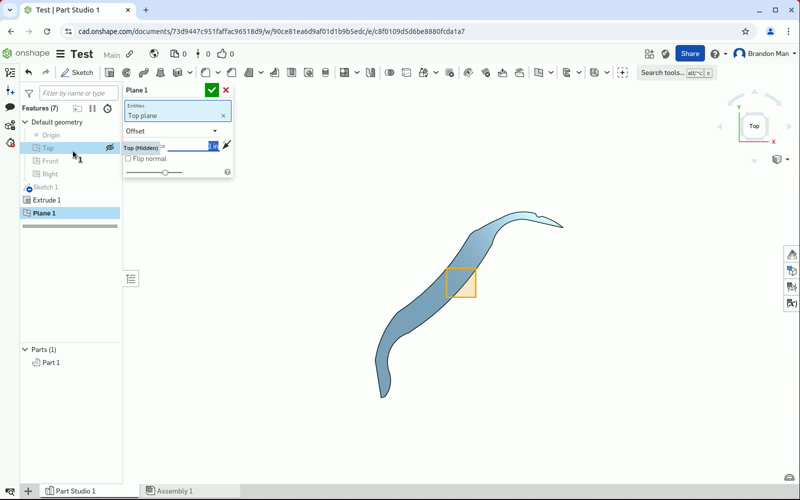
text(1.695)
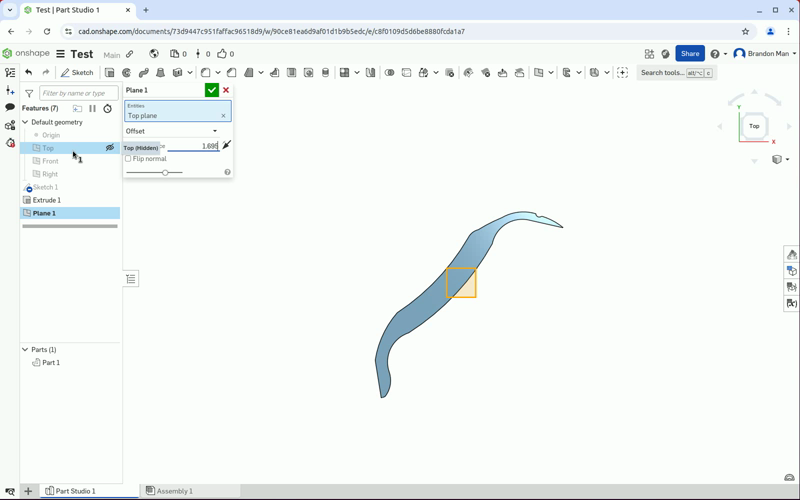
key(enter, 2)
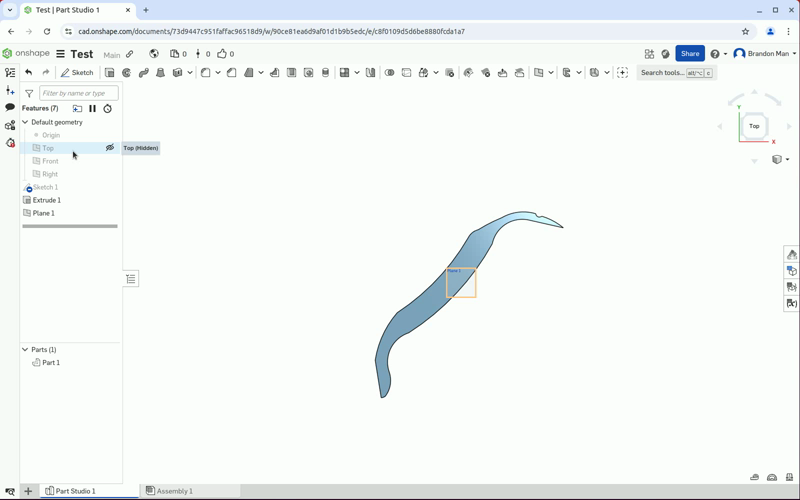
key(shift+s)
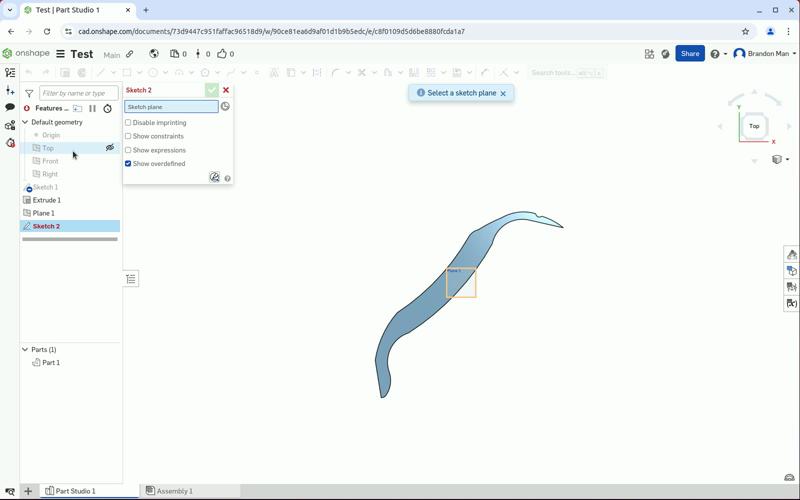
mouse_move(73, 215)
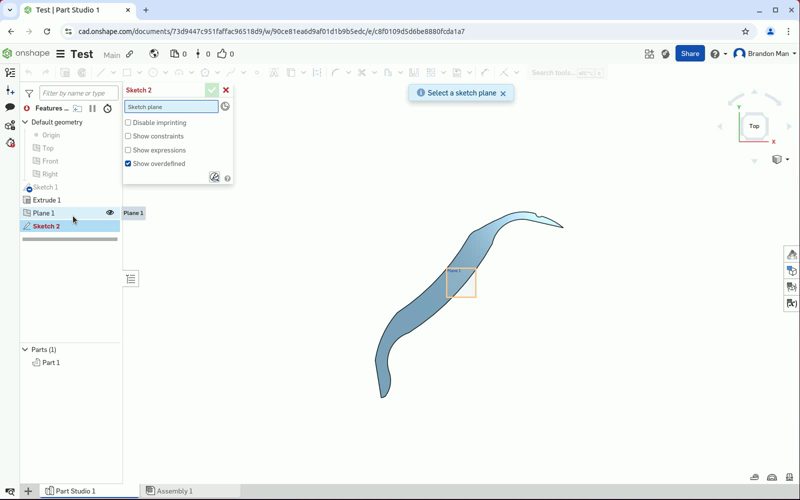
click(73, 215)
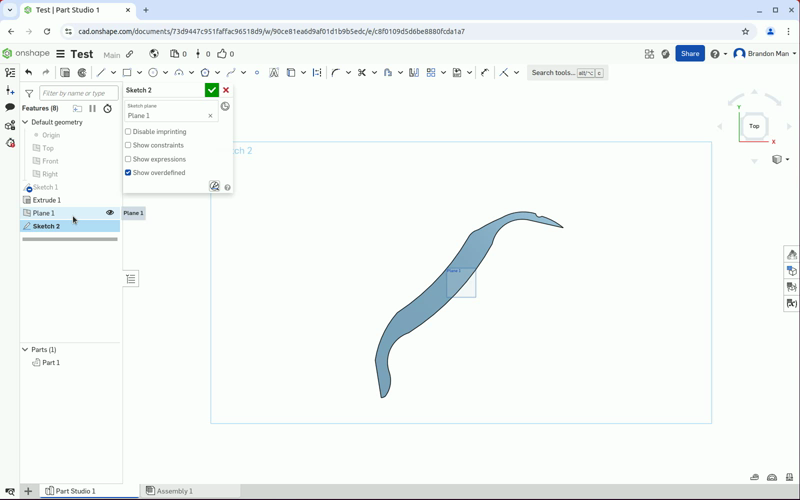
mouse_move(73, 352)
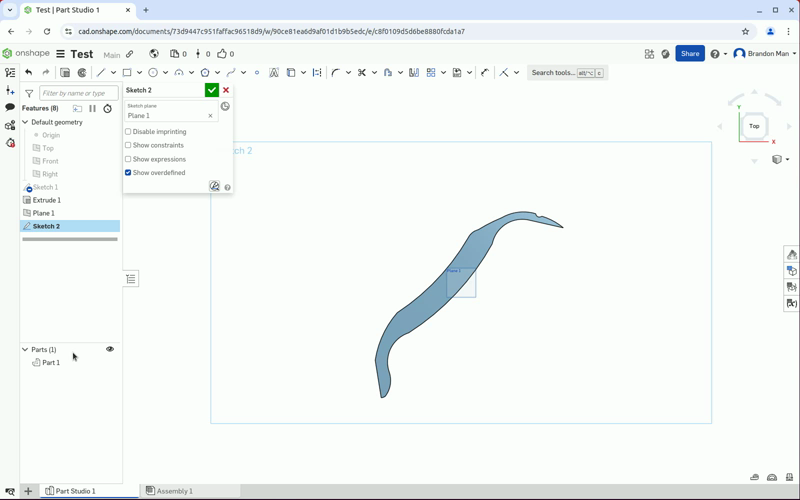
key(y)
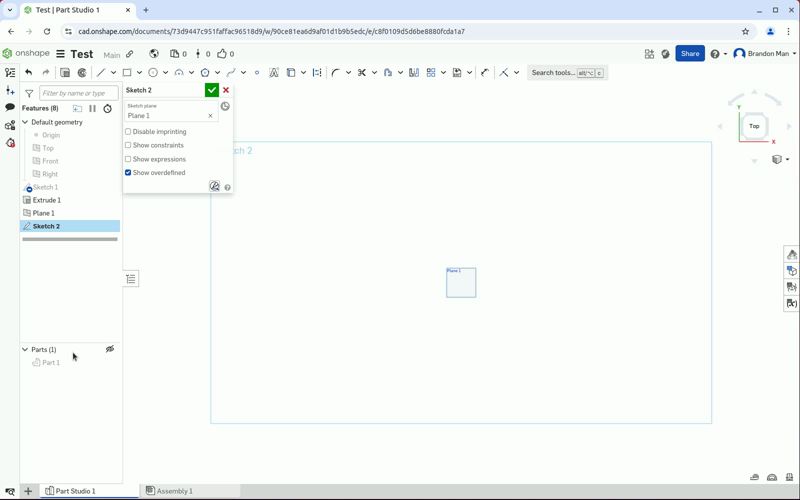
key(a)
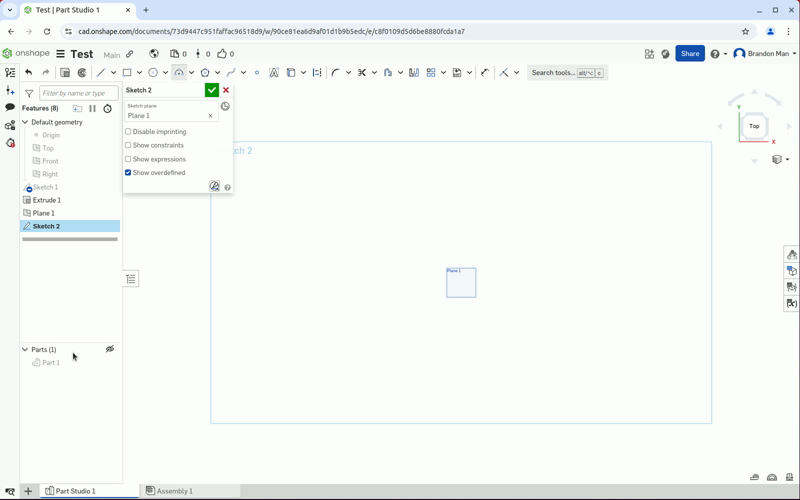
key_down(shift)
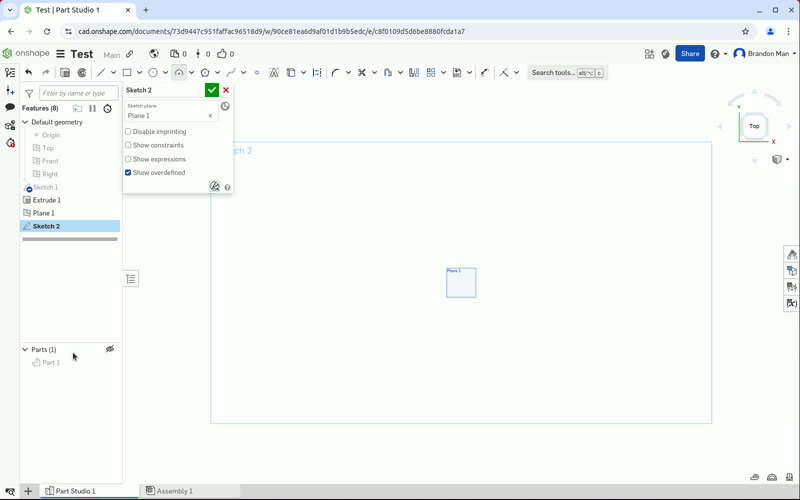
mouse_move(379, 389)
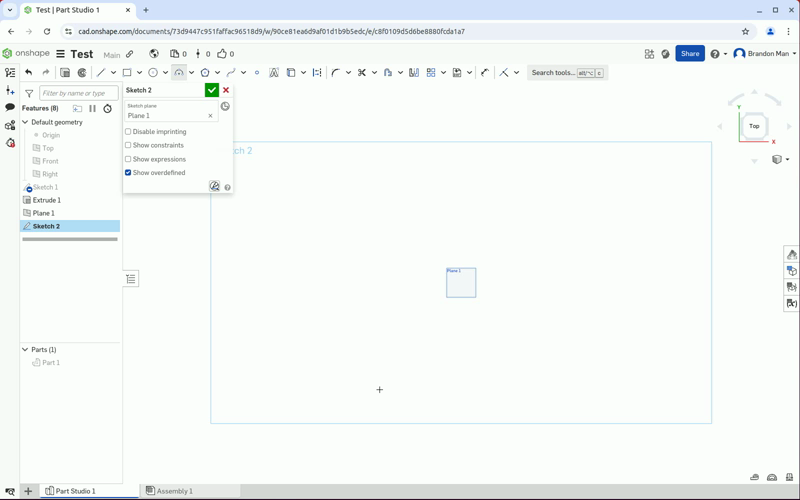
click(379, 389)
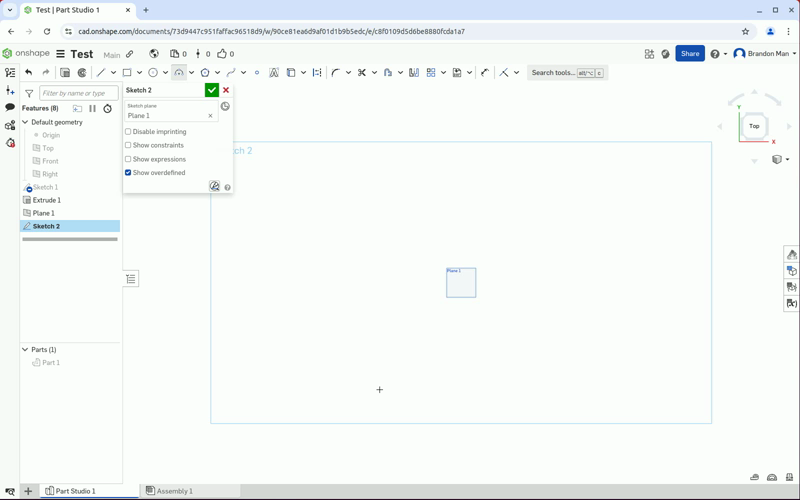
key_up(shift)
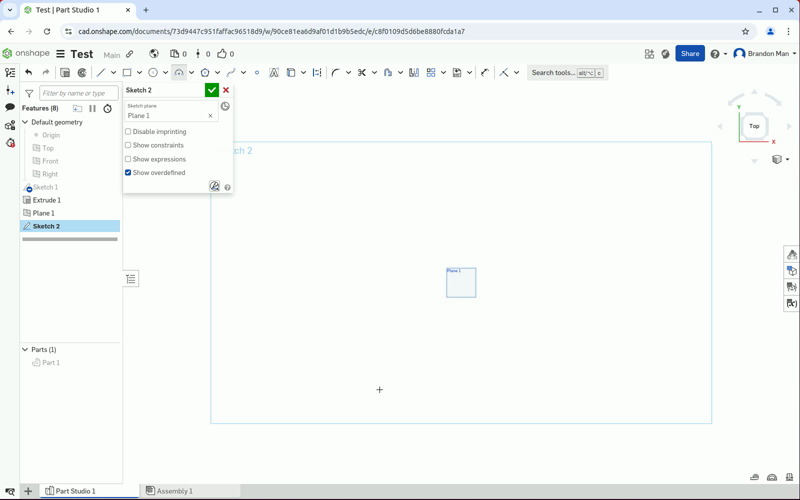
key_down(shift)
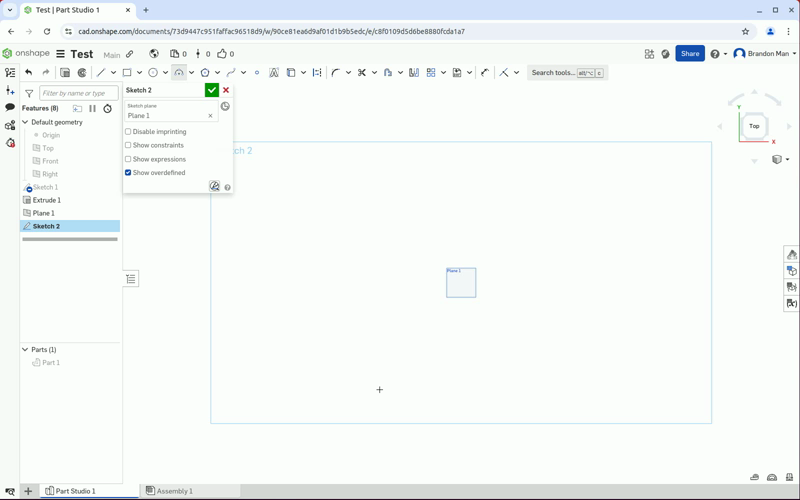
mouse_move(381, 398)
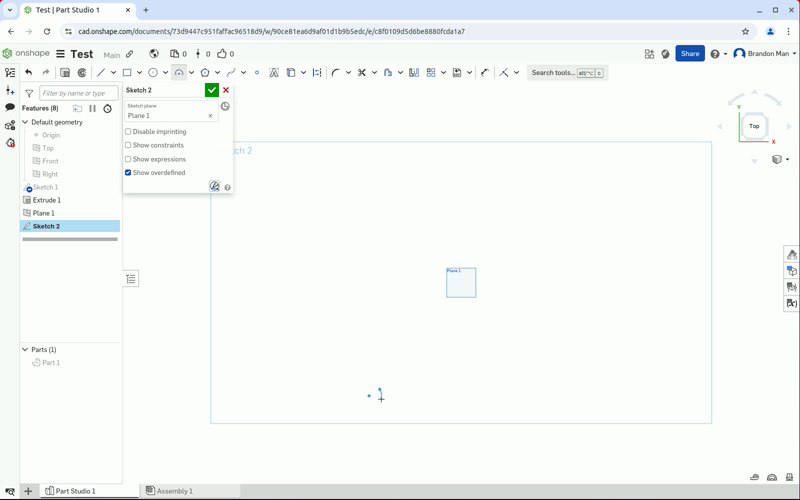
click(381, 398)
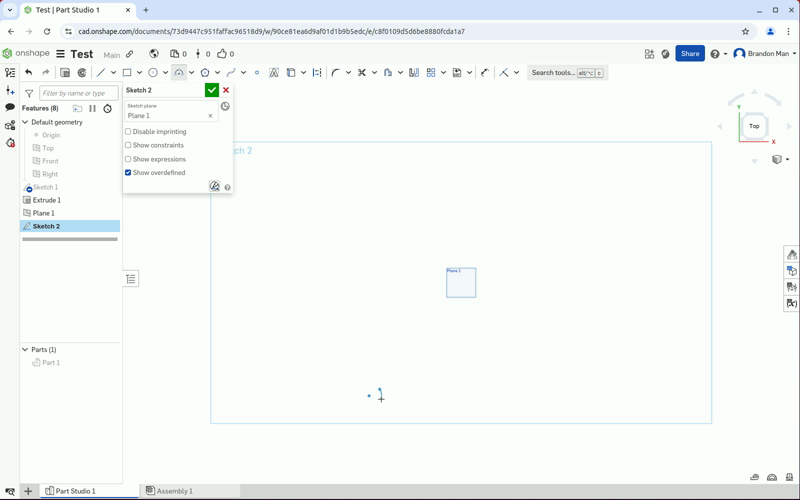
mouse_move(376, 394)
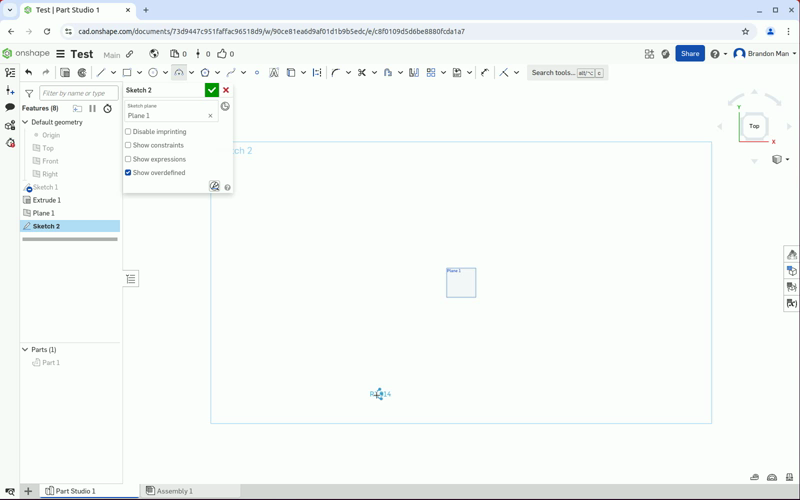
click(376, 394)
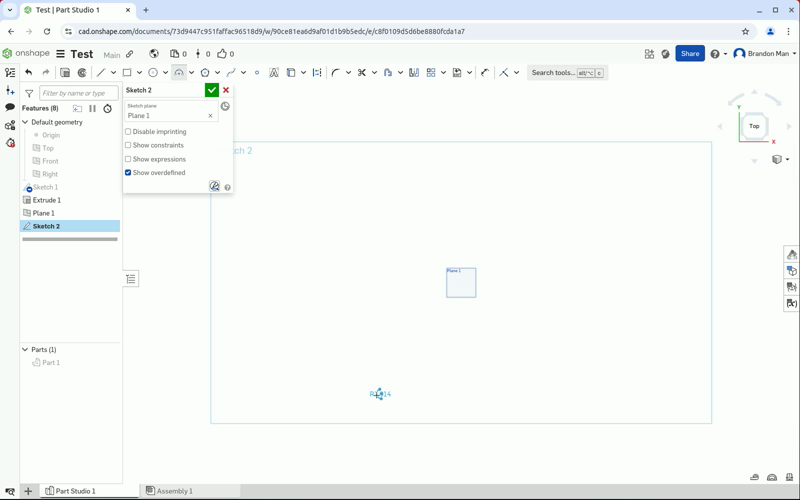
key_up(shift)
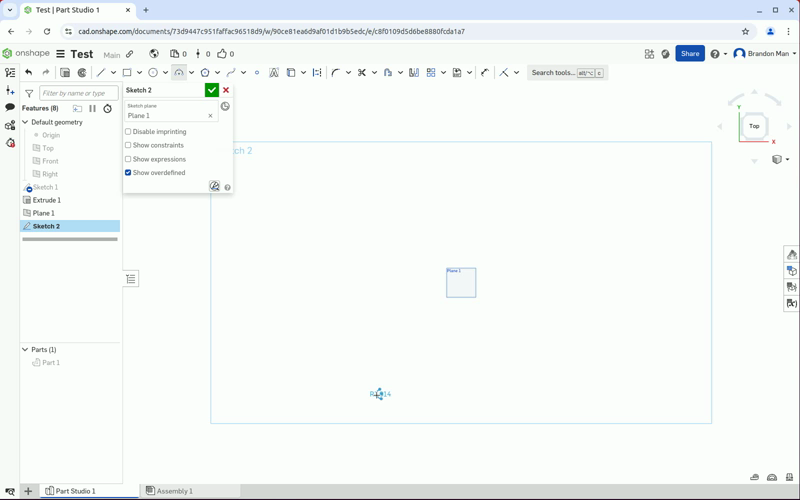
key(esc)
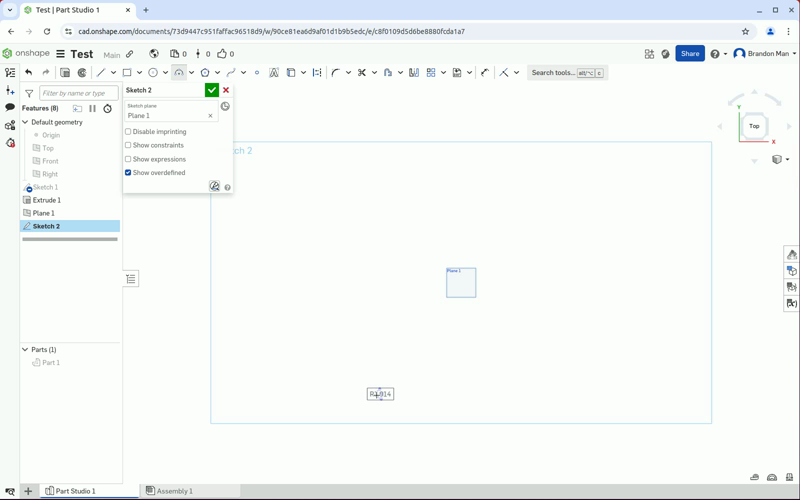
key(l)
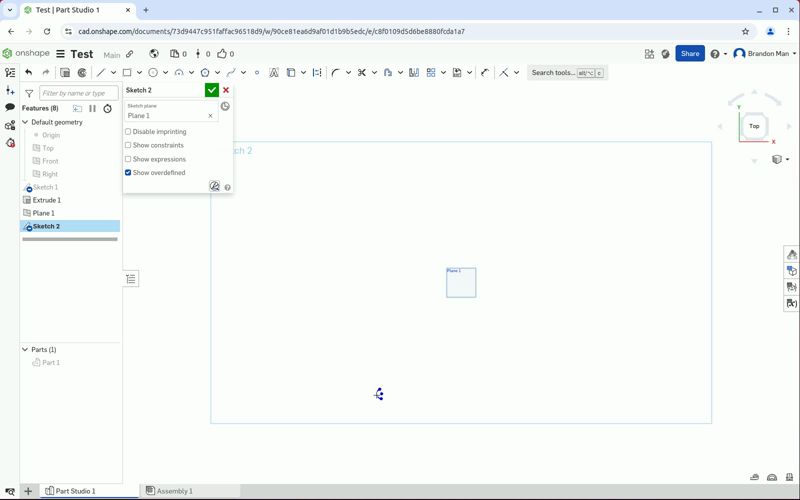
mouse_move(381, 398)
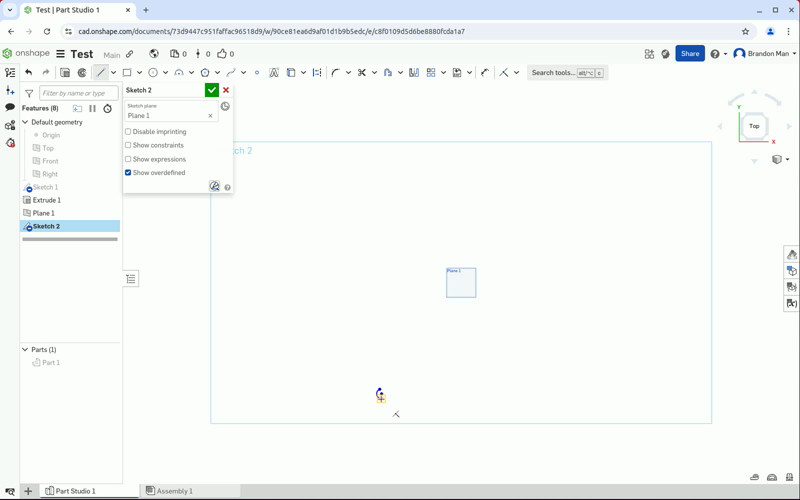
click(381, 398)
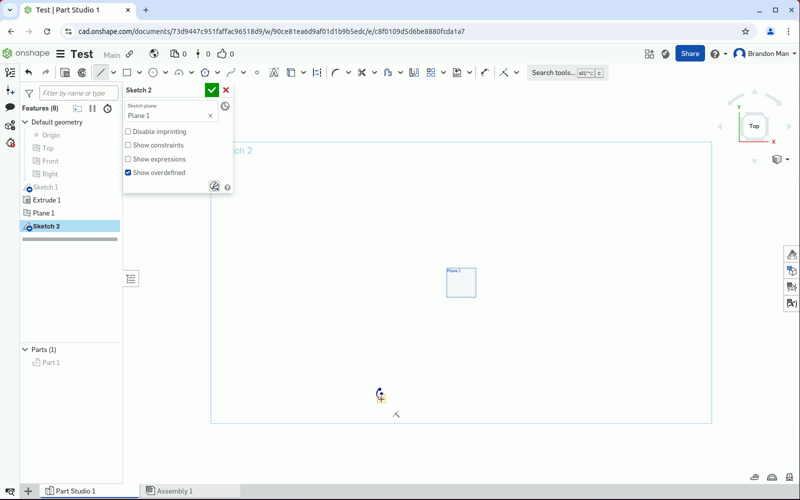
mouse_move(411, 398)
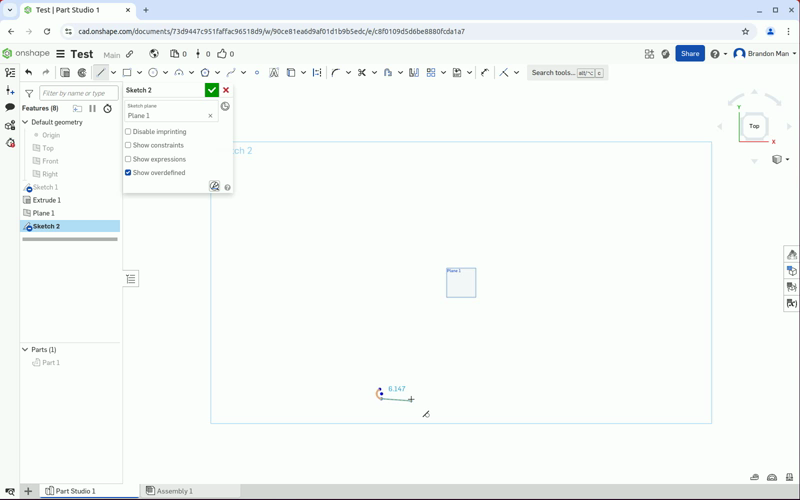
key_down(shift)
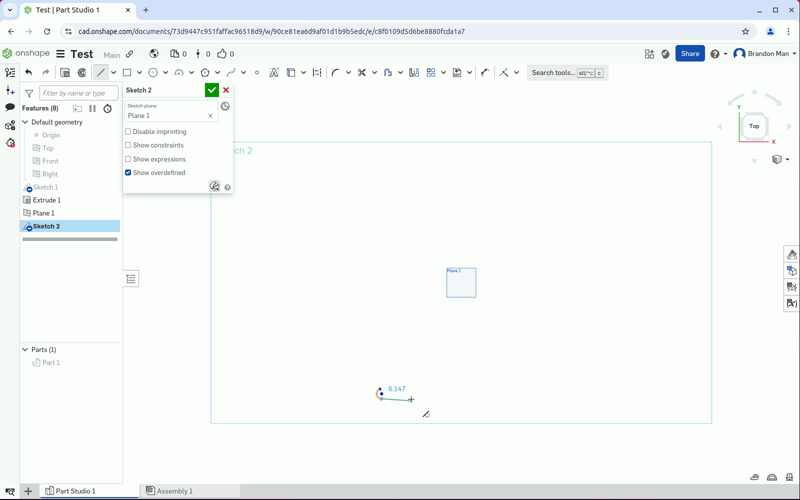
mouse_move(379, 389)
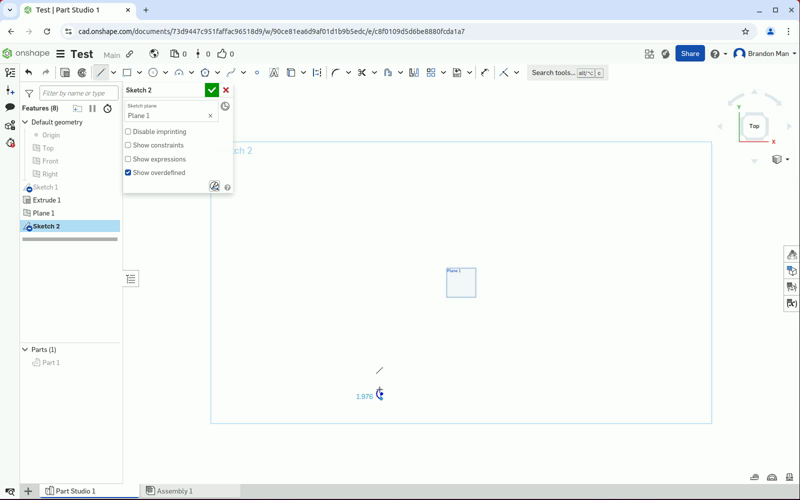
key_up(shift)
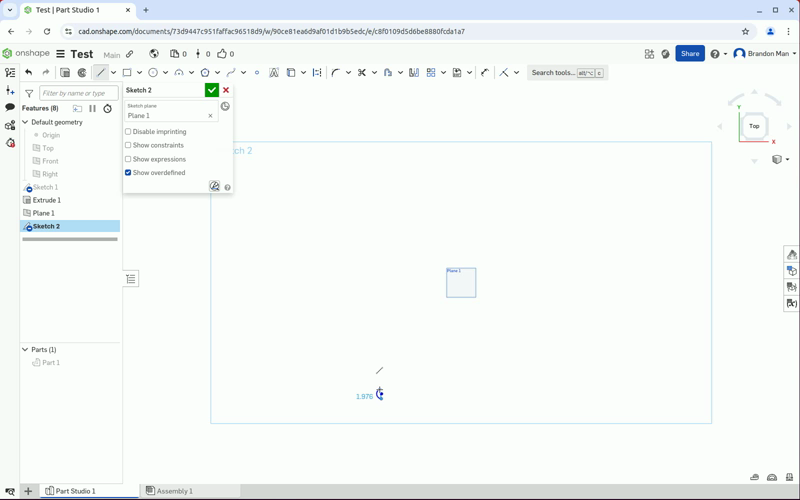
click(379, 389)
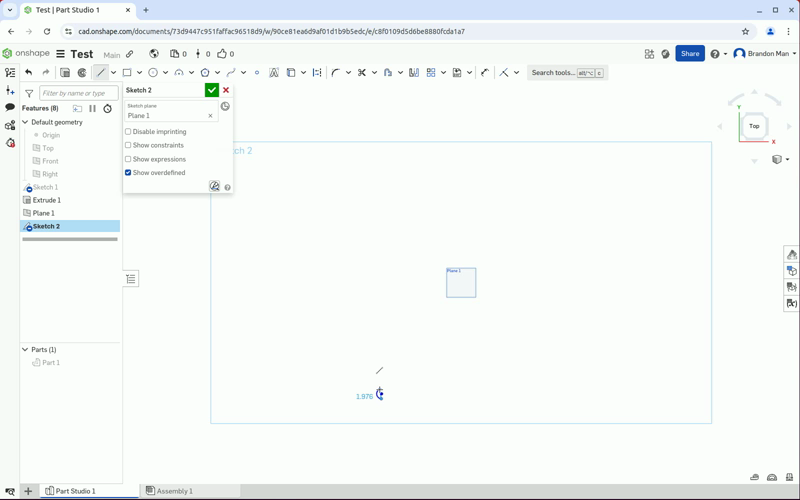
key(esc)
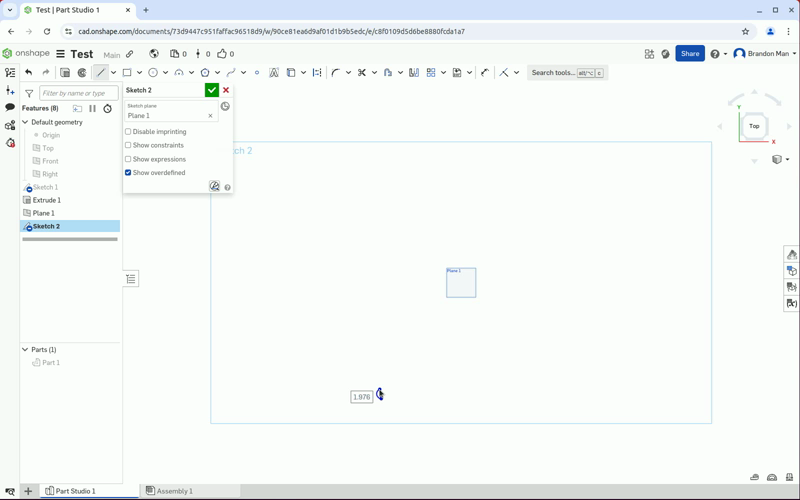
mouse_move(378, 394)
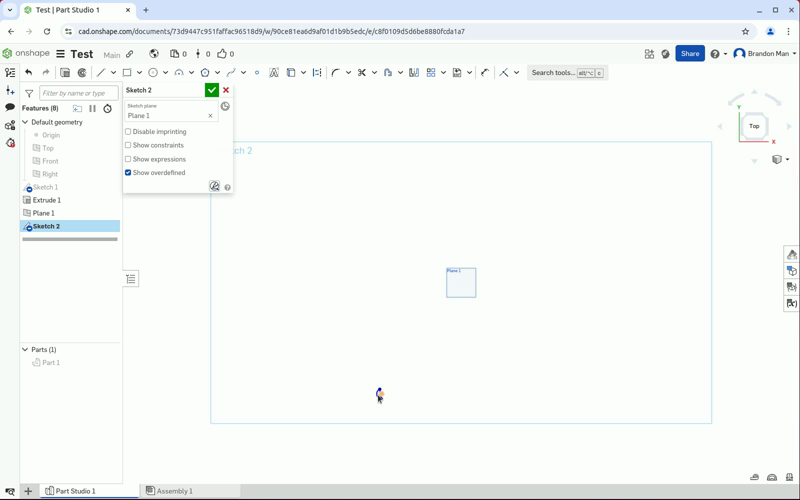
scroll(6)
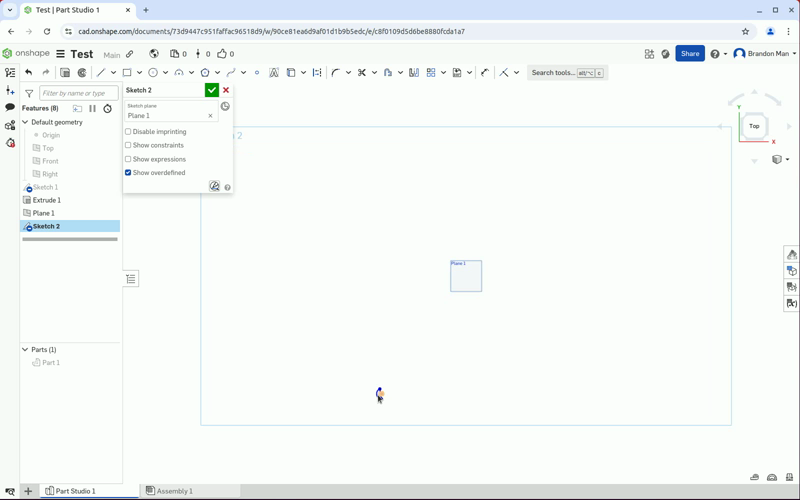
scroll(6)
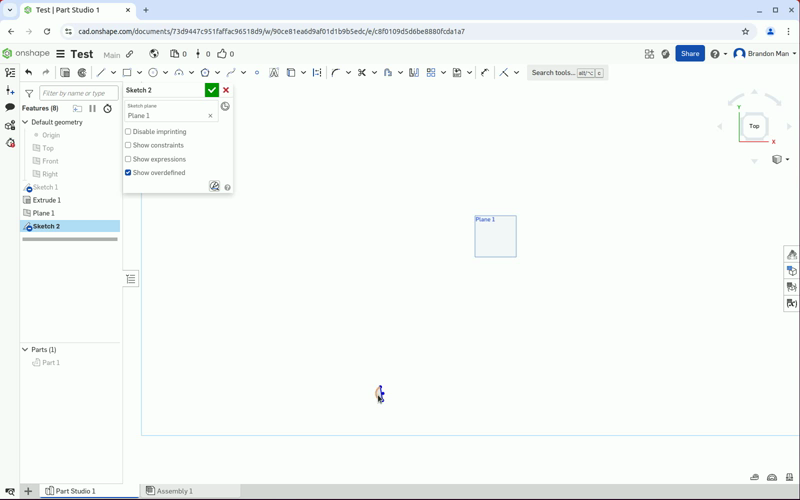
scroll(6)
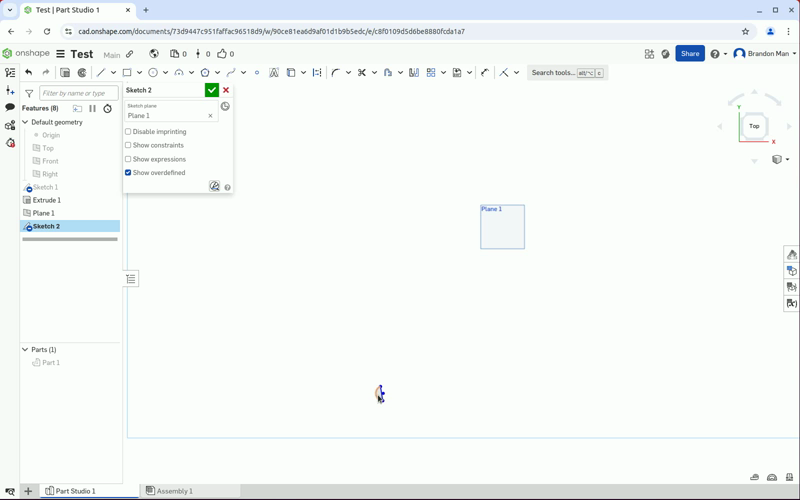
scroll(6)
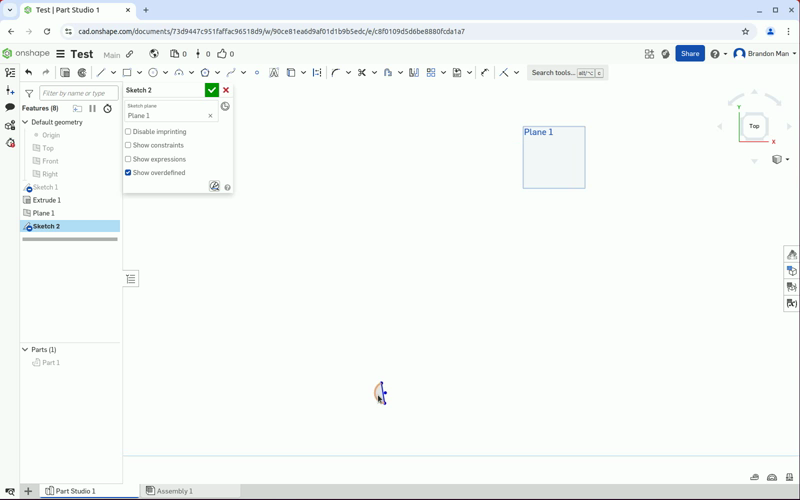
scroll(6)
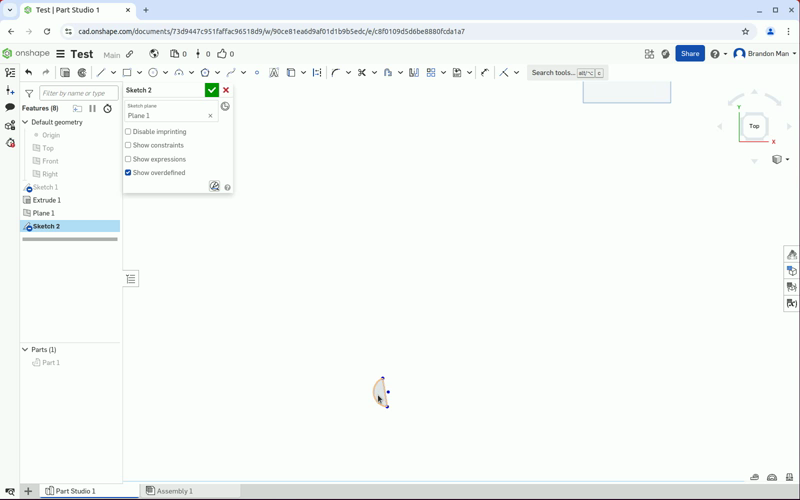
scroll(6)
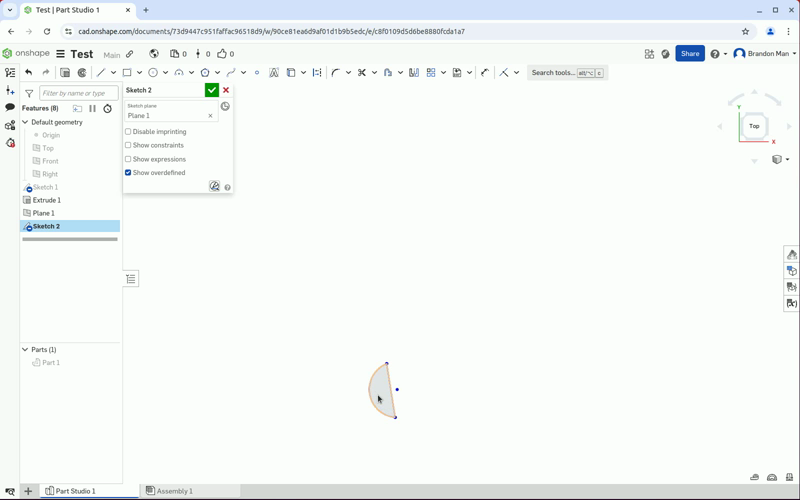
scroll(6)
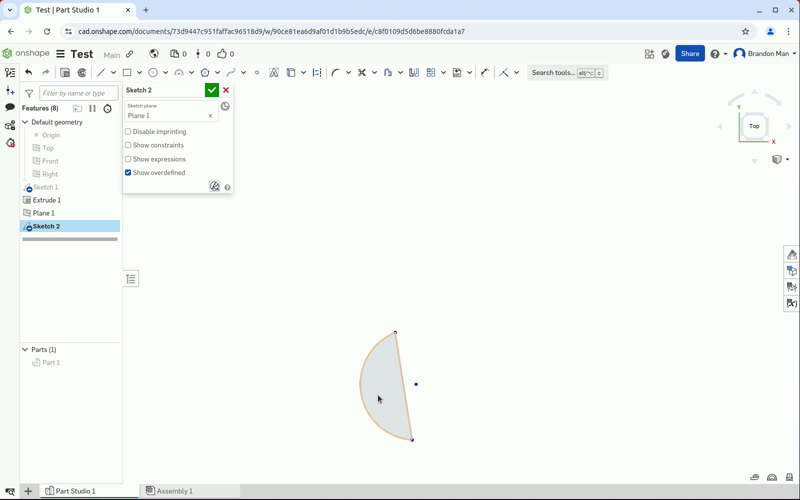
click(378, 394)
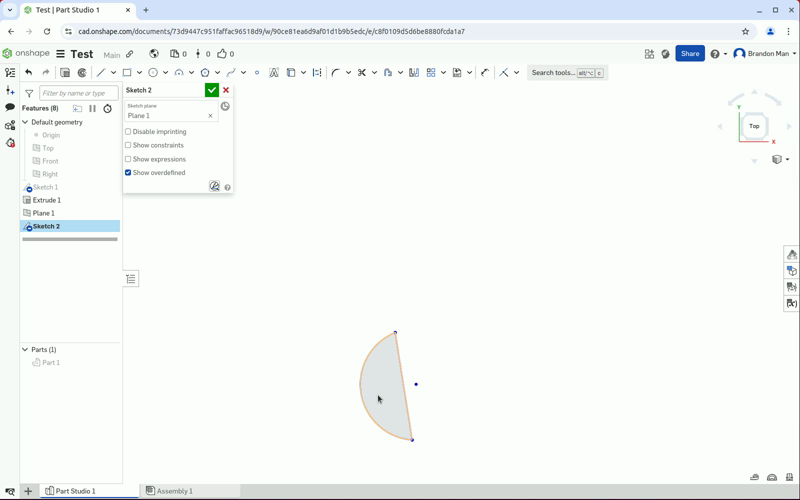
scroll(-6)
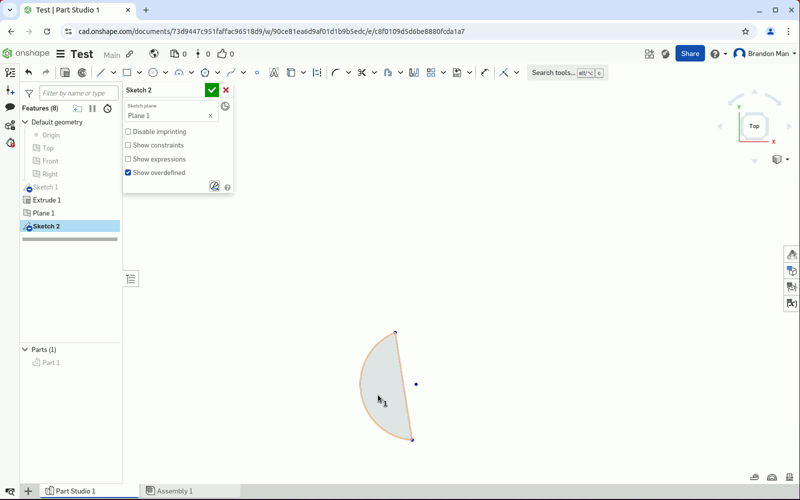
scroll(-6)
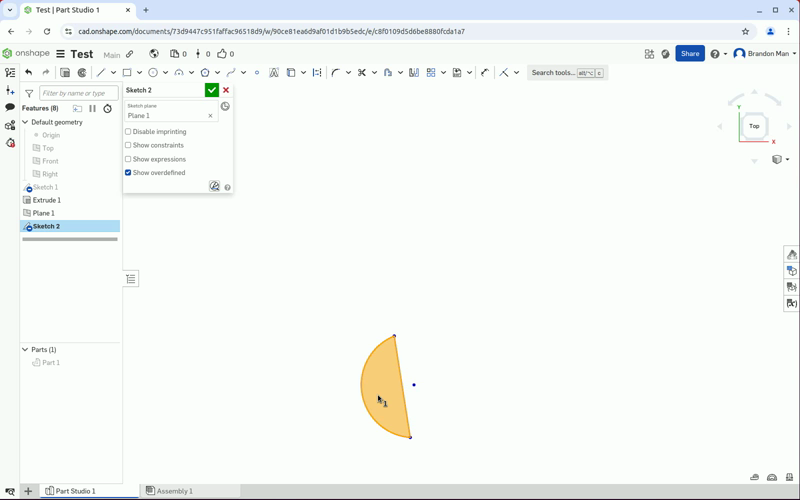
scroll(-6)
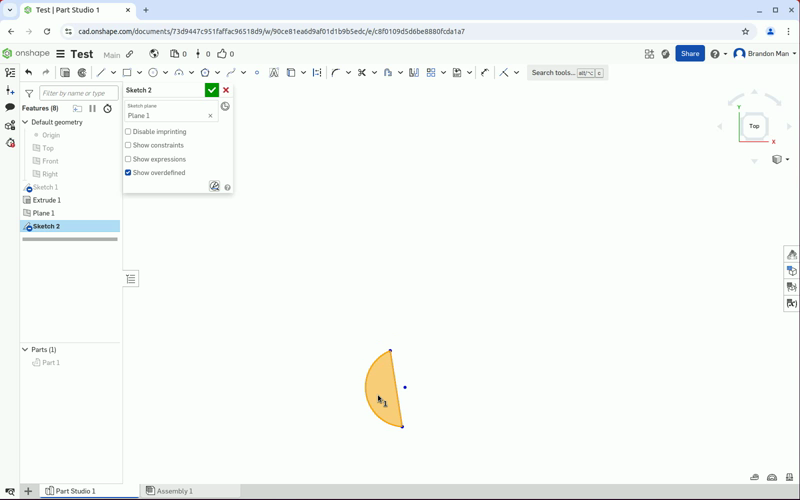
scroll(-6)
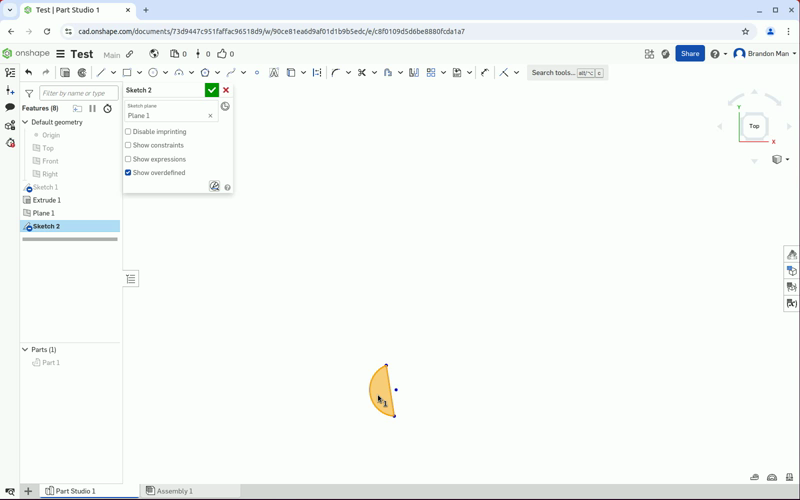
scroll(-6)
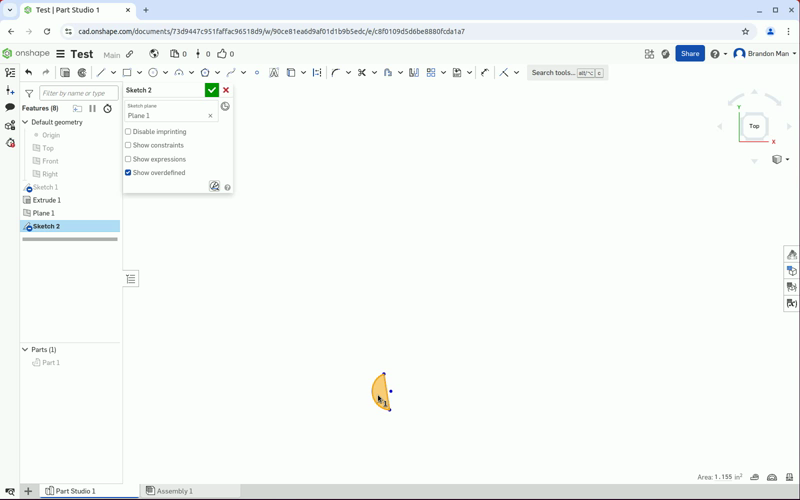
scroll(-6)
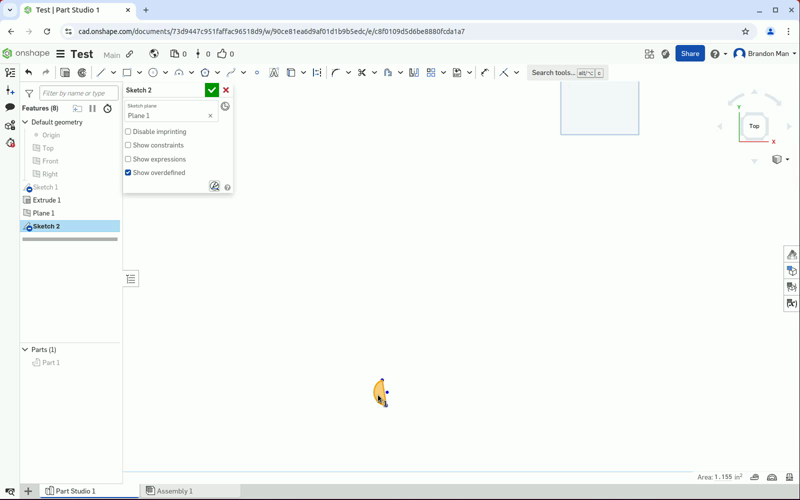
scroll(-6)
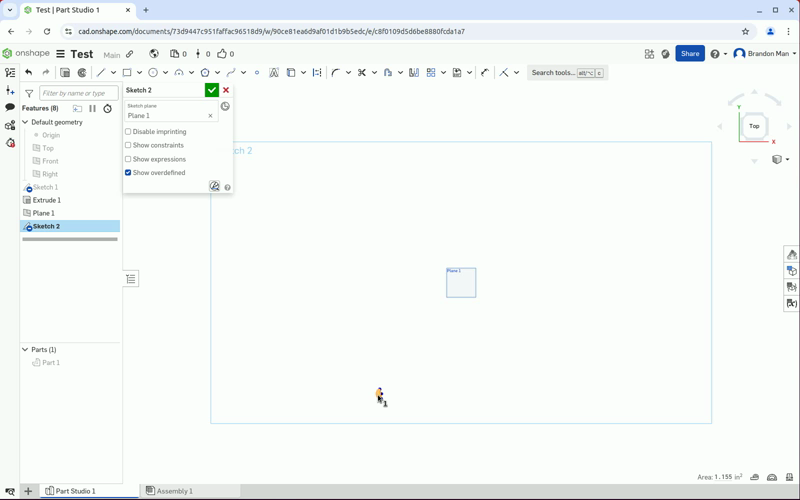
mouse_move(73, 352)
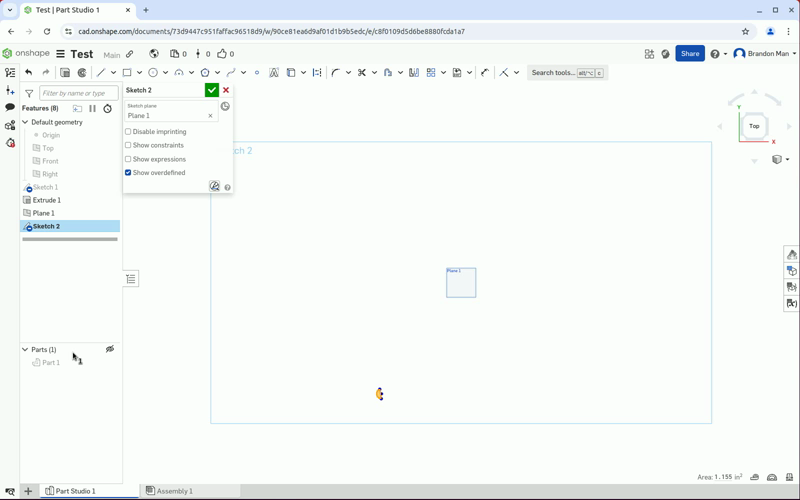
key(shift+y)
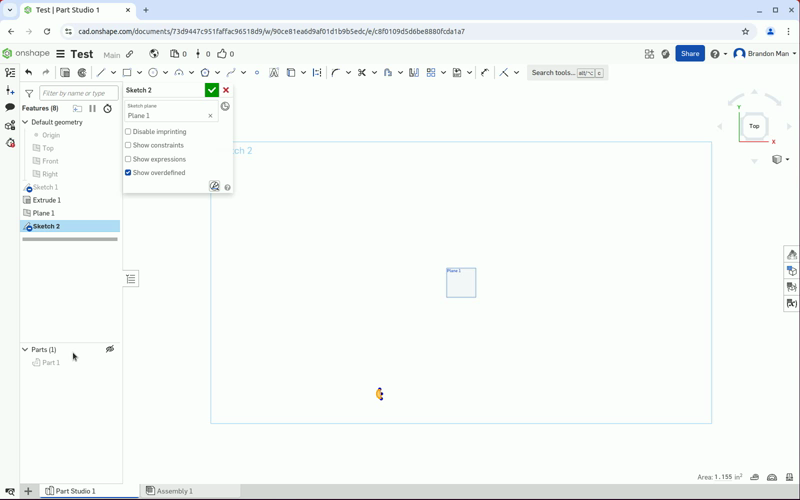
key(shift+e)
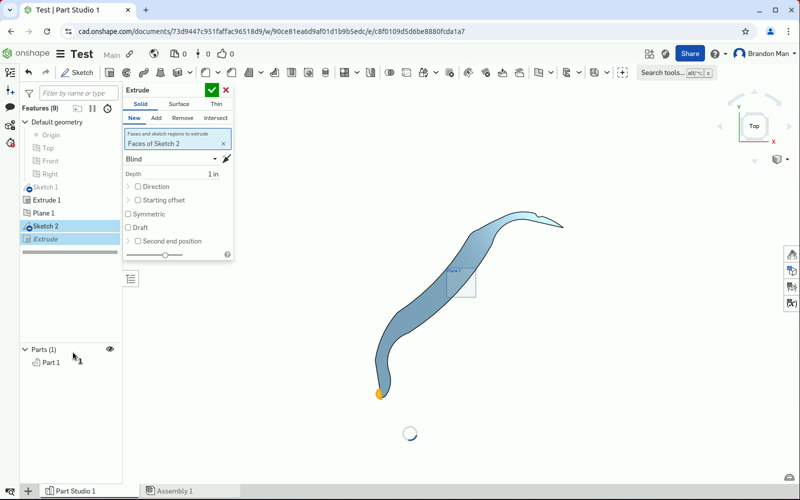
mouse_move(143, 106)
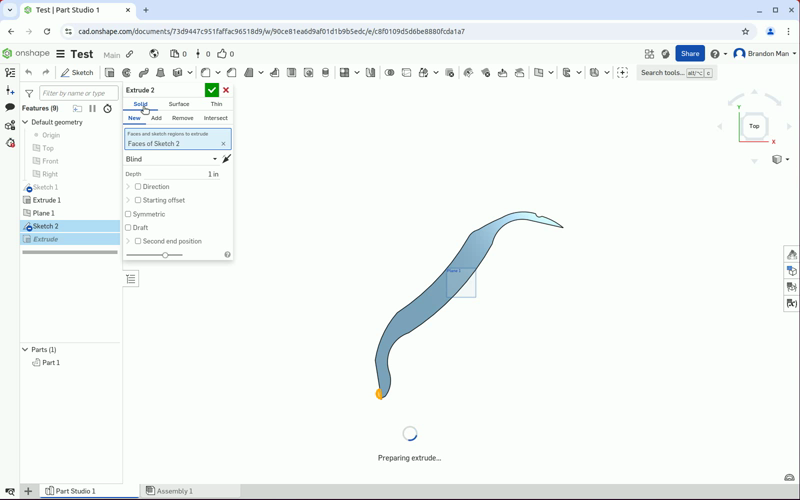
click(143, 106)
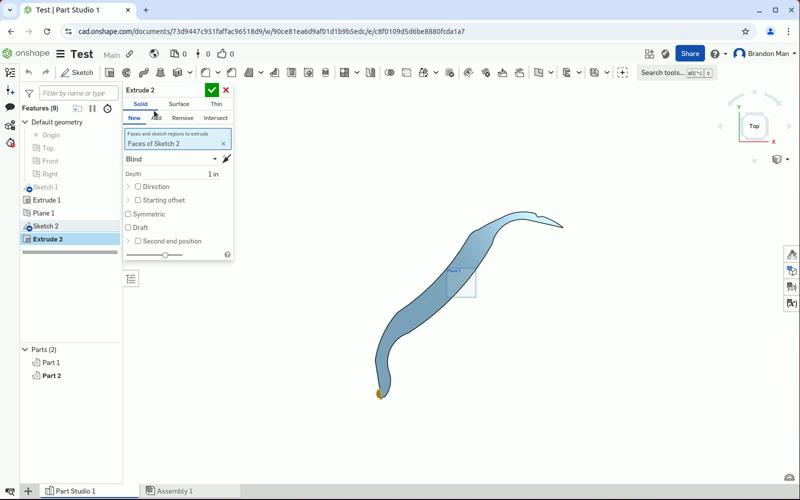
mouse_move(186, 120)
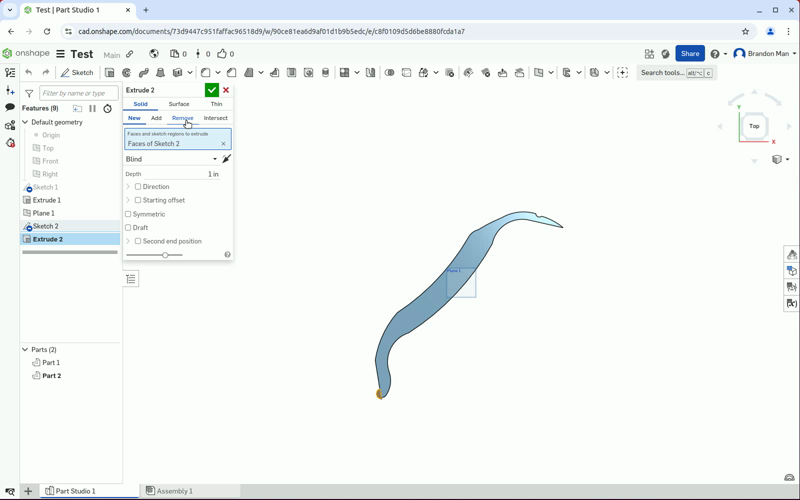
click(186, 120)
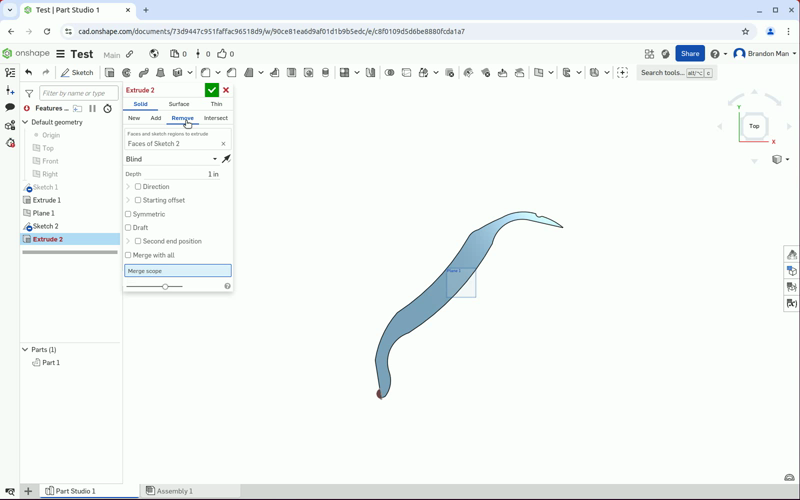
key(tab, 4)
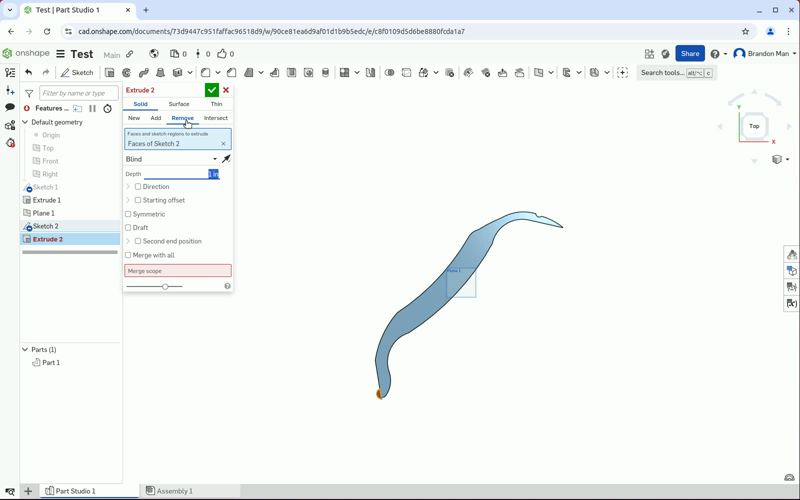
text(1.926)
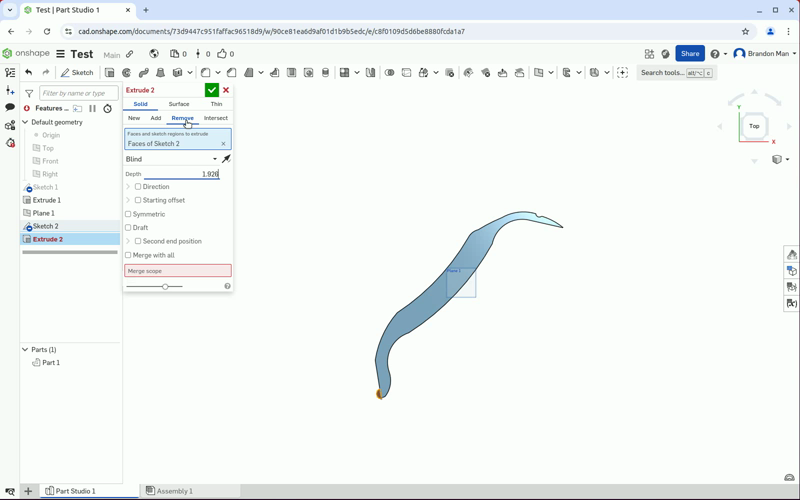
key(tab, 6)
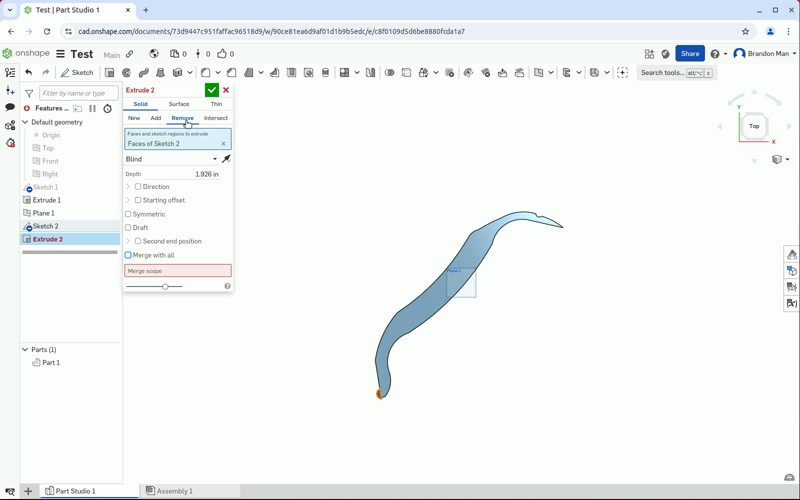
key(space)
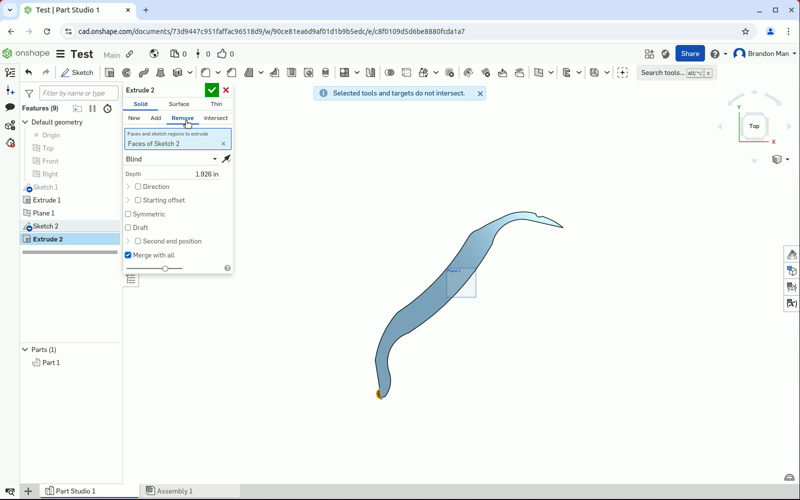
key(enter)
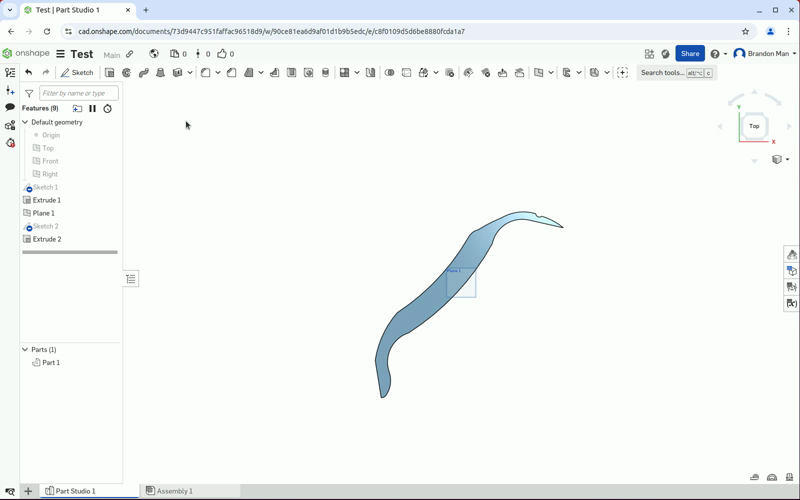
key(shift+h)
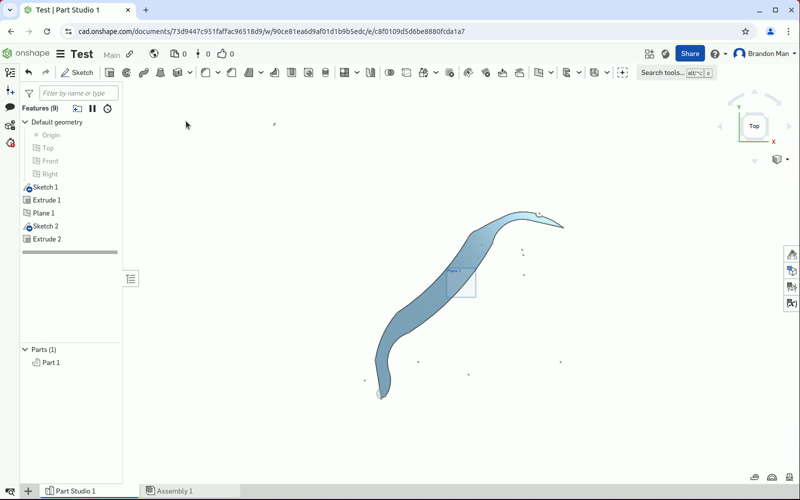
key(shift+h)
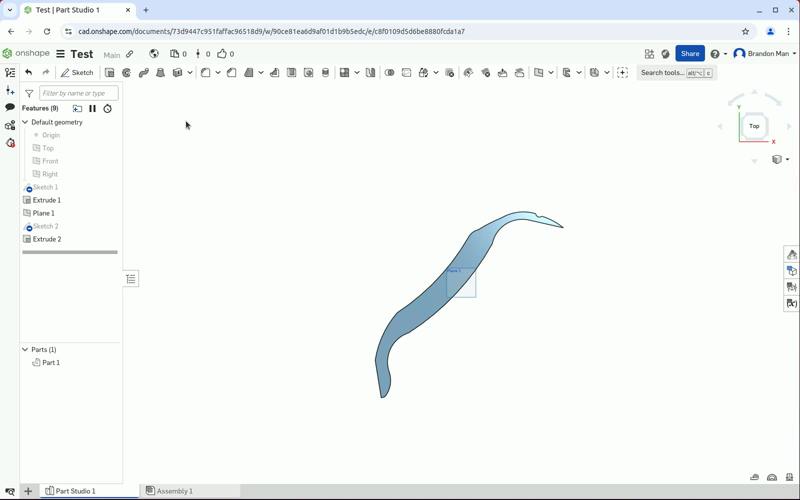
mouse_move(73, 189)
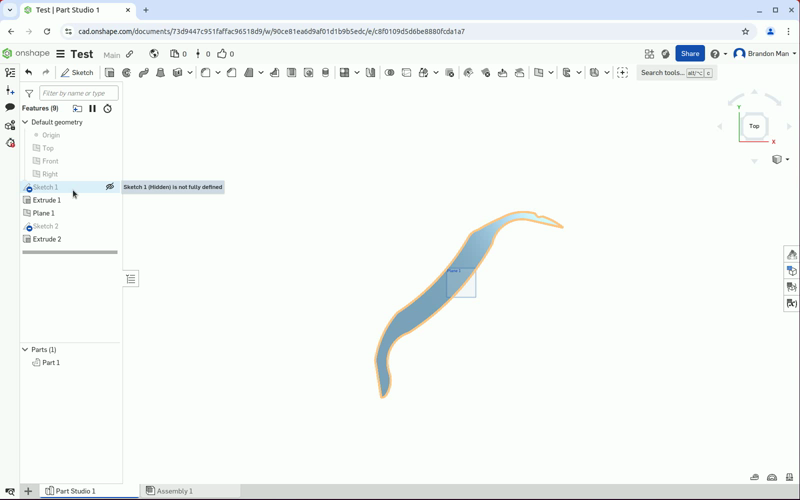
click(73, 189)
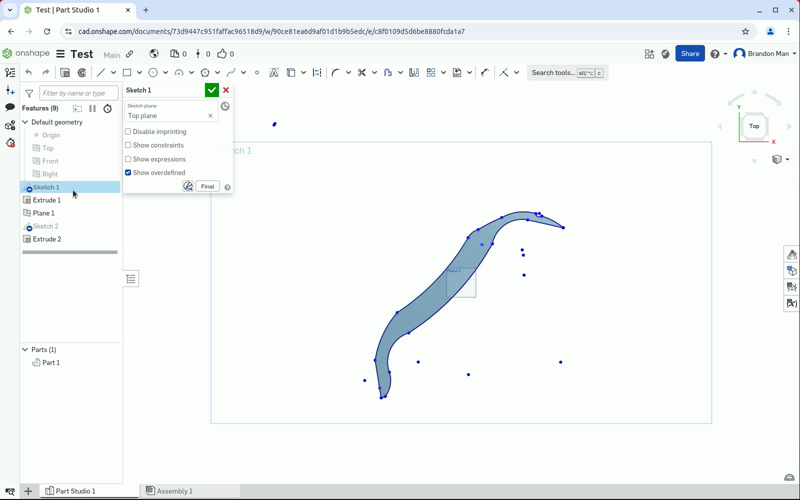
mouse_move(229, 92)
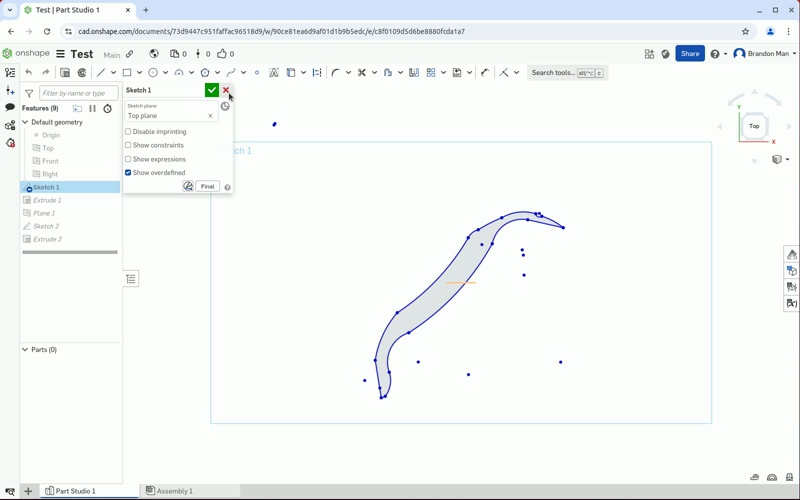
click(229, 92)
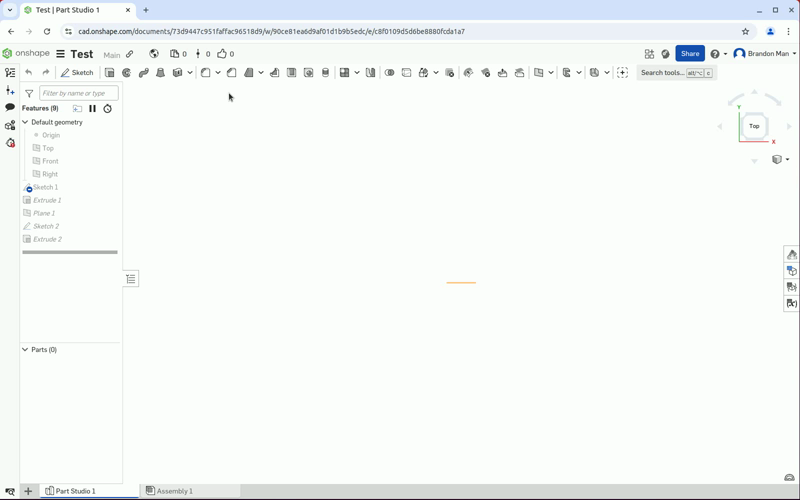
key(shift+s)
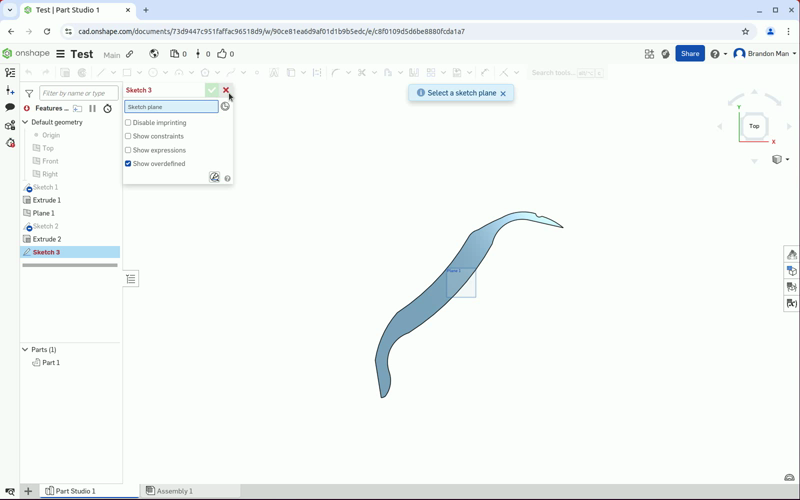
mouse_move(73, 215)
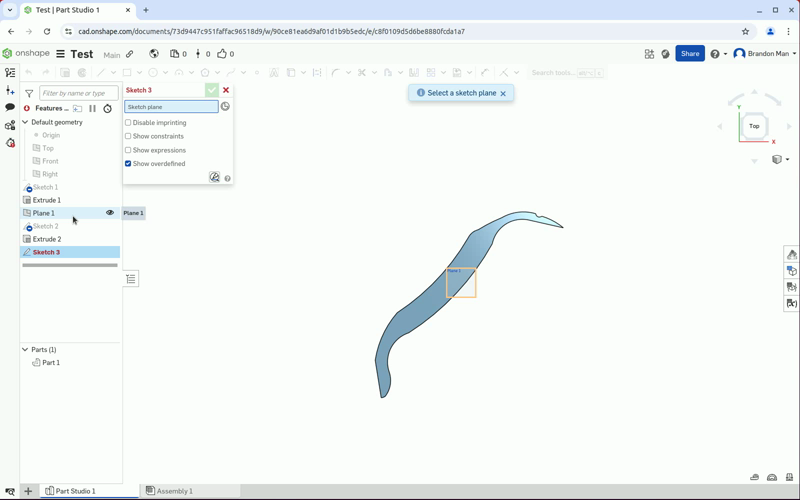
click(73, 215)
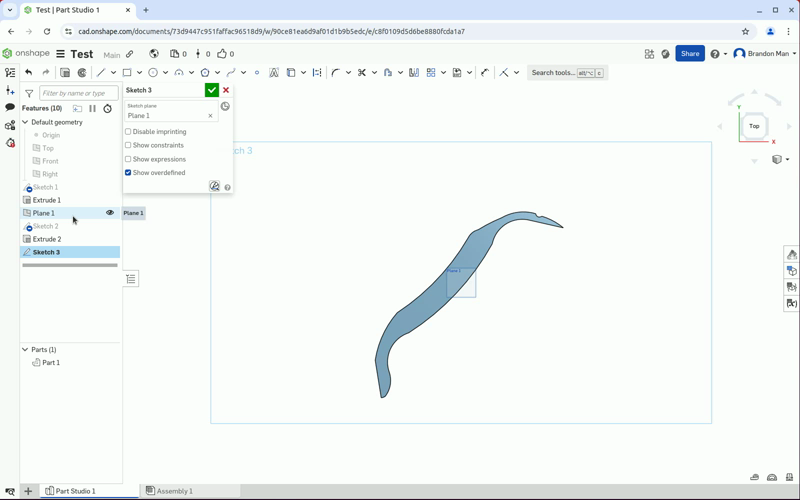
mouse_move(73, 352)
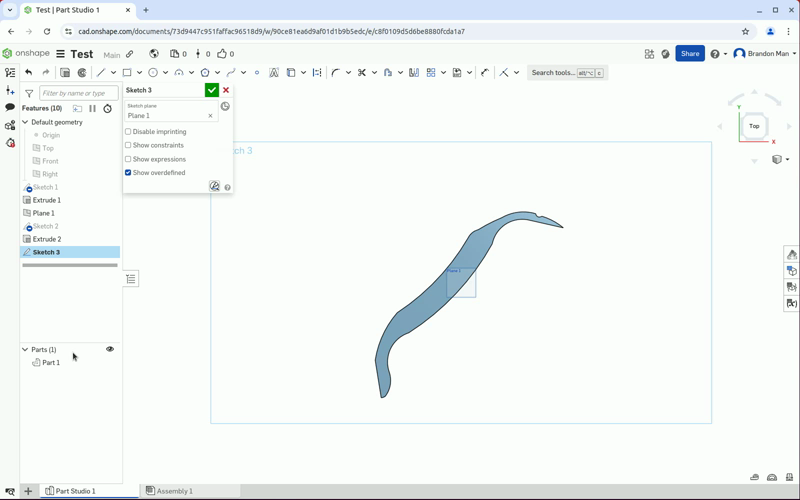
key(y)
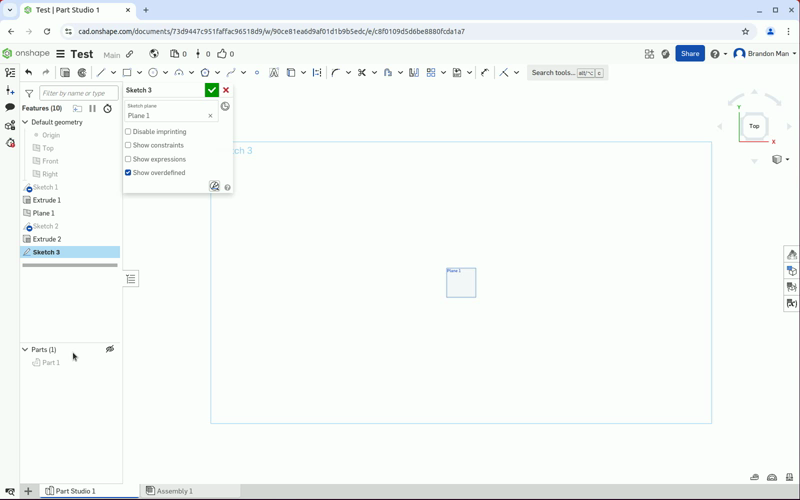
key(l)
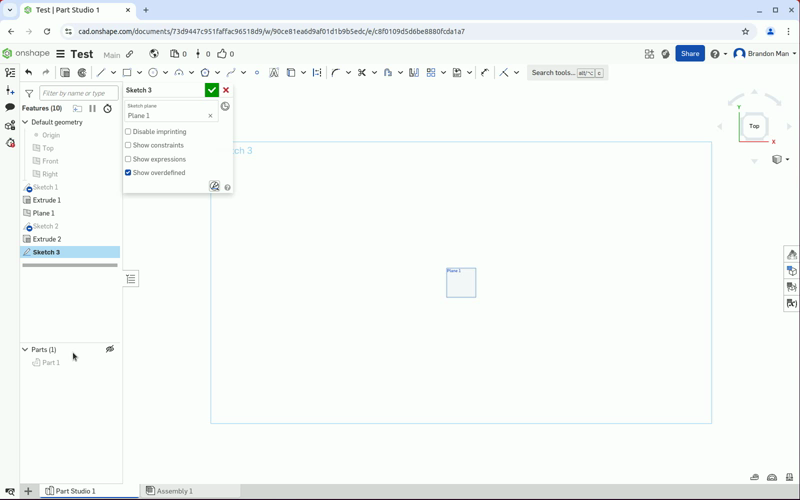
key_down(shift)
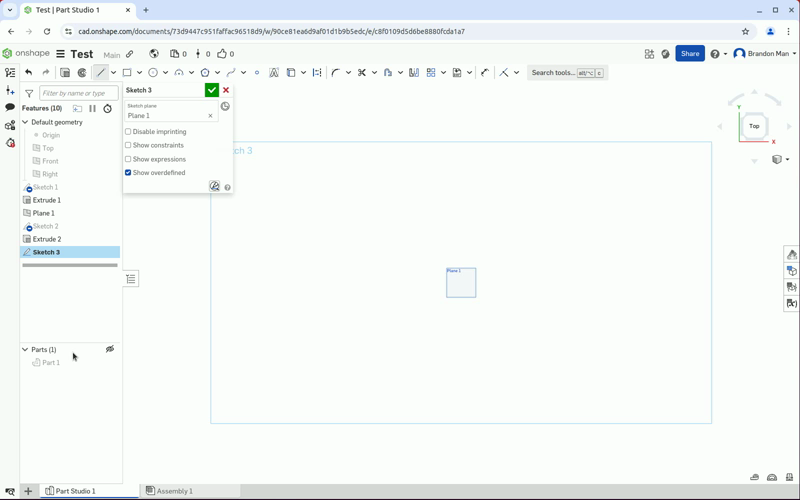
mouse_move(379, 389)
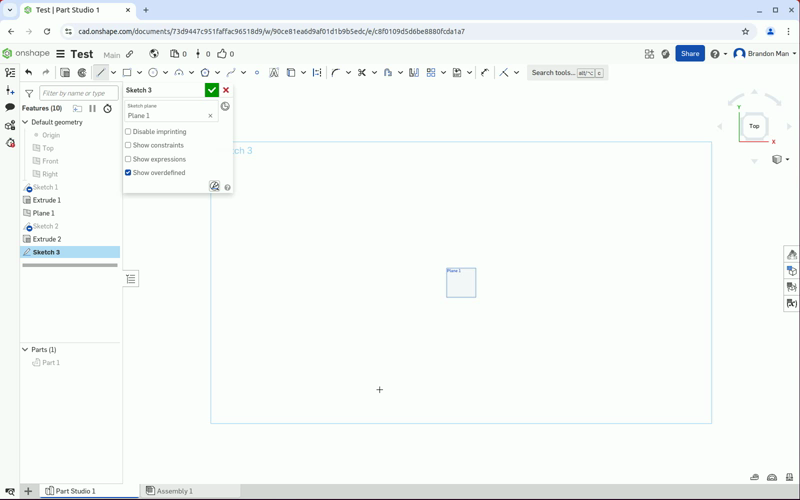
click(379, 389)
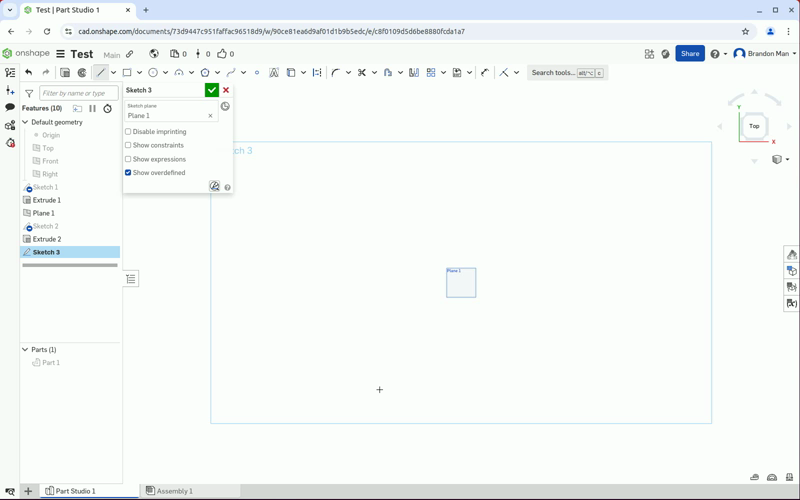
key_up(shift)
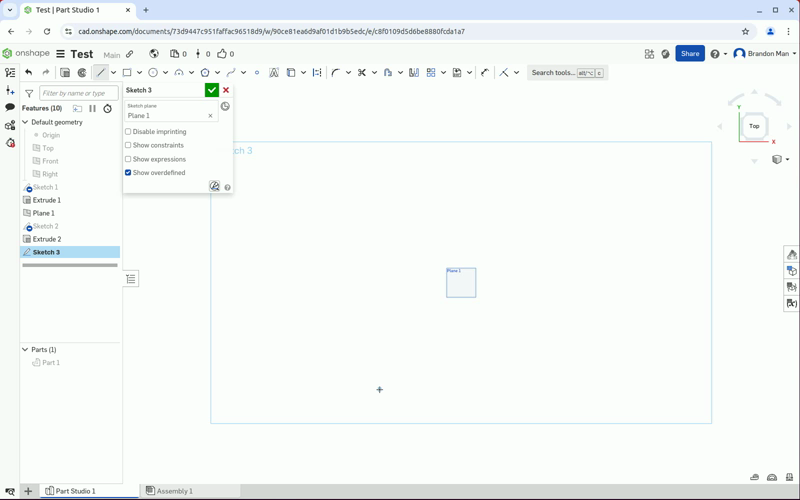
key_down(shift)
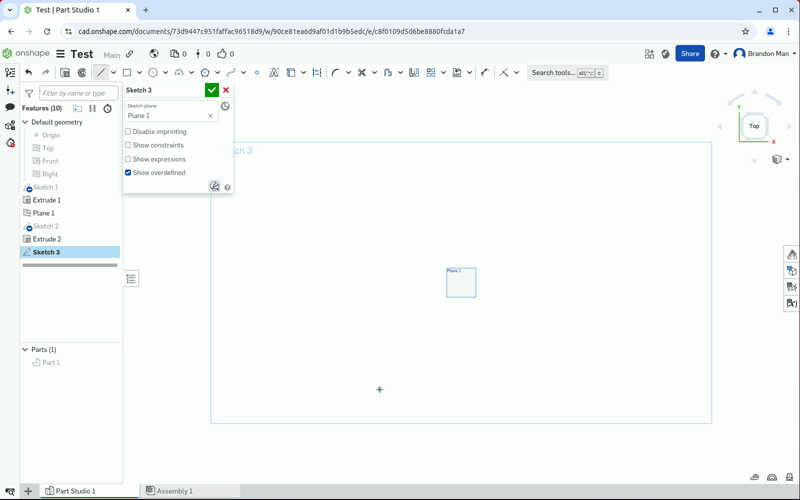
mouse_move(409, 389)
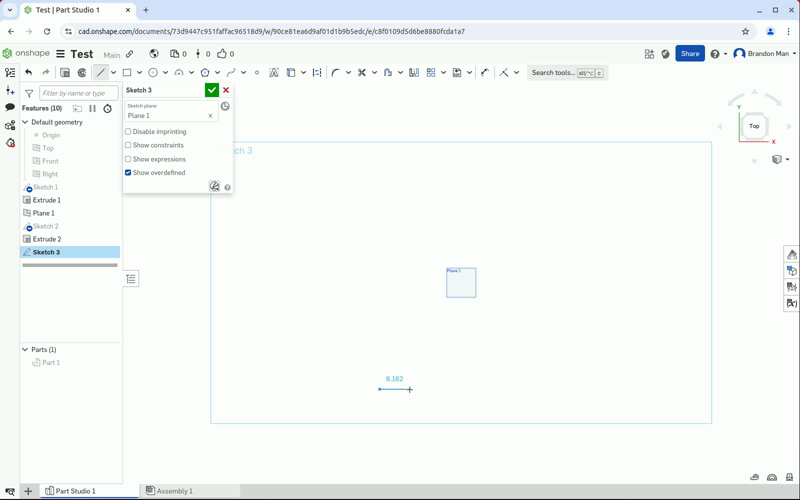
mouse_move(381, 398)
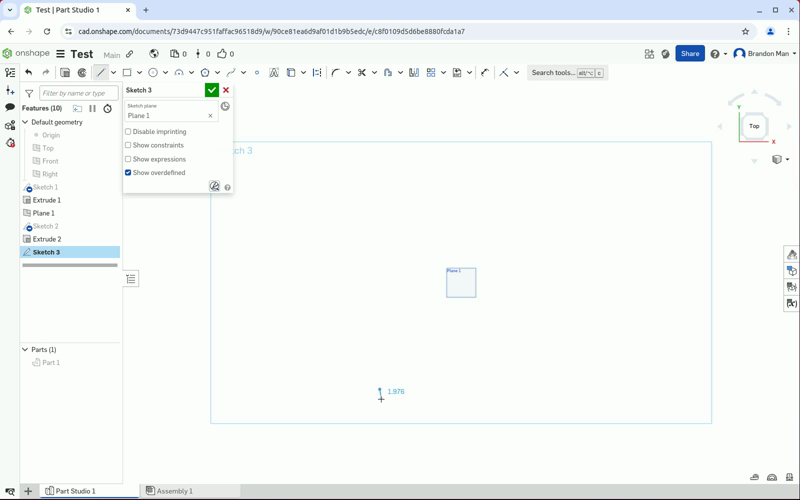
click(381, 398)
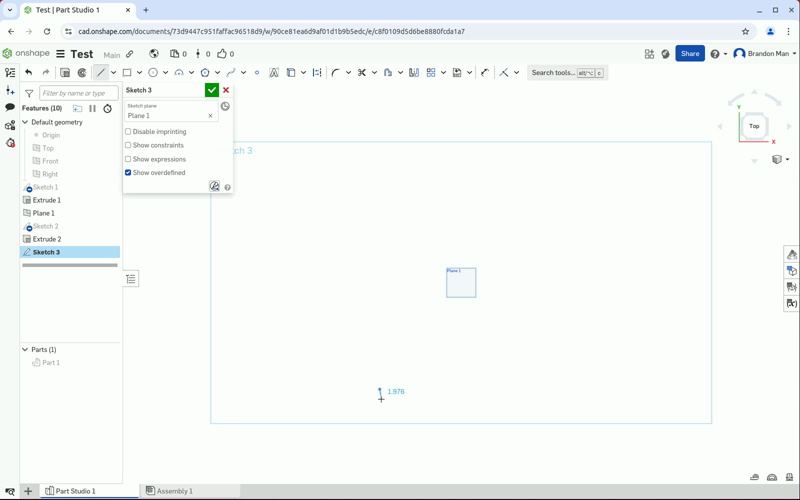
key_up(shift)
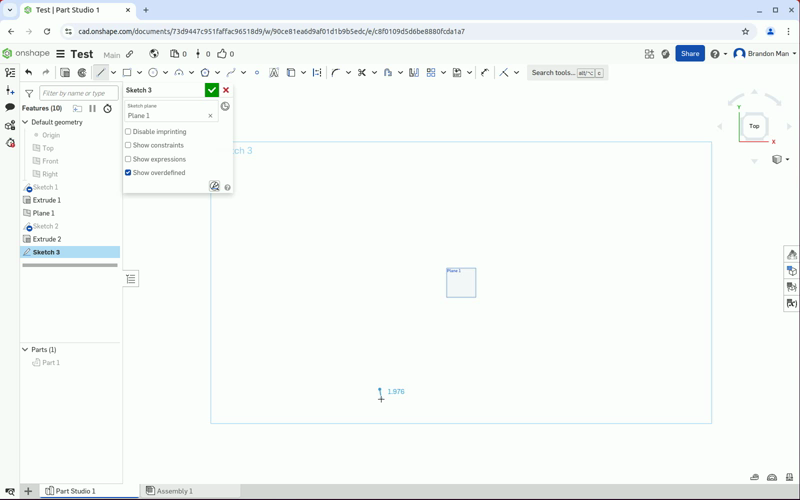
key(esc)
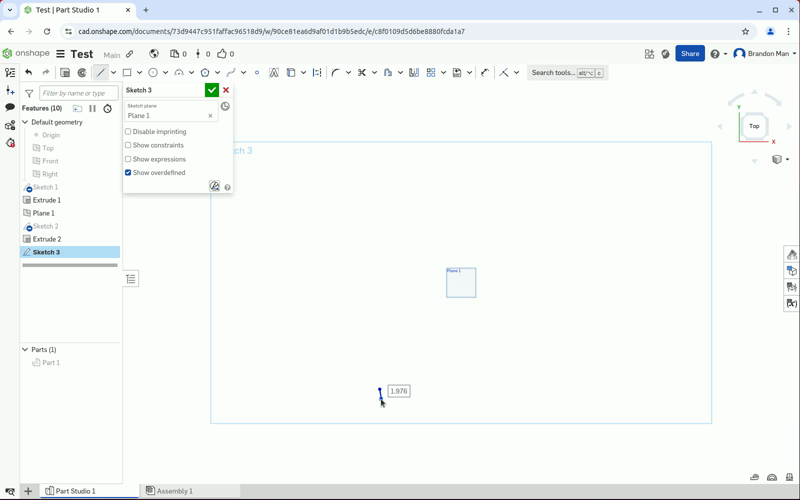
key(a)
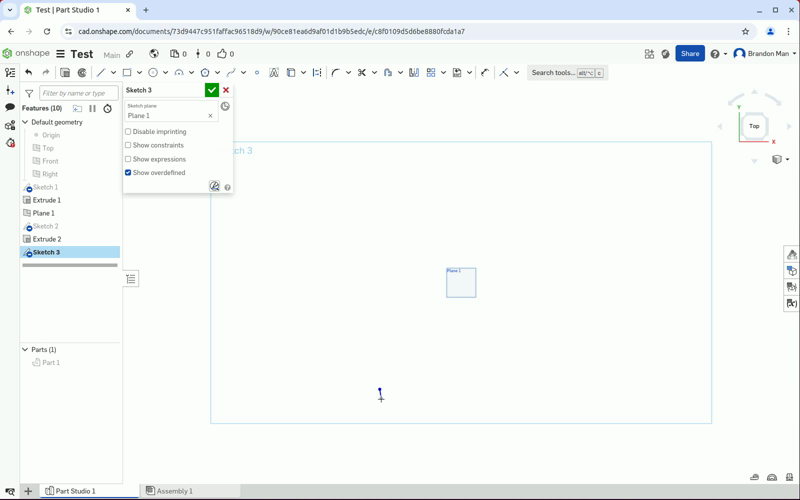
mouse_move(381, 398)
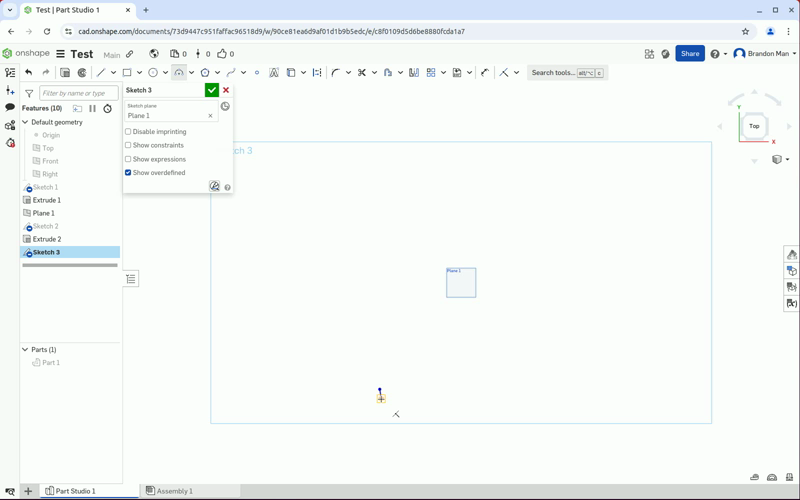
click(381, 398)
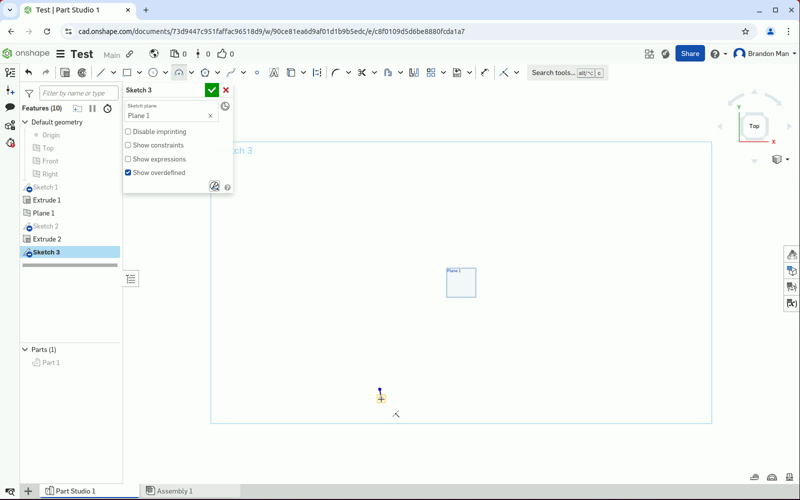
mouse_move(379, 389)
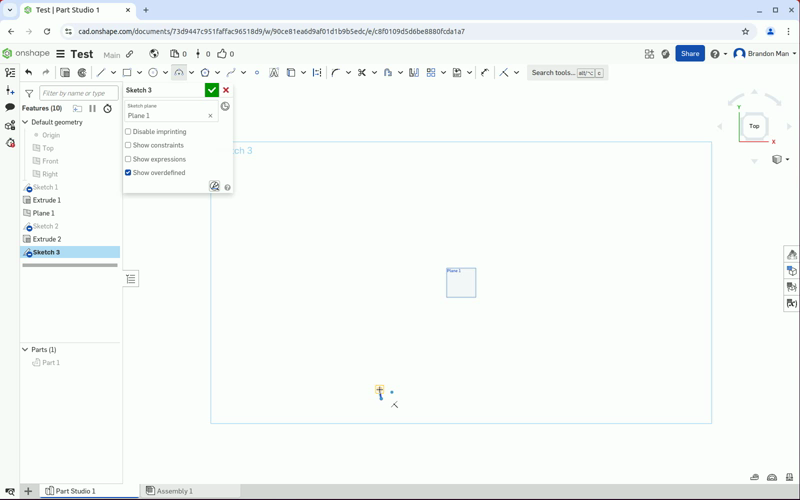
click(379, 389)
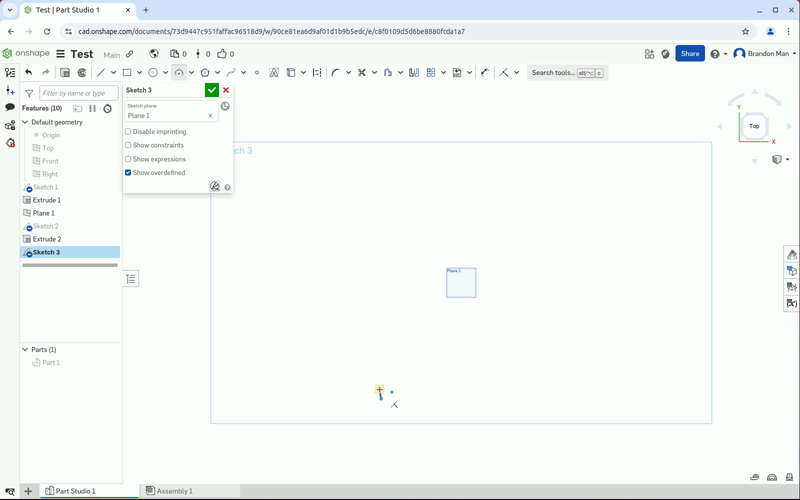
key_down(shift)
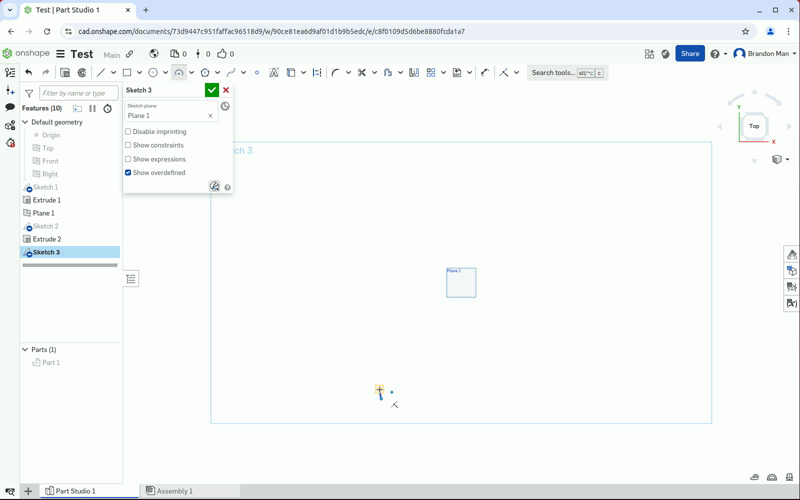
mouse_move(386, 393)
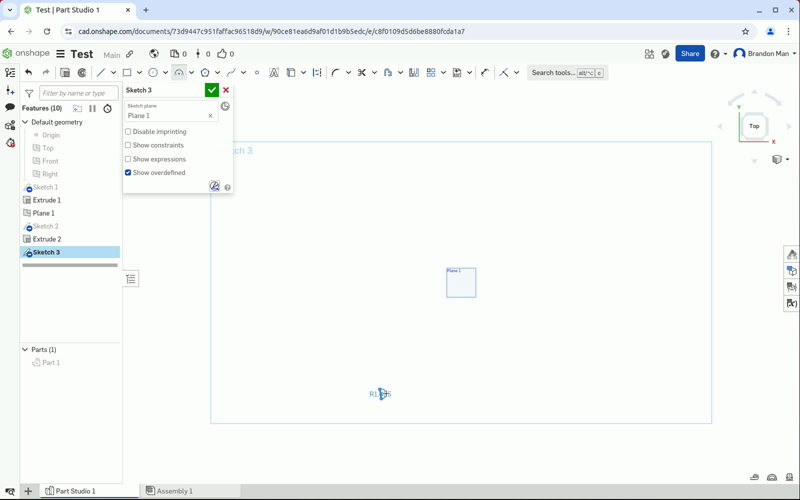
click(386, 393)
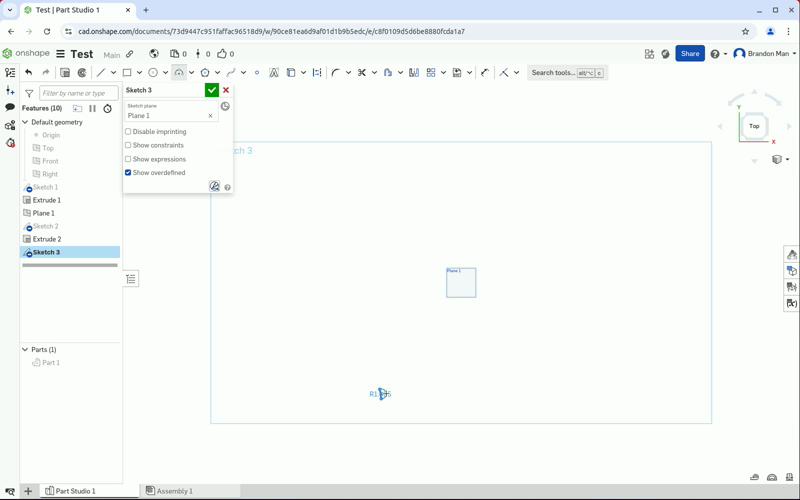
key_up(shift)
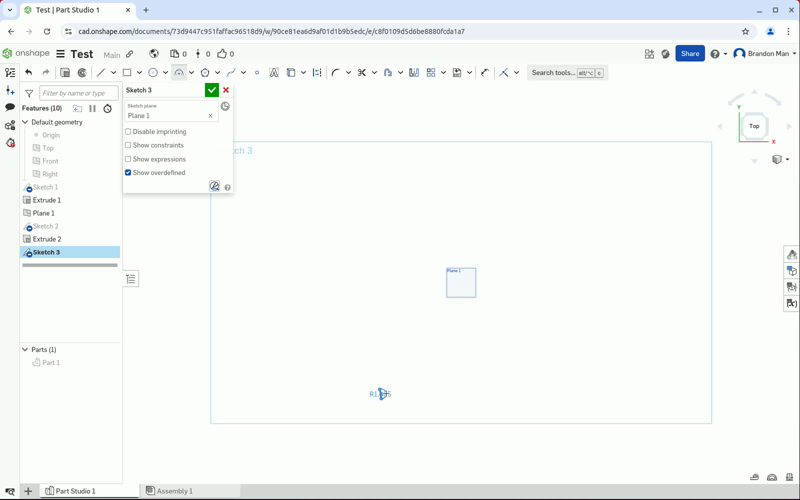
key(esc)
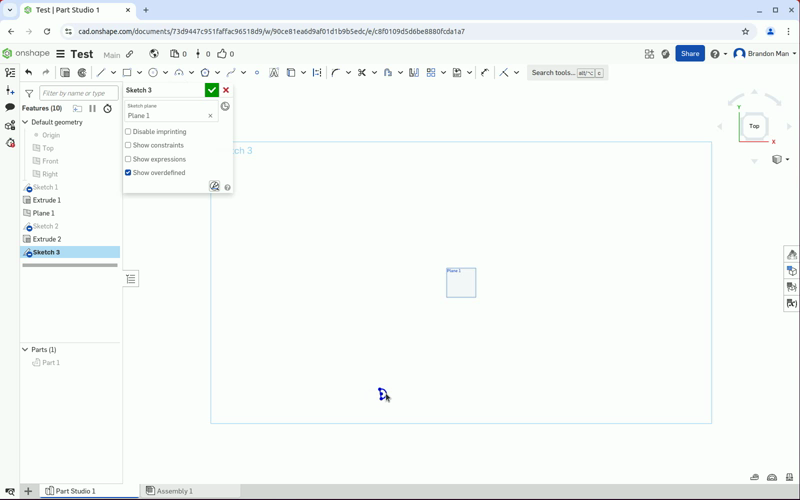
mouse_move(383, 393)
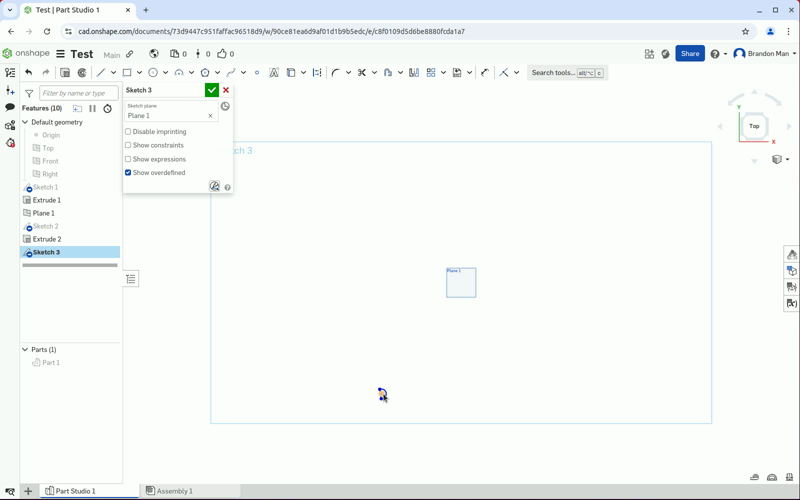
scroll(6)
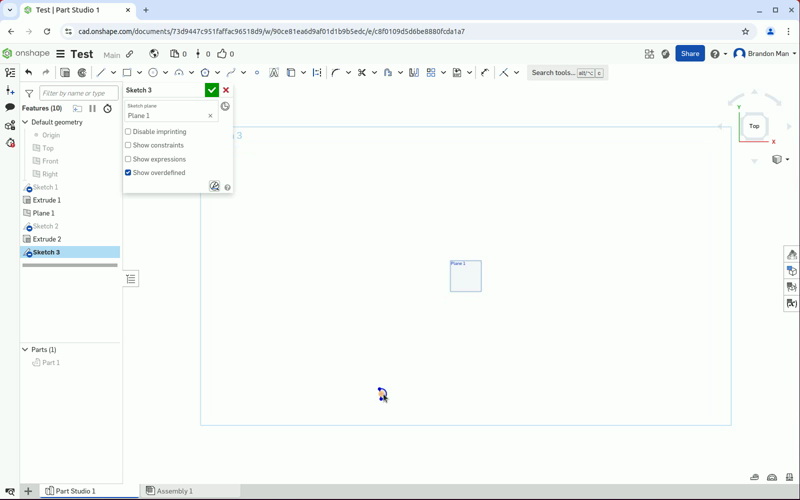
scroll(6)
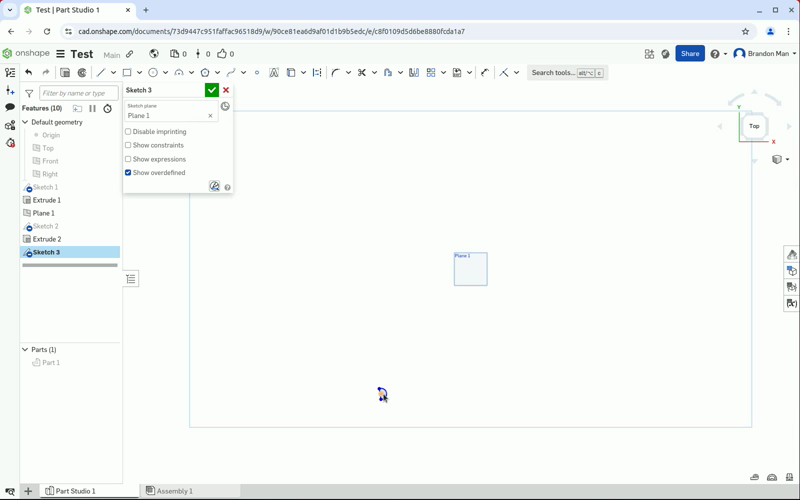
scroll(6)
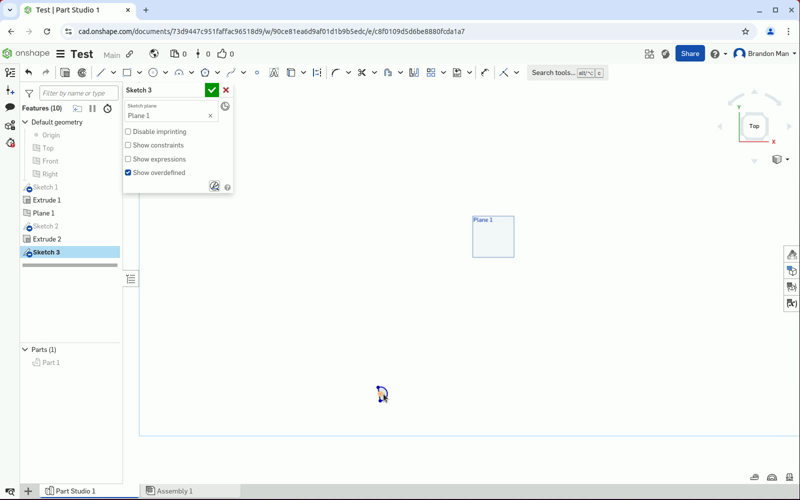
scroll(6)
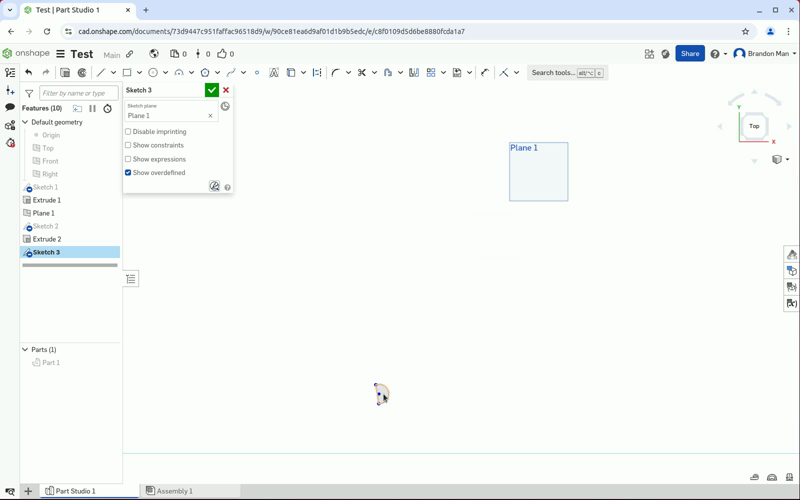
scroll(6)
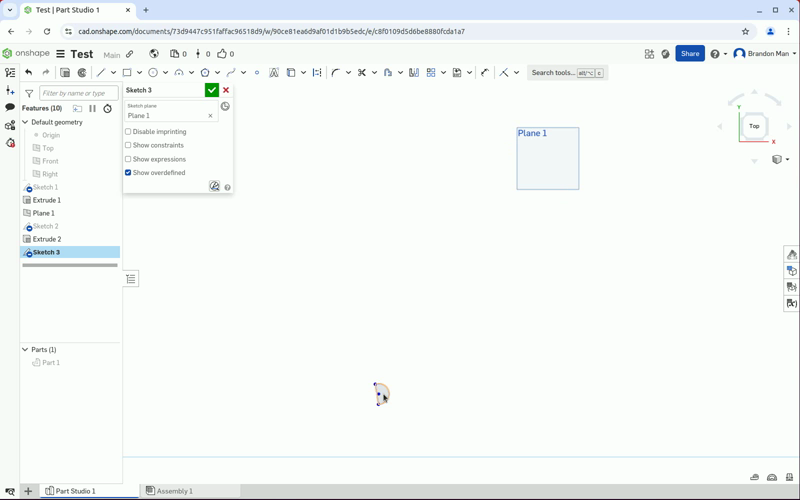
scroll(6)
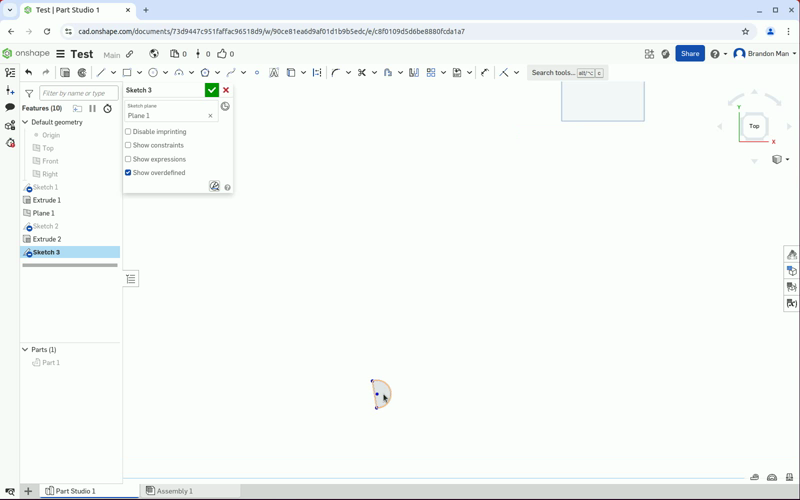
scroll(6)
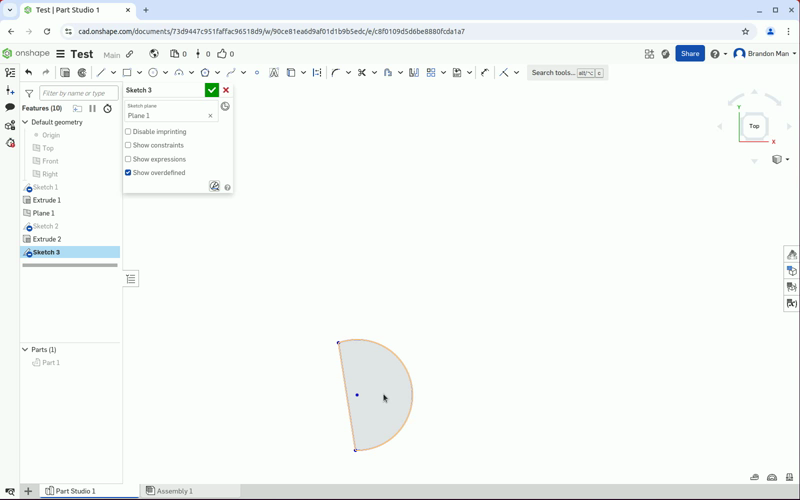
click(383, 393)
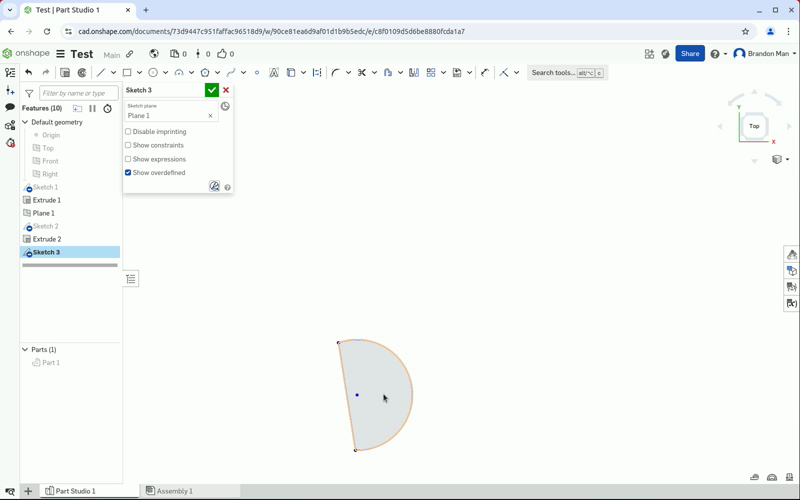
scroll(-6)
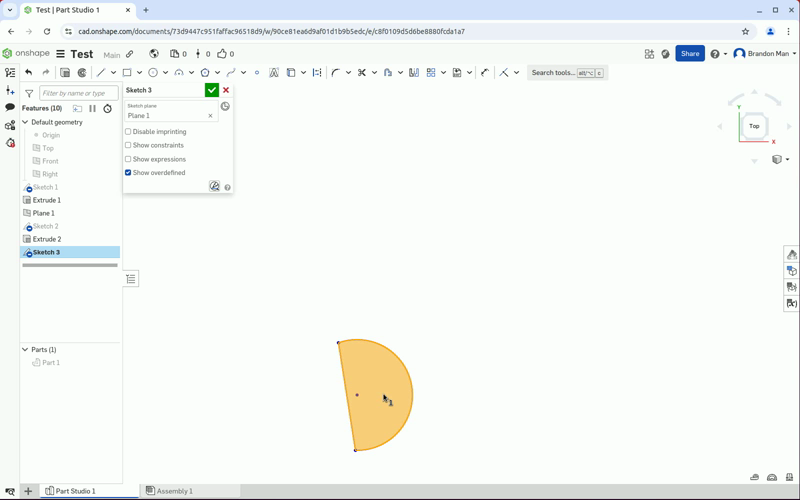
scroll(-6)
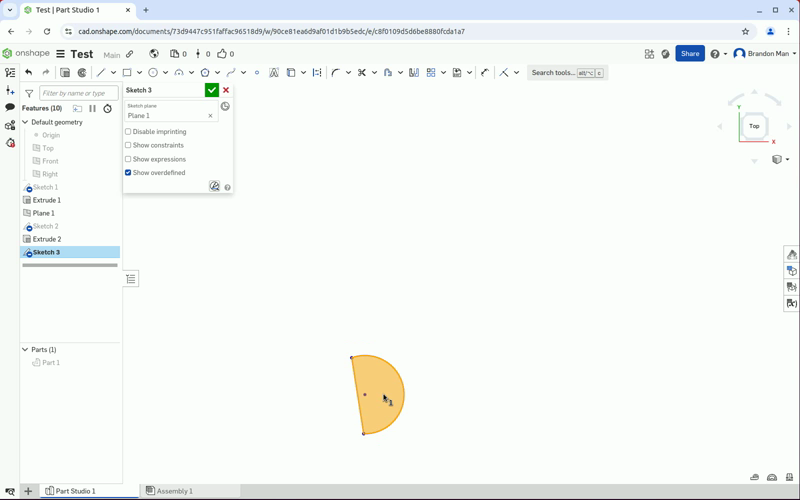
scroll(-6)
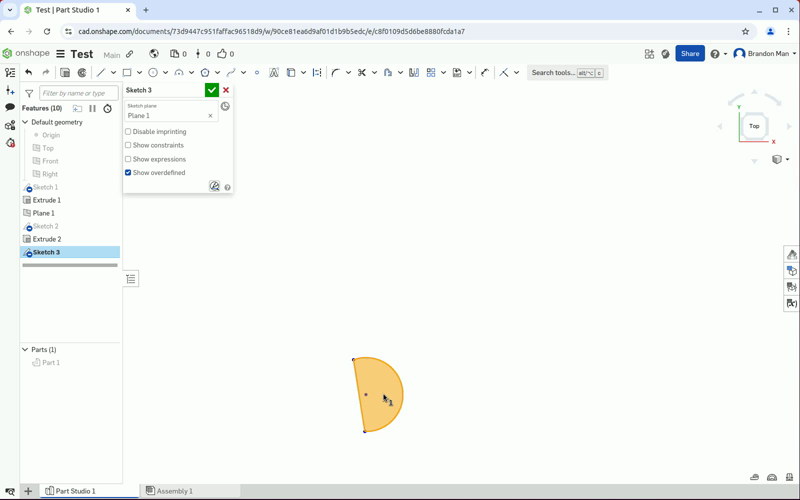
scroll(-6)
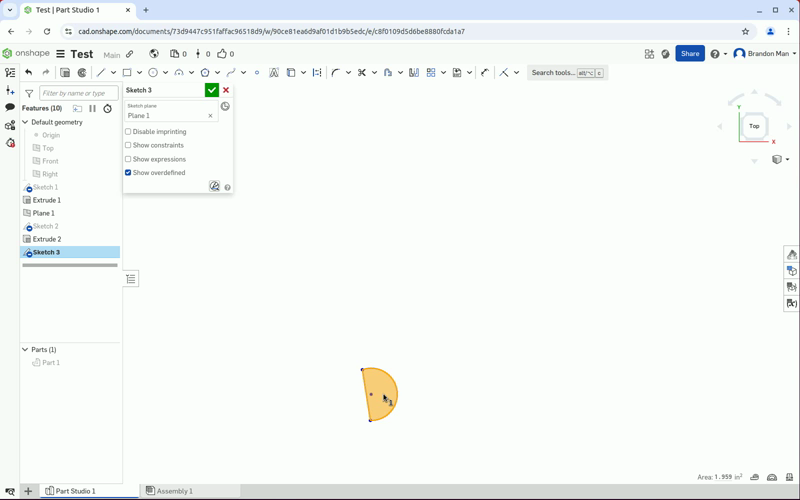
scroll(-6)
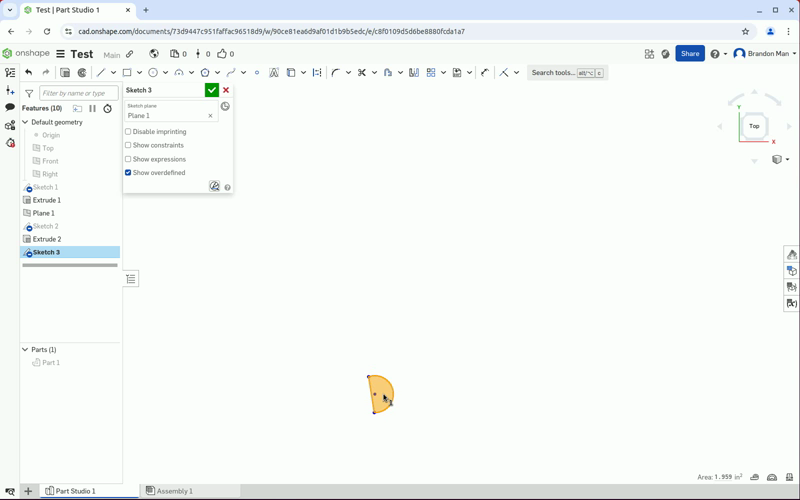
scroll(-6)
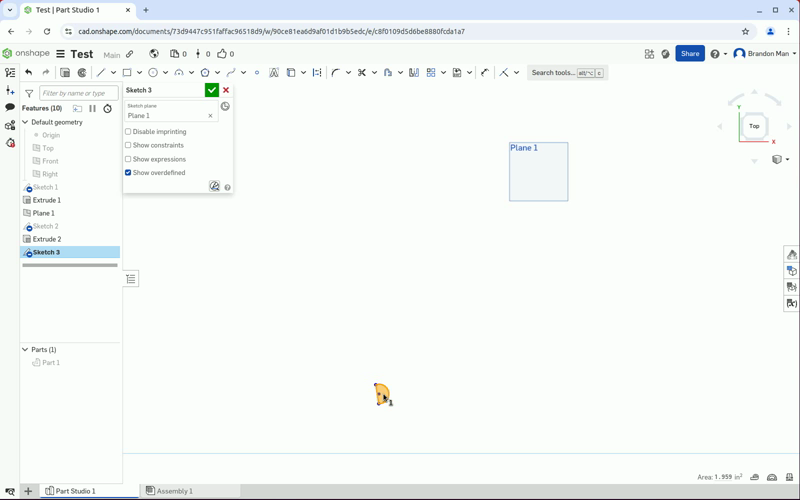
scroll(-6)
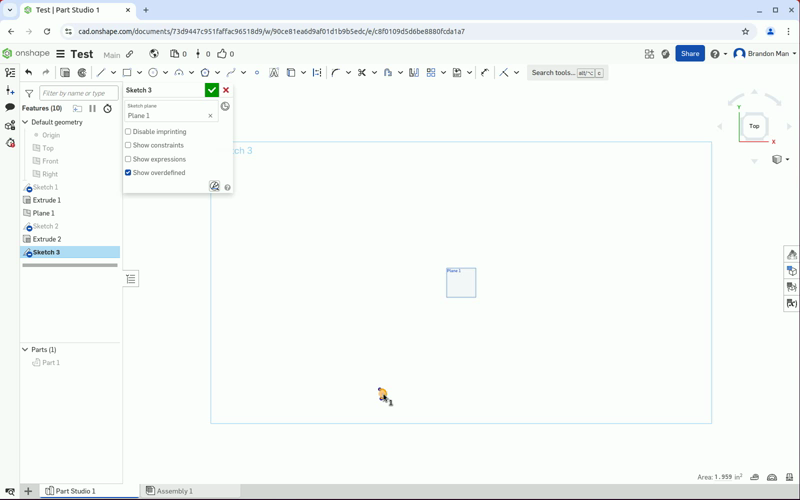
mouse_move(73, 352)
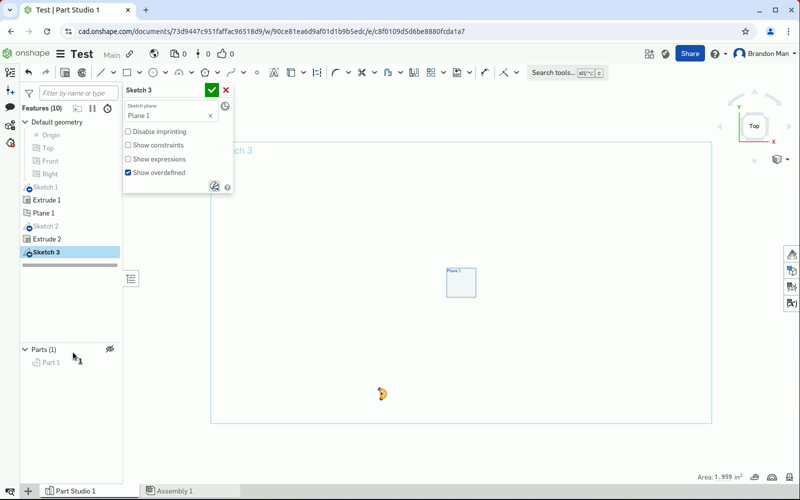
key(shift+y)
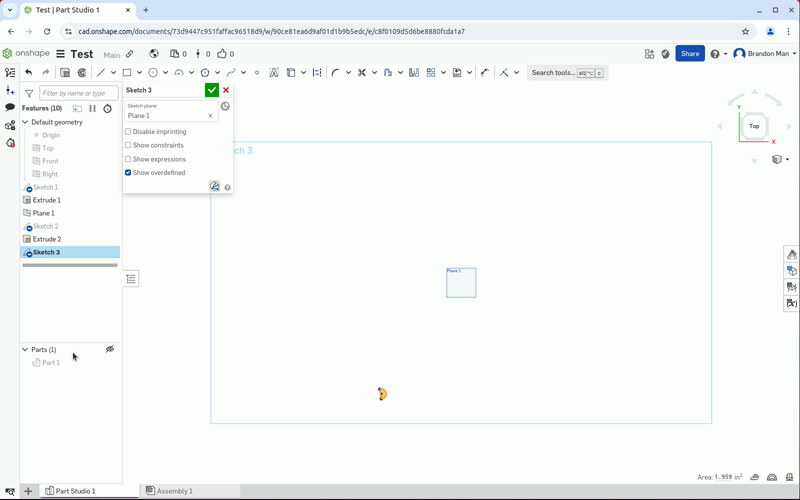
key(shift+e)
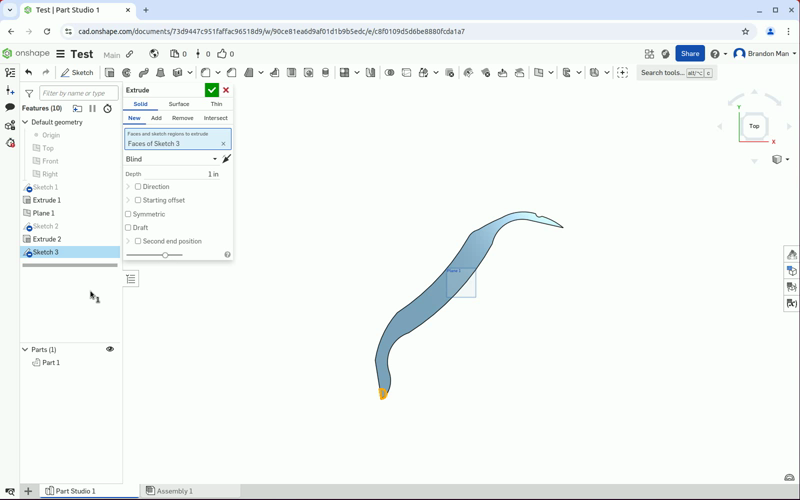
mouse_move(143, 106)
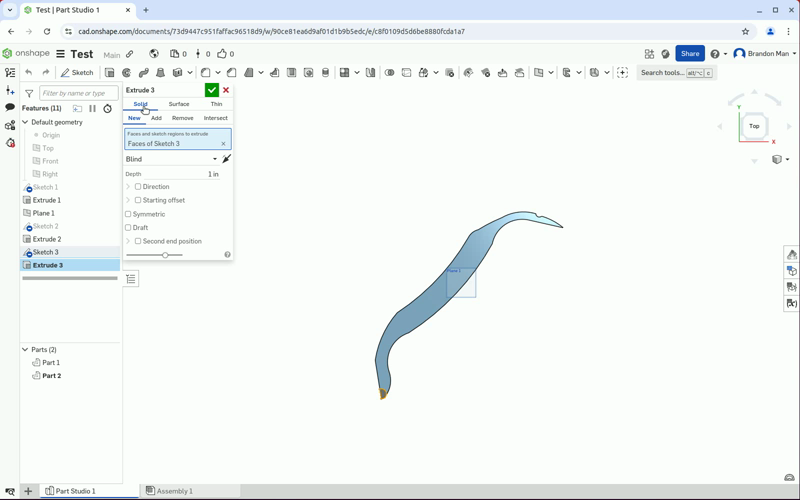
click(143, 106)
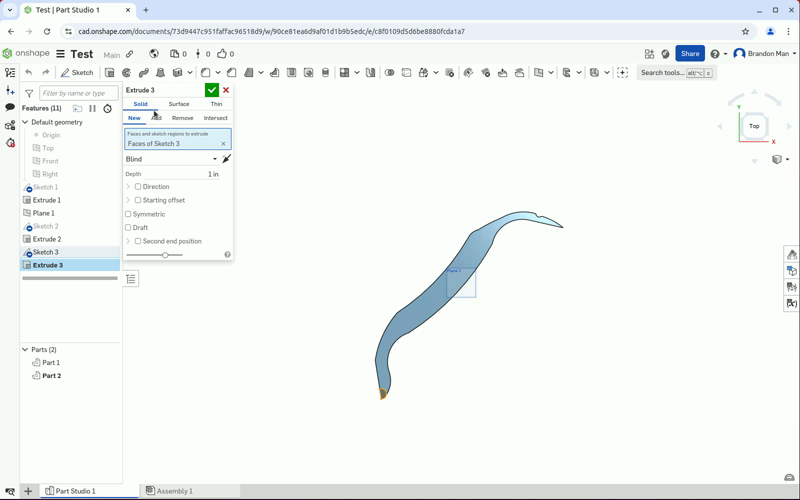
mouse_move(186, 120)
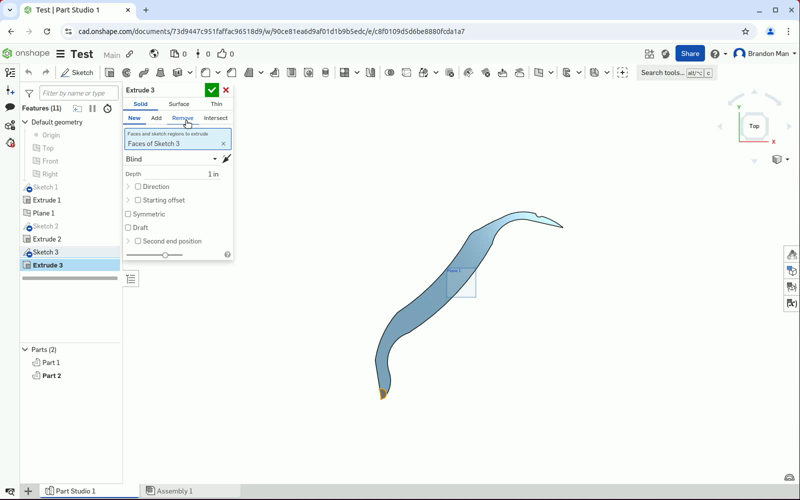
click(186, 120)
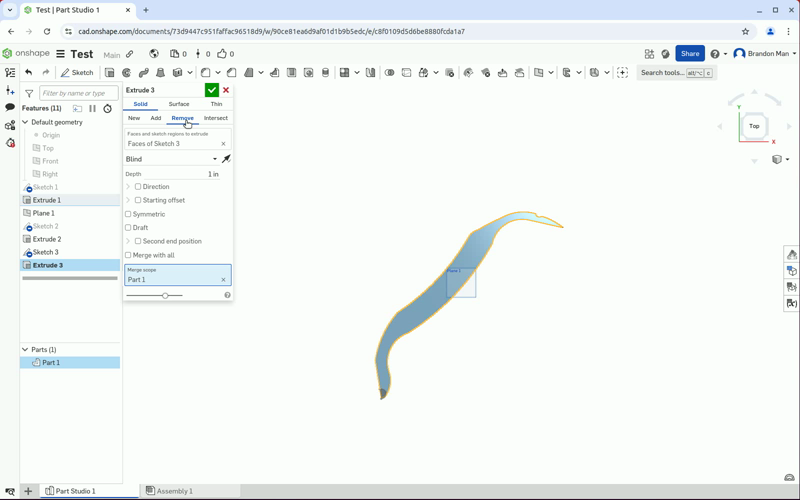
key(tab, 4)
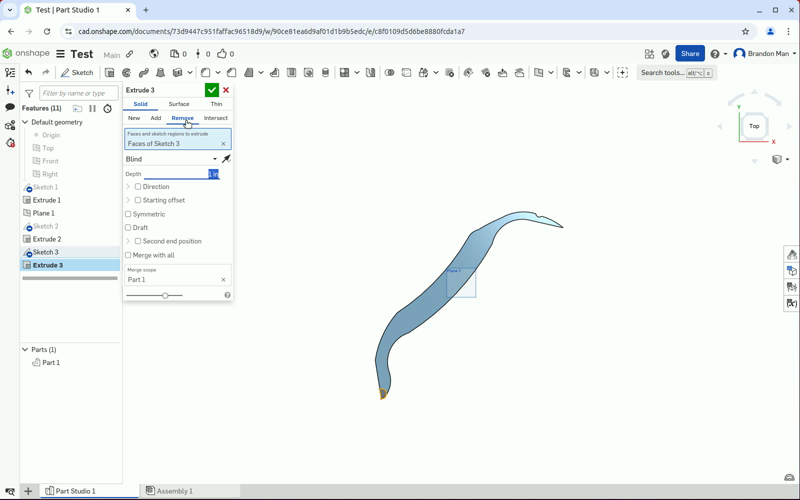
text(1.926)
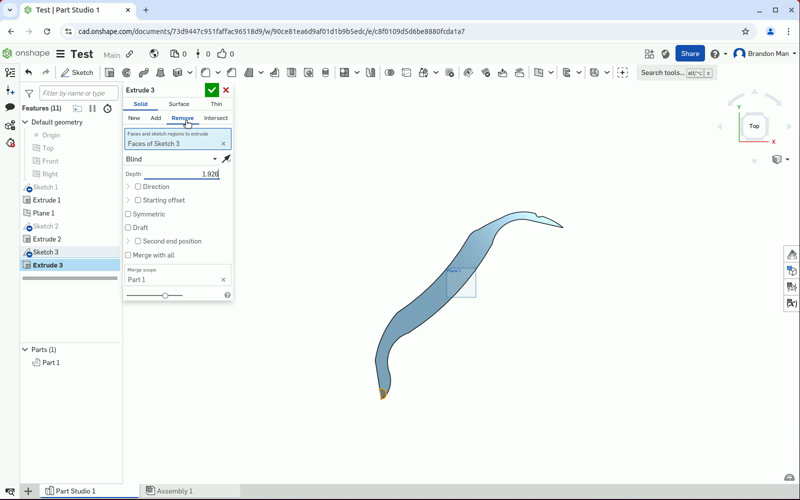
key(tab, 6)
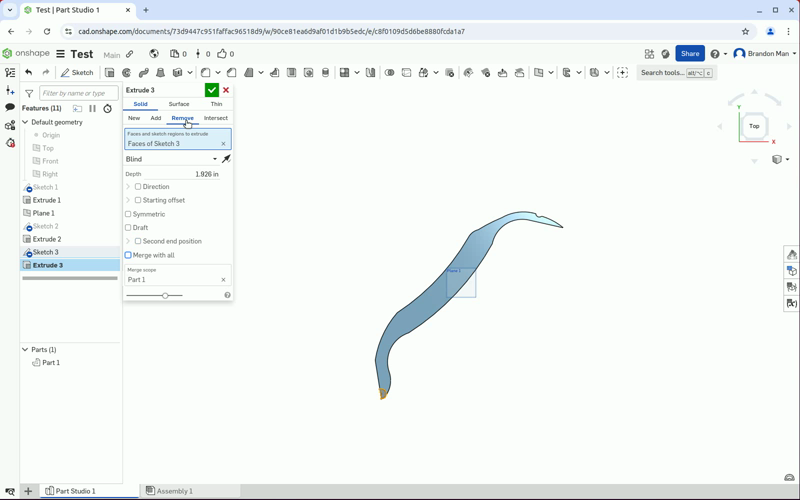
key(space)
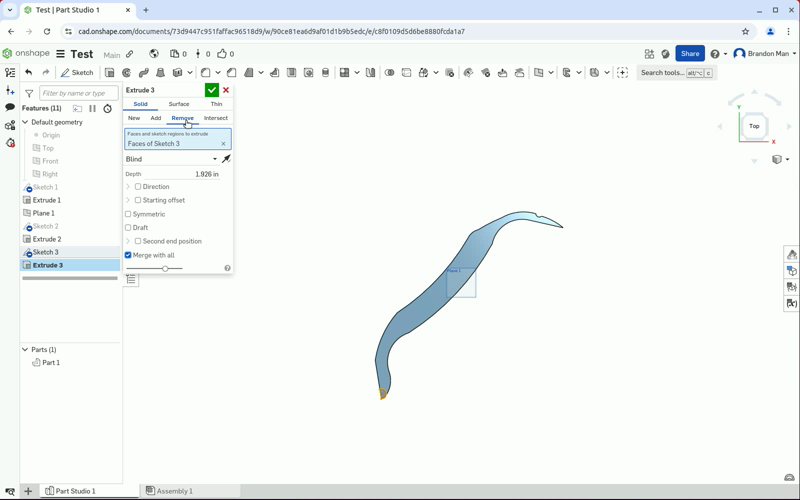
key(enter)
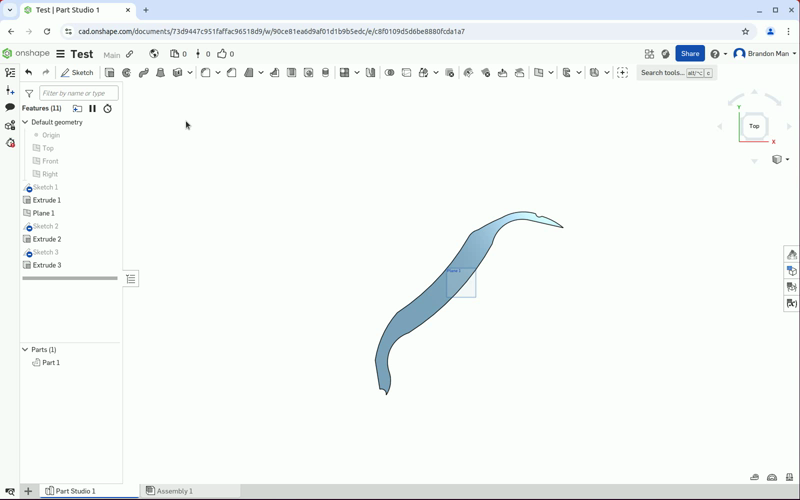
key(shift+h)
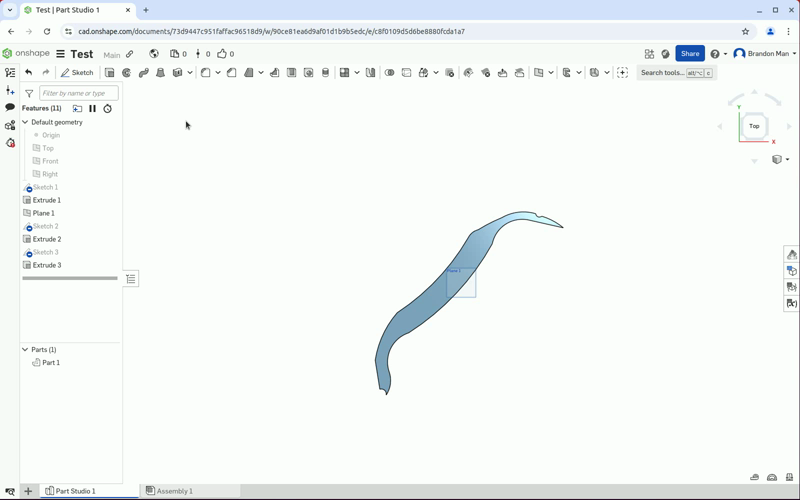
key(shift+h)
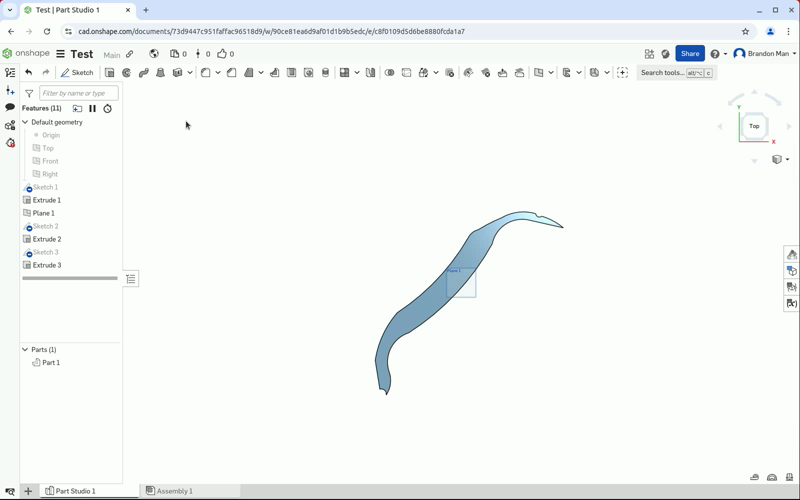
mouse_move(73, 189)
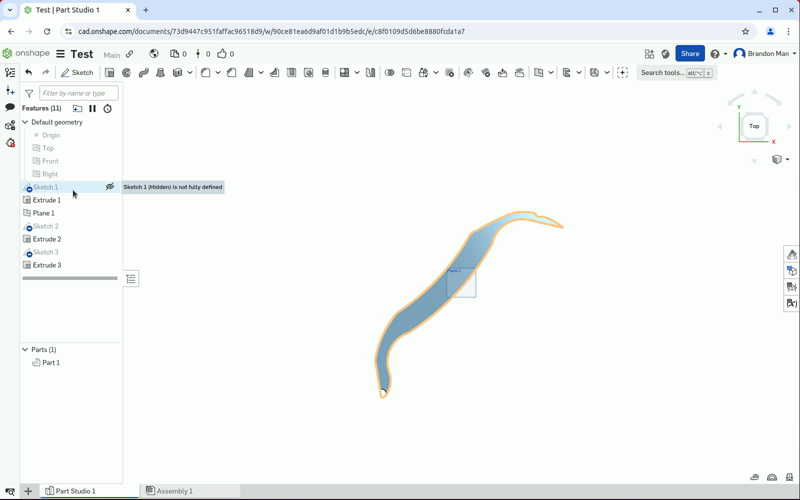
click(73, 189)
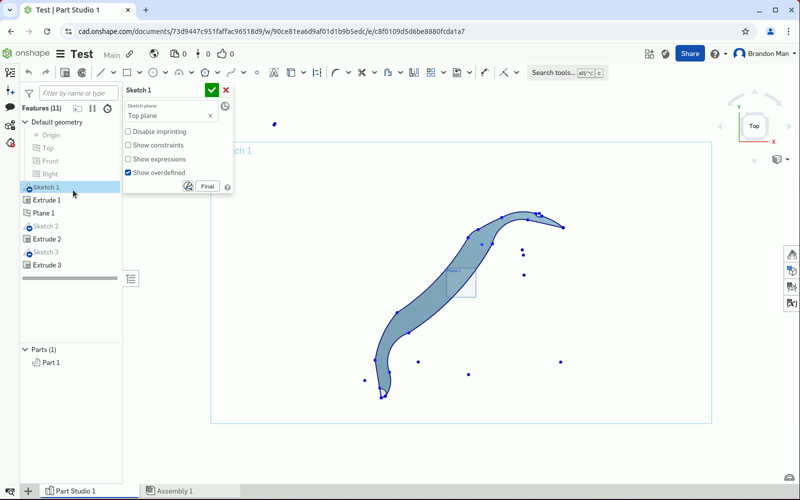
mouse_move(229, 92)
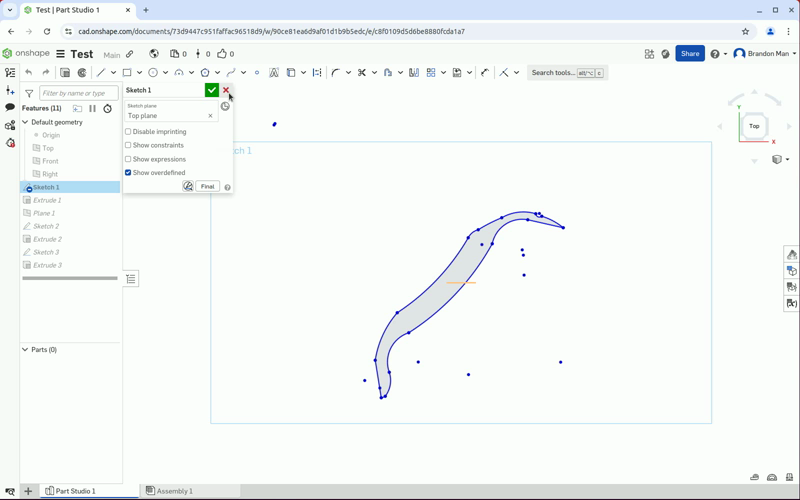
click(229, 92)
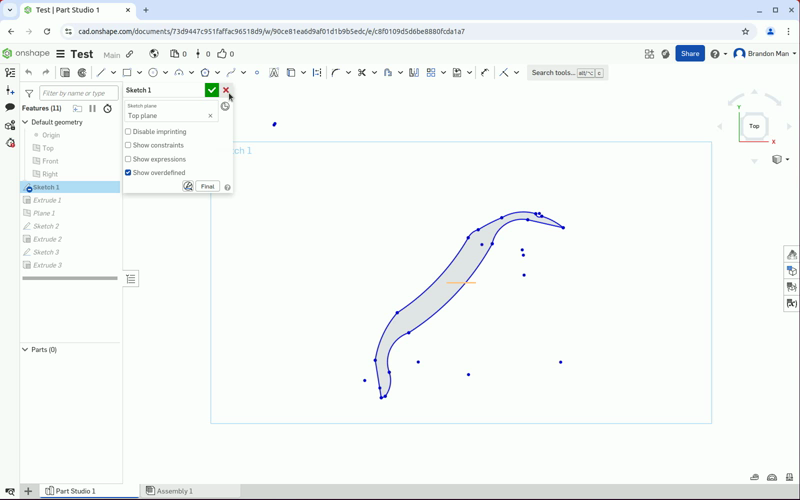
key(shift+s)
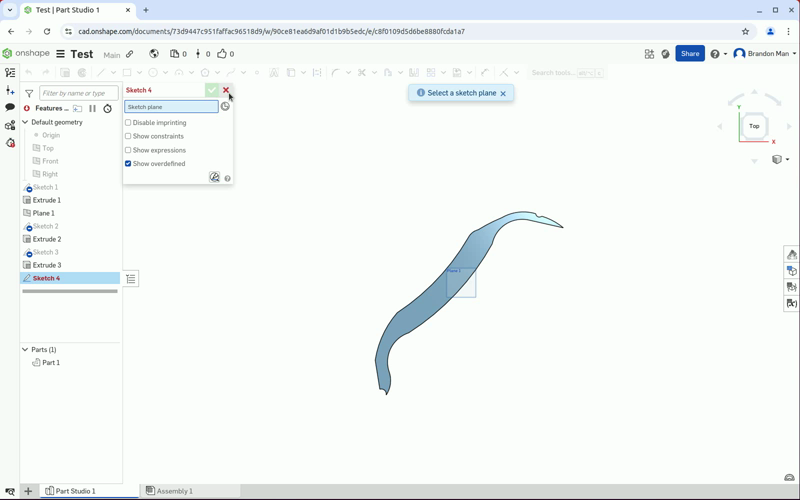
mouse_move(73, 150)
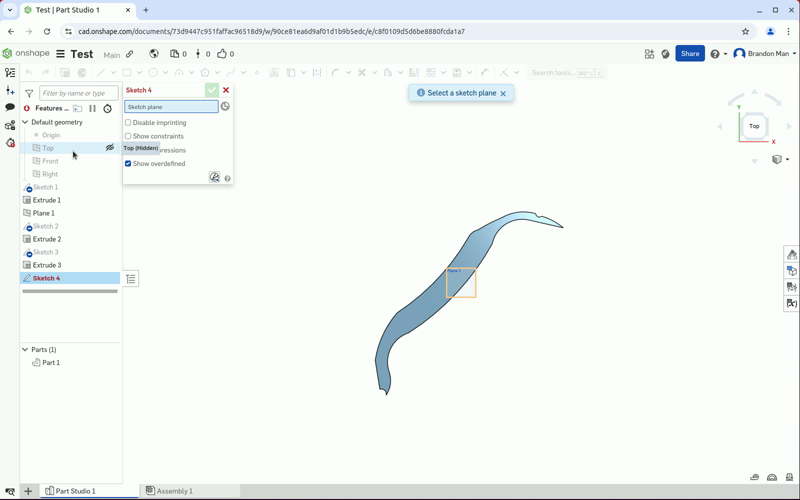
click(73, 150)
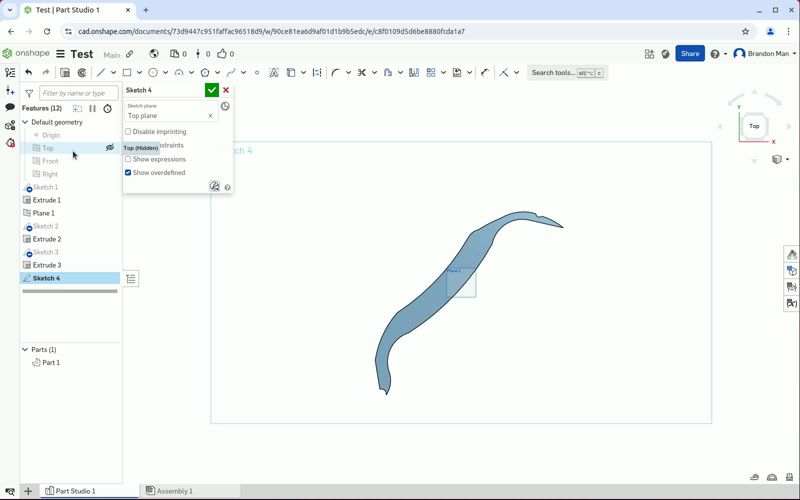
mouse_move(73, 352)
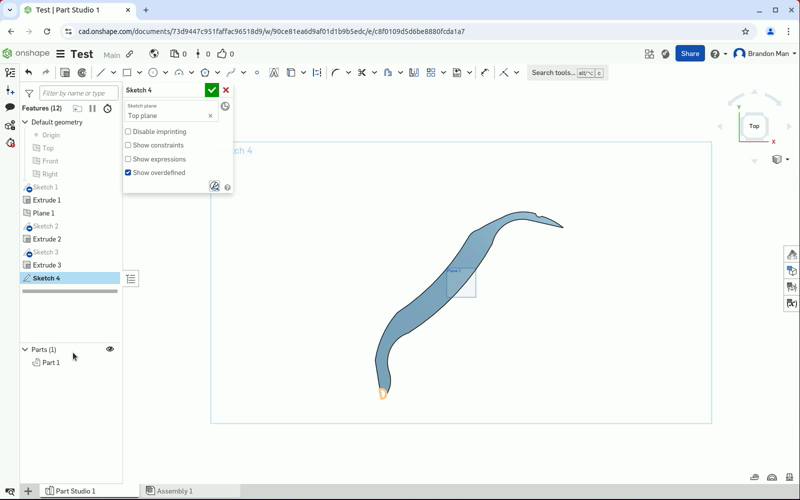
key(y)
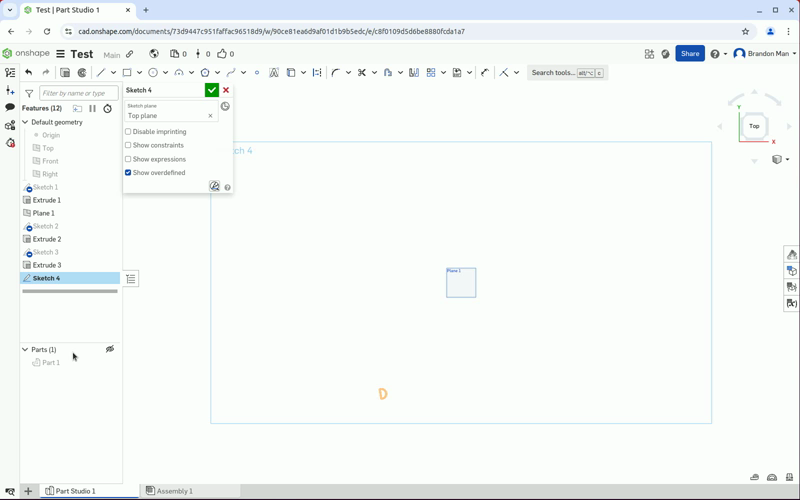
key(l)
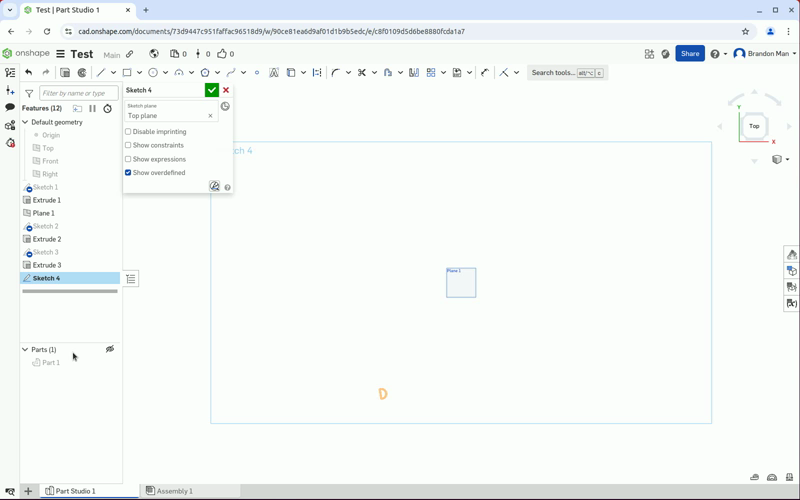
key_down(shift)
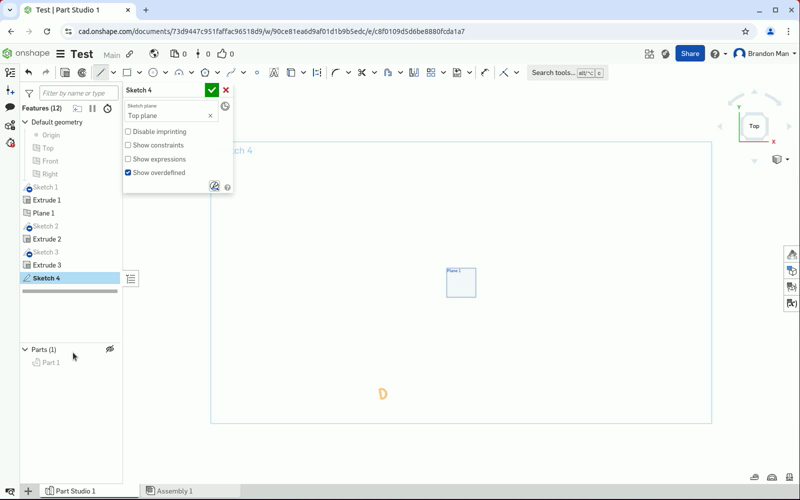
mouse_move(403, 282)
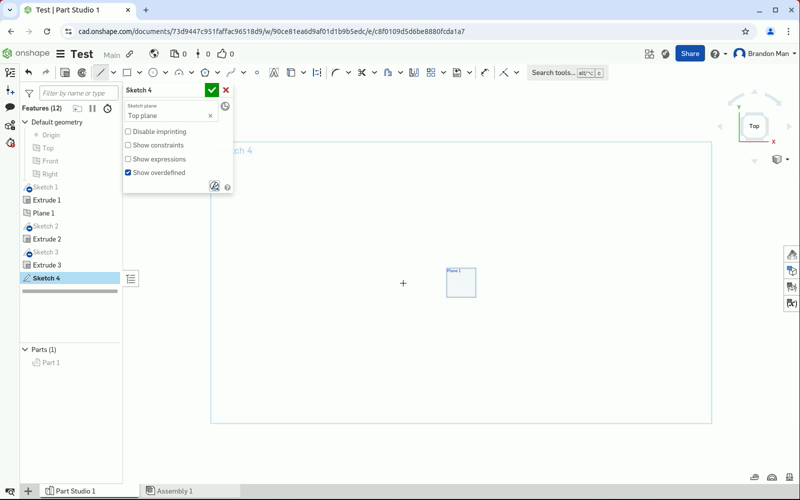
click(403, 282)
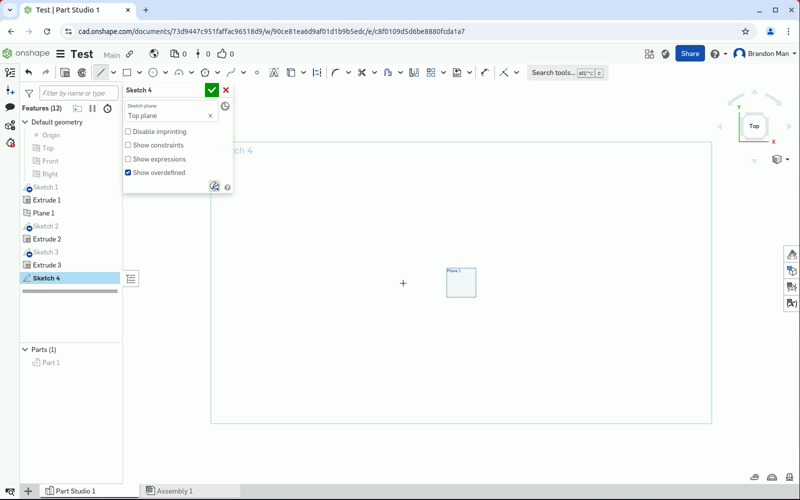
key_up(shift)
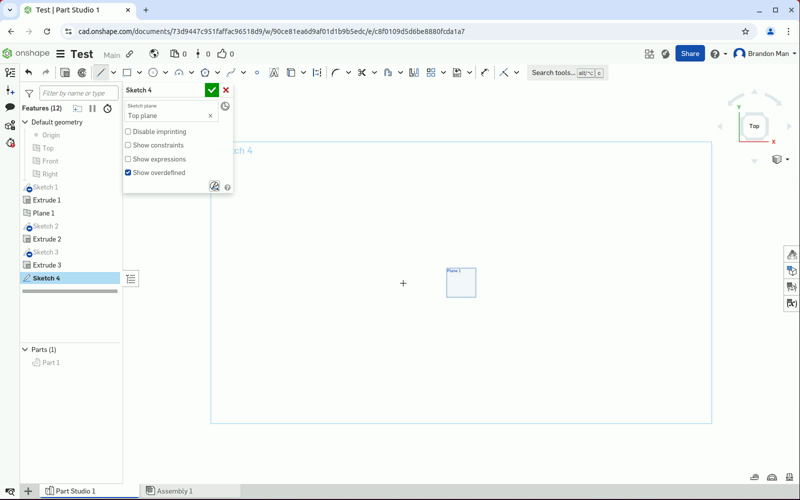
key_down(shift)
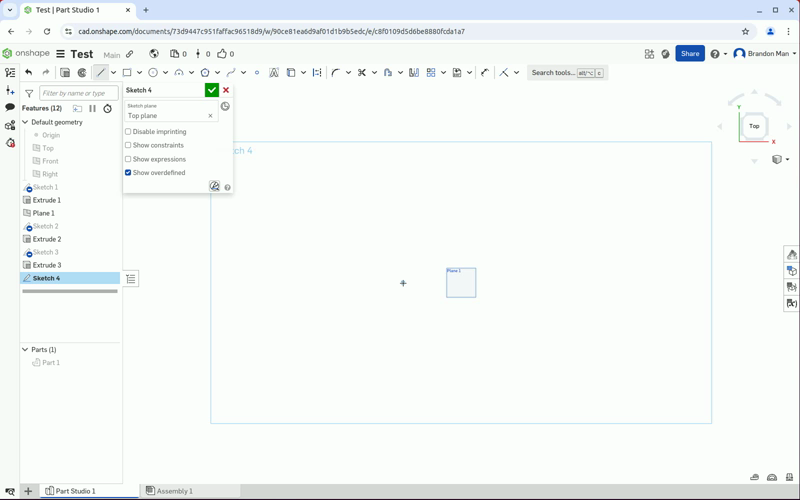
mouse_move(485, 282)
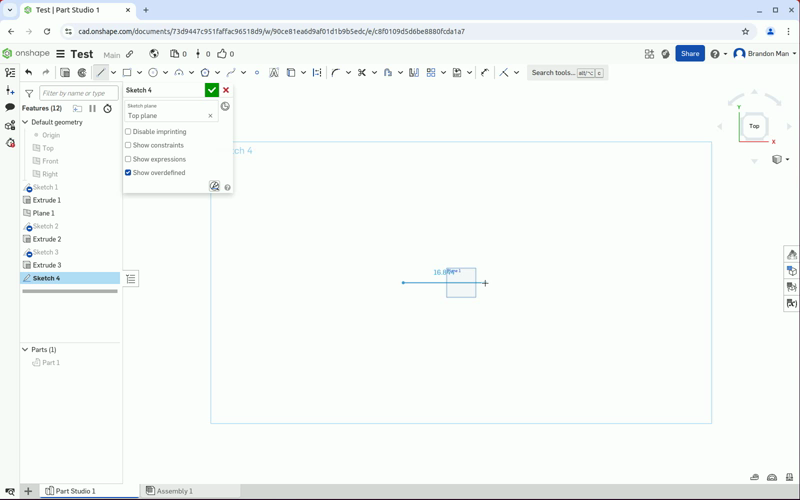
click(485, 282)
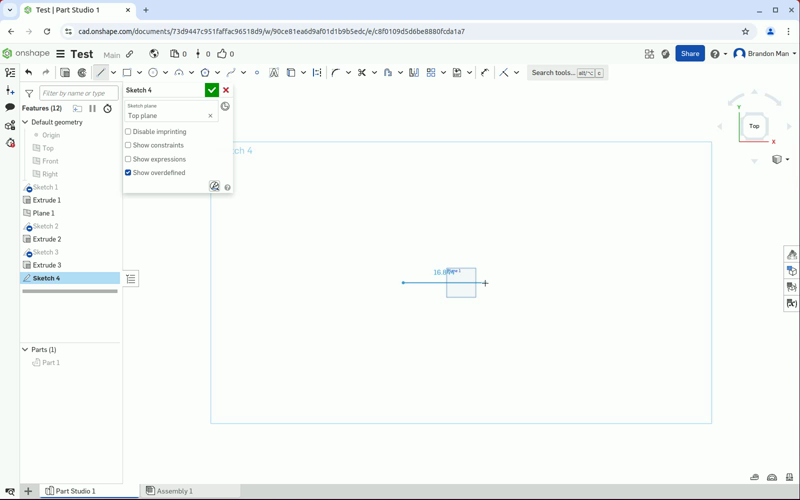
key_up(shift)
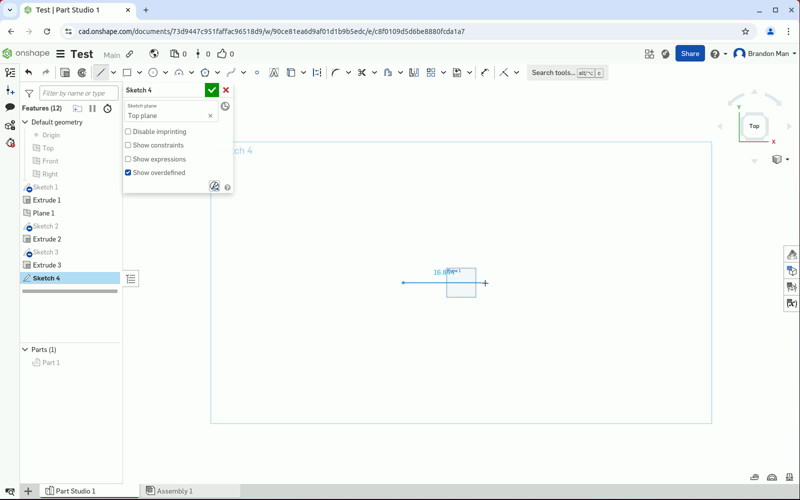
key_down(shift)
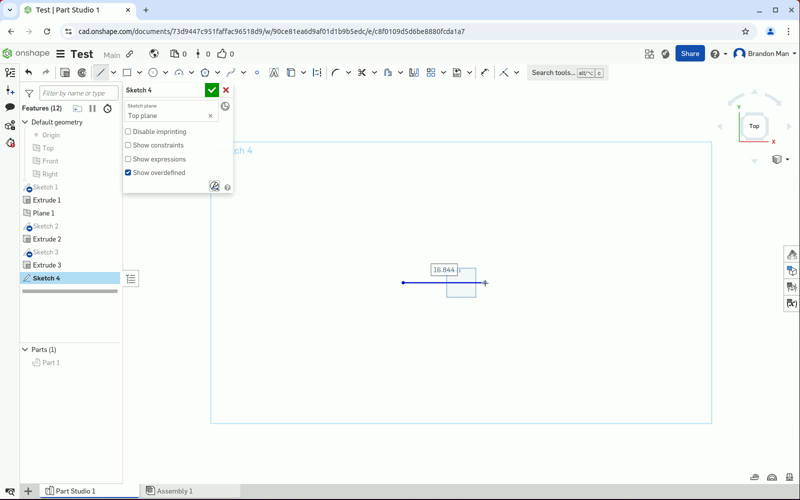
mouse_move(576, 282)
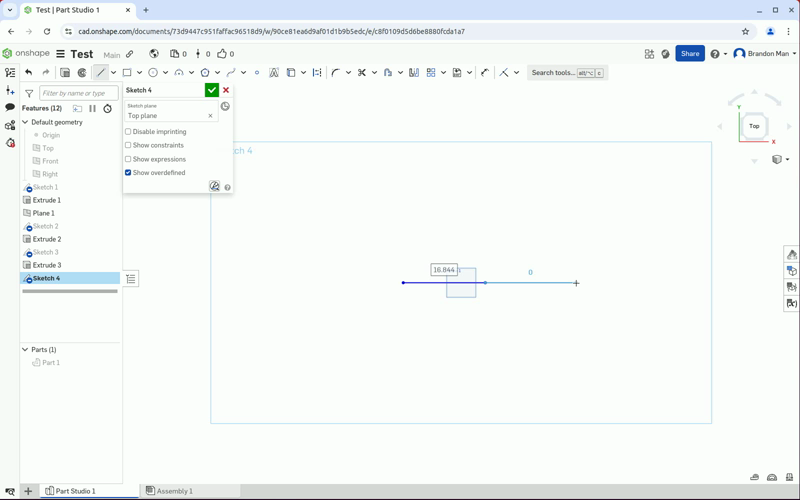
click(576, 282)
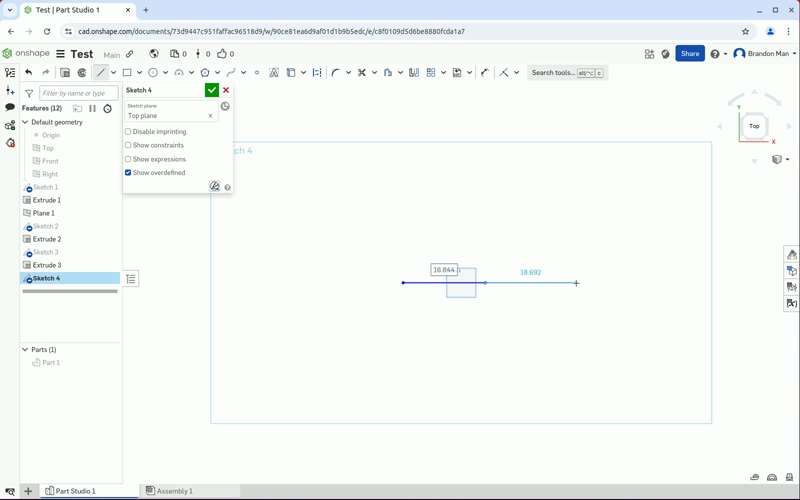
key_up(shift)
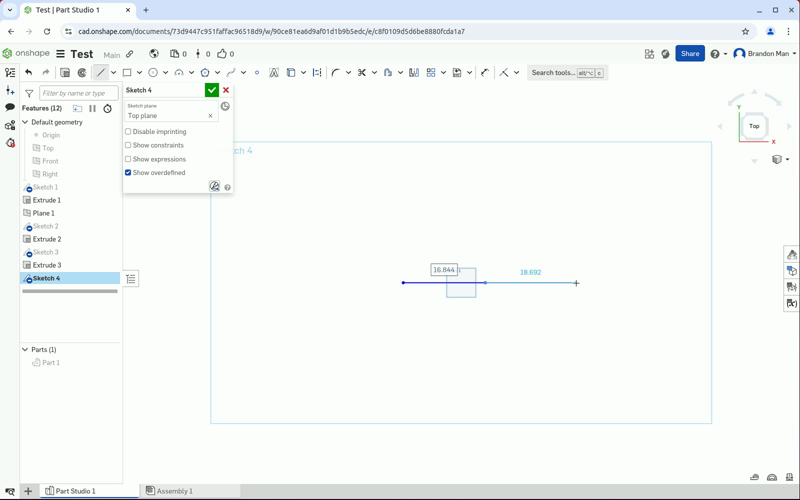
key_down(shift)
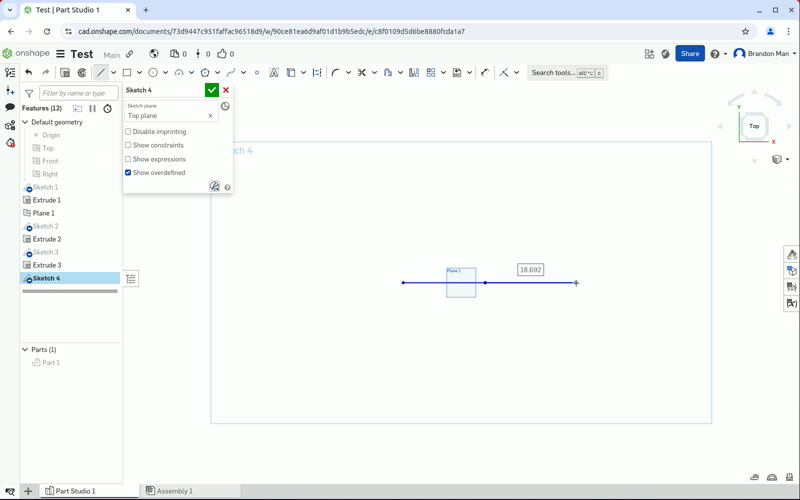
mouse_move(576, 209)
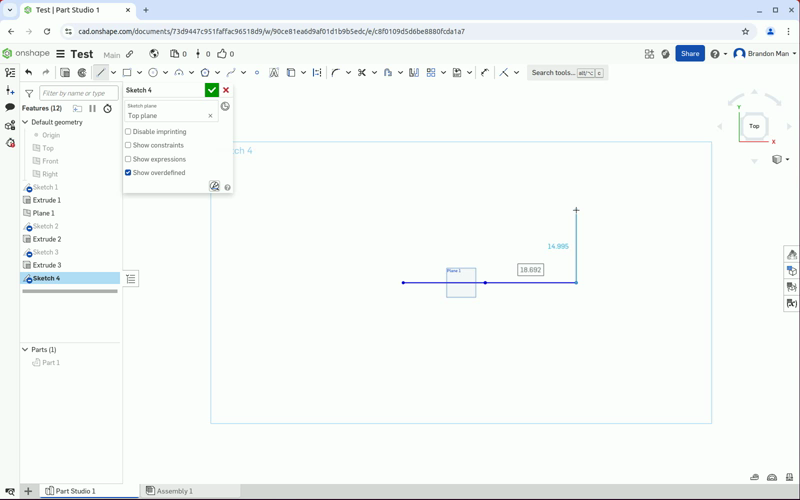
click(576, 209)
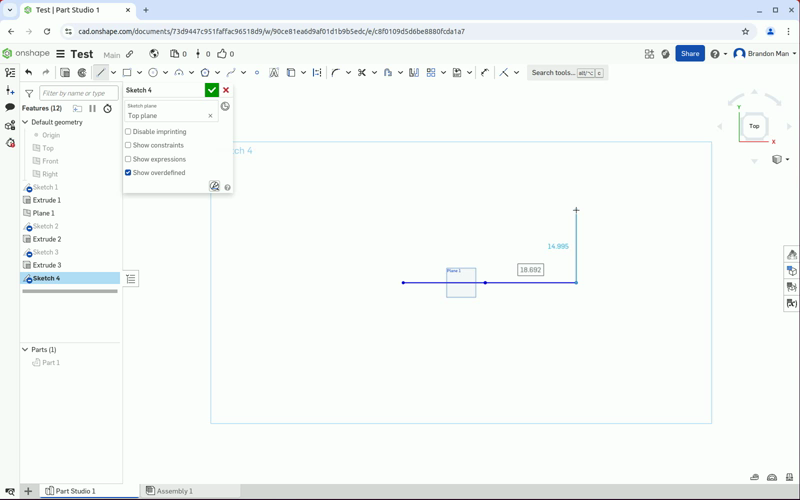
key_up(shift)
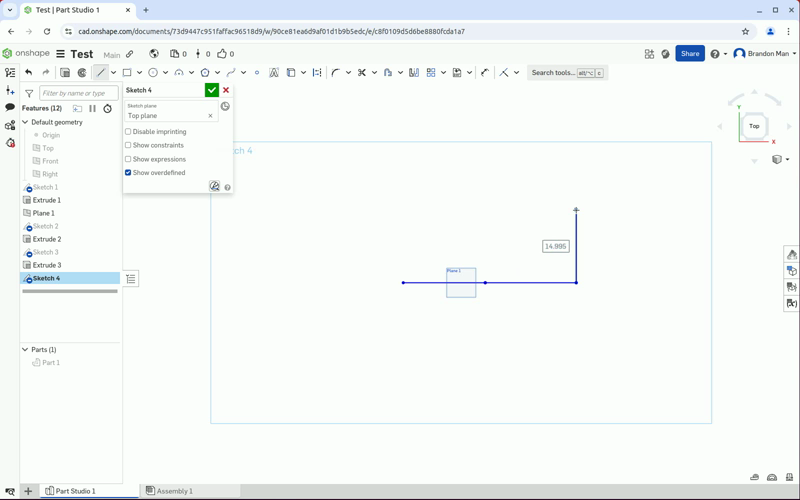
key_down(shift)
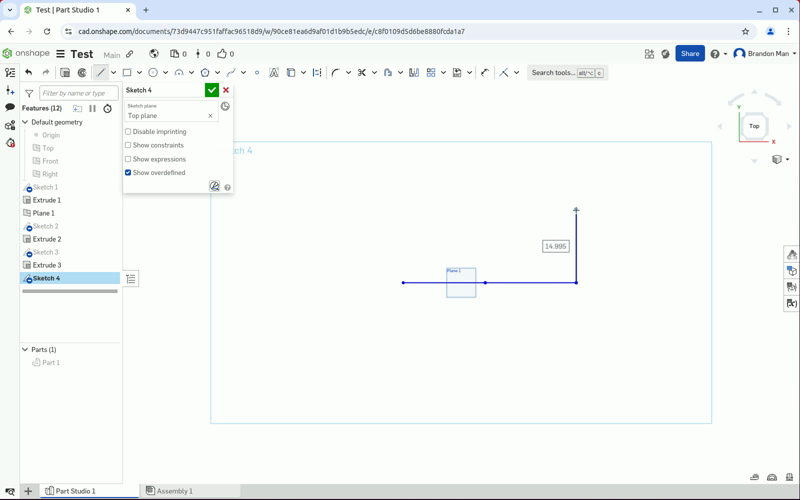
mouse_move(403, 209)
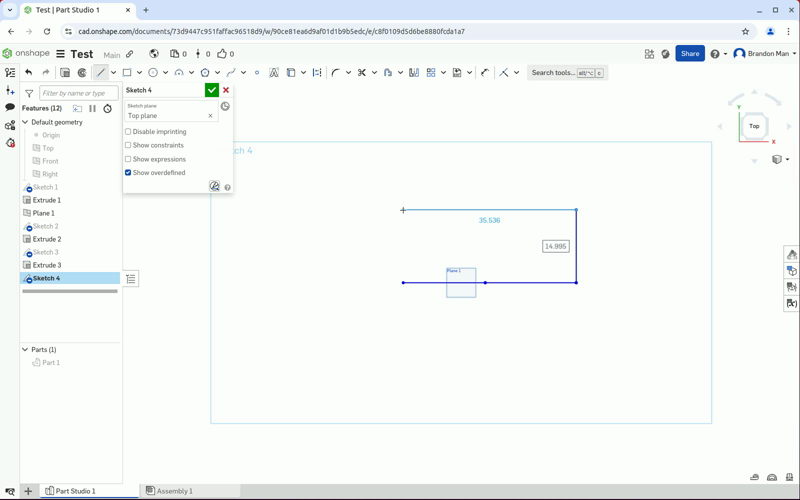
click(403, 209)
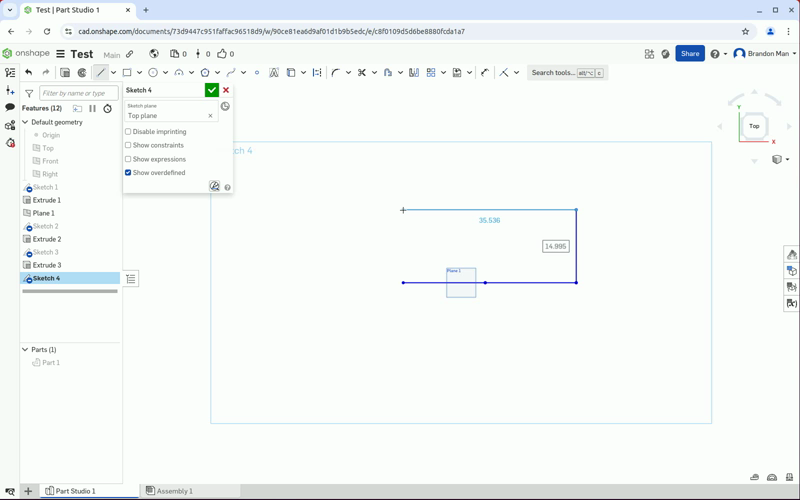
key_up(shift)
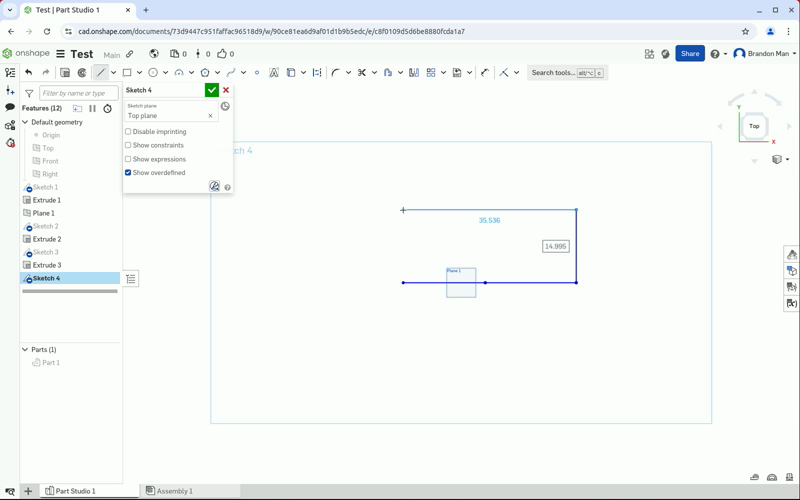
key_down(shift)
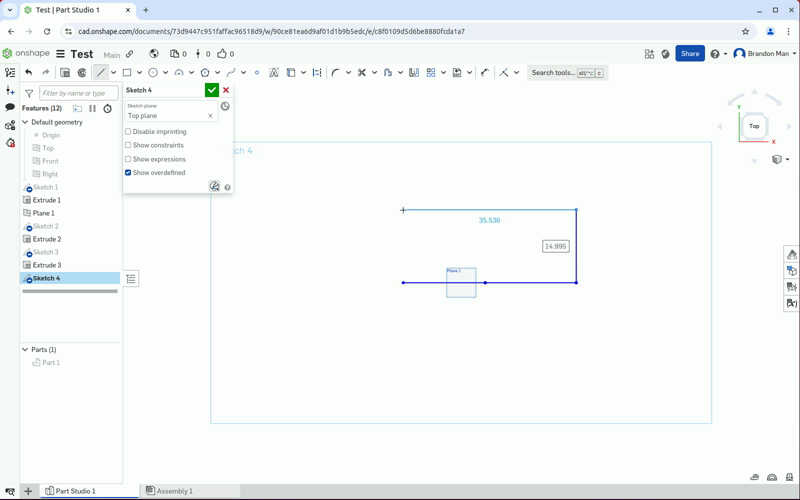
mouse_move(403, 282)
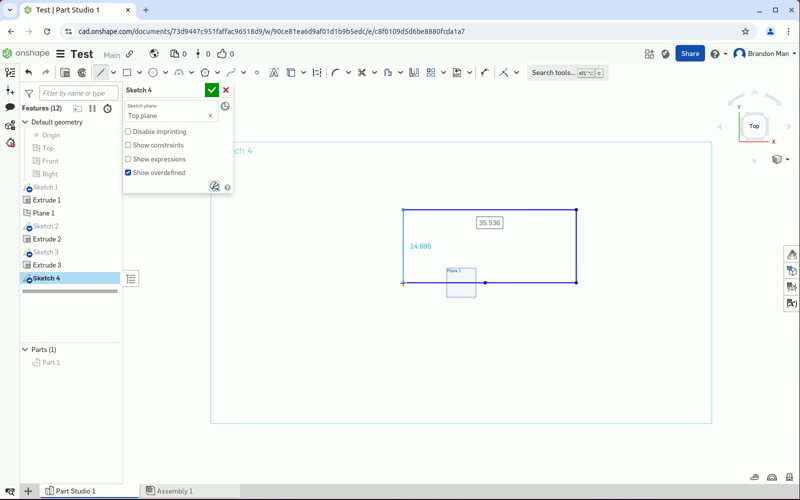
key_up(shift)
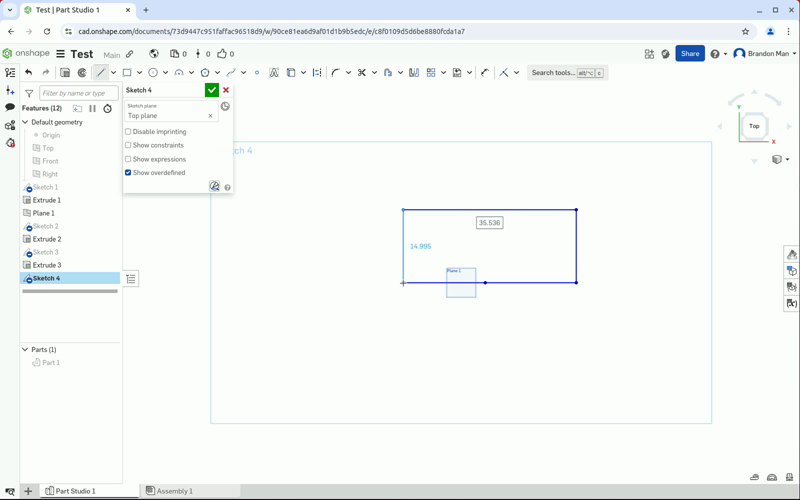
click(403, 282)
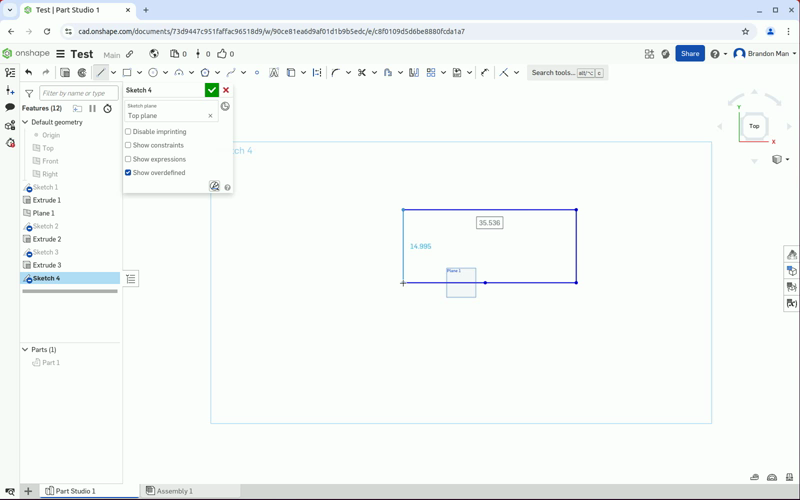
key(esc)
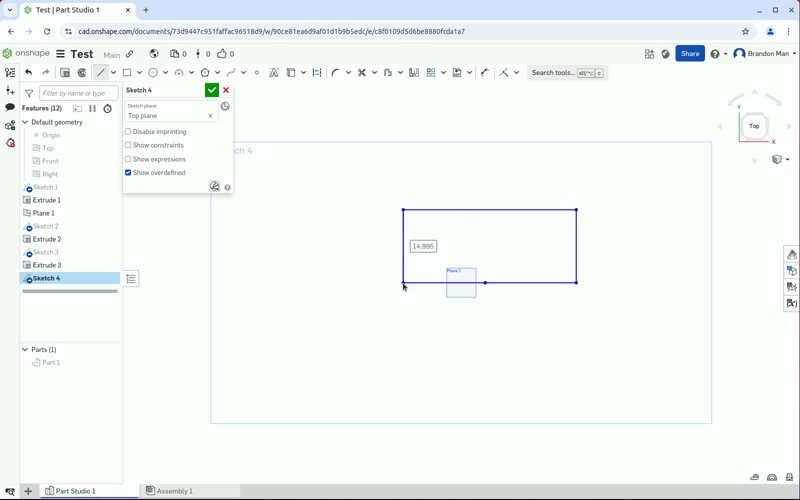
mouse_move(467, 254)
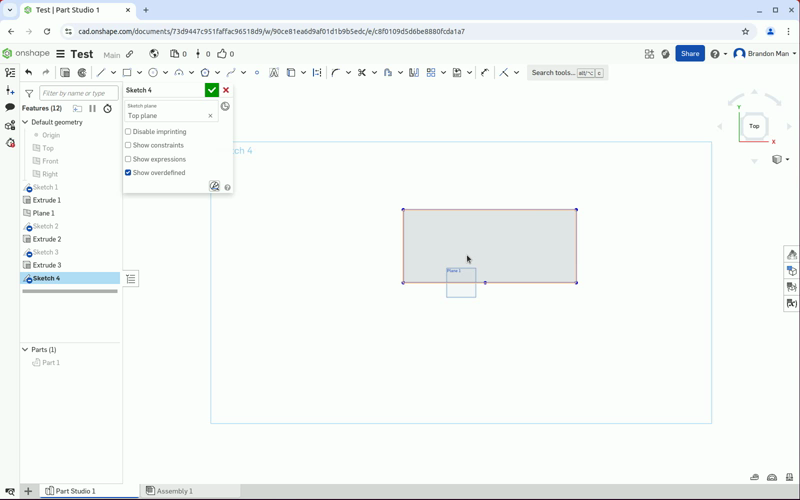
click(467, 254)
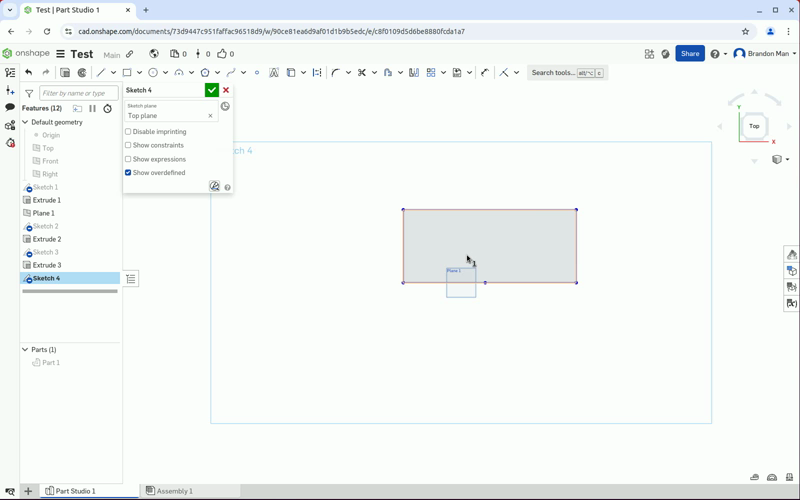
mouse_move(73, 352)
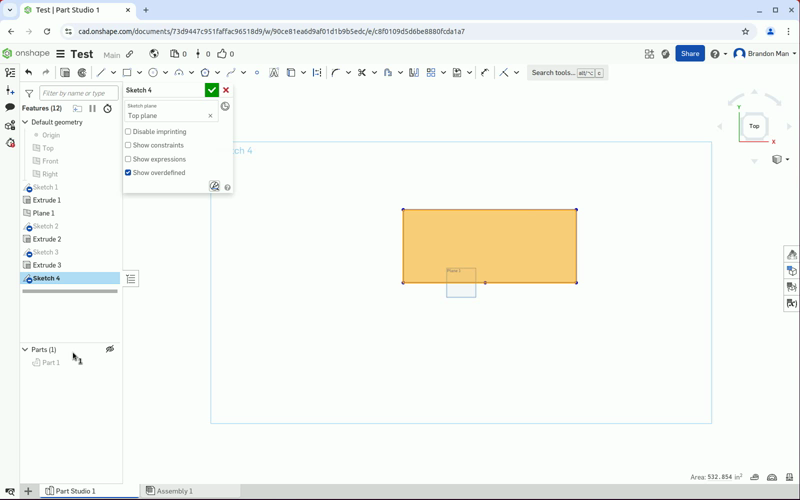
key(shift+y)
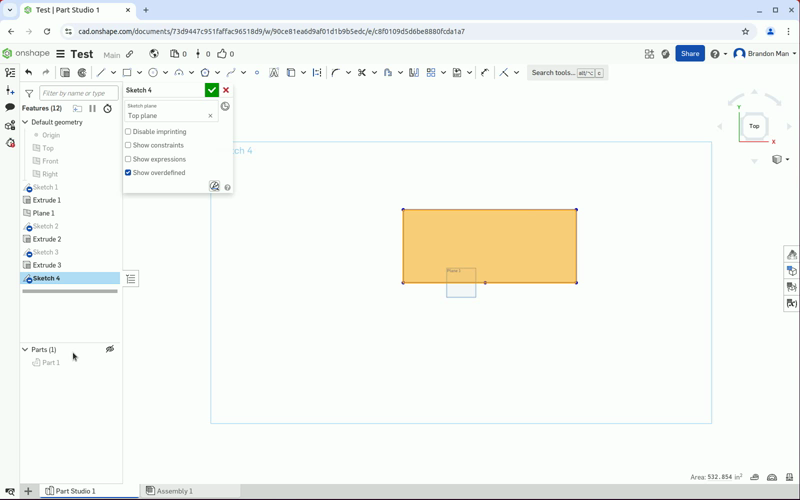
key(shift+e)
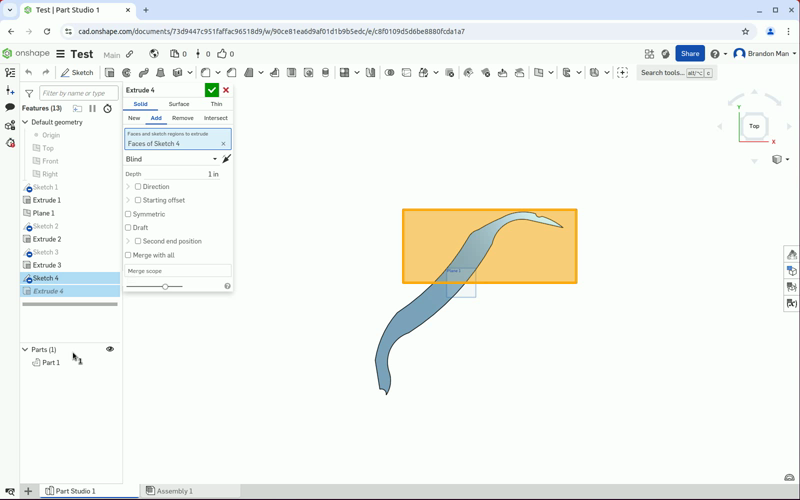
mouse_move(143, 106)
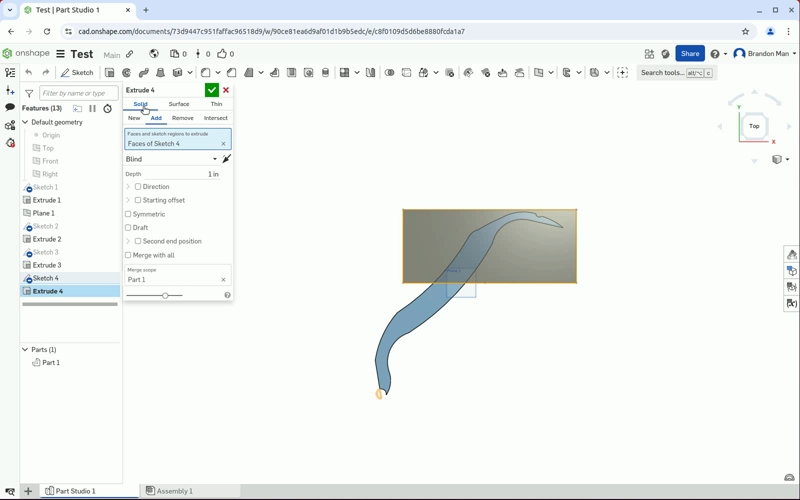
click(143, 106)
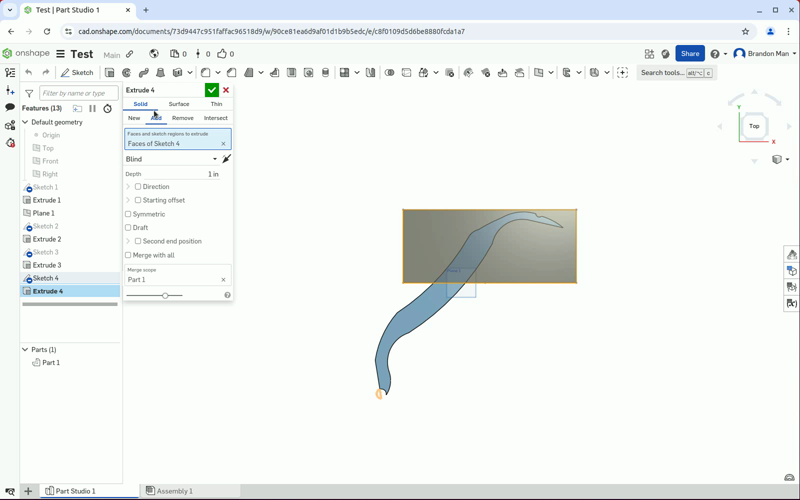
mouse_move(186, 120)
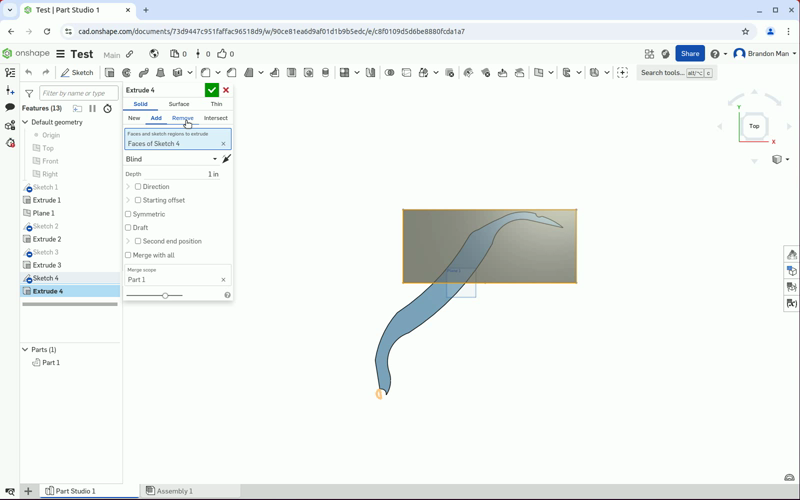
click(186, 120)
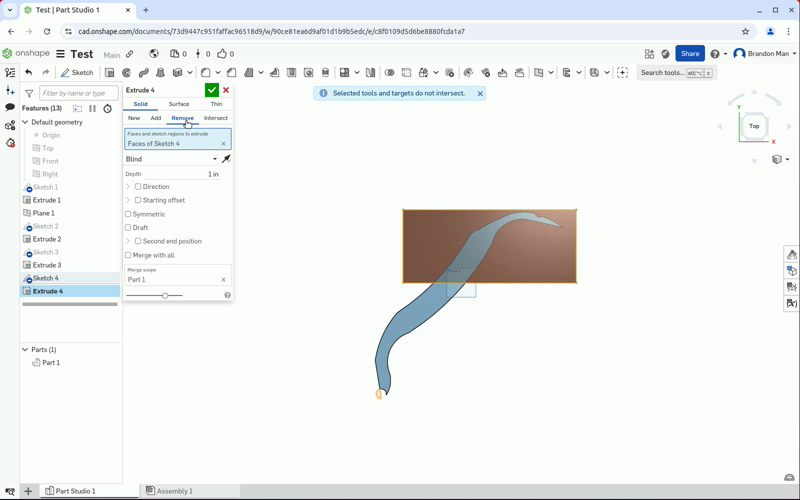
key(tab, 4)
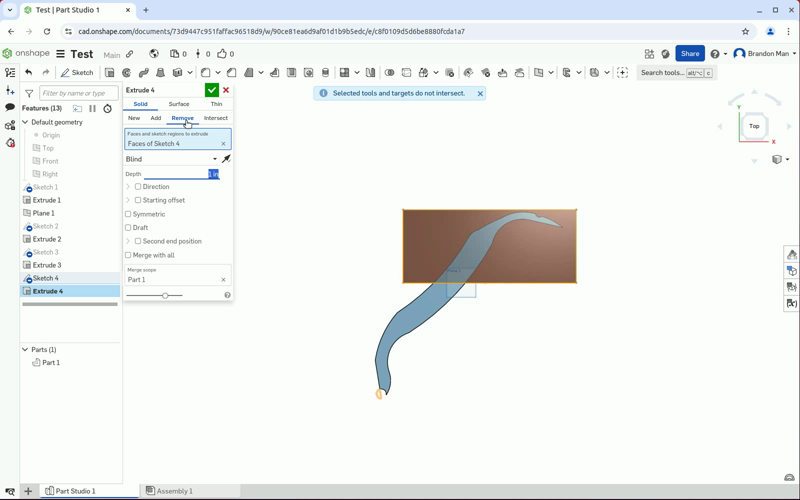
text(-3.129)
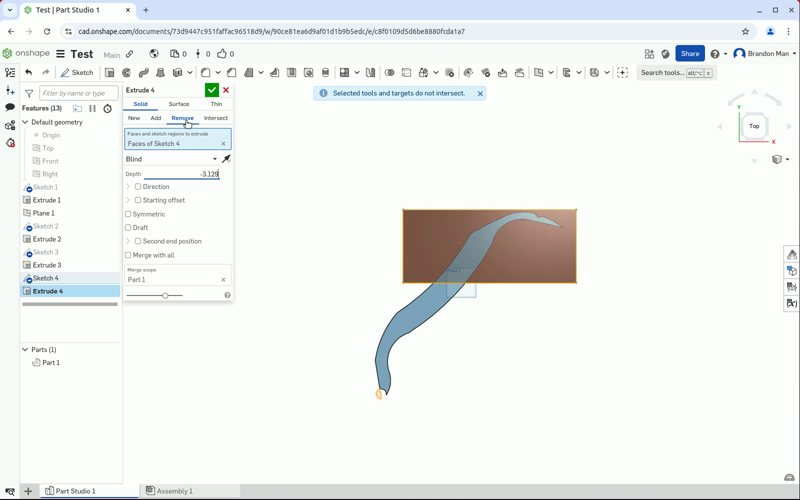
key(tab, 6)
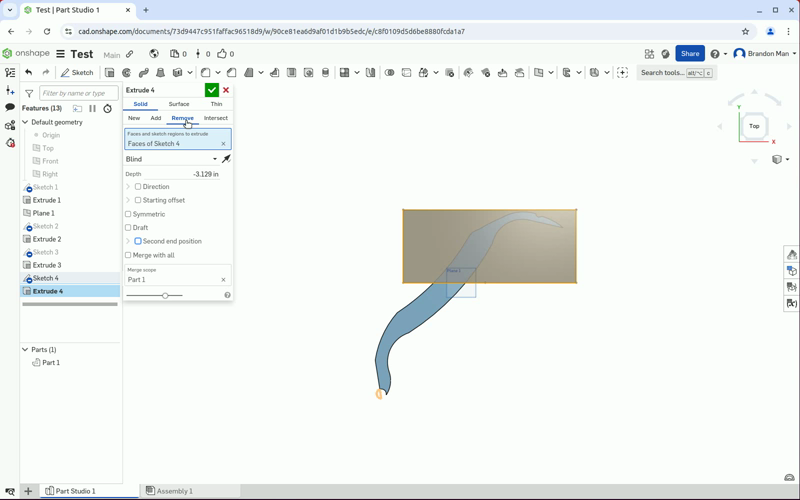
key(space)
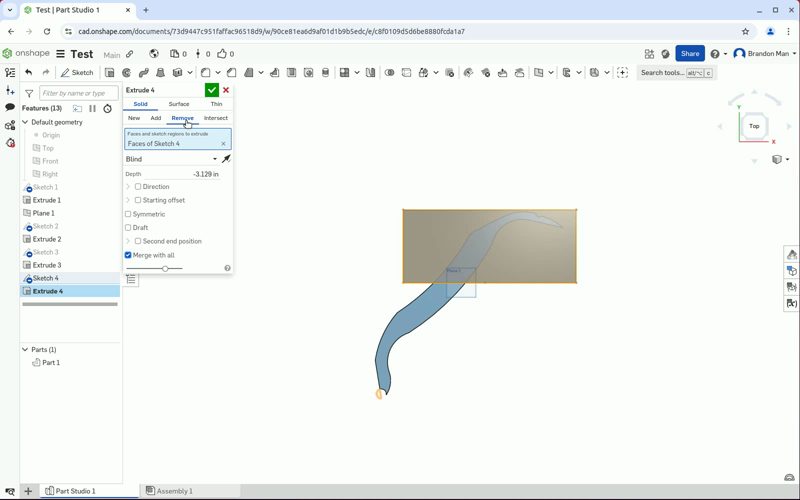
key(enter)
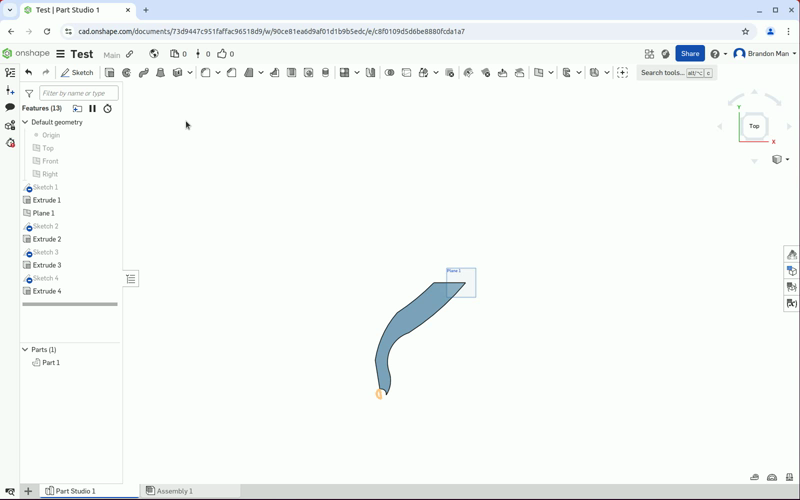
key(shift+h)
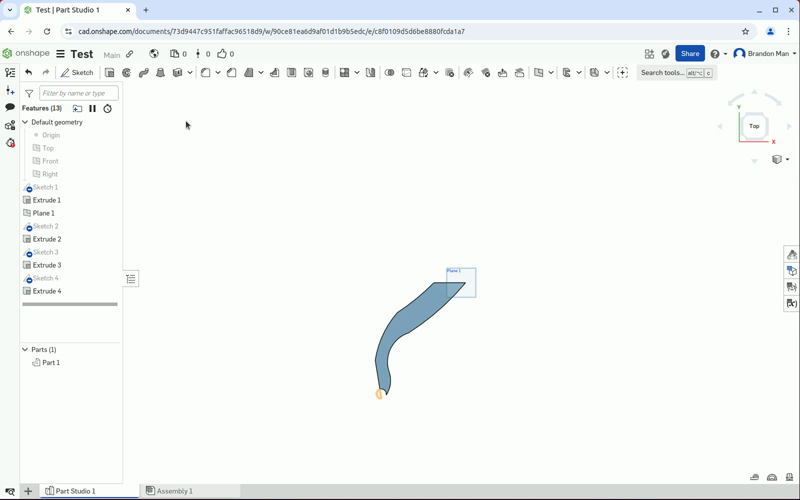
key(shift+h)
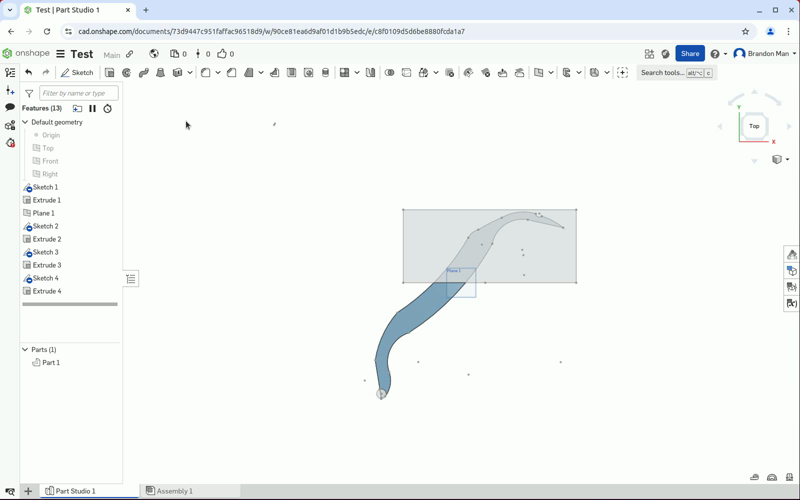
key(shift+7)
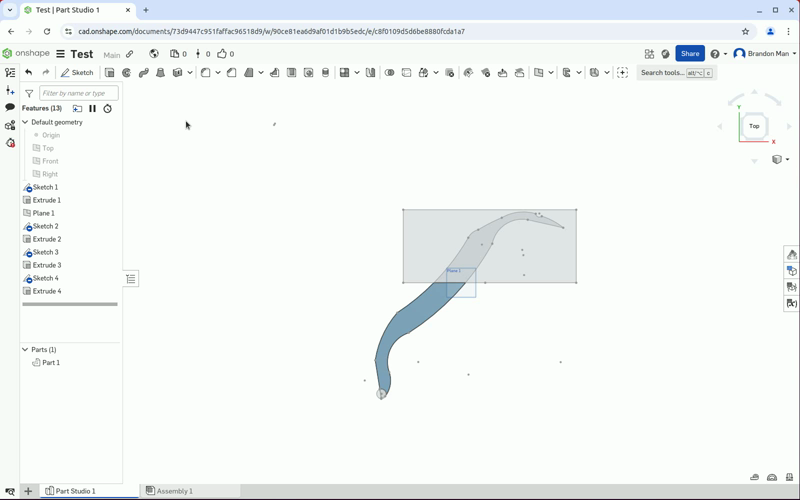
key(up, 3)
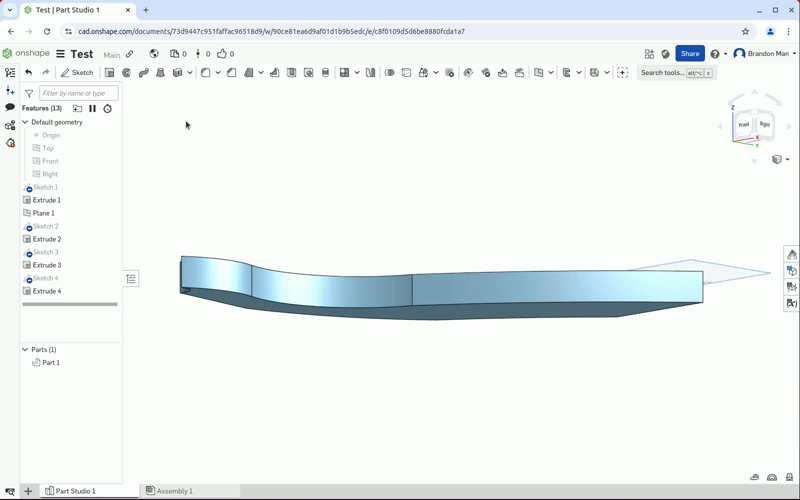
key(left, 3)
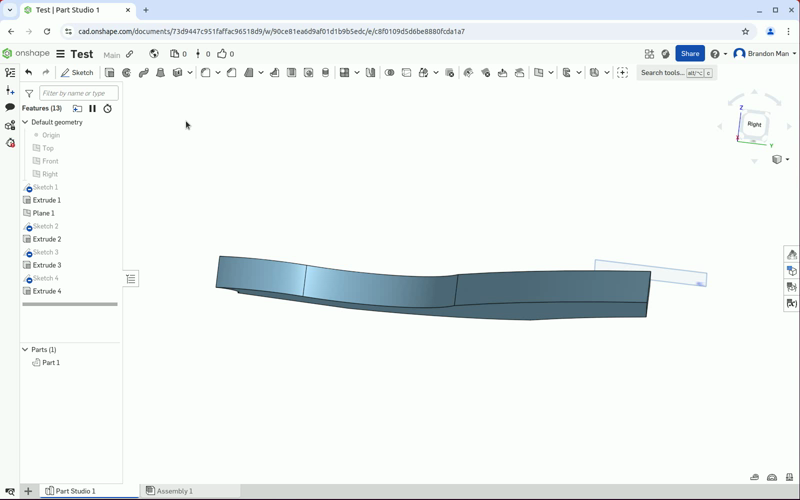
key(right, 3)
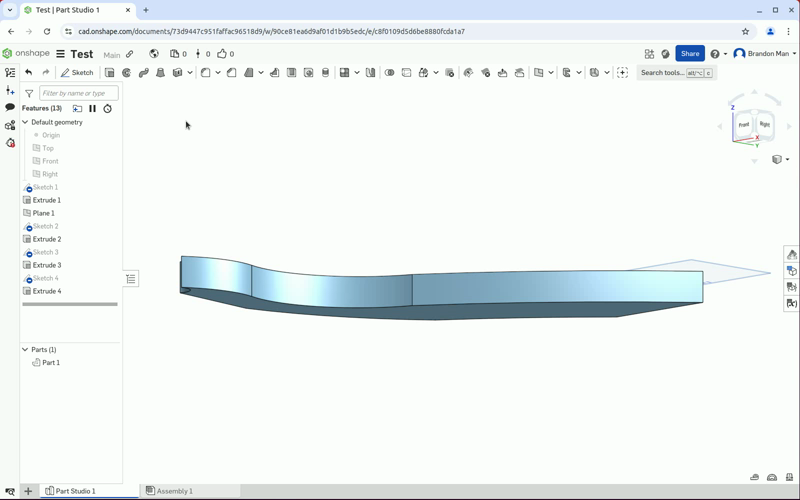
key(down, 3)
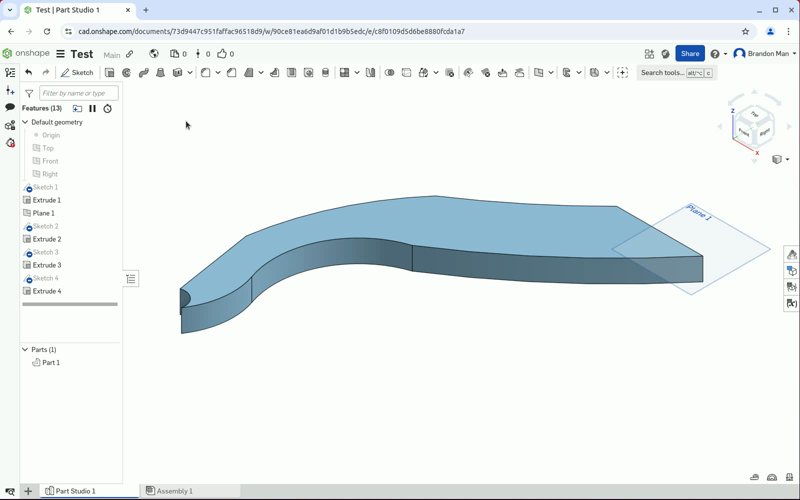
mouse_move(73, 189)
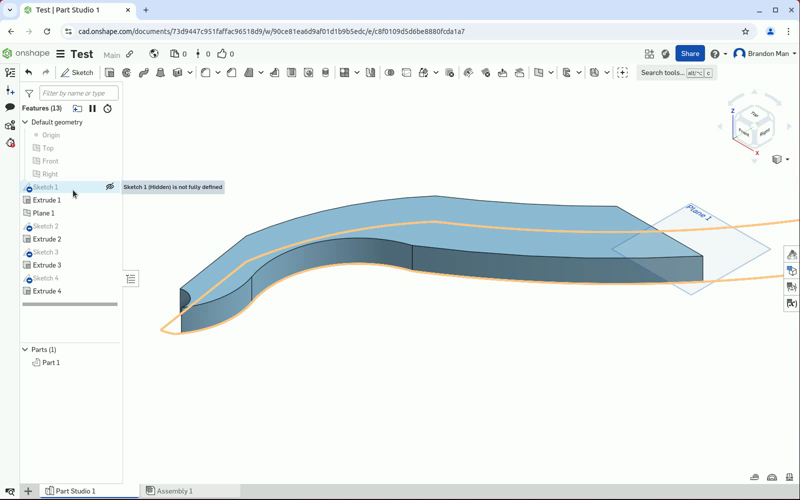
click(73, 189)